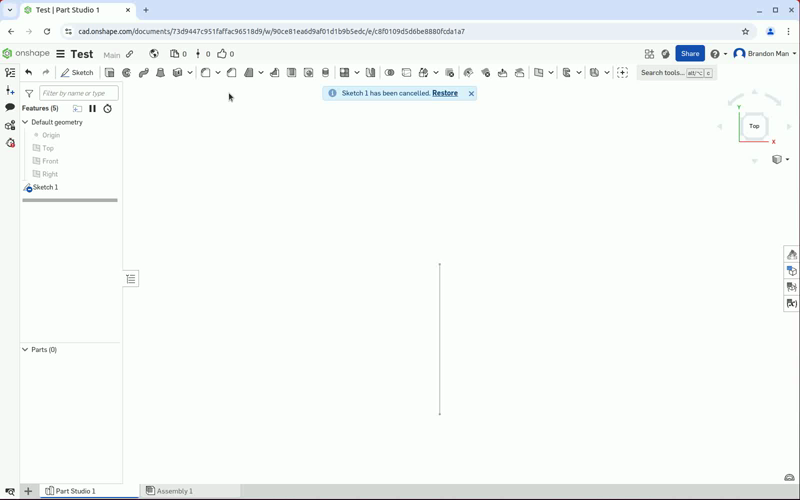
key(shift+h)
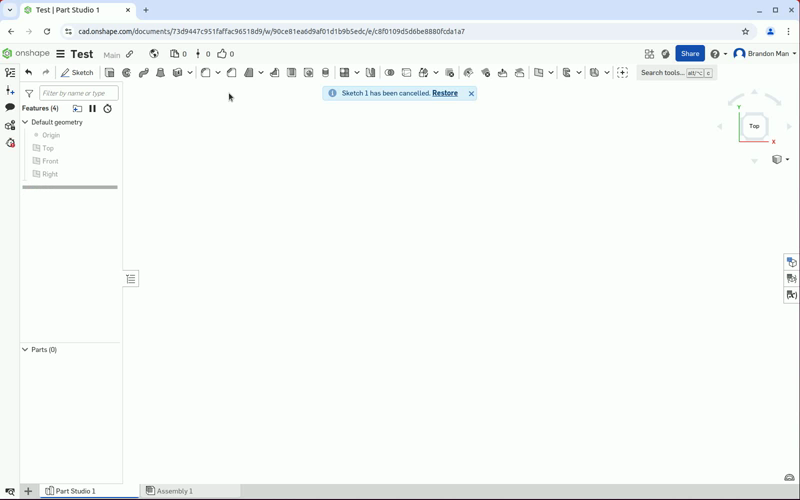
mouse_move(73, 352)
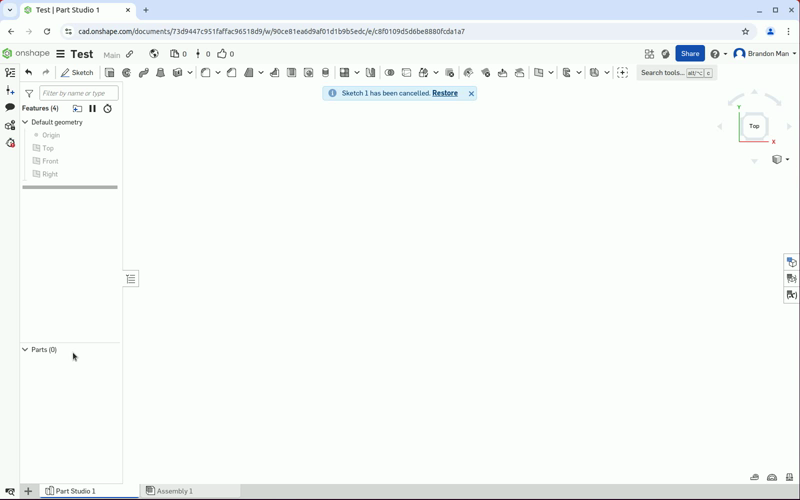
key(y)
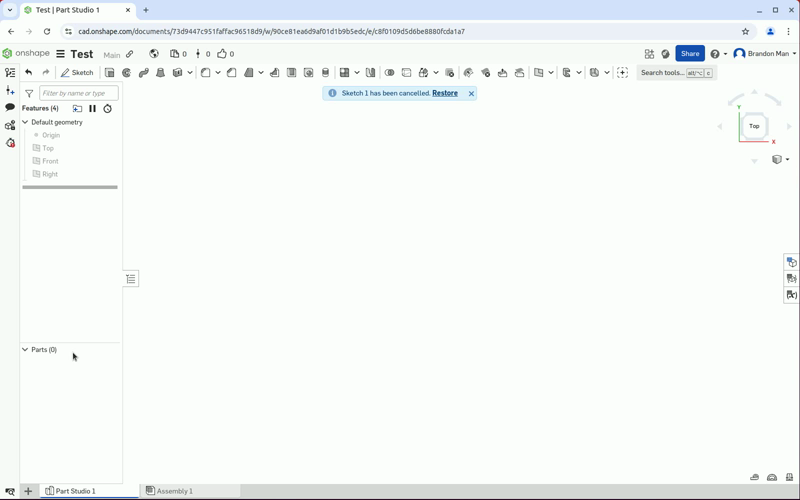
key(shift+p)
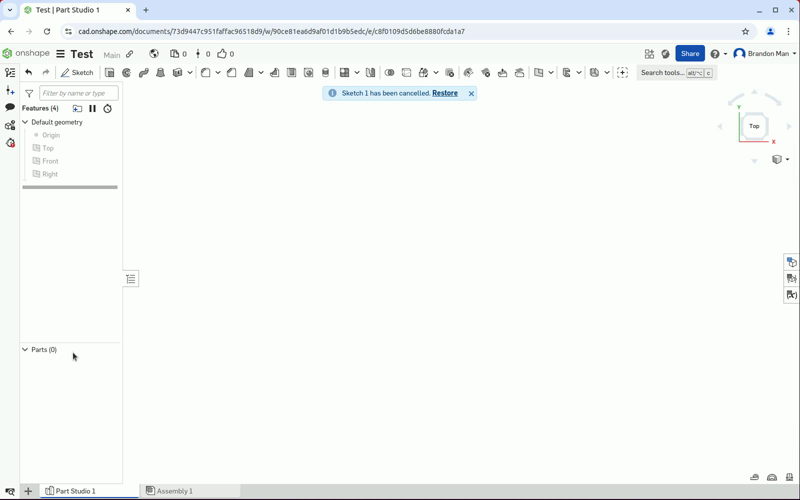
key(space)
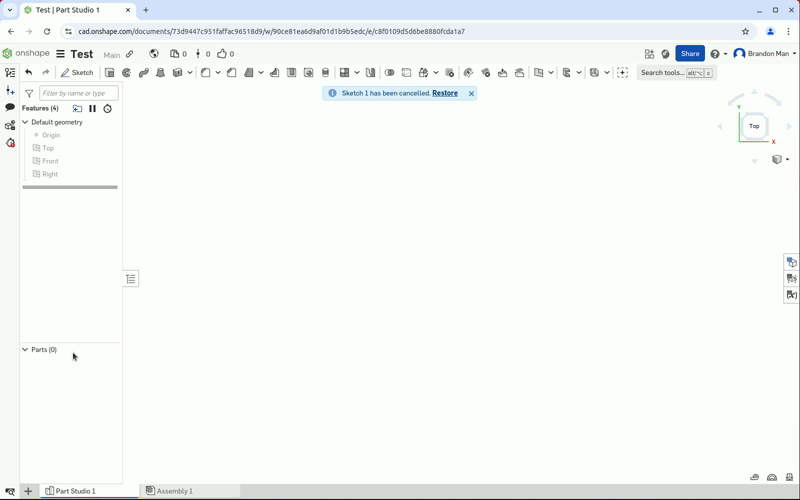
key_down(shift)
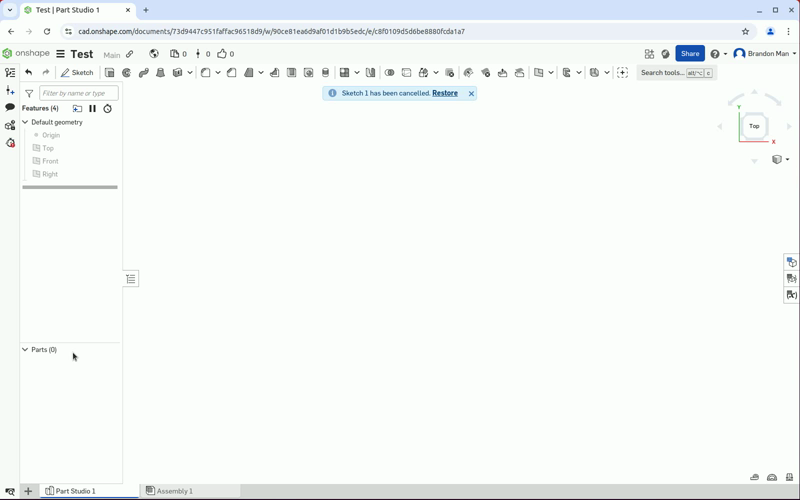
key(up)
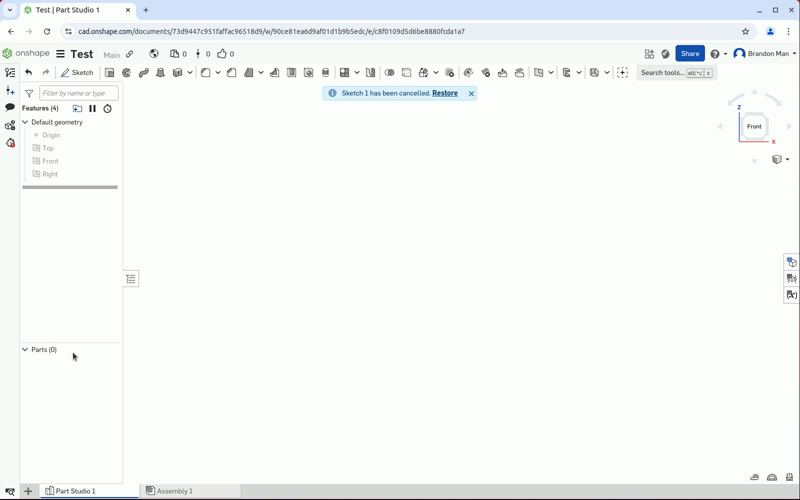
key_up(shift)
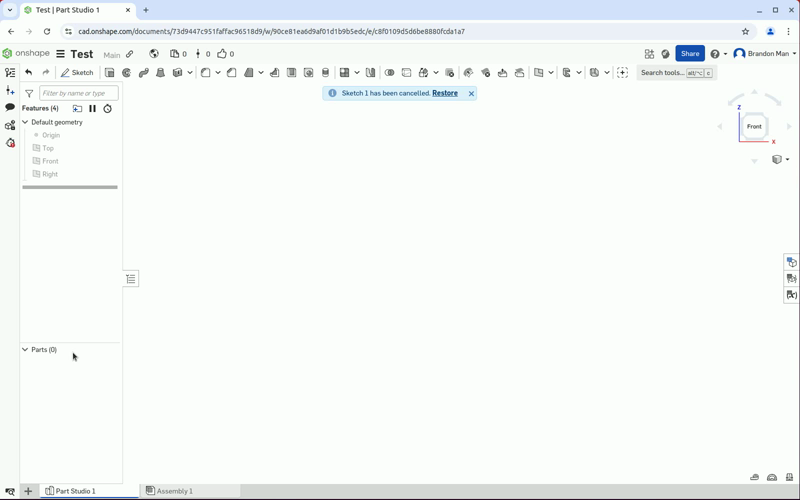
mouse_move(73, 352)
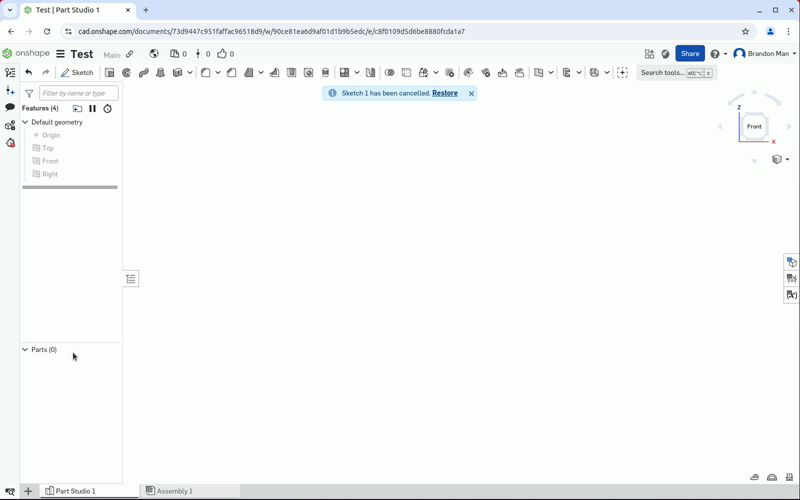
key(shift+y)
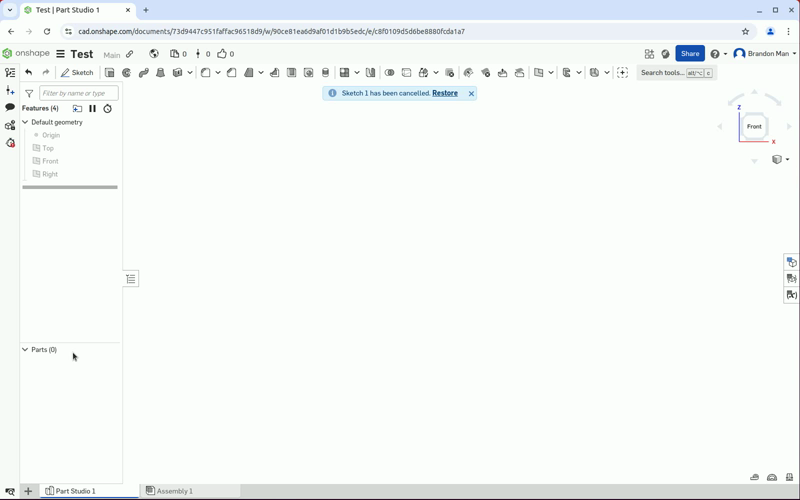
key(shift+s)
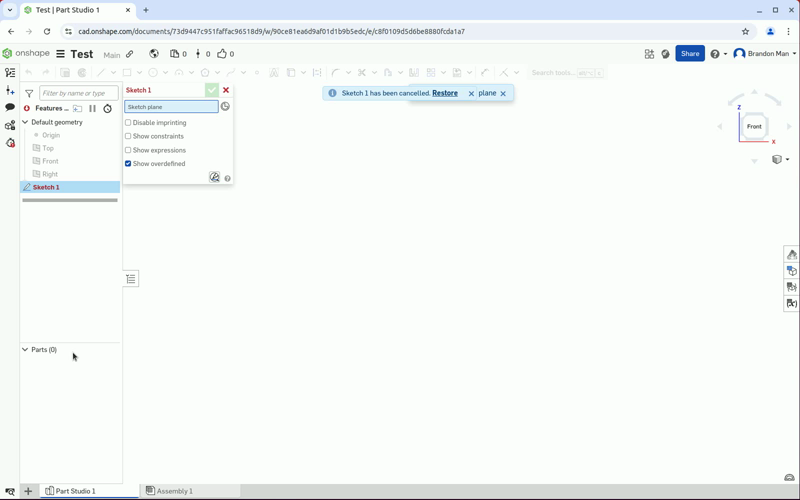
mouse_move(73, 163)
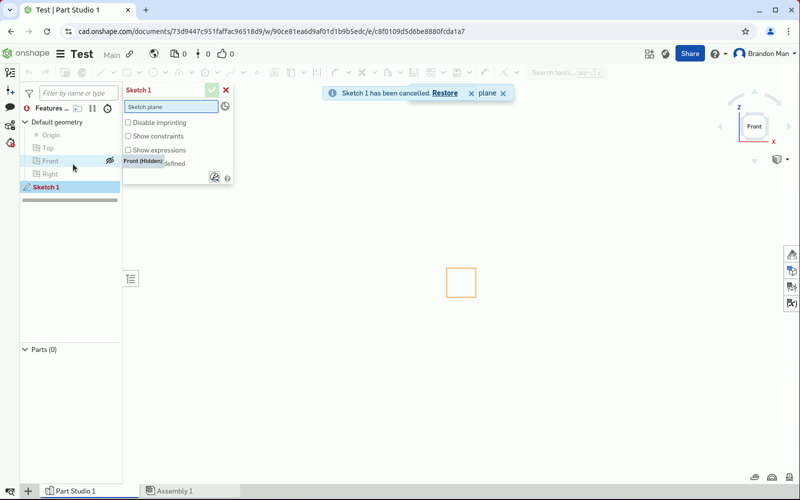
click(73, 163)
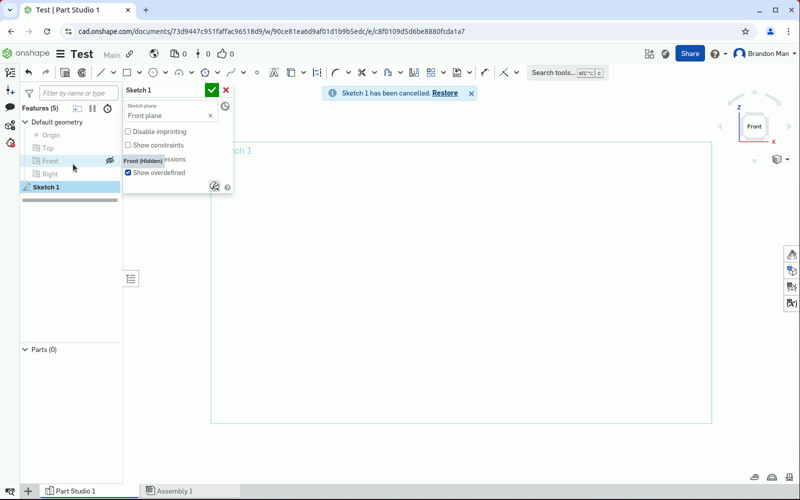
mouse_move(73, 352)
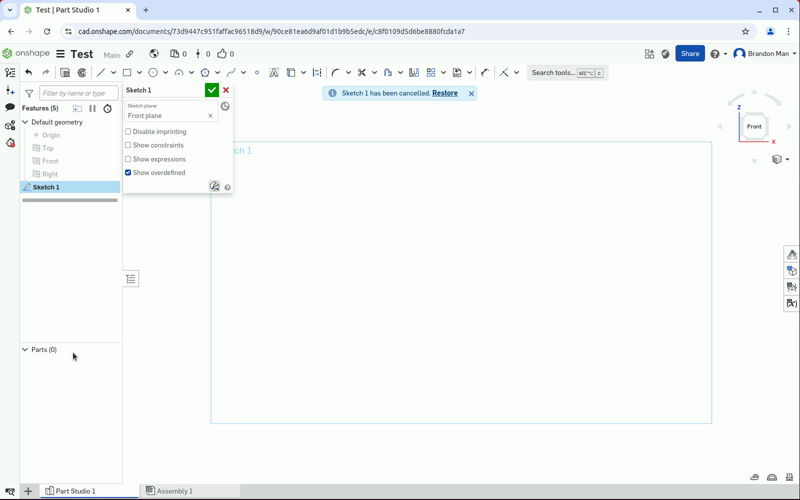
key(y)
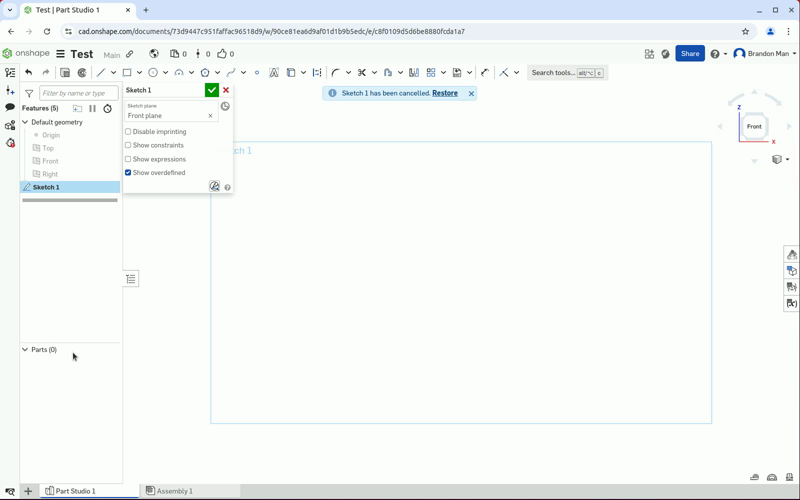
key(l)
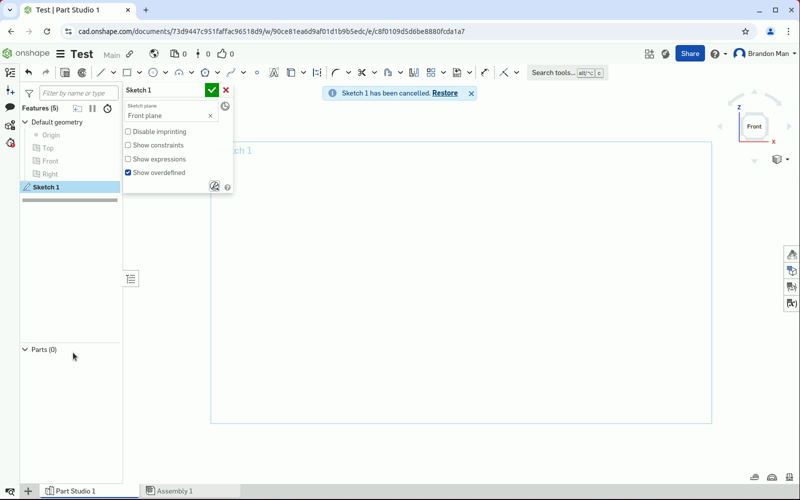
key_down(shift)
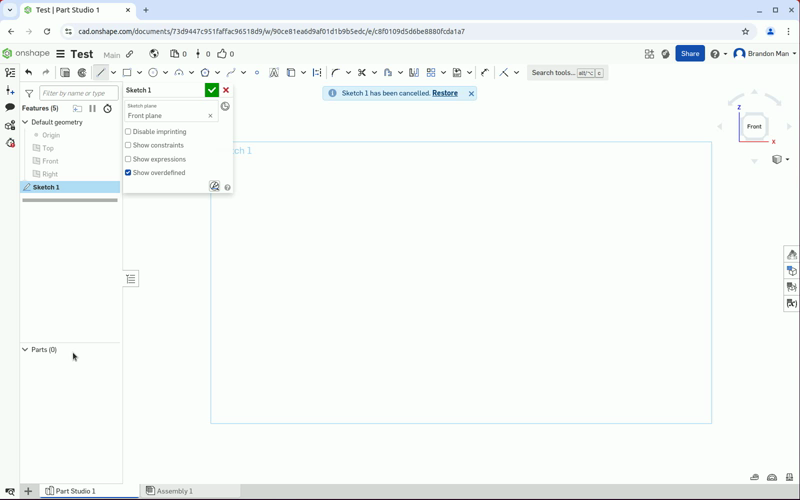
mouse_move(414, 274)
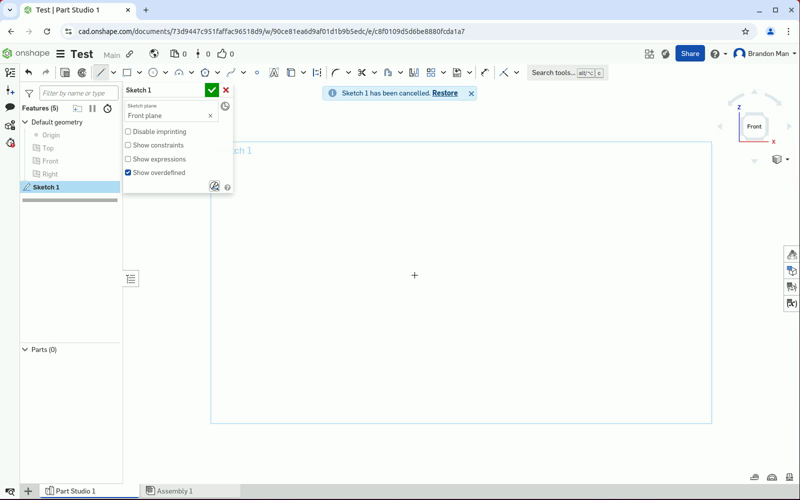
click(414, 274)
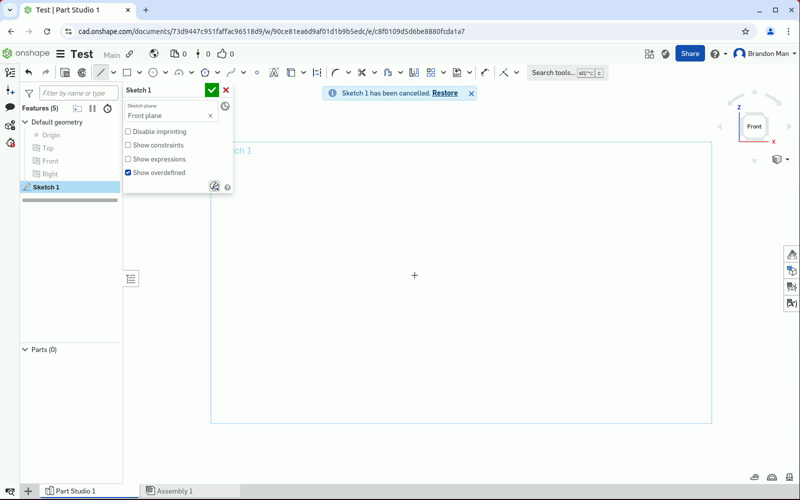
key_up(shift)
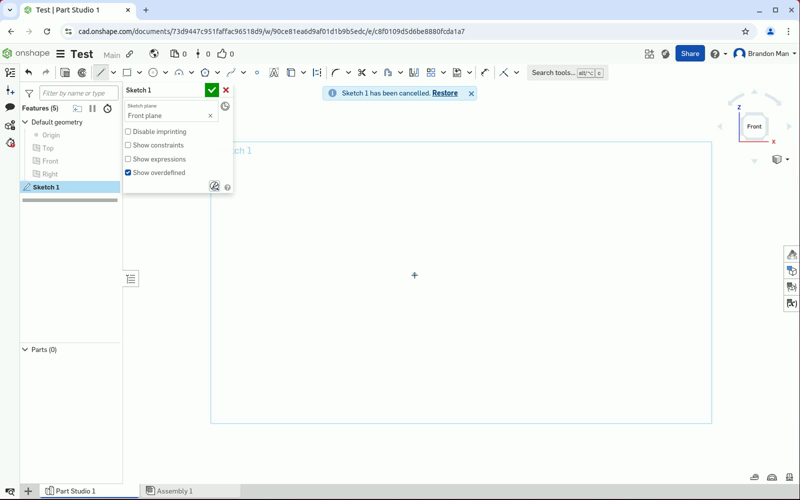
key_down(shift)
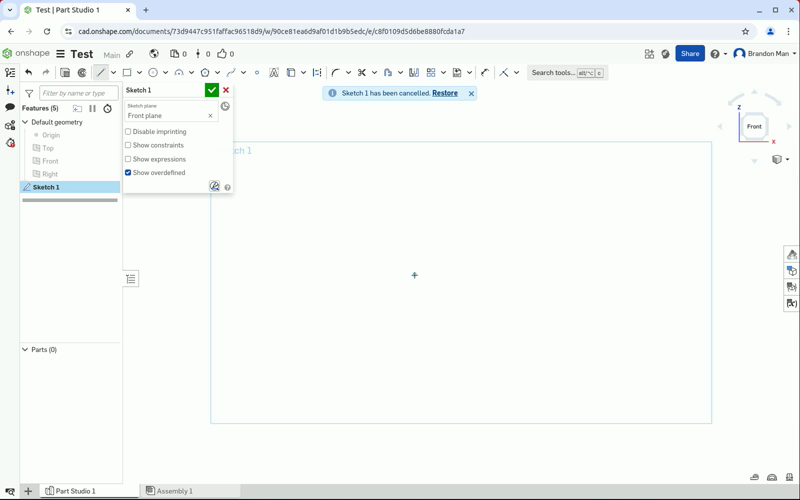
mouse_move(444, 274)
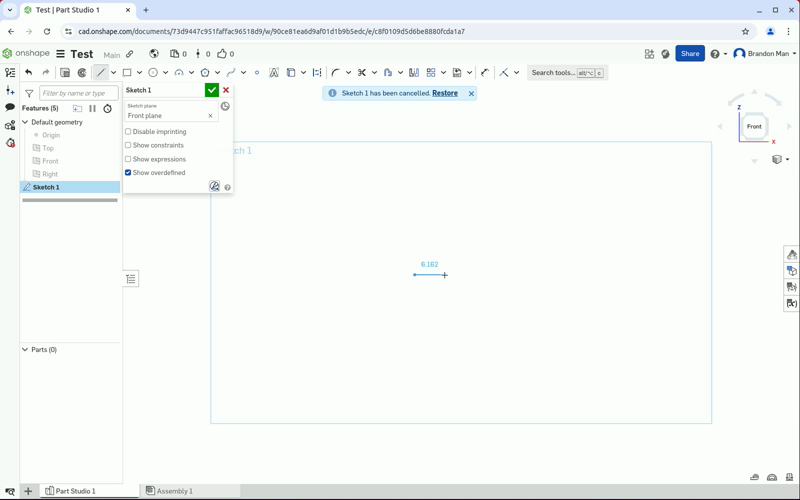
mouse_move(453, 274)
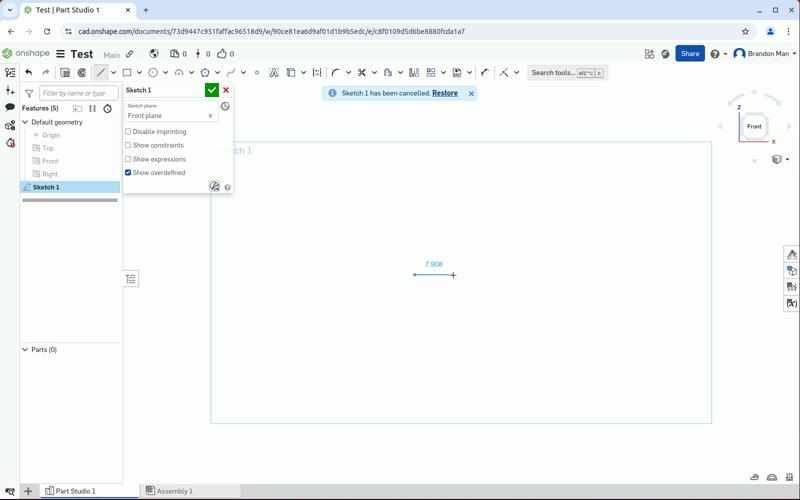
click(453, 274)
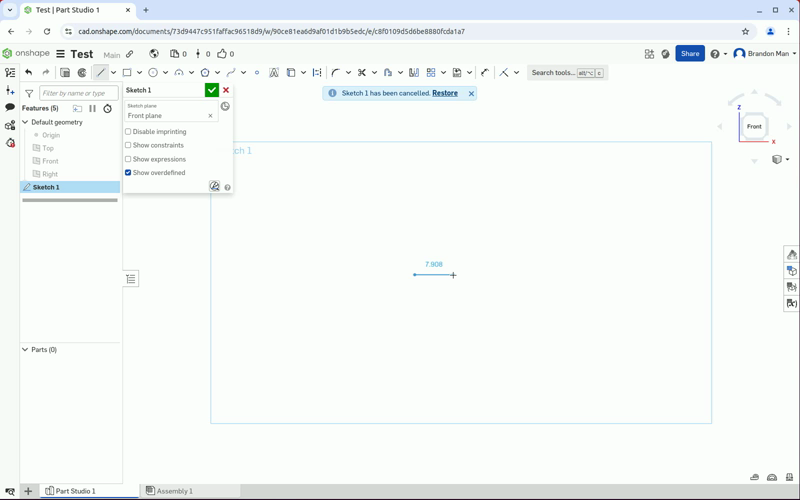
key_up(shift)
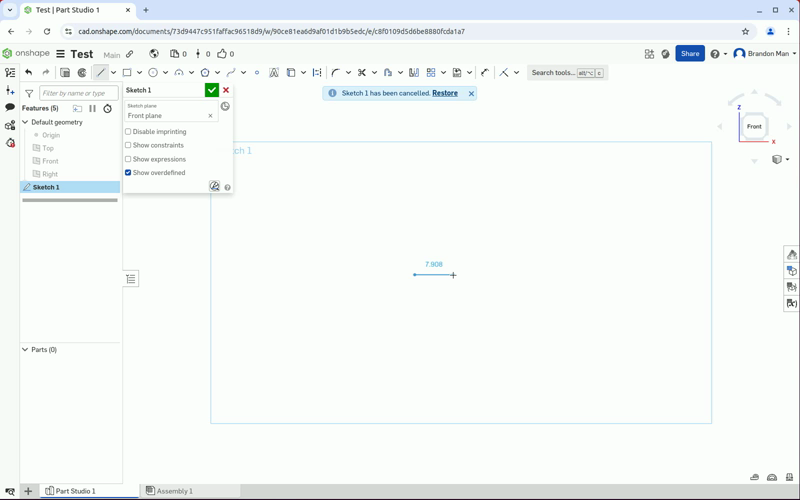
key_down(shift)
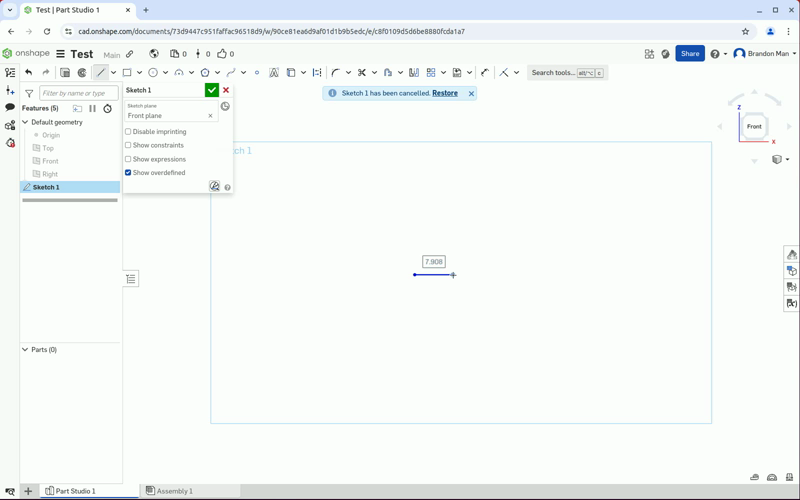
mouse_move(483, 274)
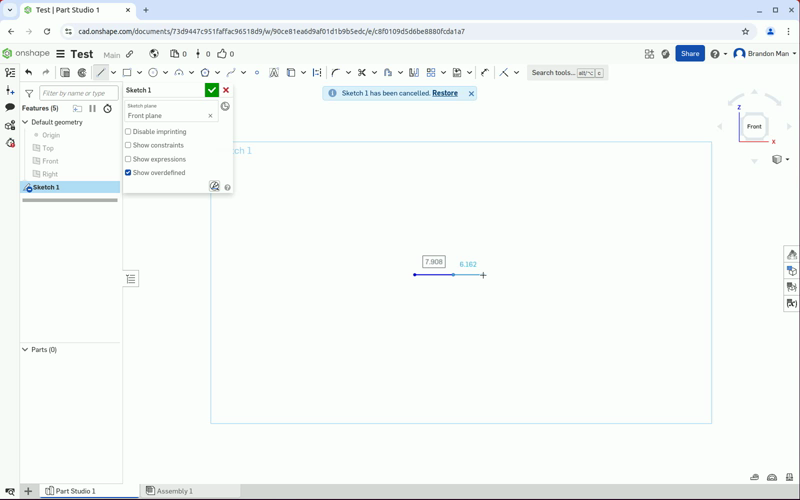
mouse_move(453, 272)
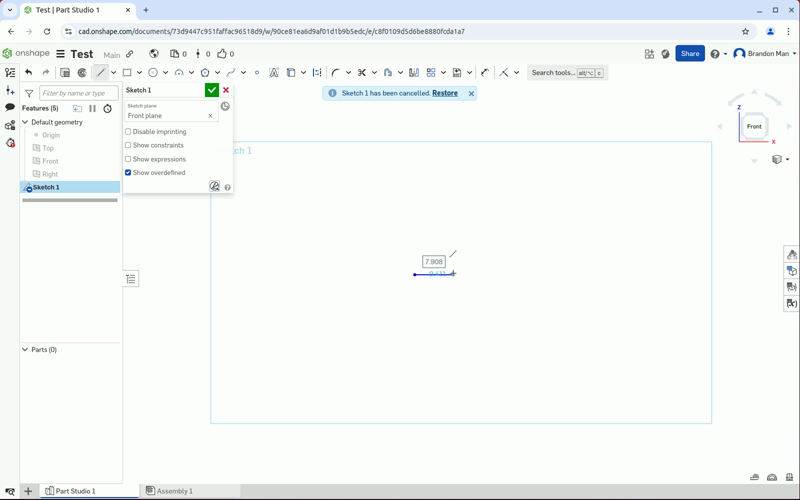
scroll(6)
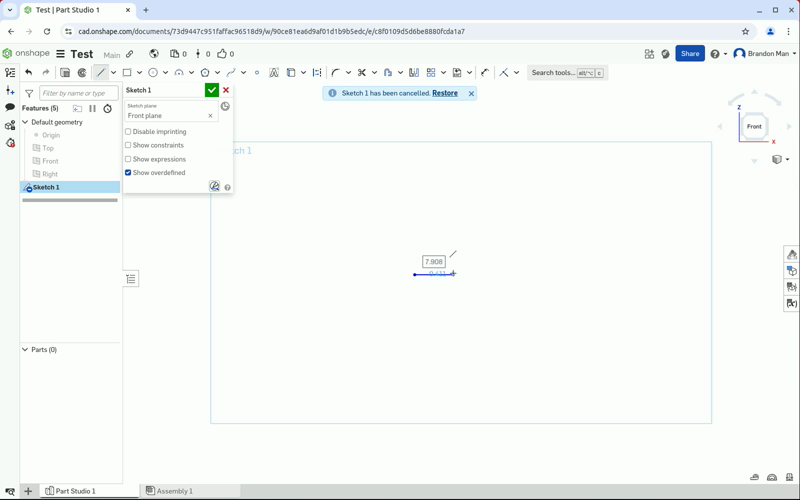
scroll(6)
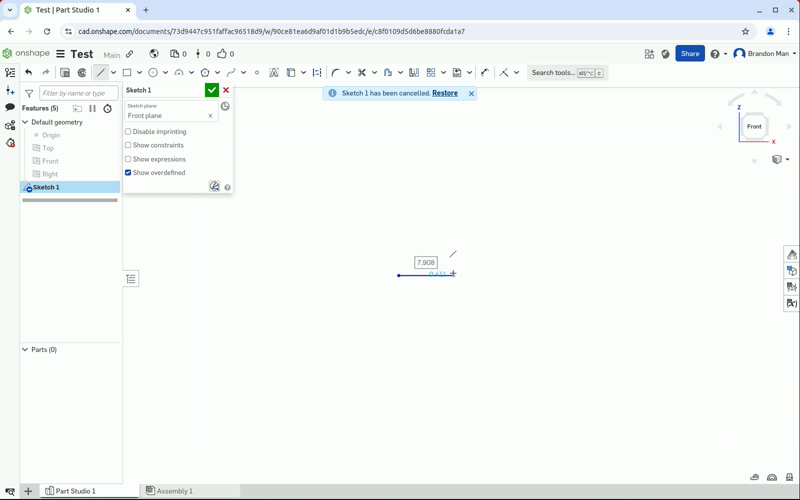
scroll(6)
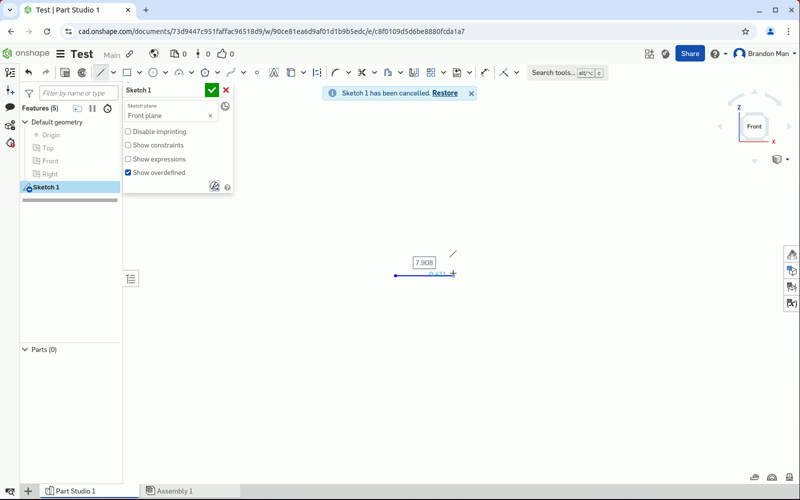
scroll(6)
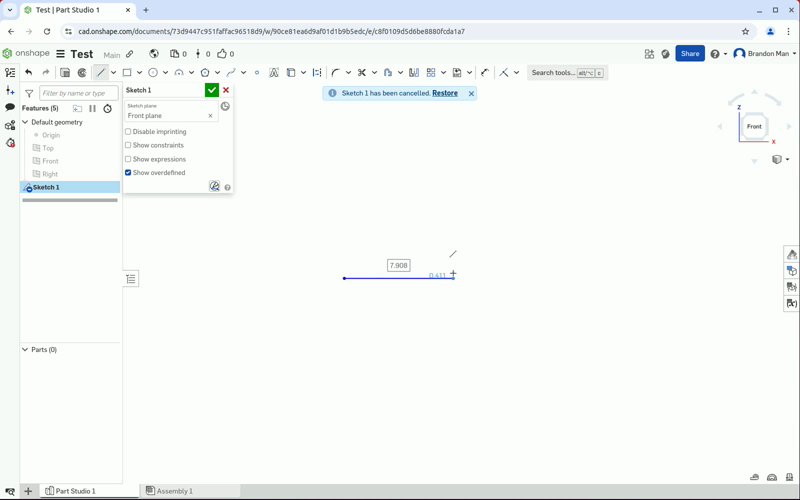
scroll(6)
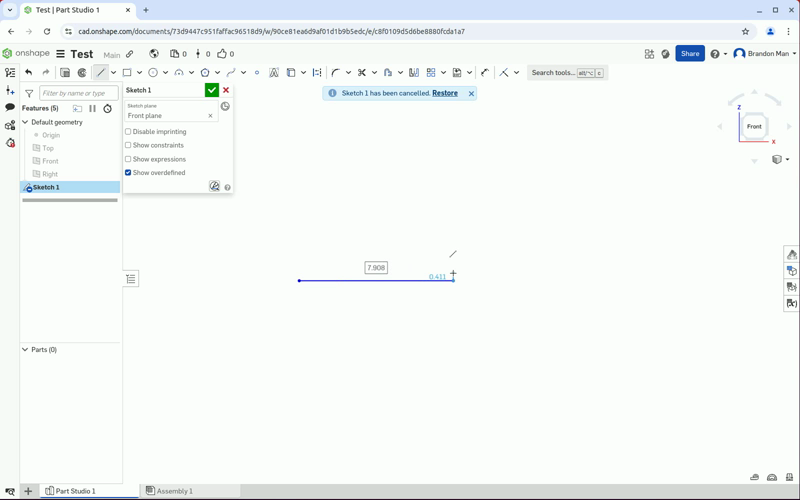
scroll(6)
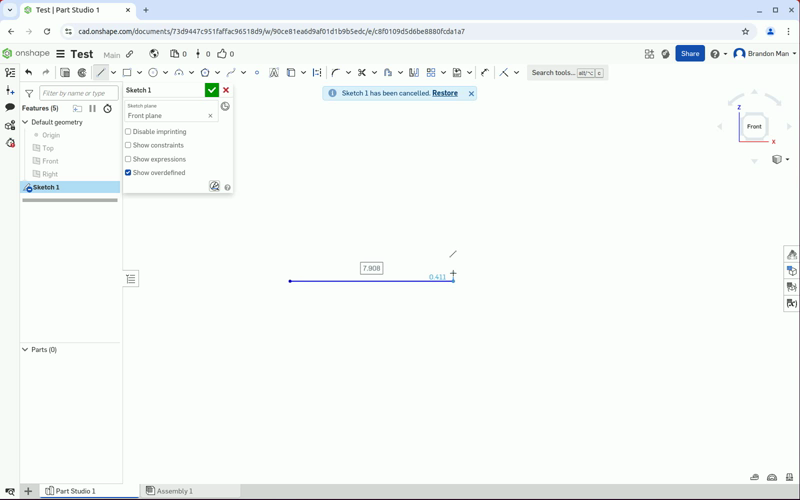
scroll(6)
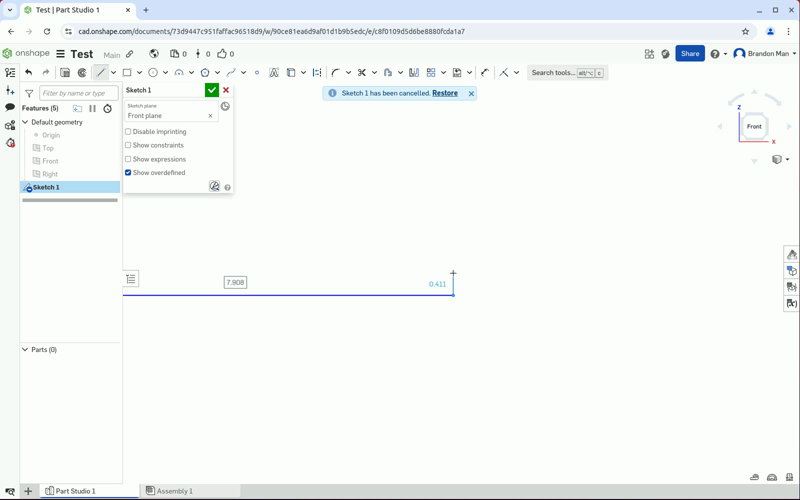
click(453, 272)
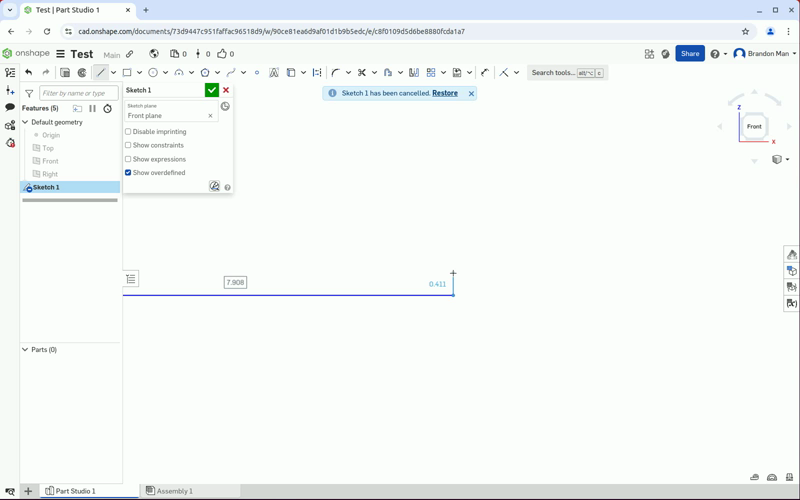
scroll(-6)
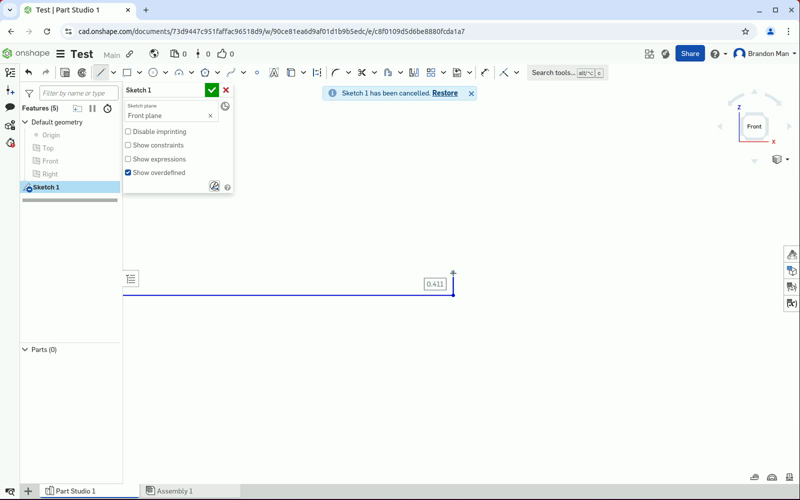
scroll(-6)
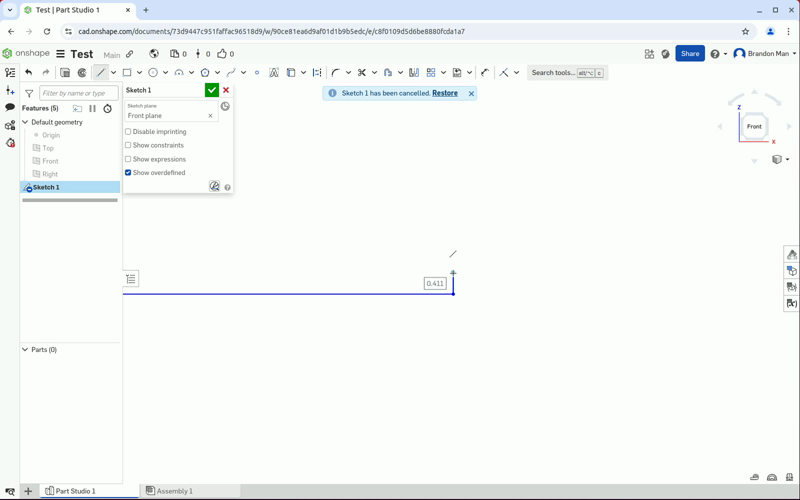
scroll(-6)
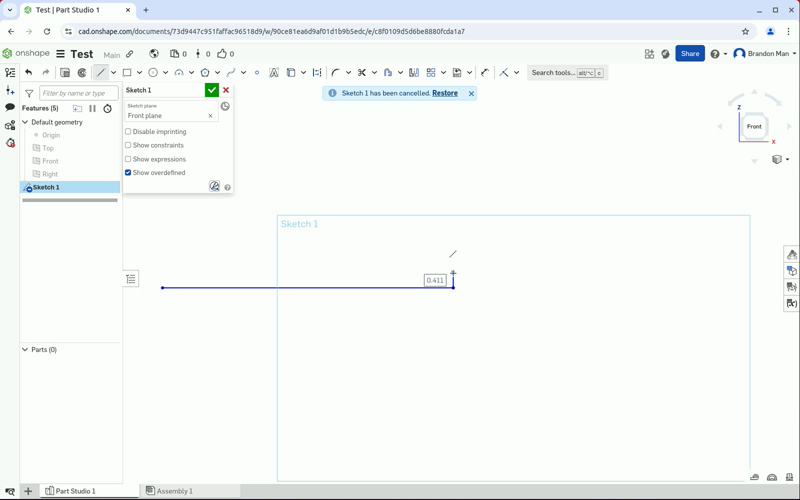
scroll(-6)
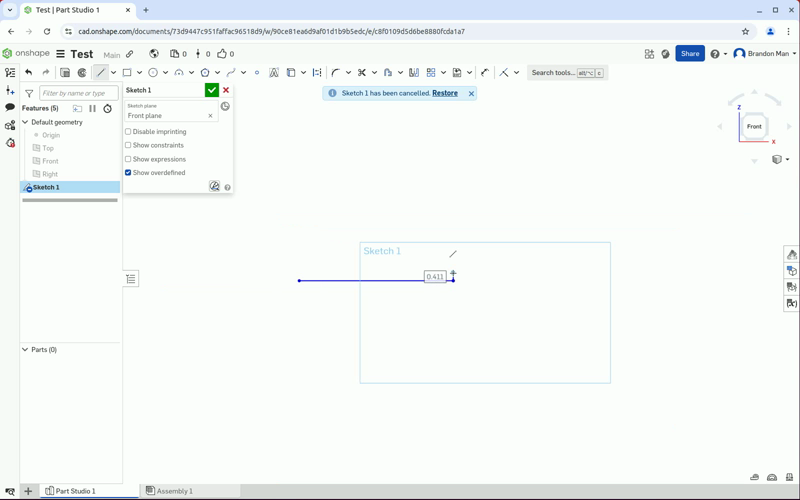
scroll(-6)
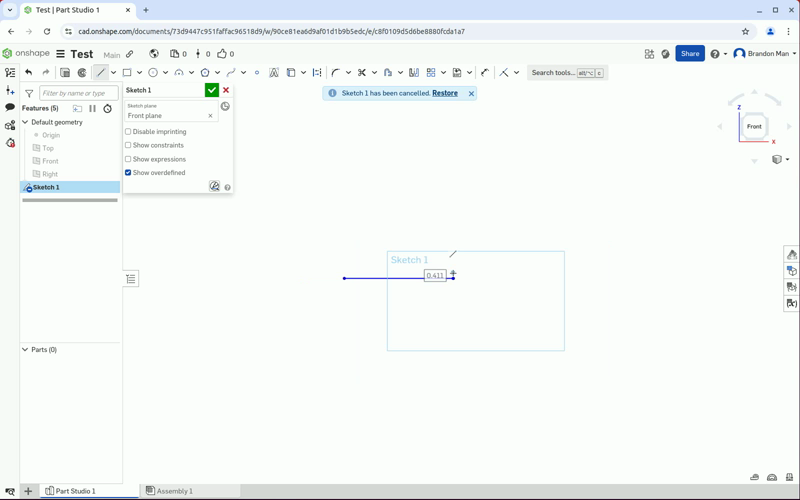
scroll(-6)
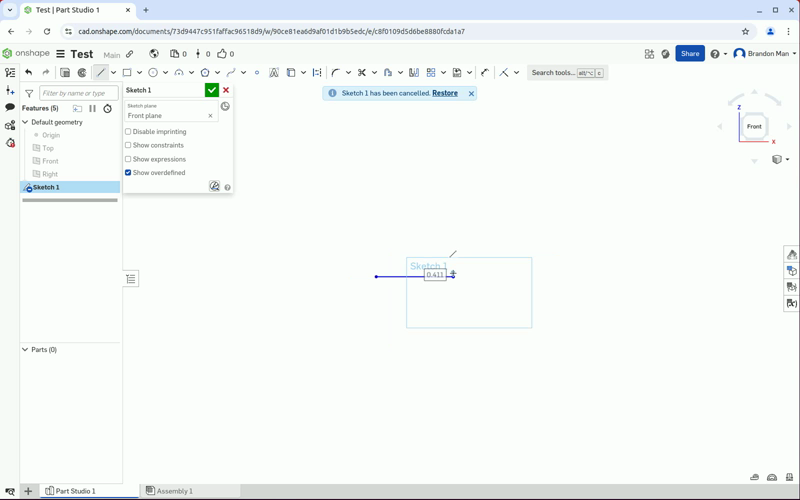
scroll(-6)
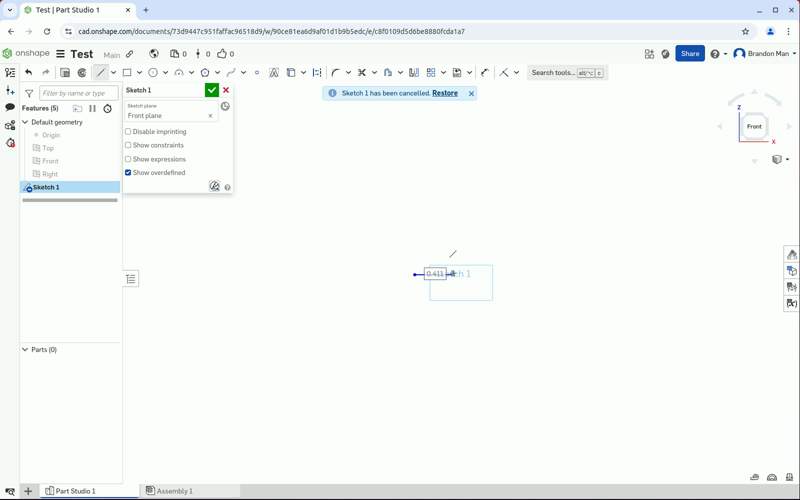
key_up(shift)
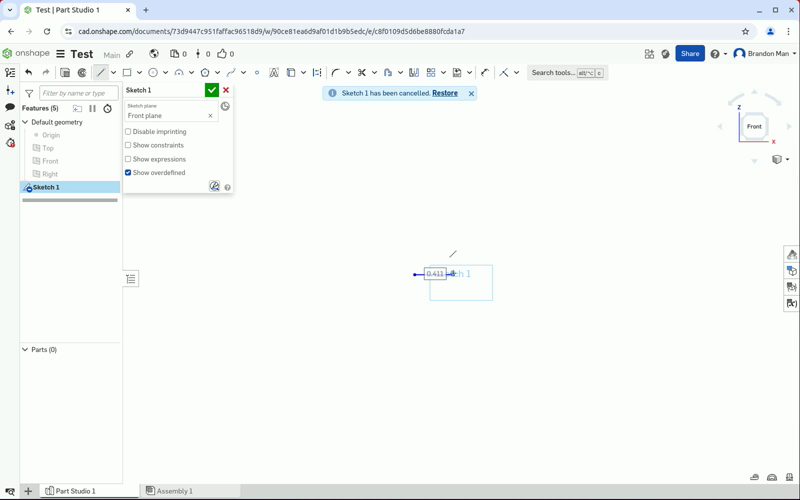
key_down(shift)
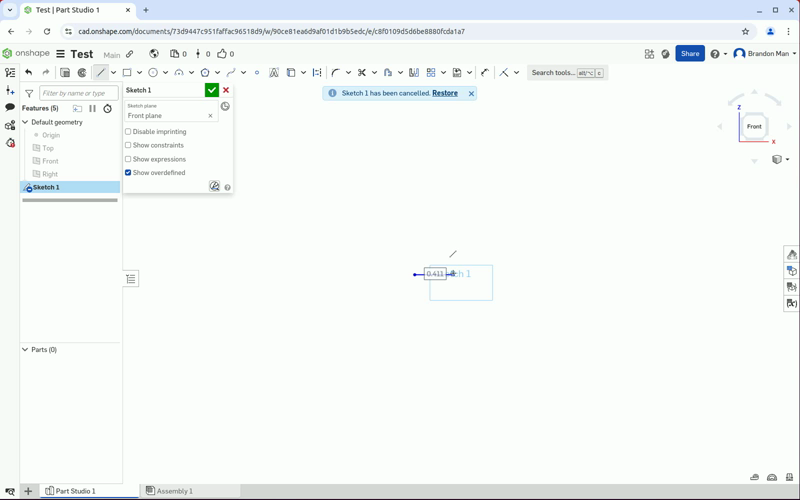
mouse_move(483, 272)
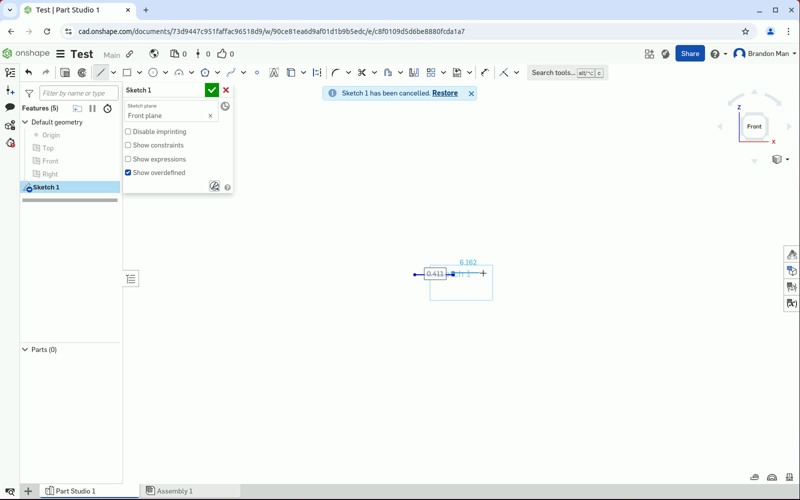
mouse_move(414, 272)
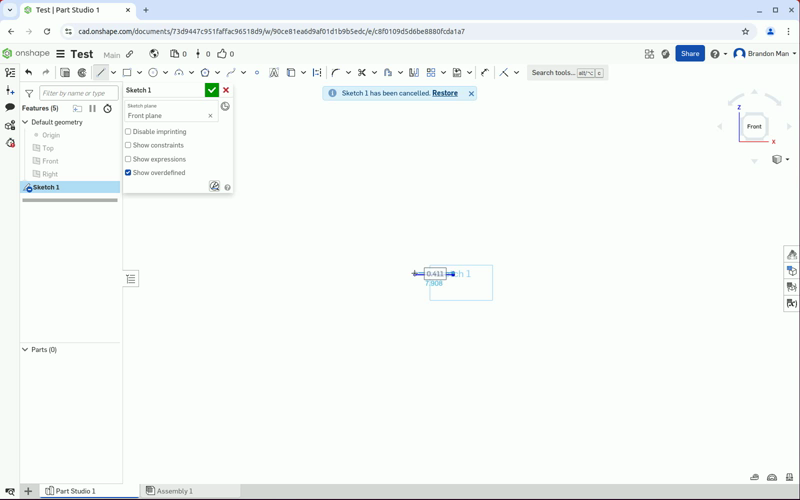
scroll(6)
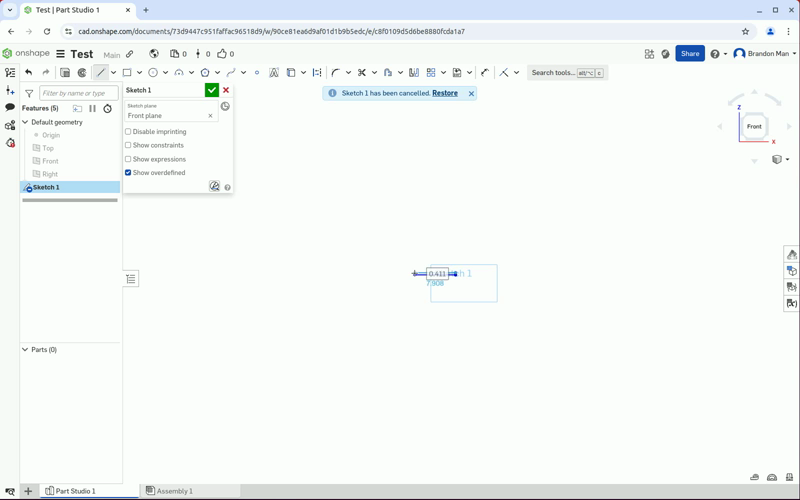
scroll(6)
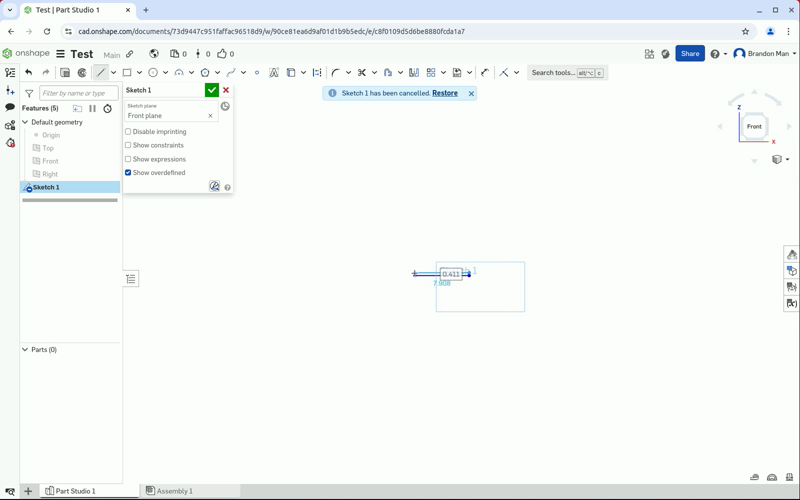
scroll(6)
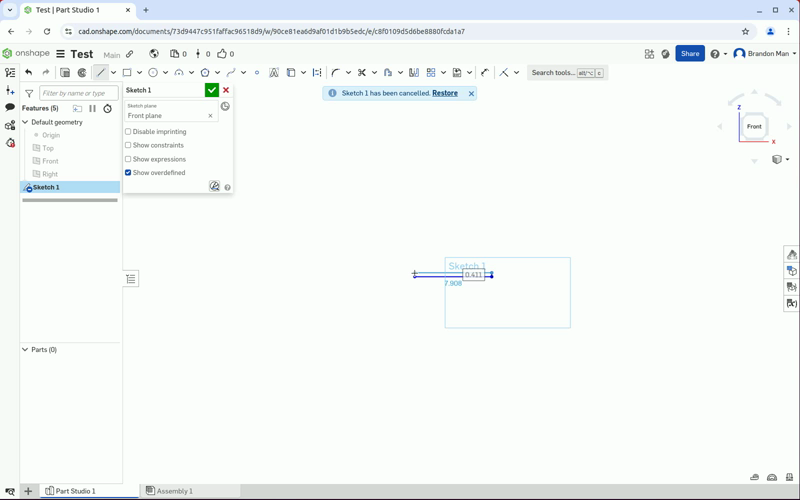
scroll(6)
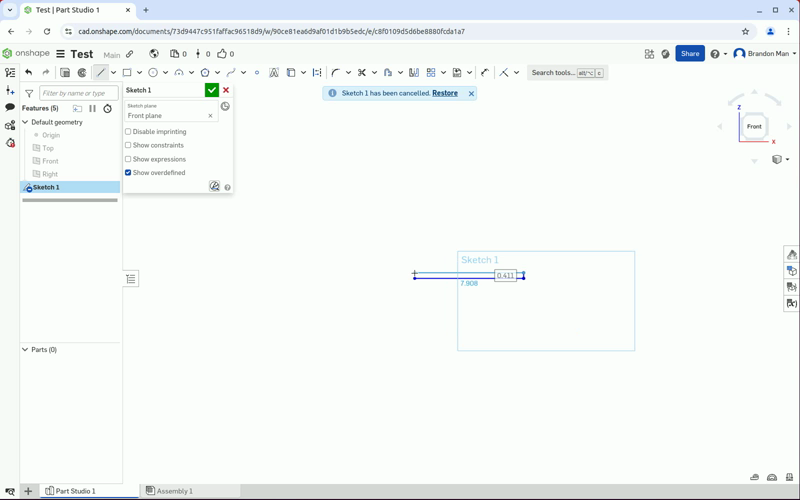
scroll(6)
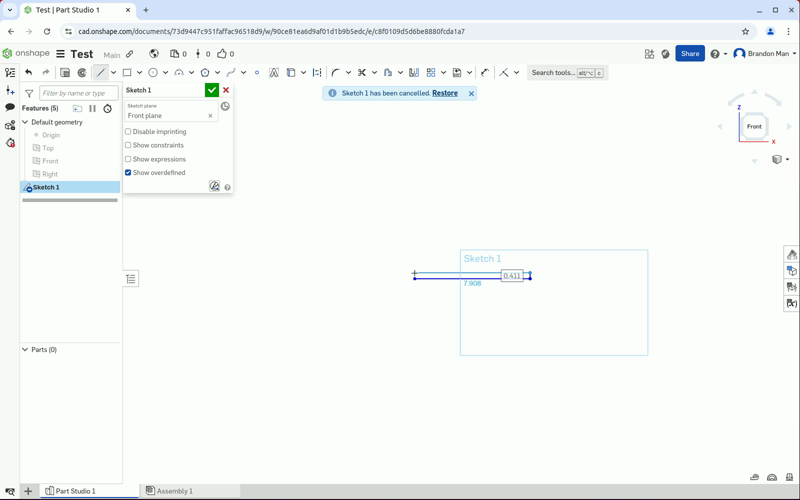
scroll(6)
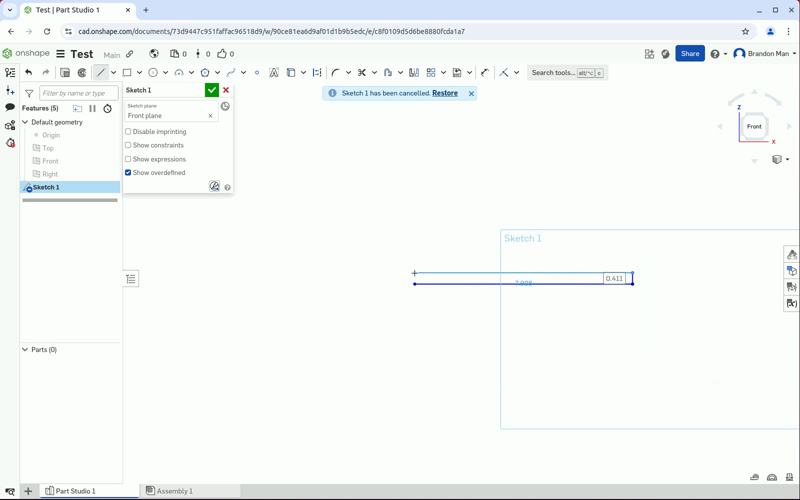
scroll(6)
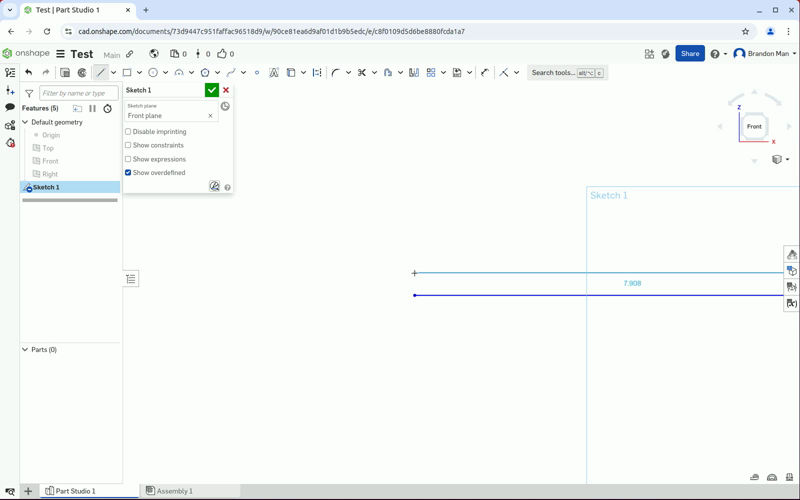
click(414, 272)
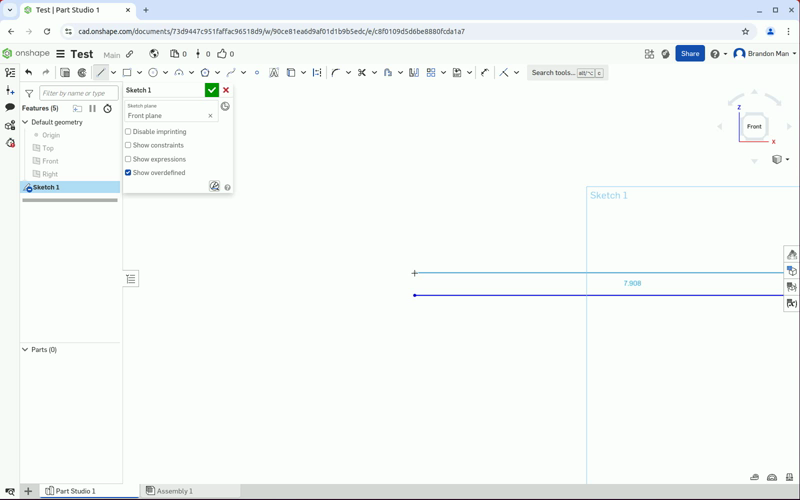
scroll(-6)
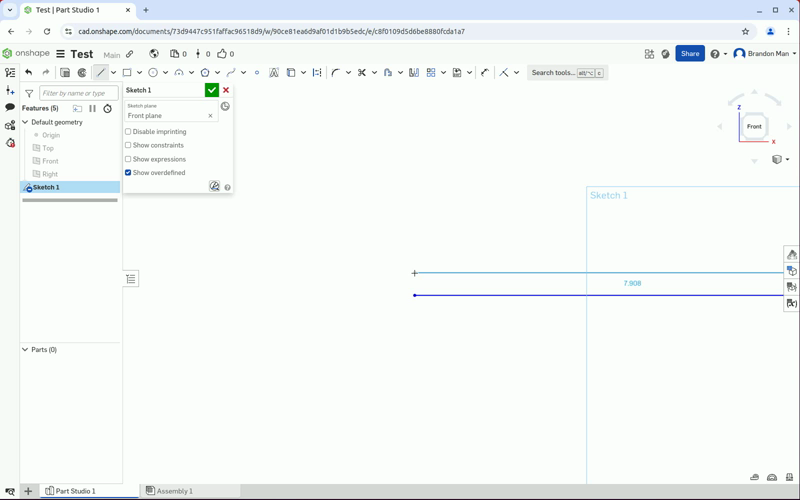
scroll(-6)
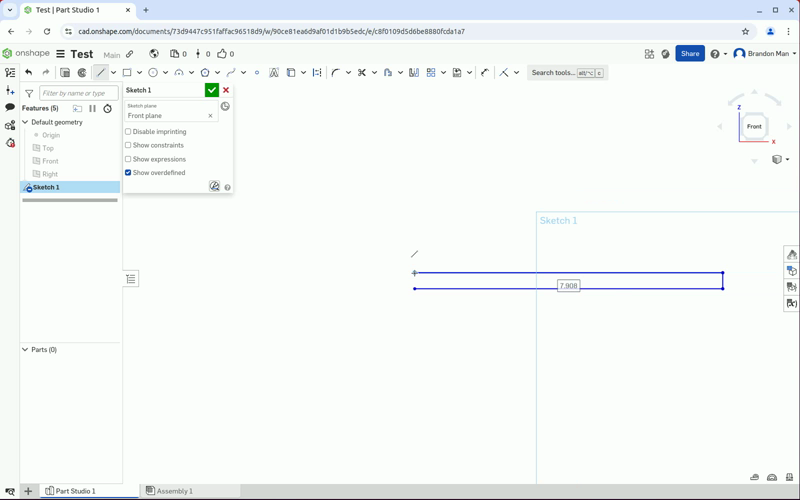
scroll(-6)
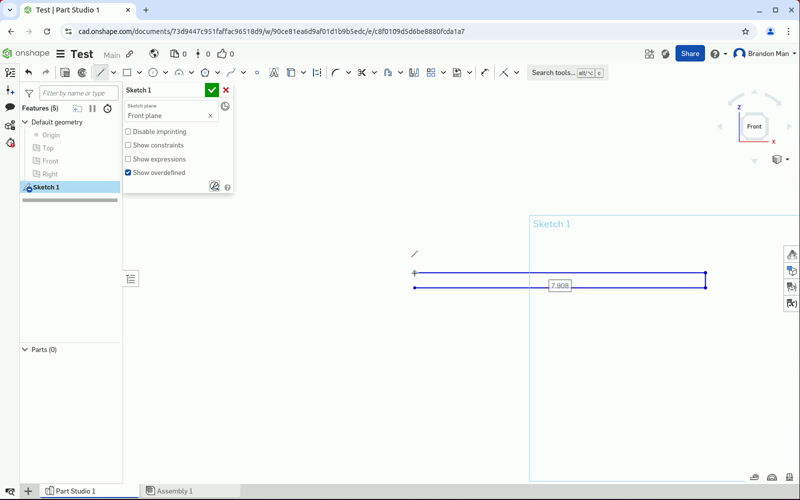
scroll(-6)
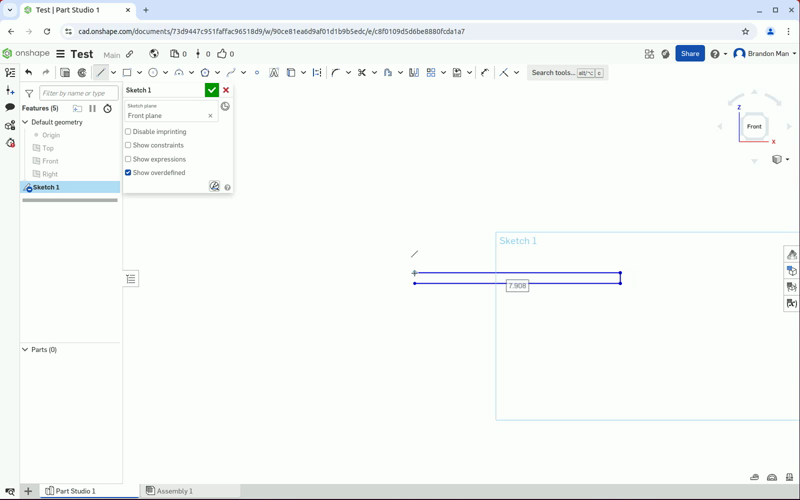
scroll(-6)
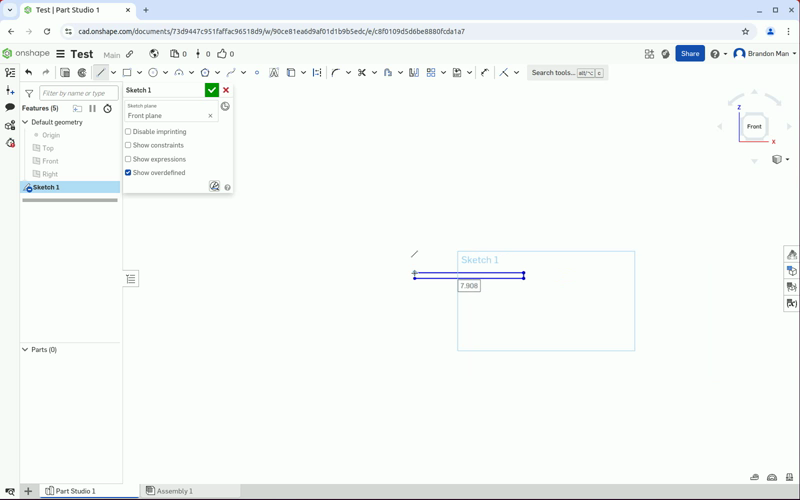
scroll(-6)
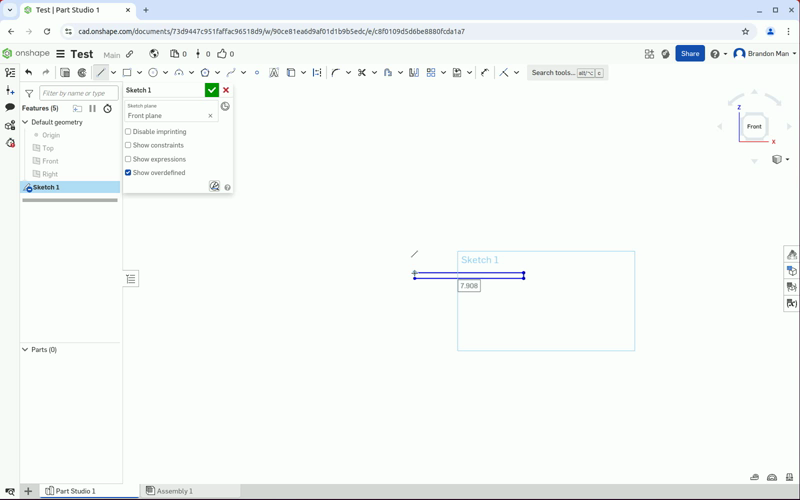
scroll(-6)
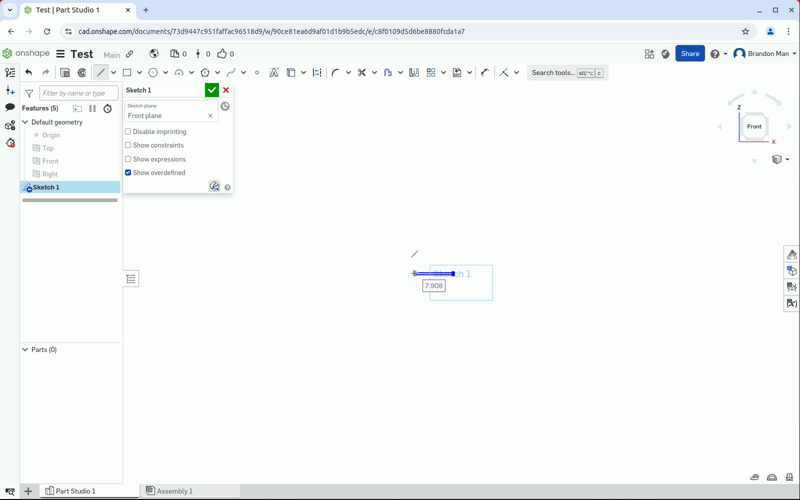
key_up(shift)
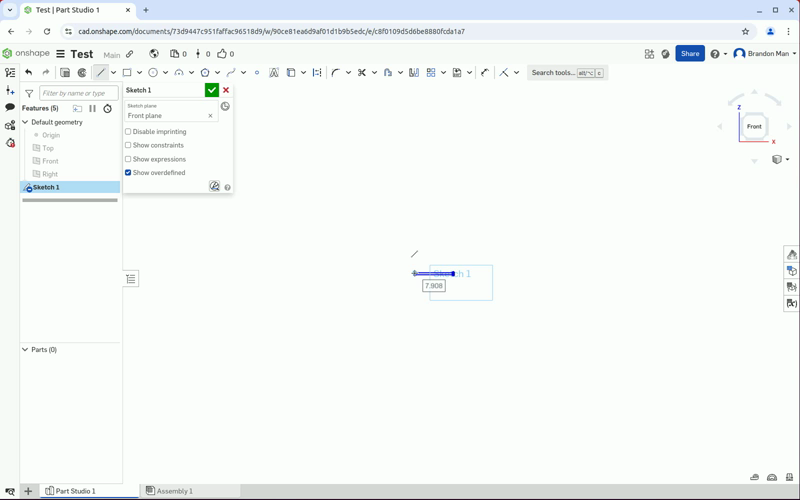
mouse_move(444, 272)
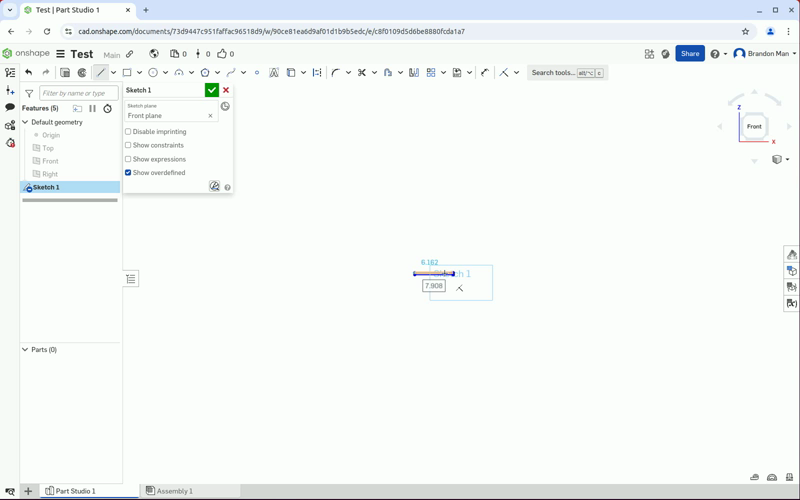
key_down(shift)
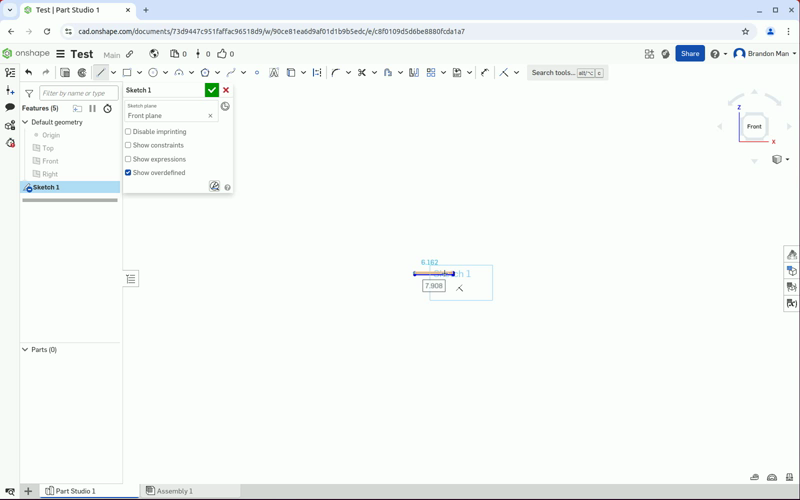
mouse_move(414, 274)
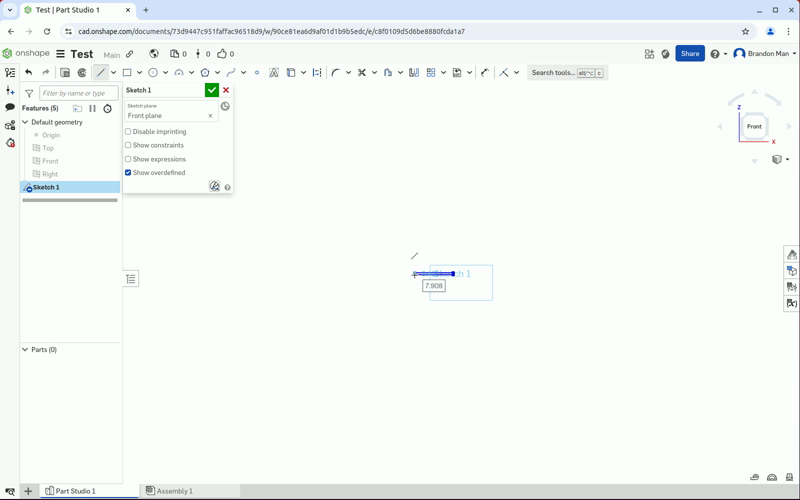
scroll(6)
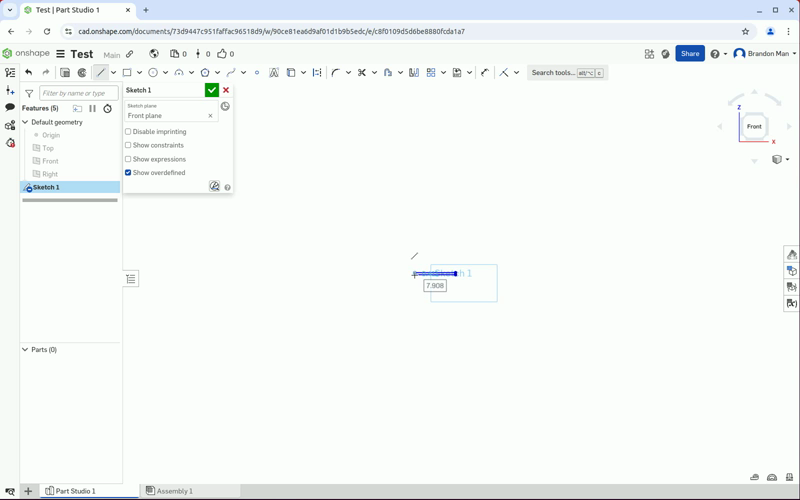
scroll(6)
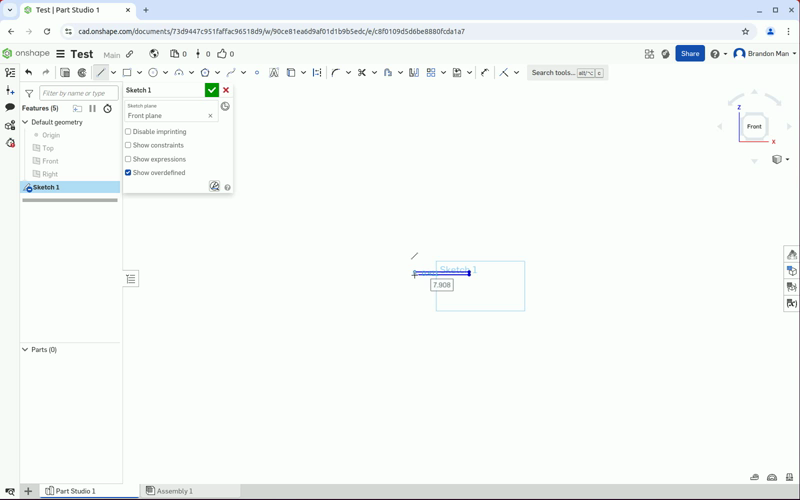
scroll(6)
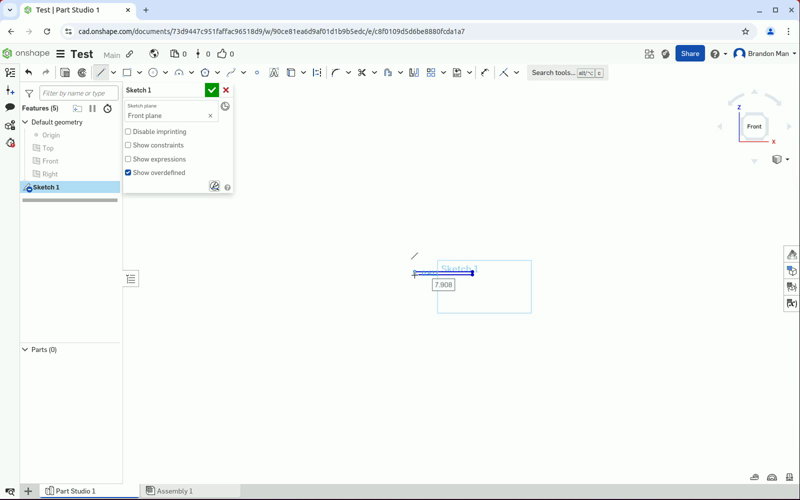
scroll(6)
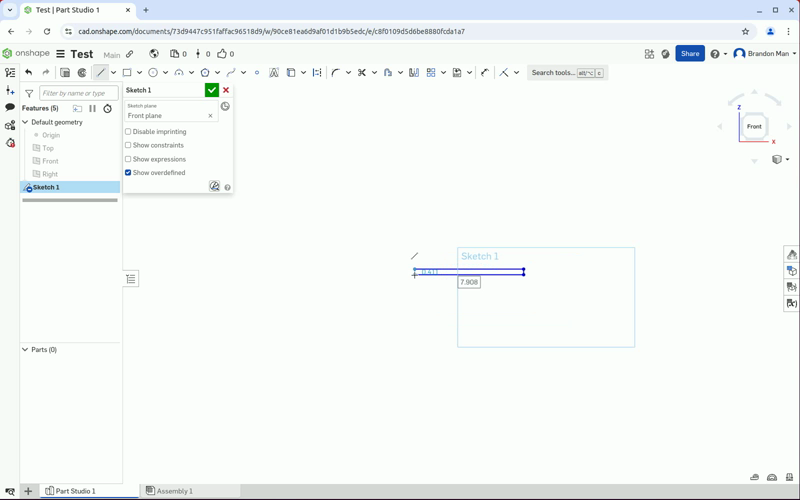
scroll(6)
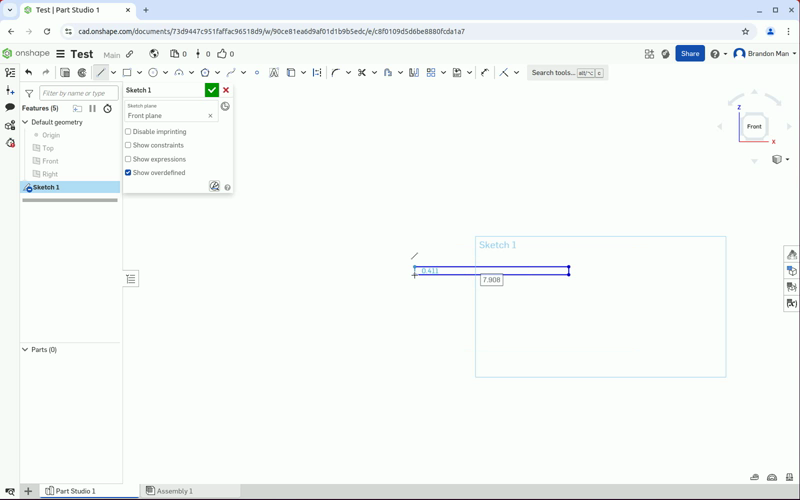
scroll(6)
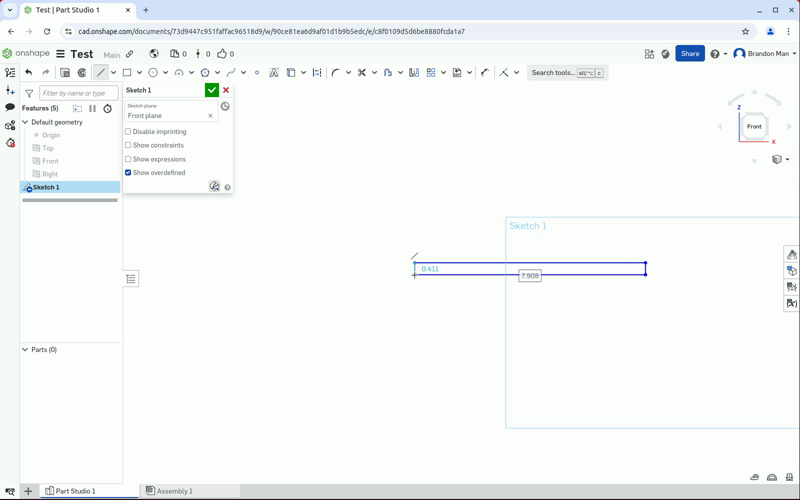
scroll(6)
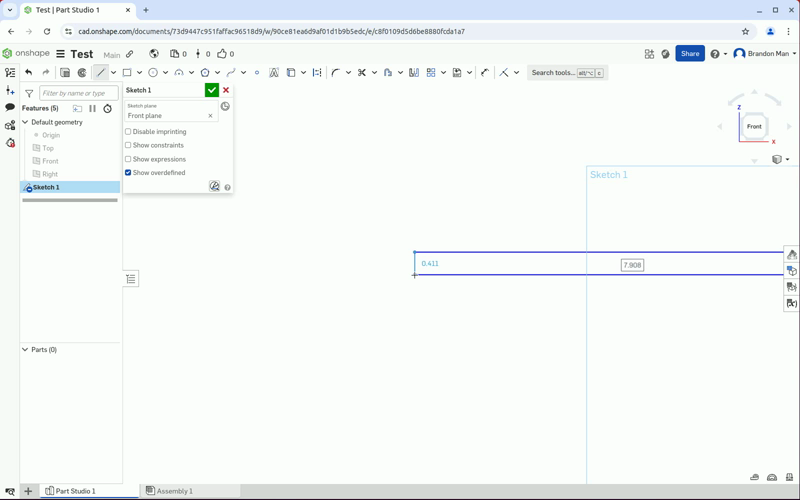
key_up(shift)
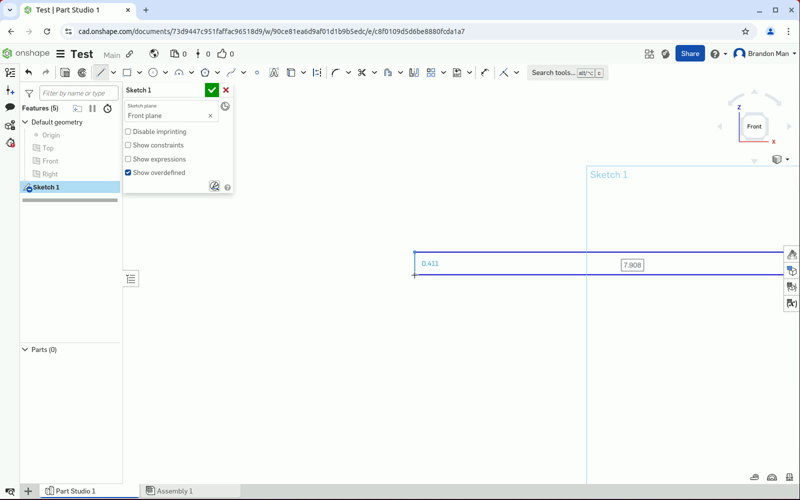
click(414, 274)
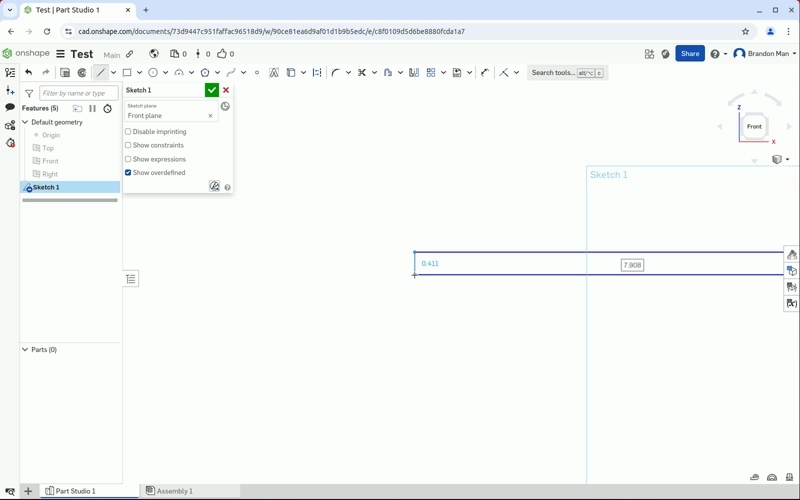
scroll(-6)
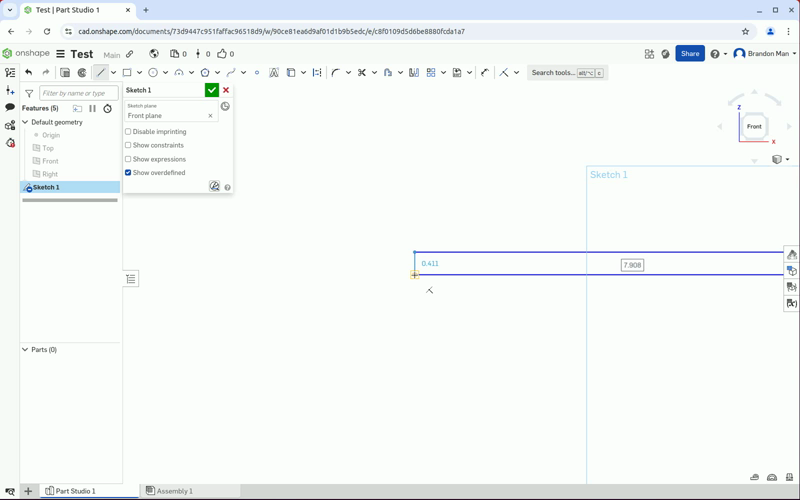
scroll(-6)
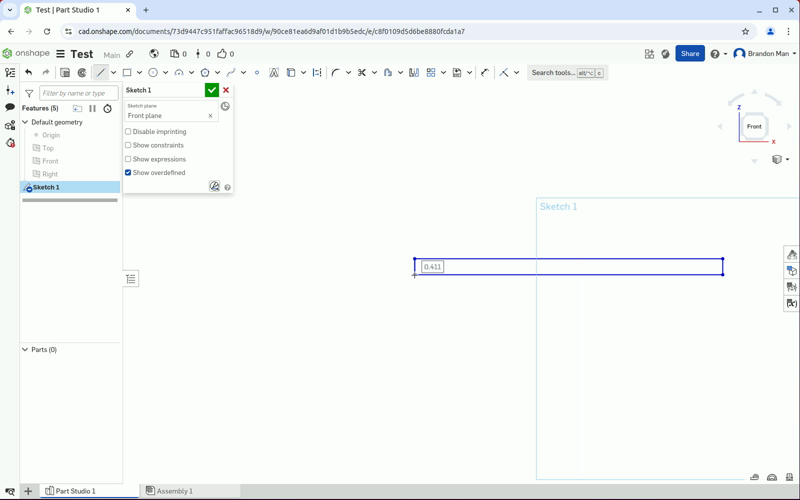
scroll(-6)
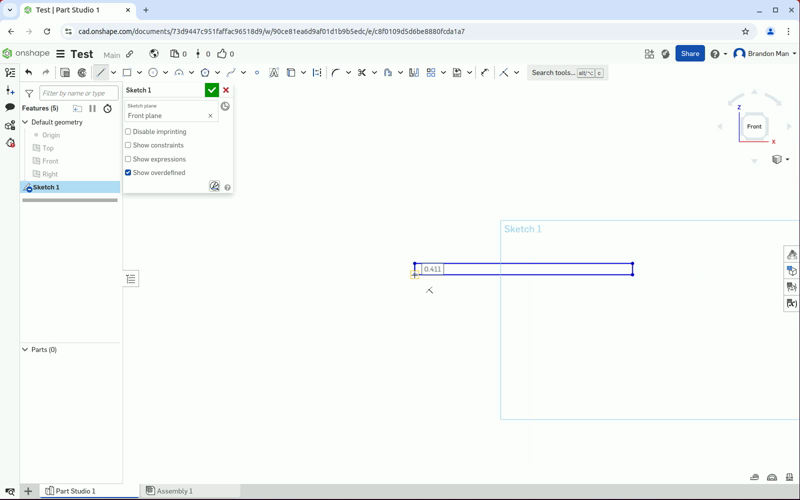
scroll(-6)
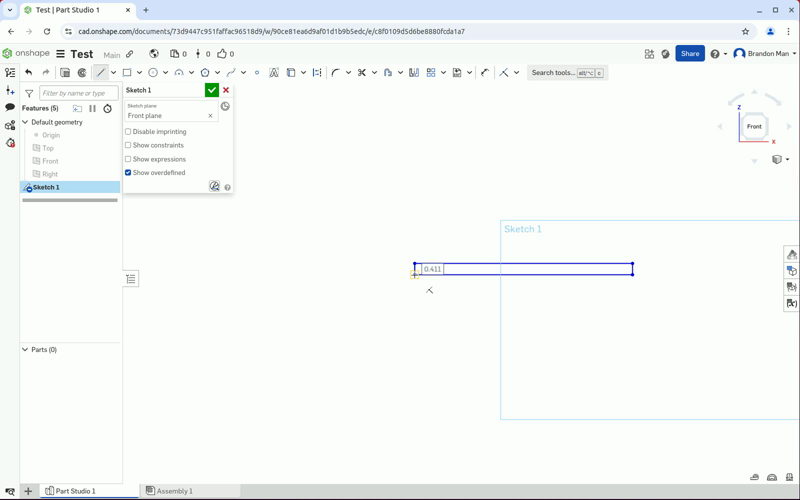
scroll(-6)
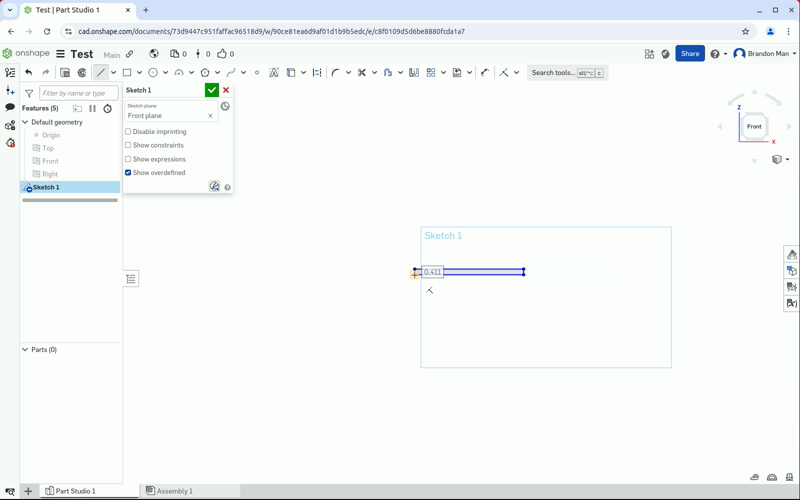
scroll(-6)
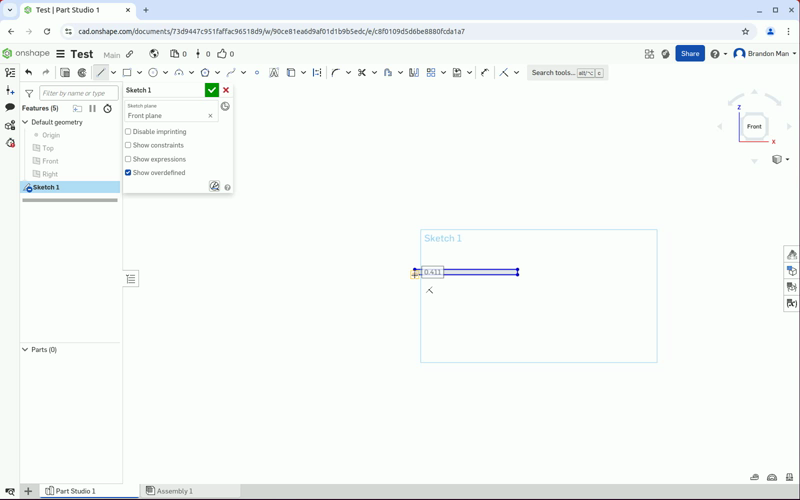
scroll(-6)
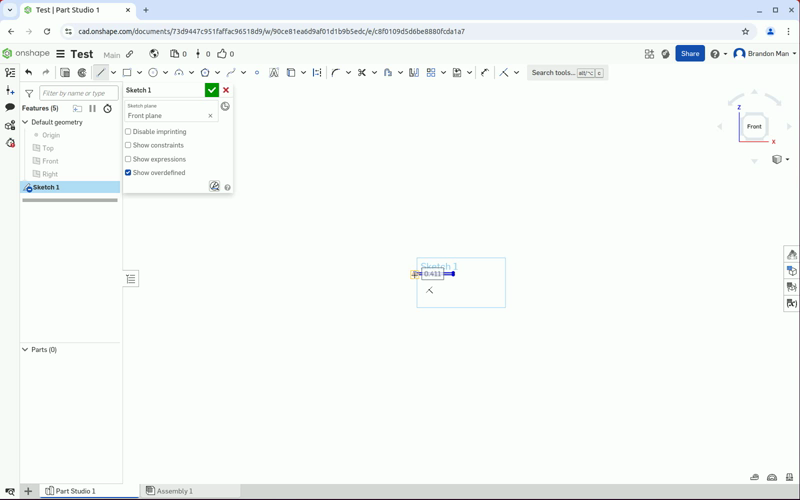
key(esc)
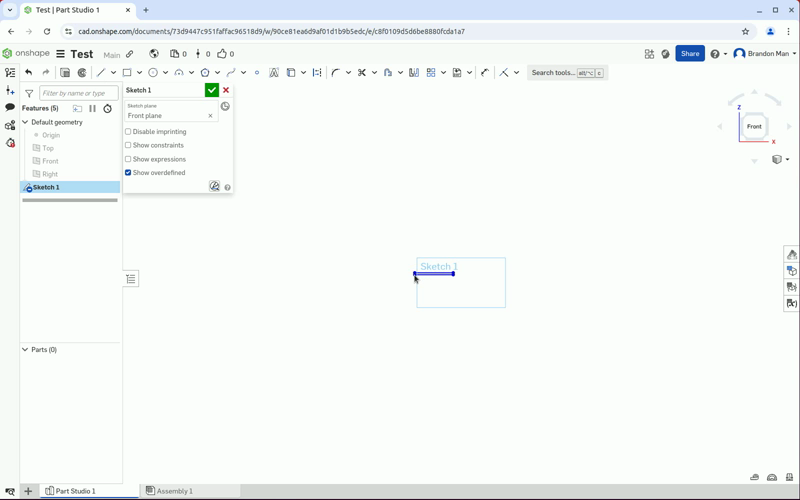
mouse_move(436, 272)
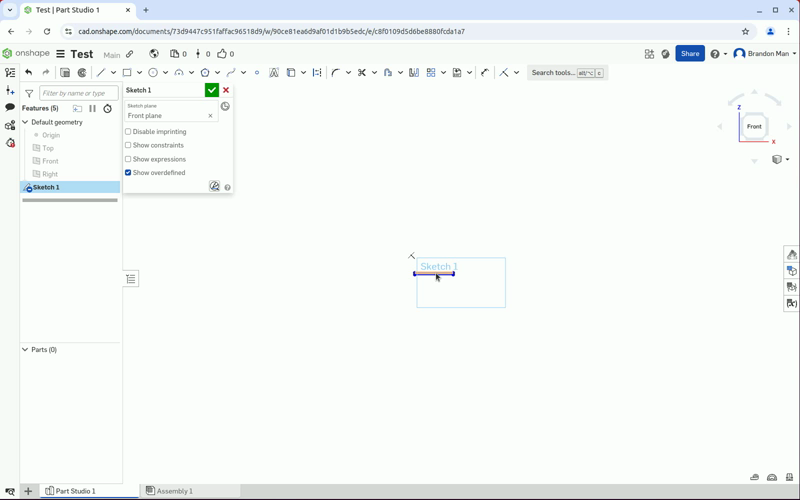
scroll(6)
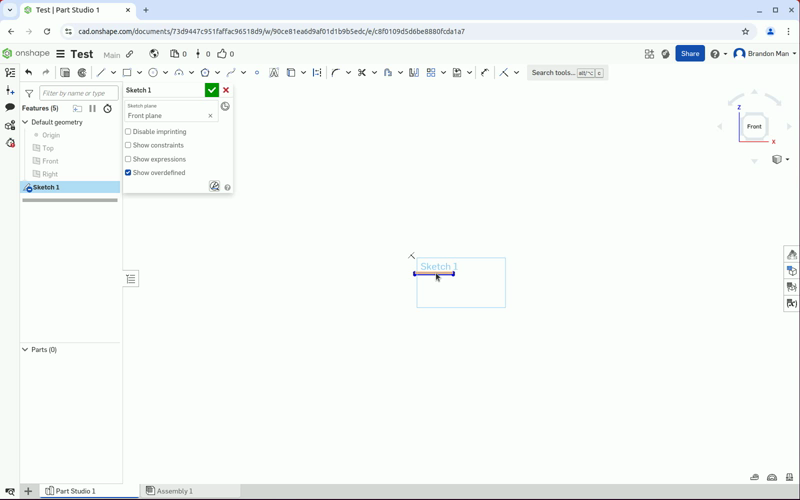
scroll(6)
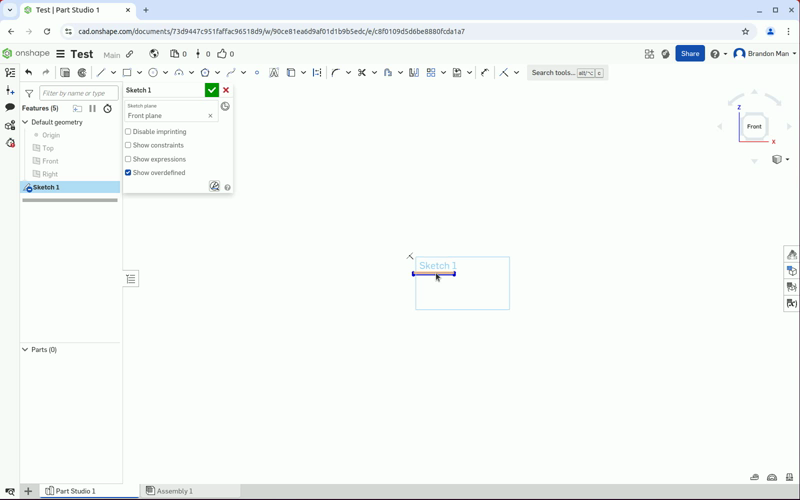
scroll(6)
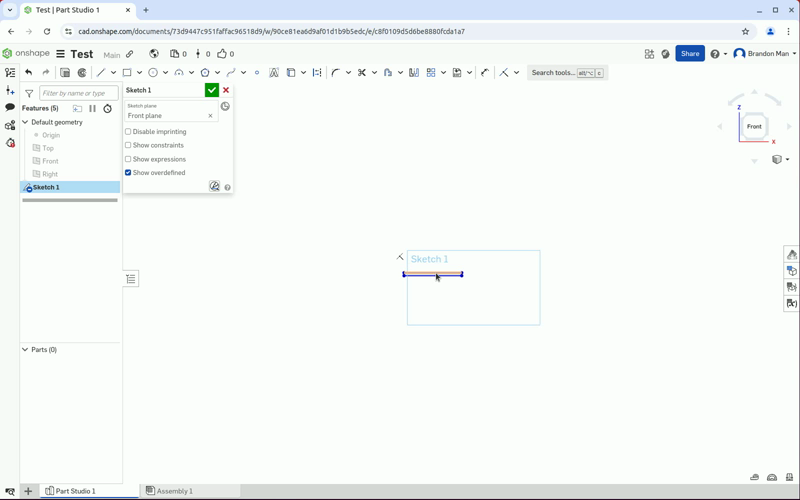
scroll(6)
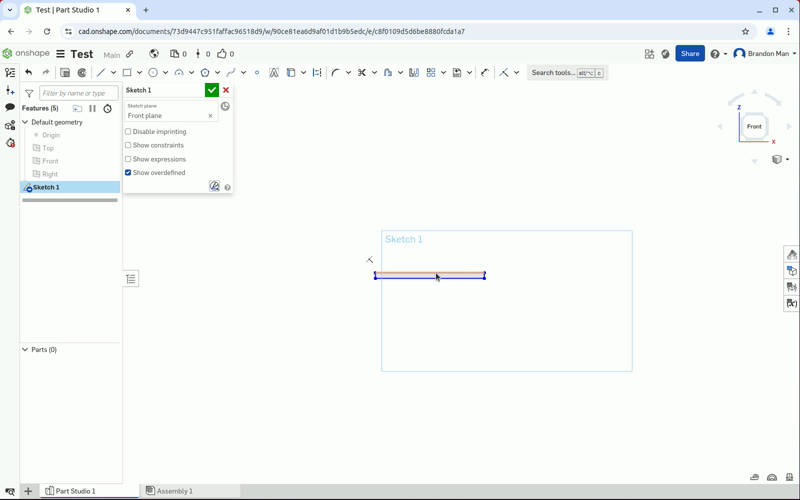
scroll(6)
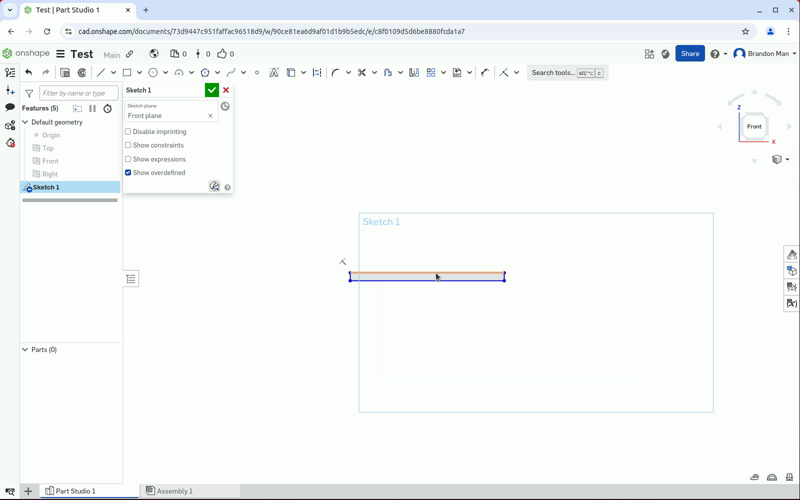
scroll(6)
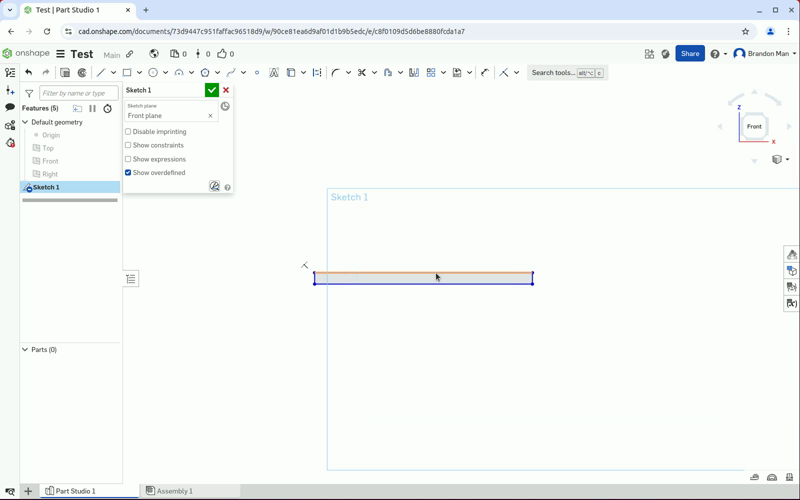
scroll(6)
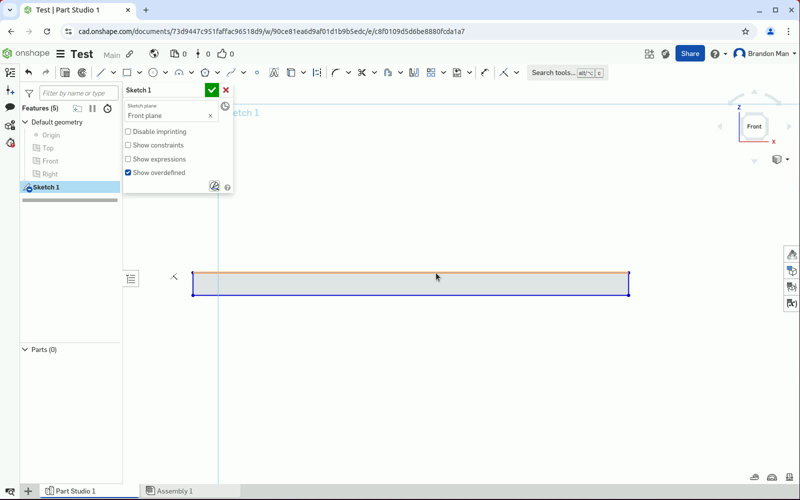
click(436, 272)
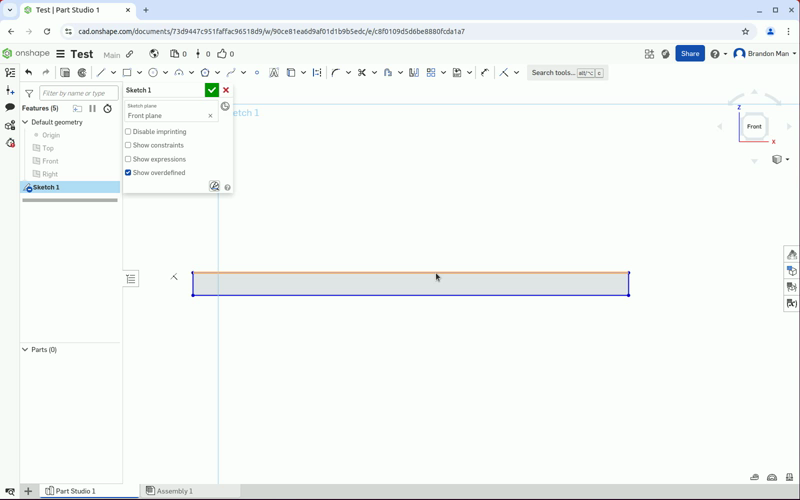
scroll(-6)
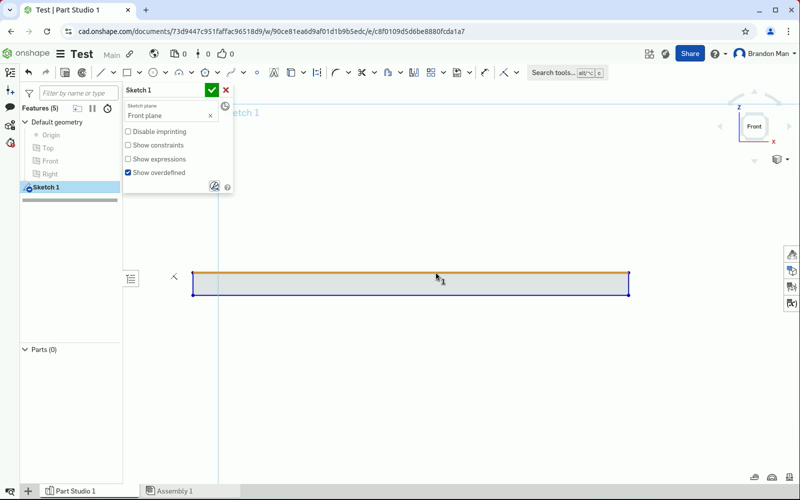
scroll(-6)
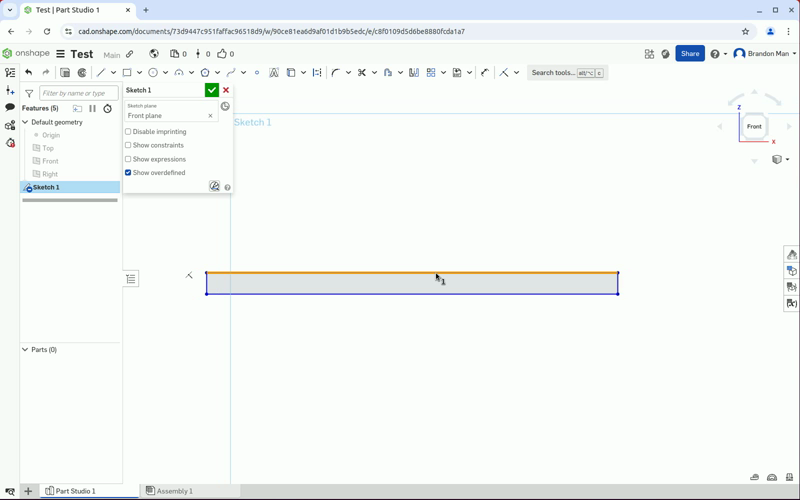
scroll(-6)
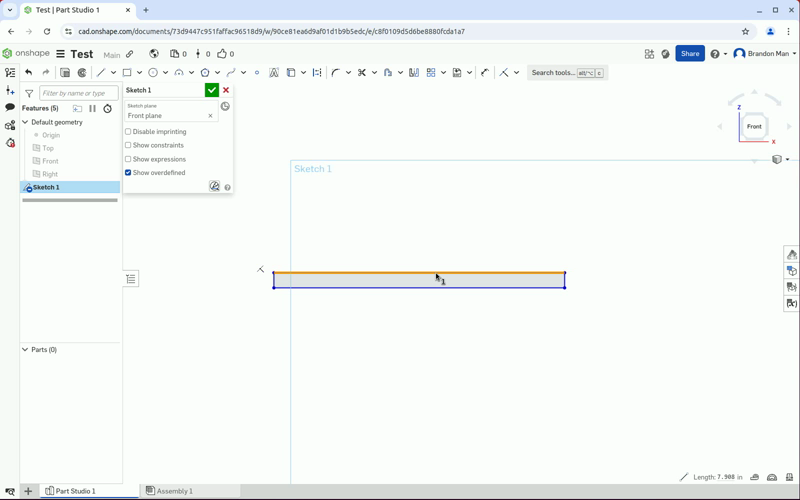
scroll(-6)
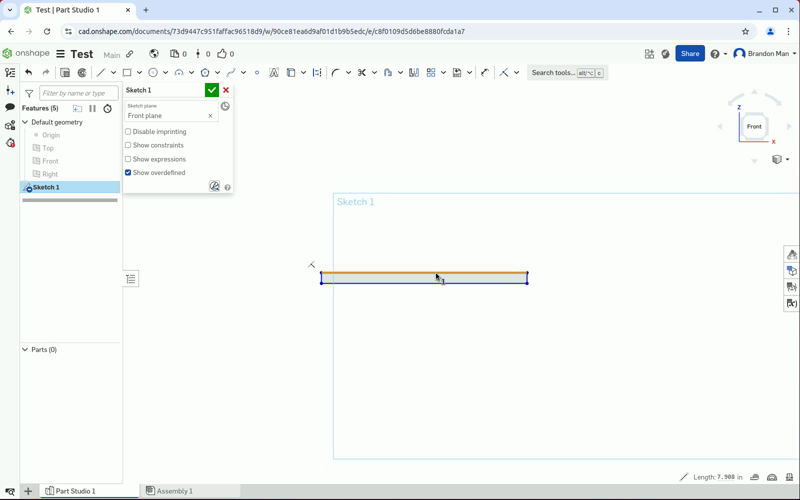
scroll(-6)
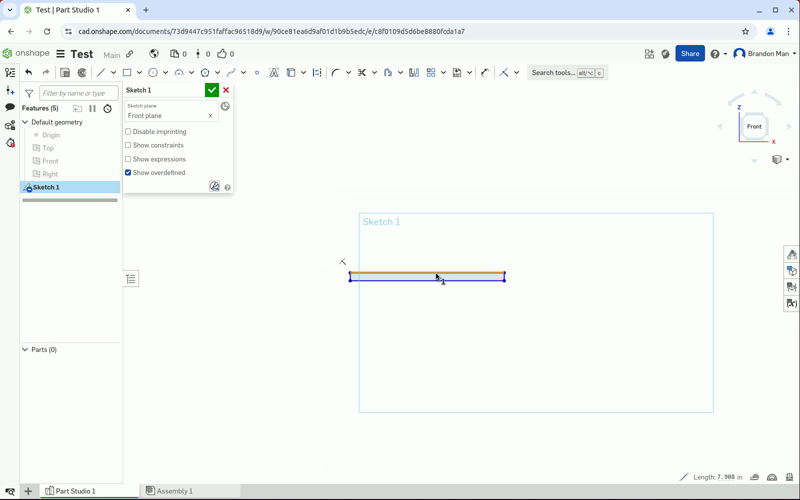
scroll(-6)
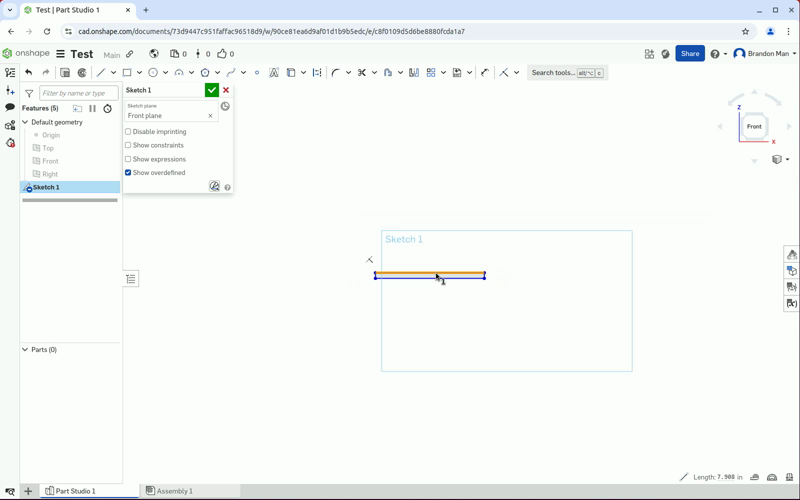
scroll(-6)
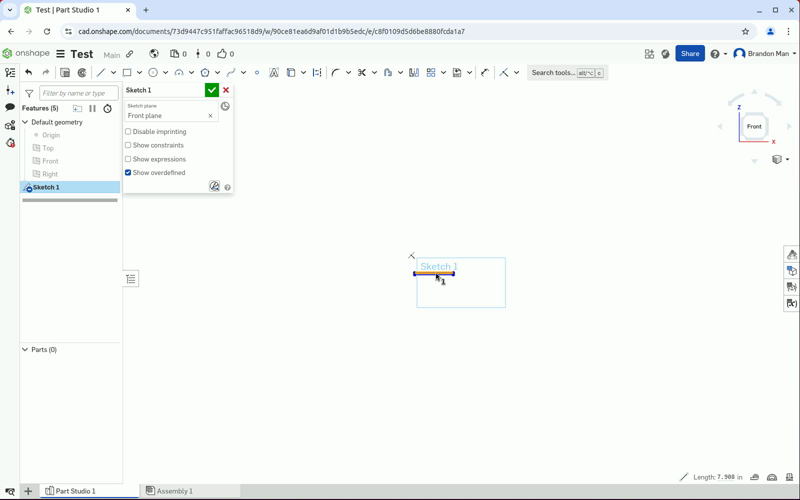
mouse_move(73, 352)
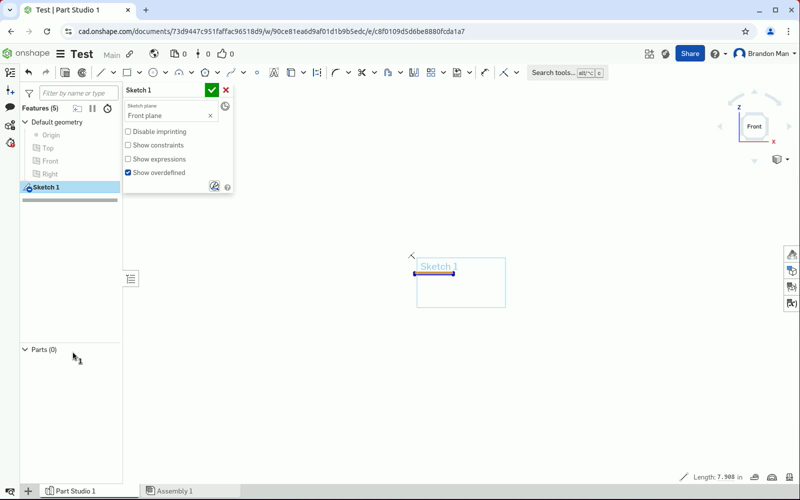
key(shift+y)
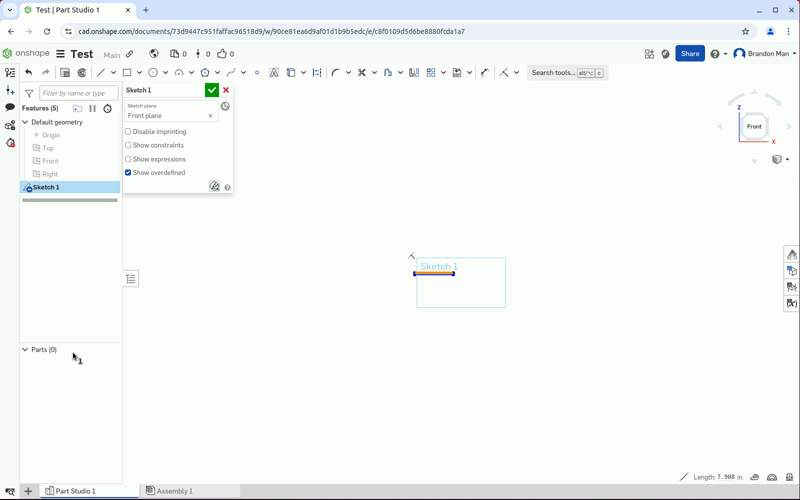
key(shift+e)
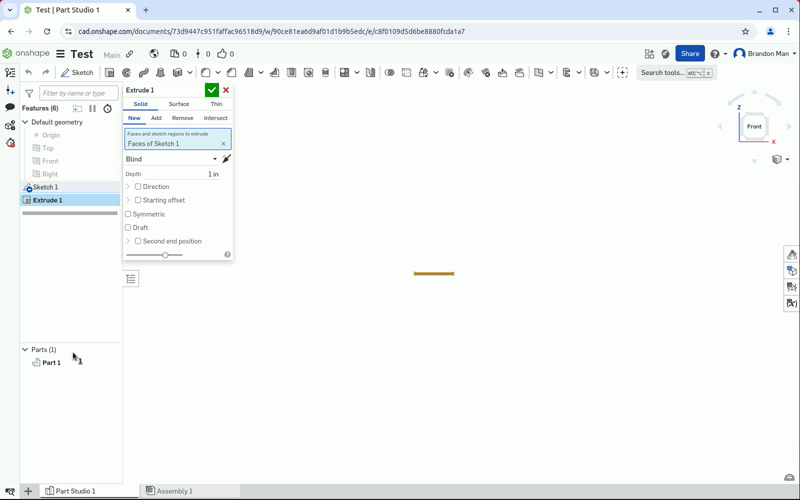
mouse_move(143, 106)
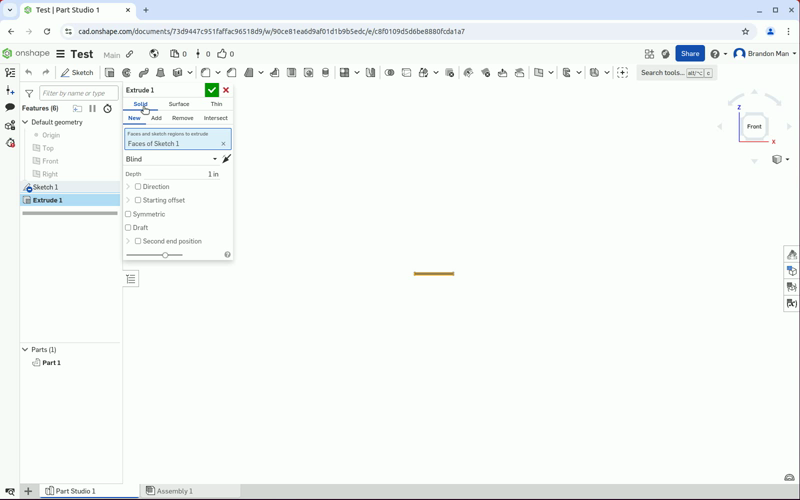
click(143, 106)
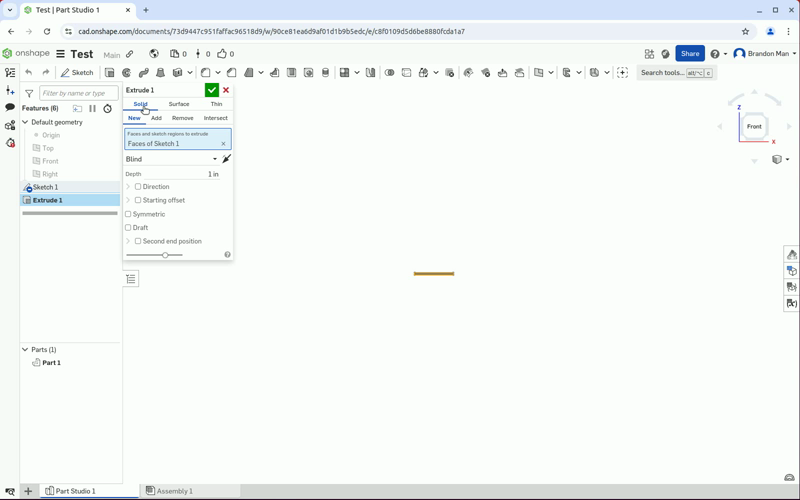
mouse_move(137, 120)
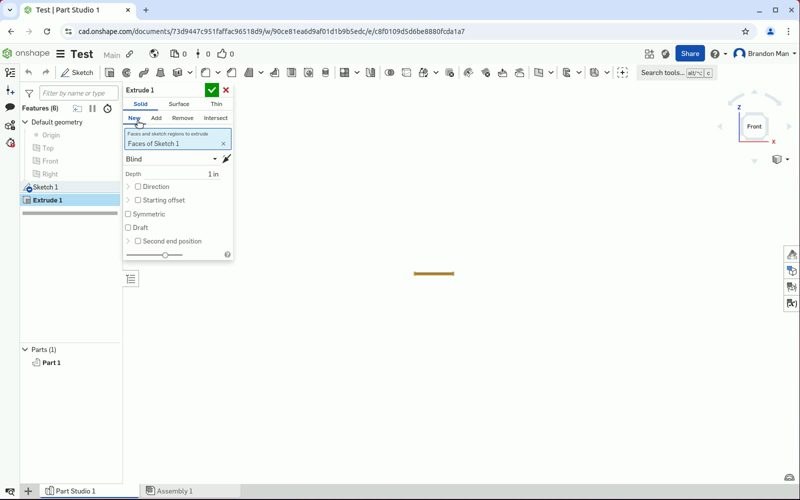
click(137, 120)
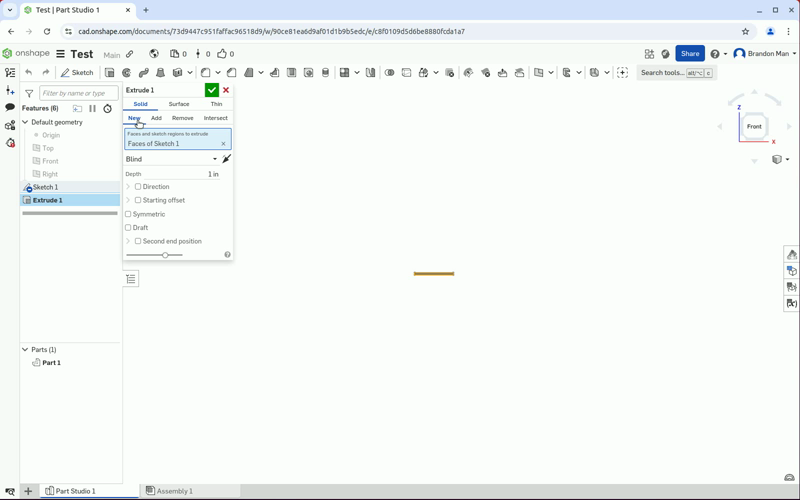
key(tab, 4)
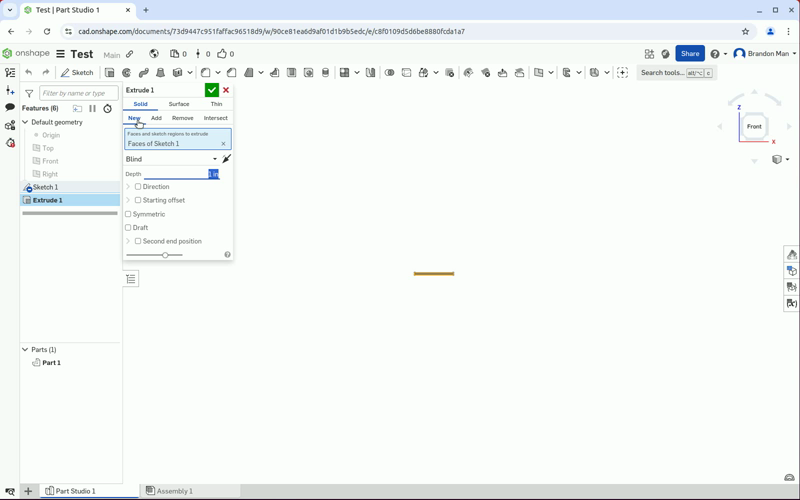
text(23.108)
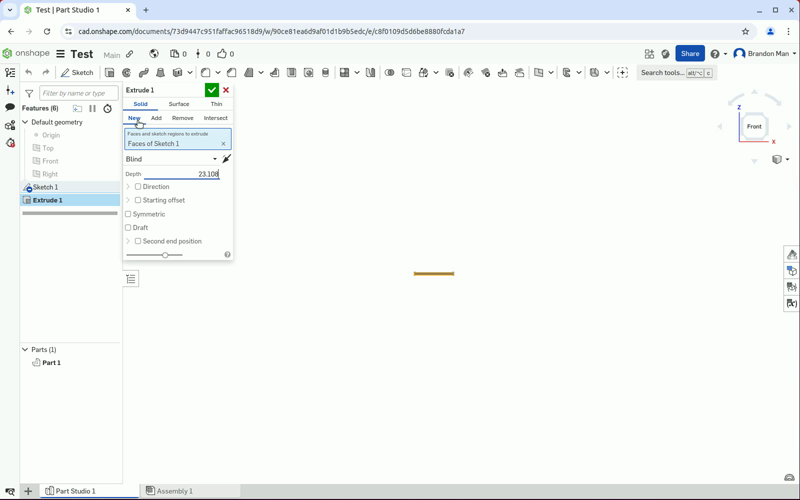
key(enter)
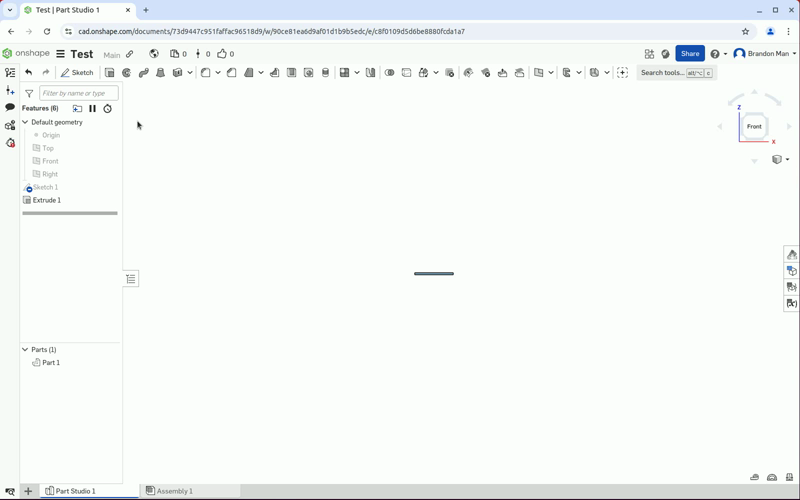
key(shift+h)
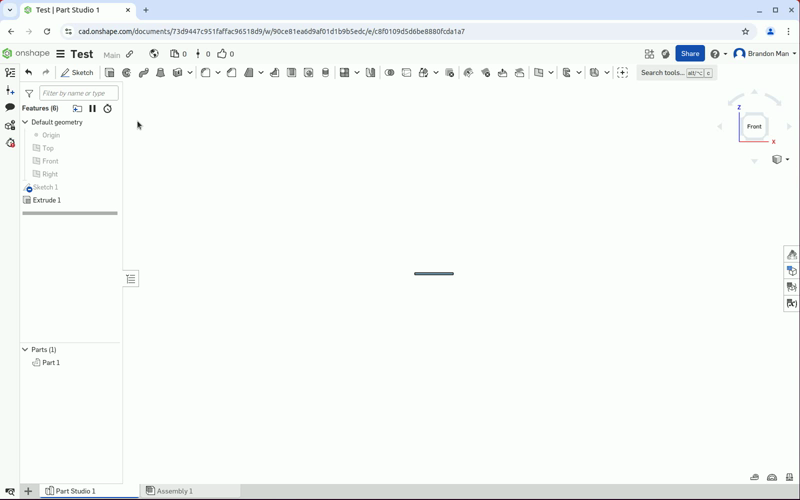
key(shift+h)
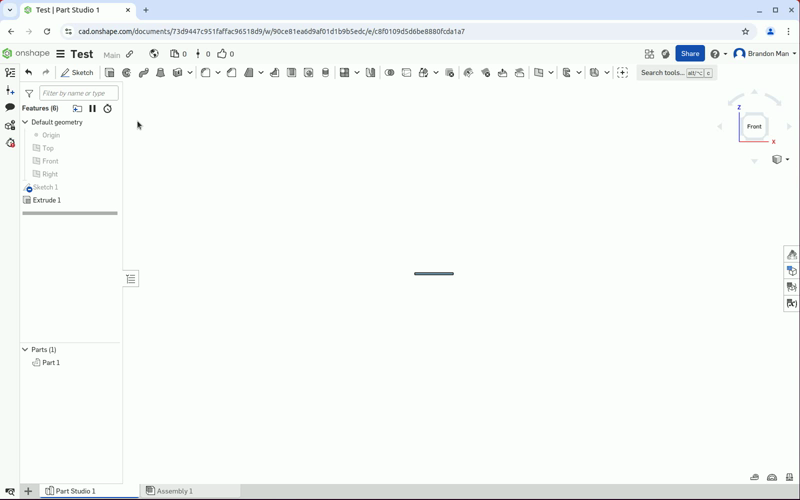
mouse_move(73, 189)
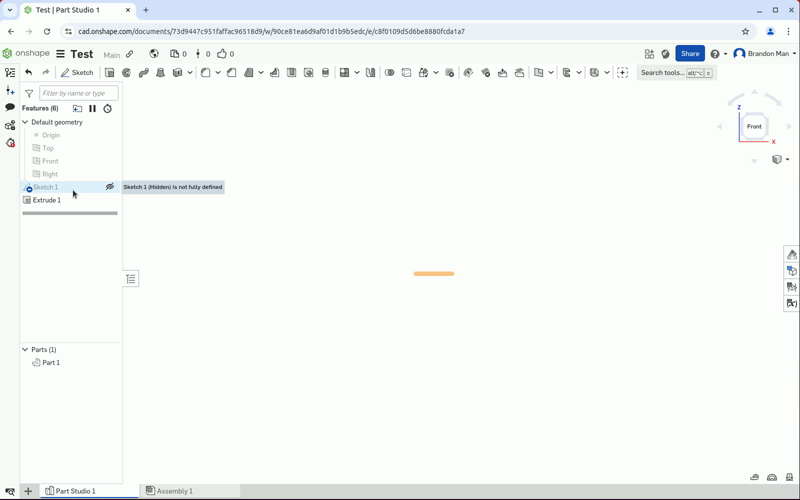
click(73, 189)
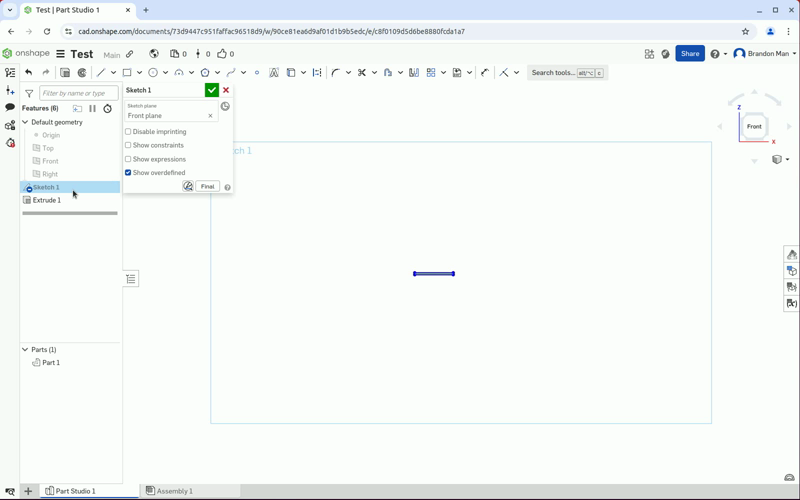
mouse_move(229, 92)
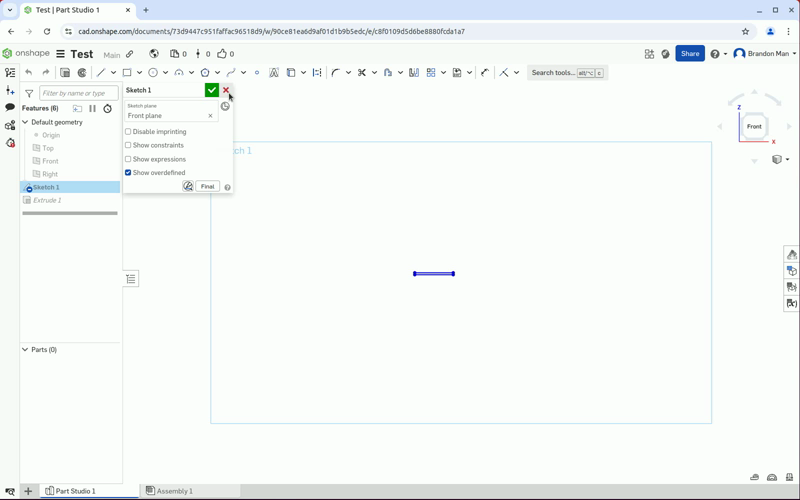
click(229, 92)
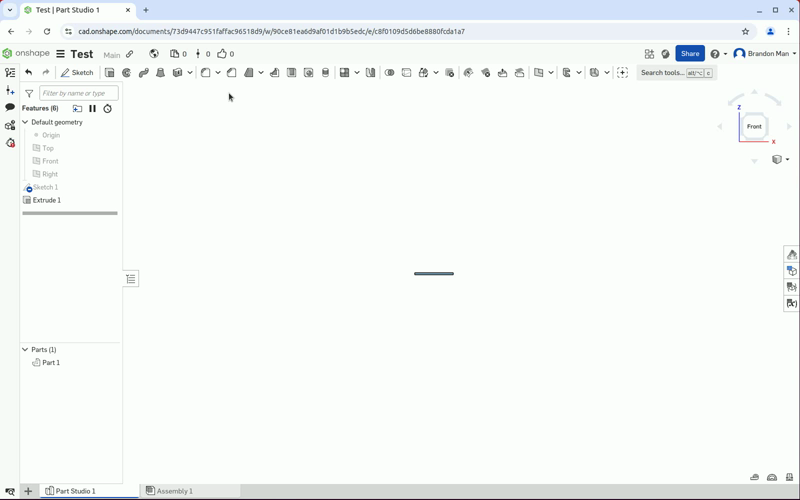
mouse_move(73, 352)
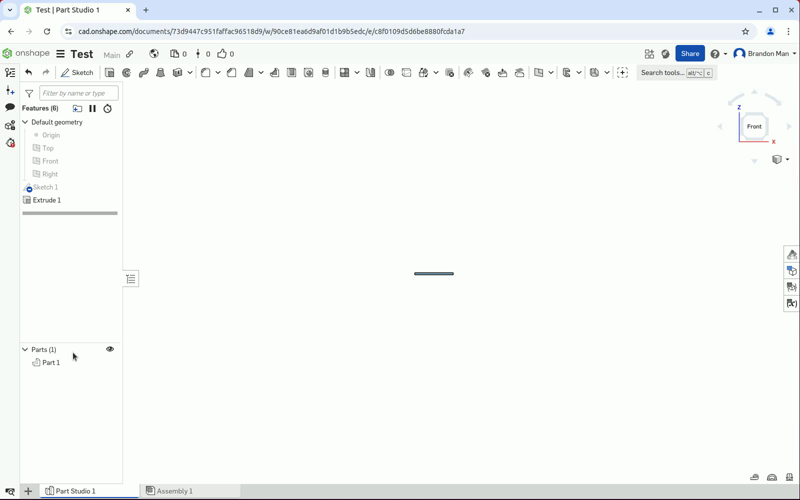
key(y)
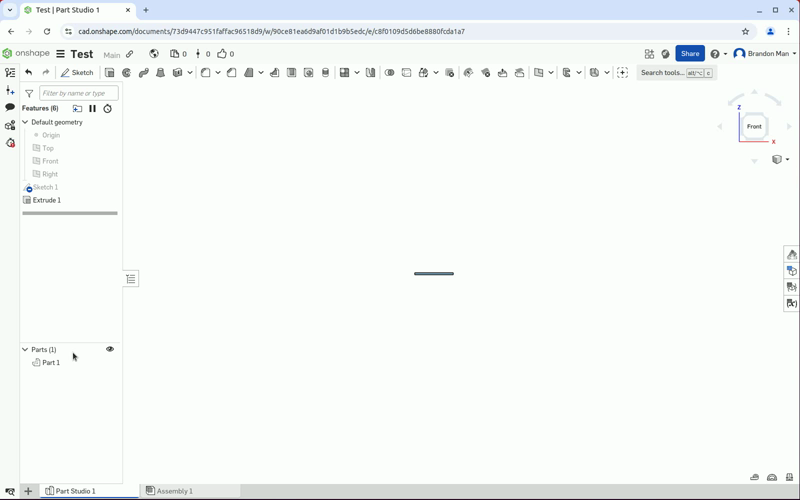
key(shift+p)
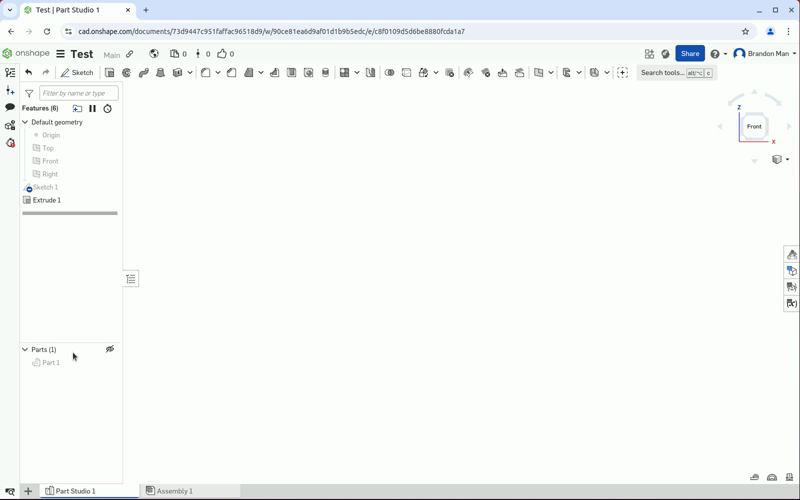
key(space)
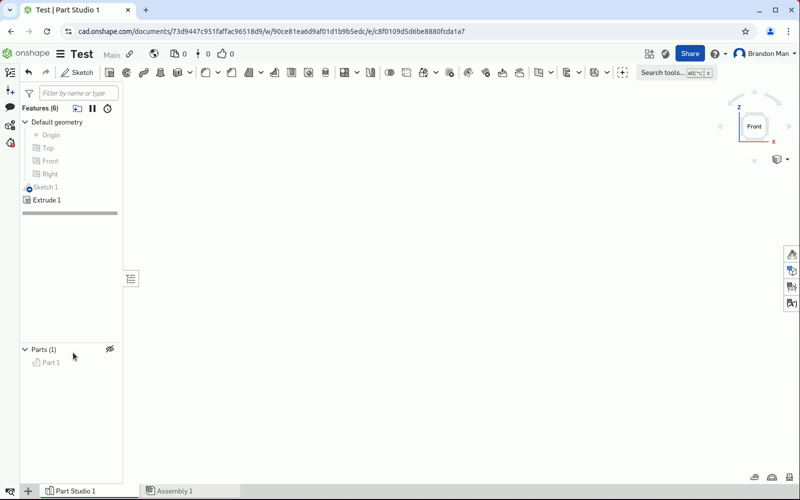
key_down(shift)
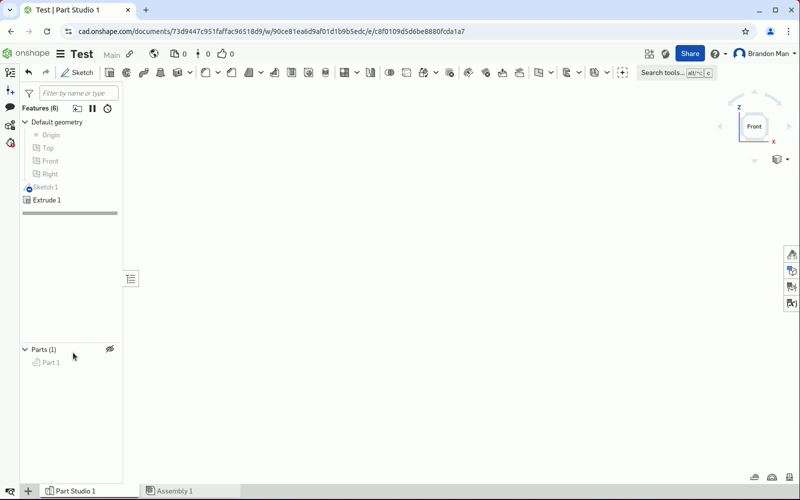
key(down)
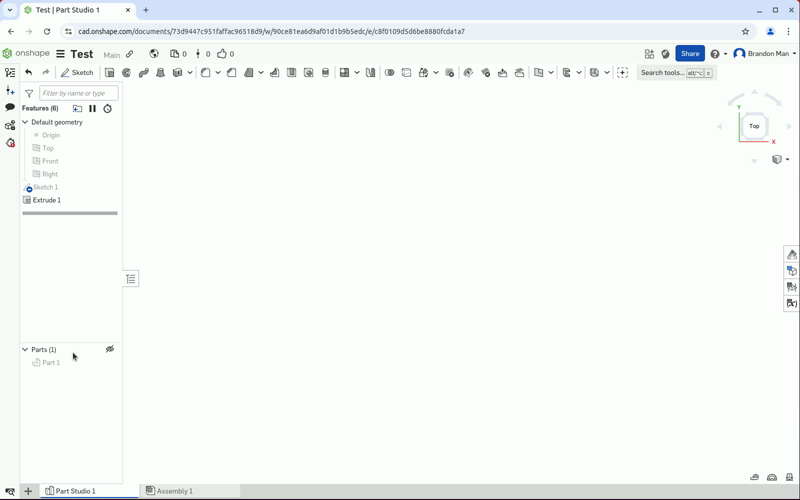
key_up(shift)
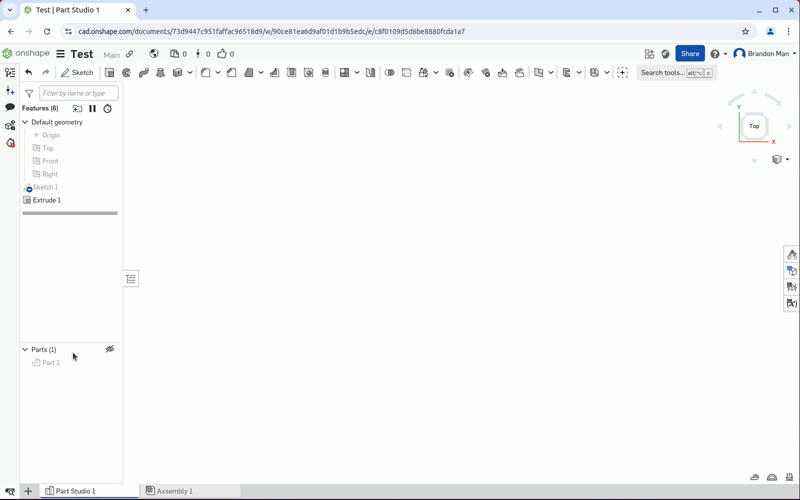
mouse_move(73, 352)
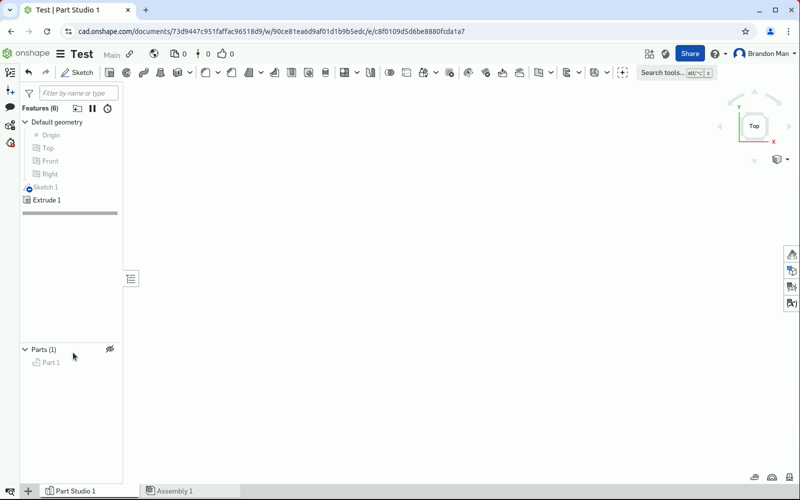
key(shift+y)
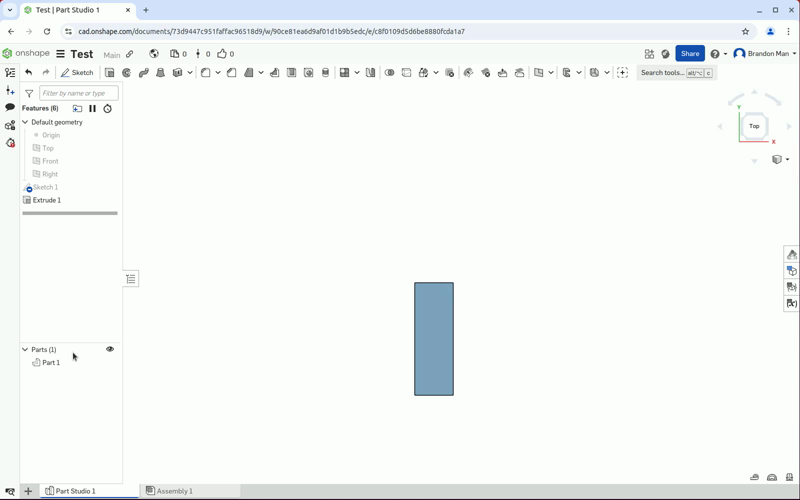
mouse_move(541, 75)
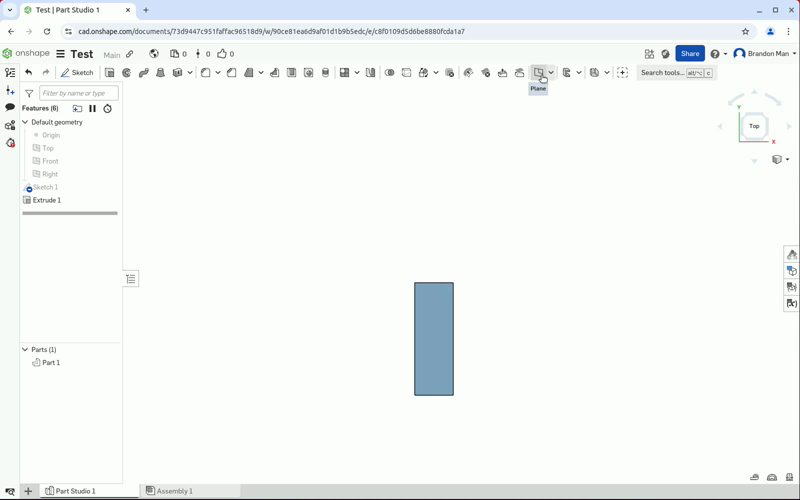
click(541, 75)
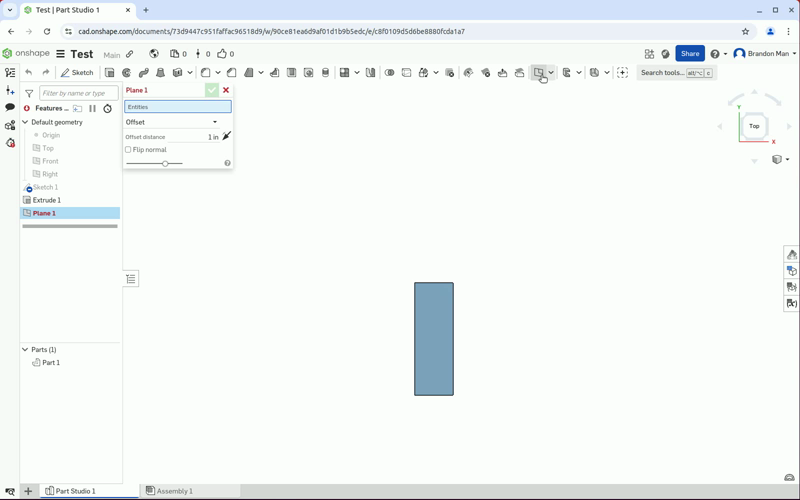
mouse_move(73, 150)
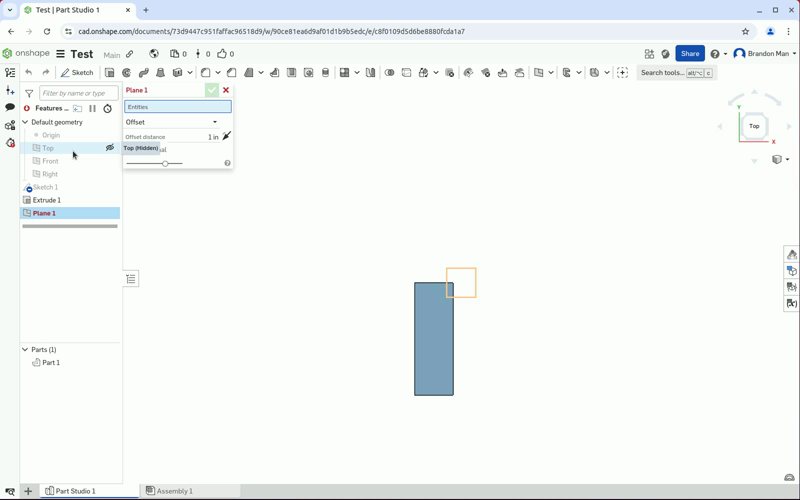
click(73, 150)
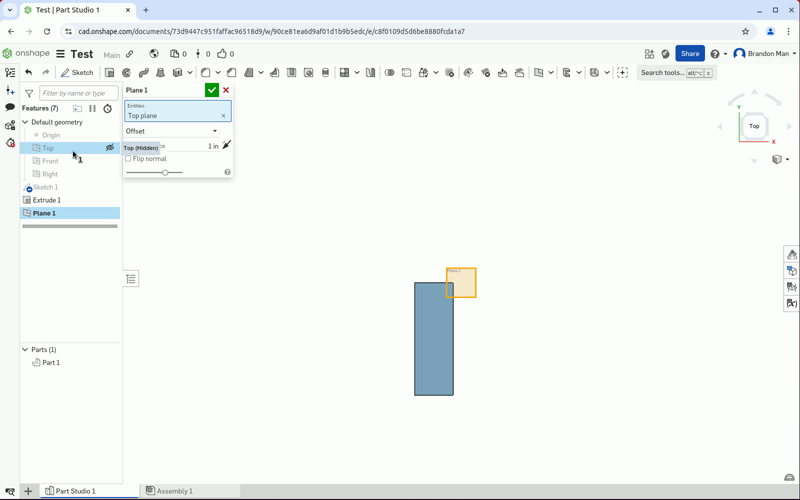
key(tab, 2)
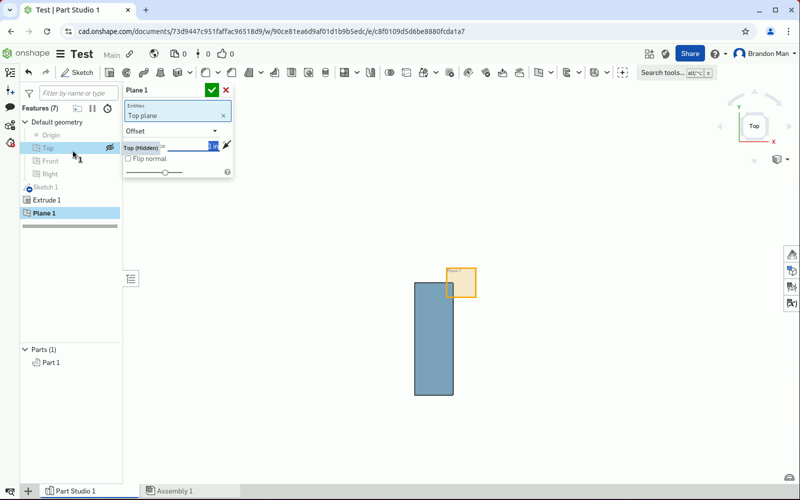
text(1.91)
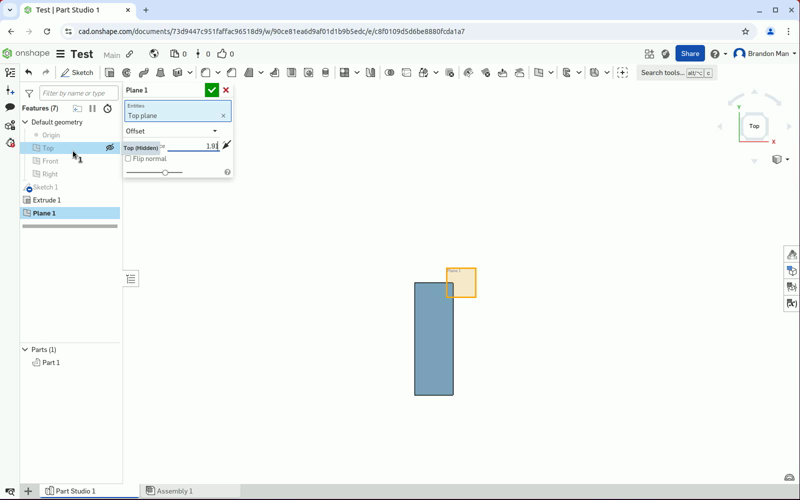
key(enter, 2)
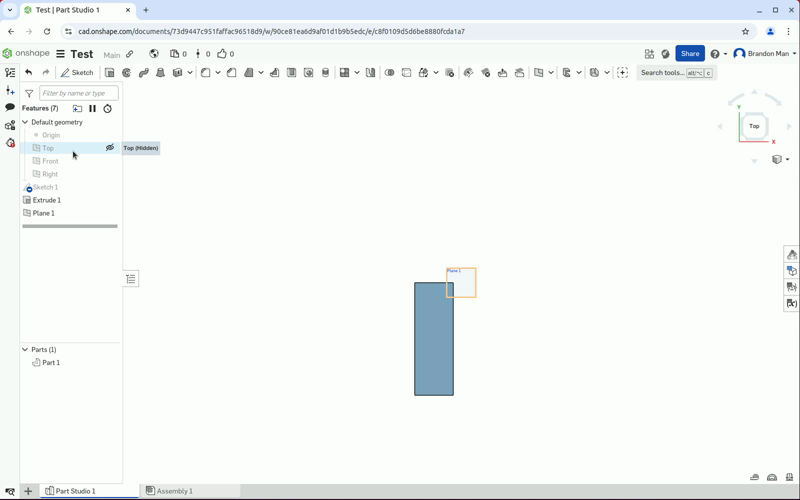
key(shift+s)
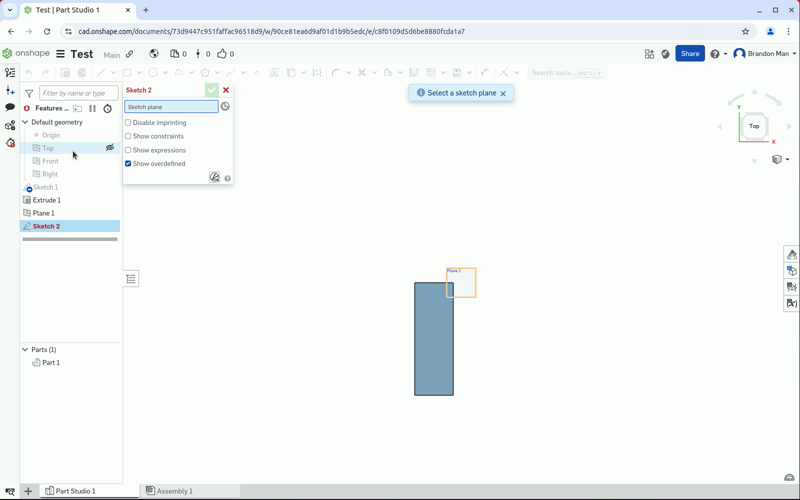
mouse_move(73, 215)
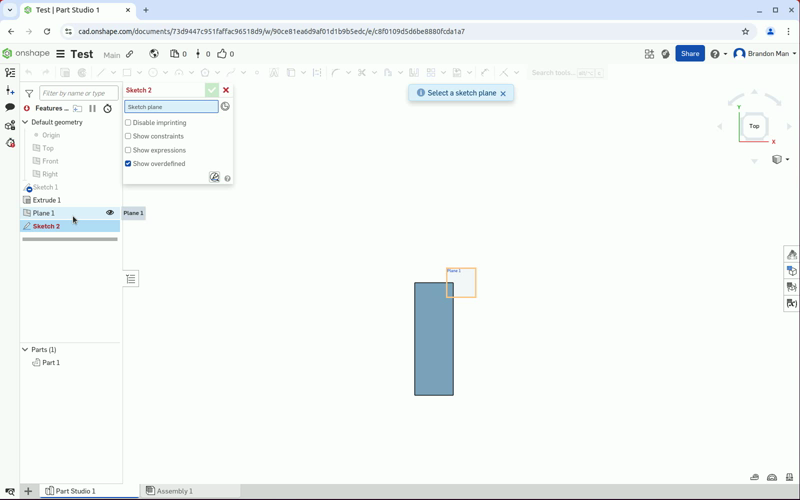
click(73, 215)
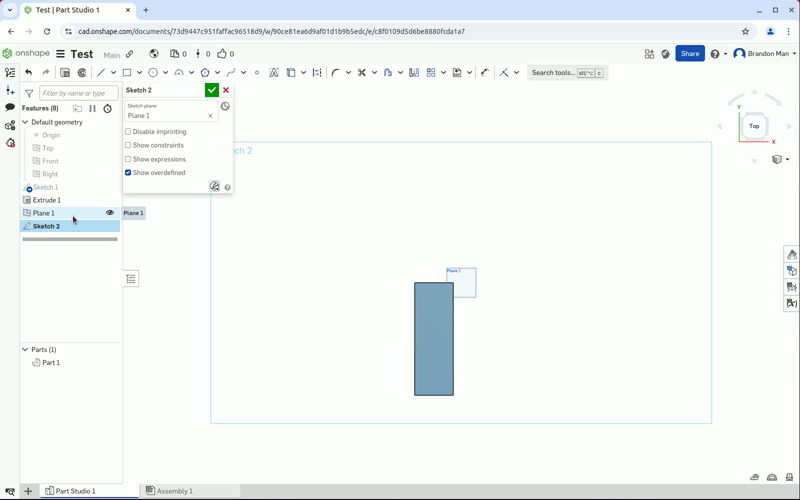
mouse_move(73, 352)
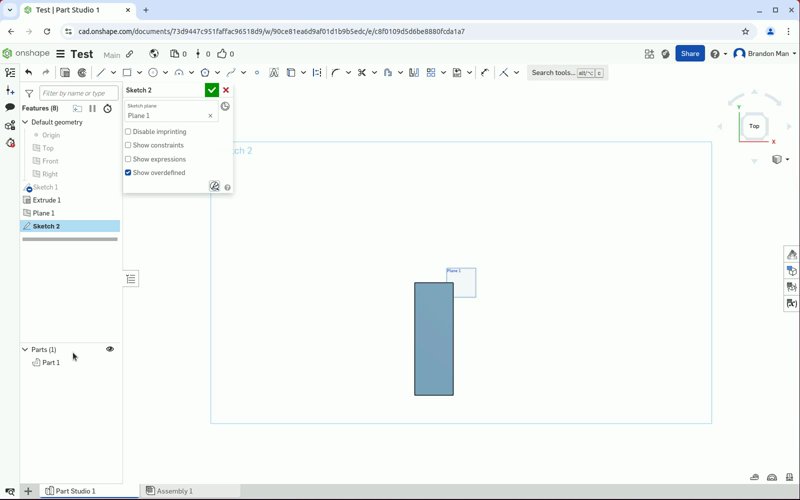
key(y)
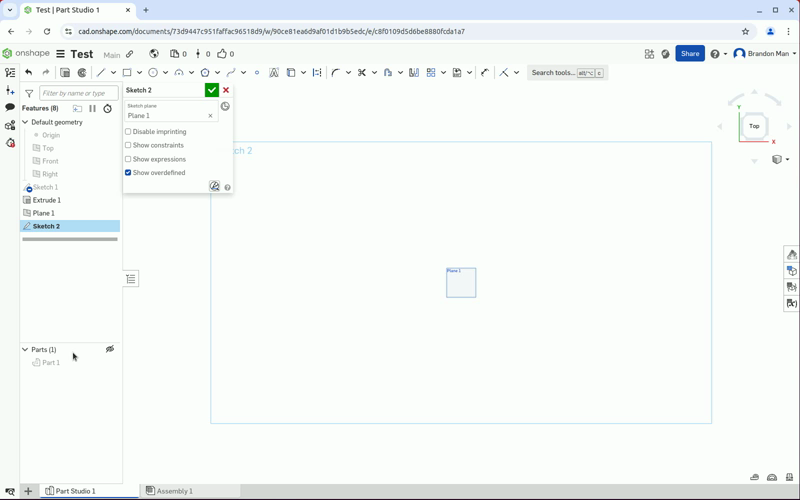
key(l)
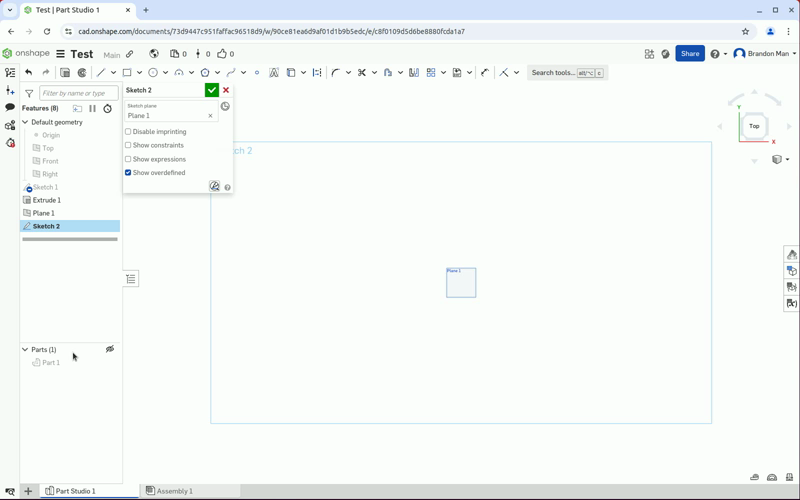
key_down(shift)
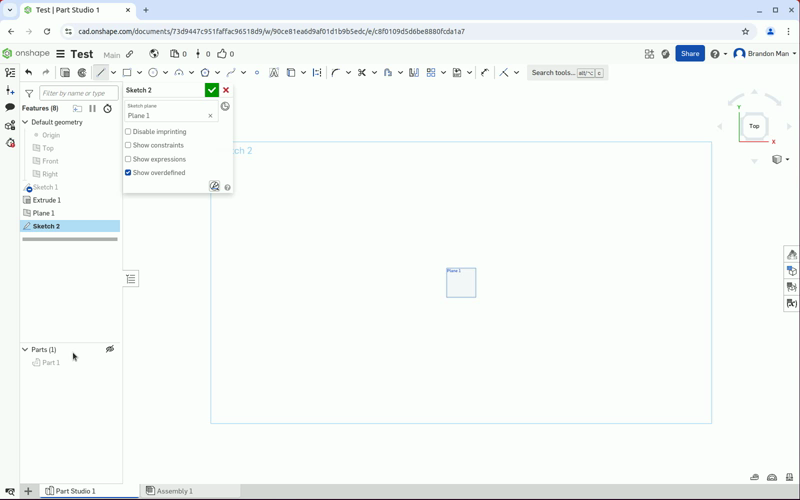
mouse_move(414, 395)
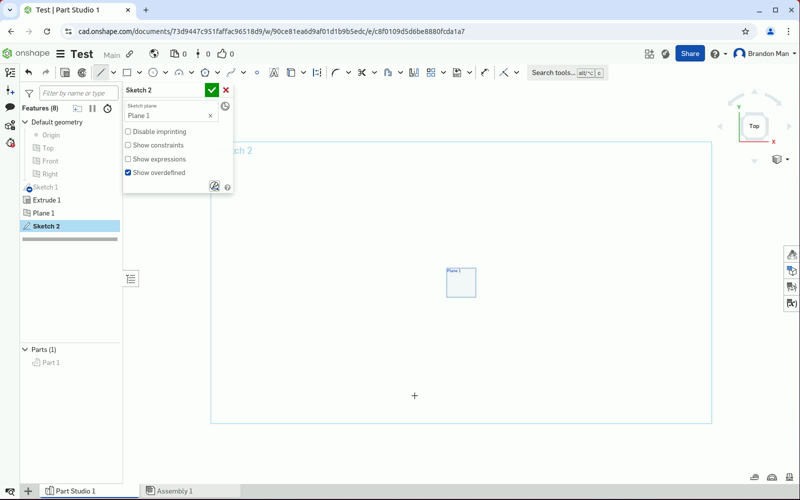
click(414, 395)
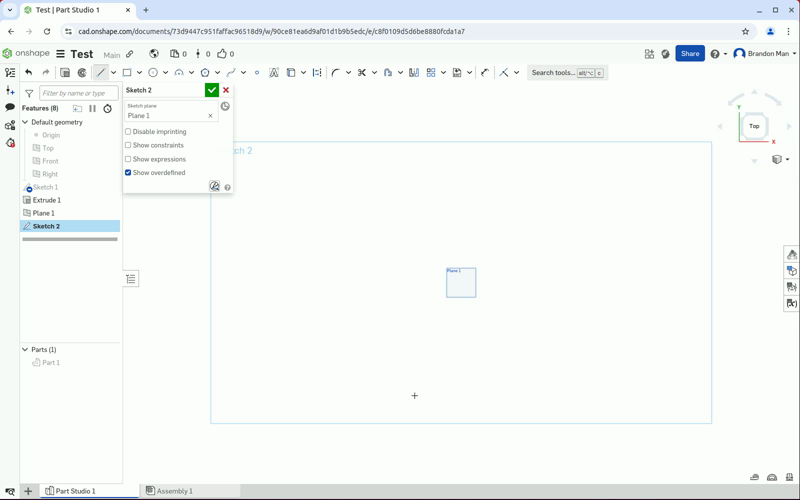
key_up(shift)
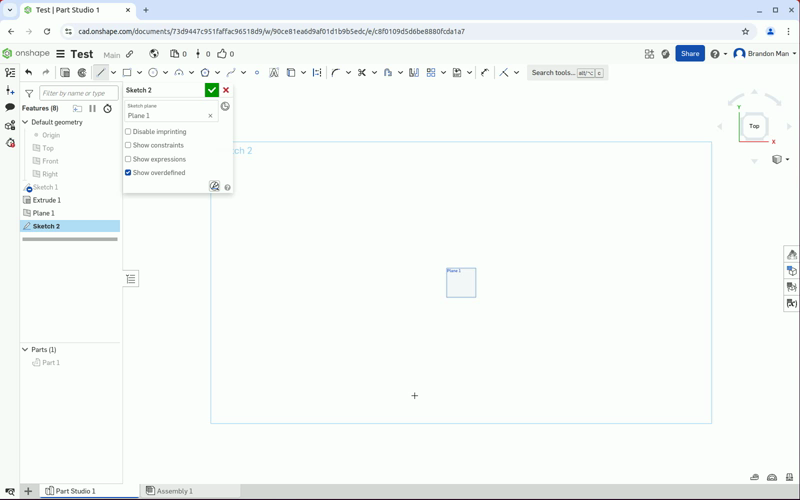
key_down(shift)
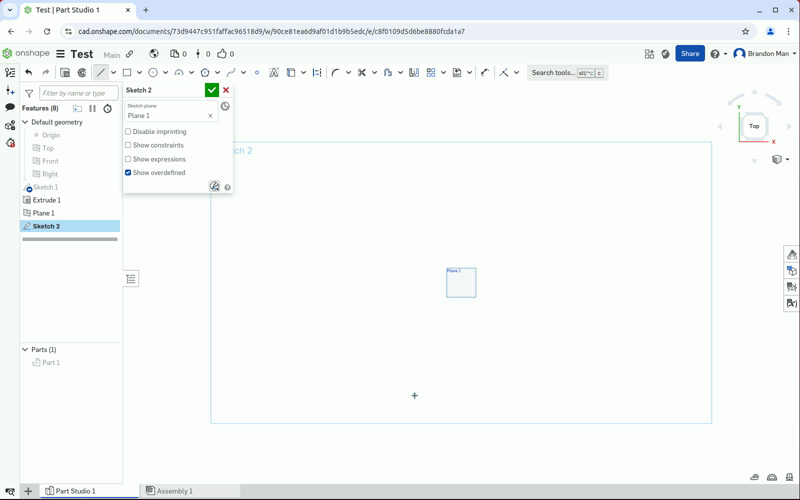
mouse_move(444, 395)
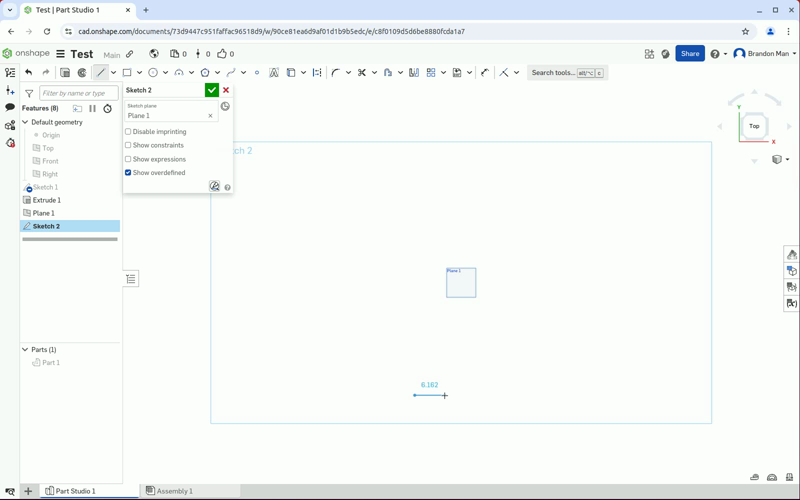
mouse_move(424, 395)
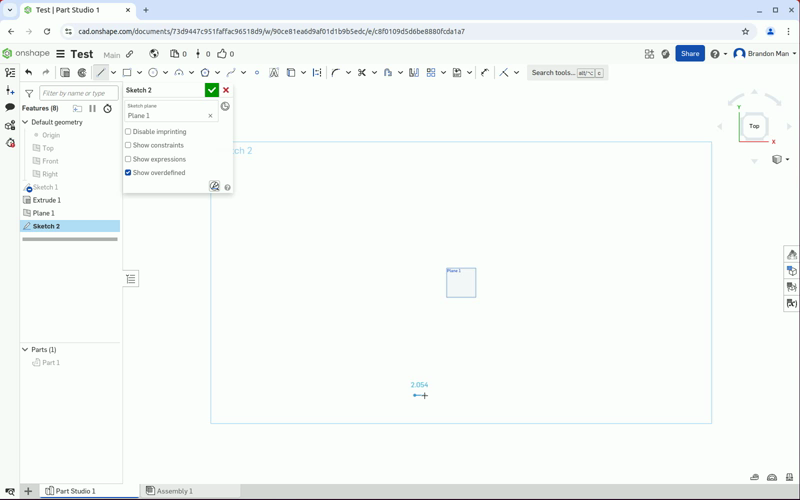
click(424, 395)
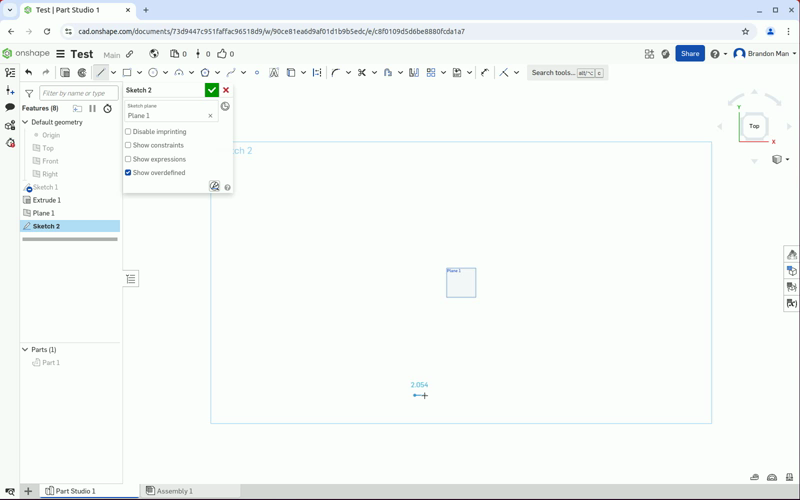
key_up(shift)
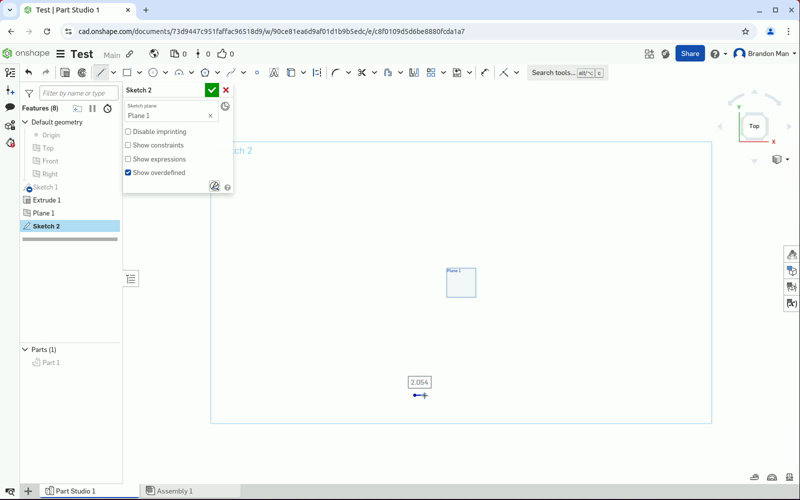
key_down(shift)
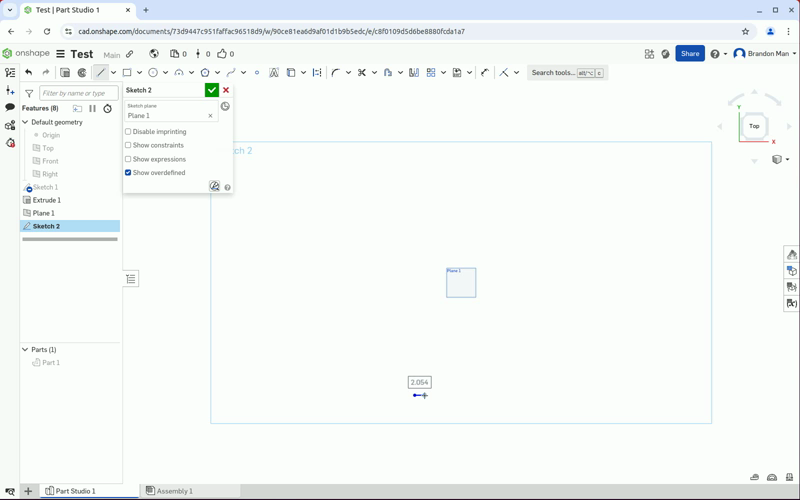
mouse_move(424, 282)
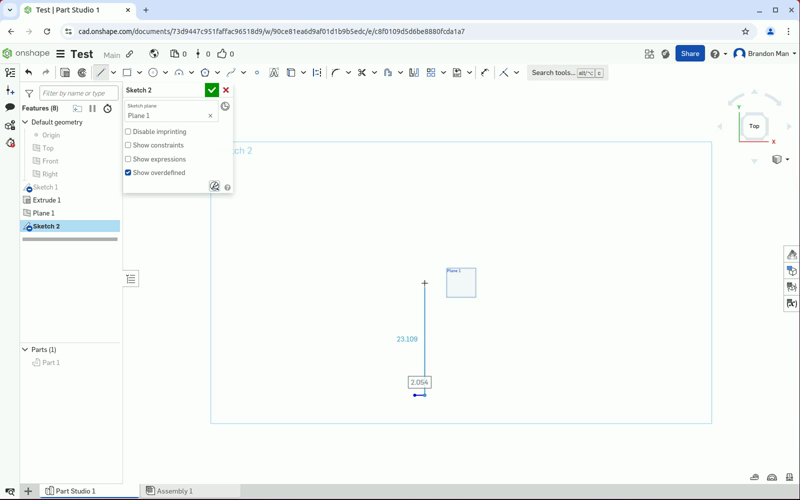
click(424, 282)
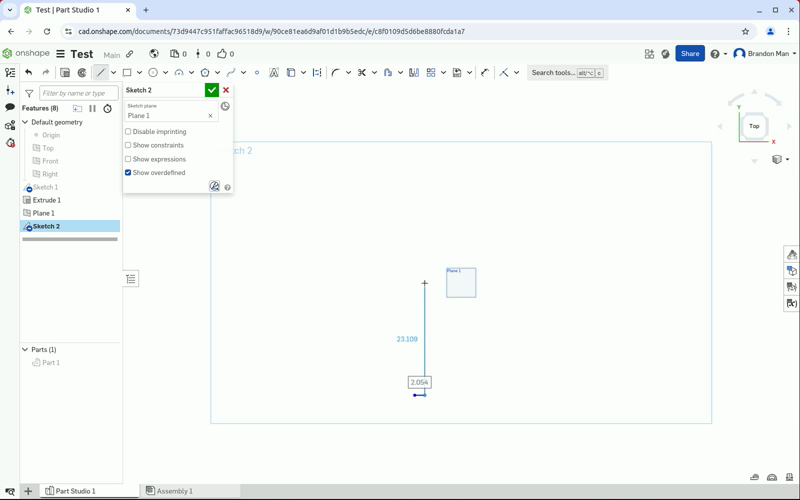
key_up(shift)
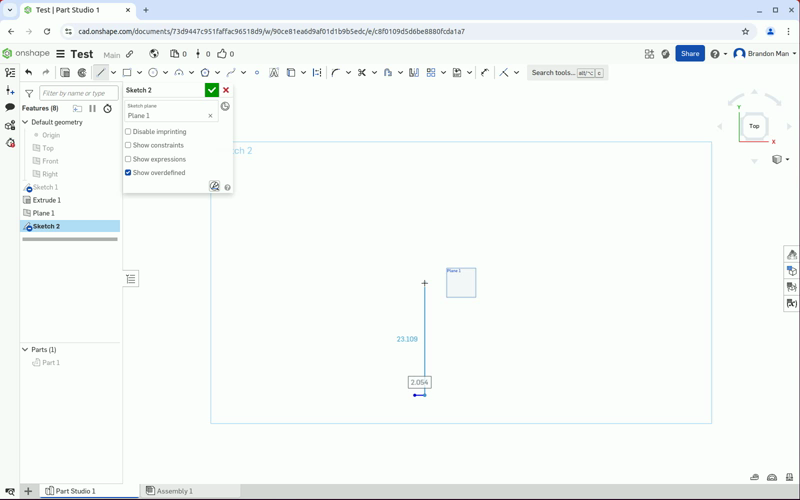
key_down(shift)
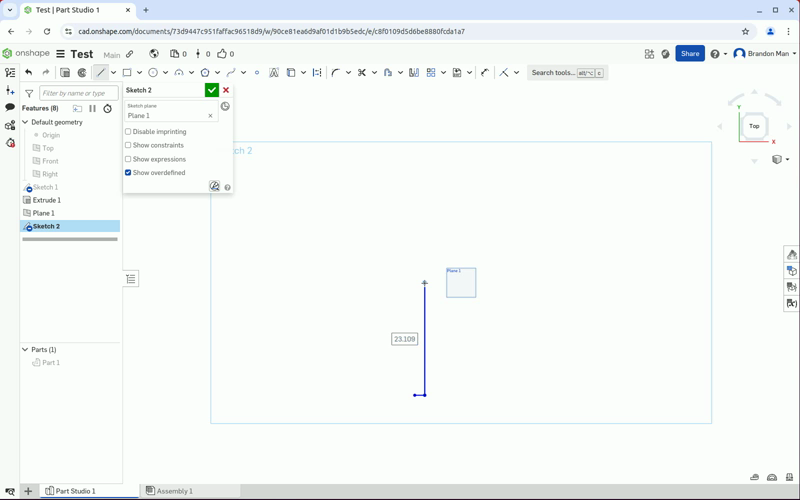
mouse_move(454, 282)
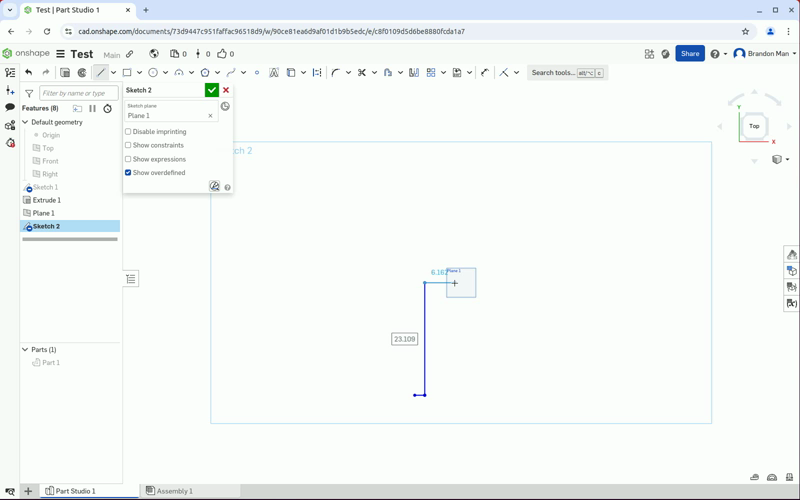
mouse_move(414, 282)
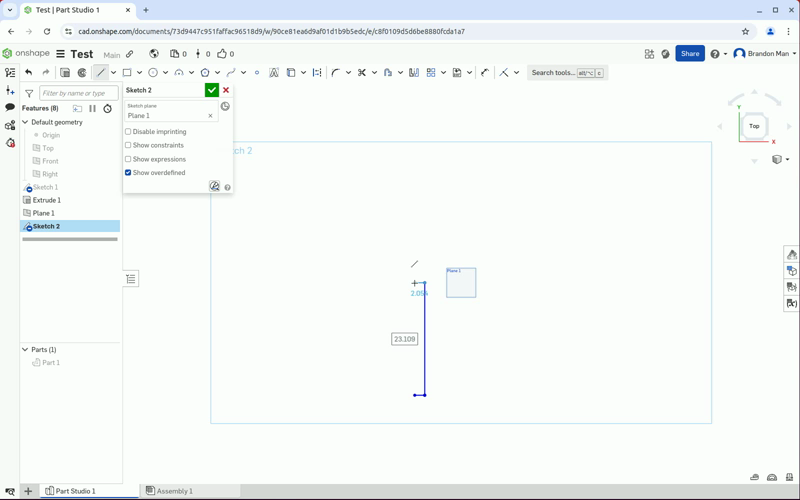
click(414, 282)
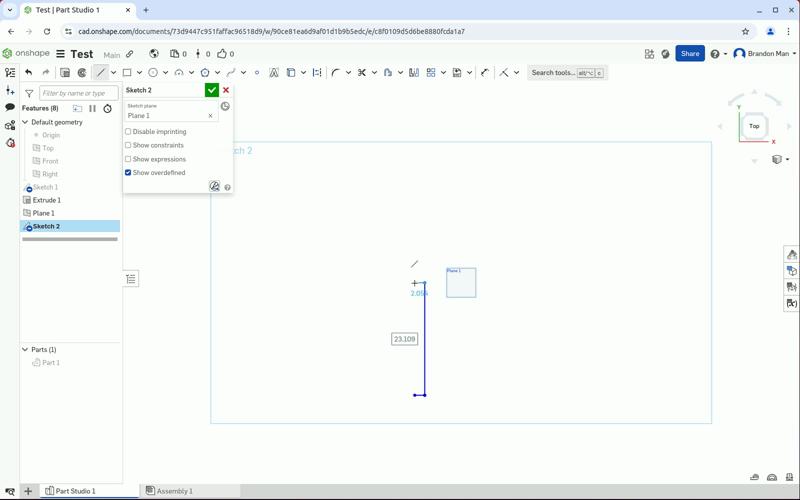
key_up(shift)
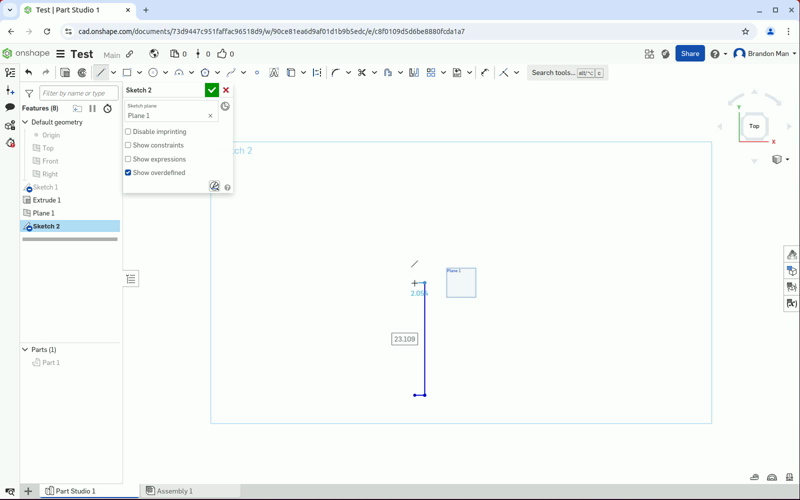
key_down(shift)
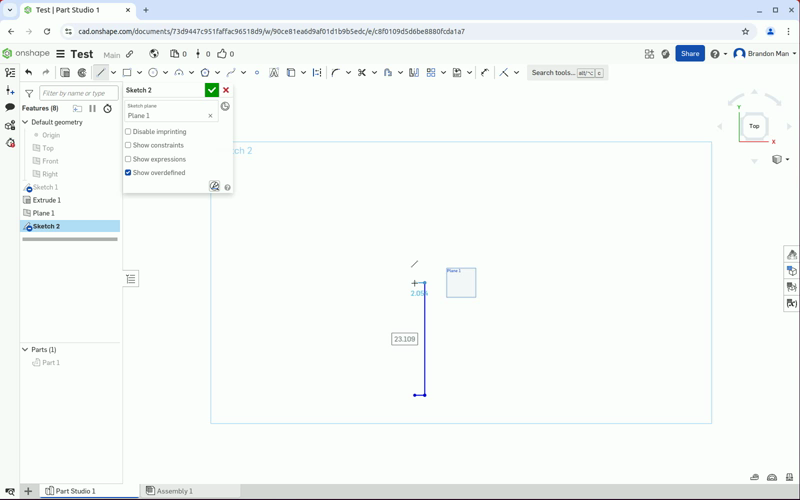
mouse_move(414, 395)
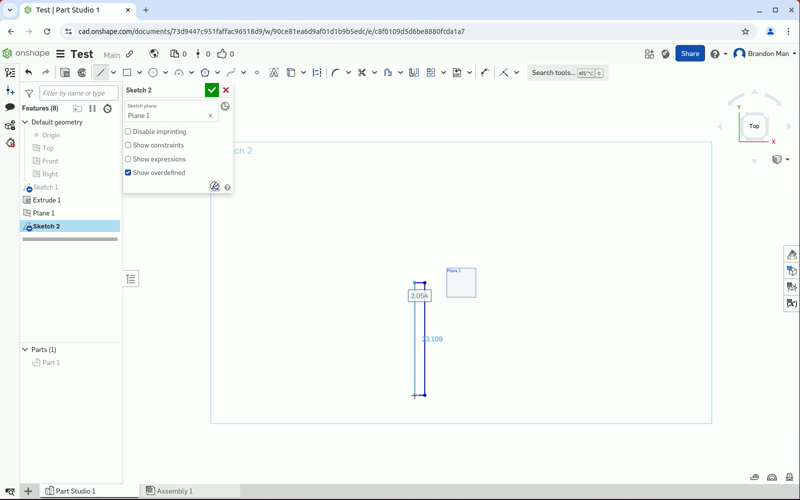
key_up(shift)
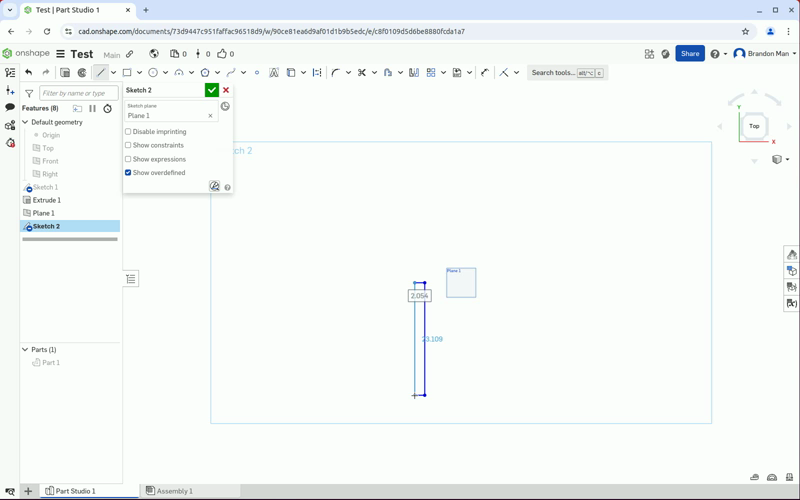
click(414, 395)
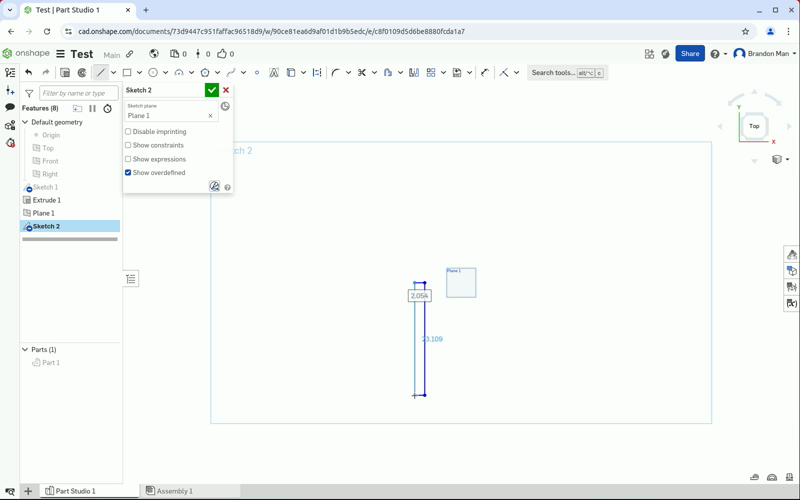
key(esc)
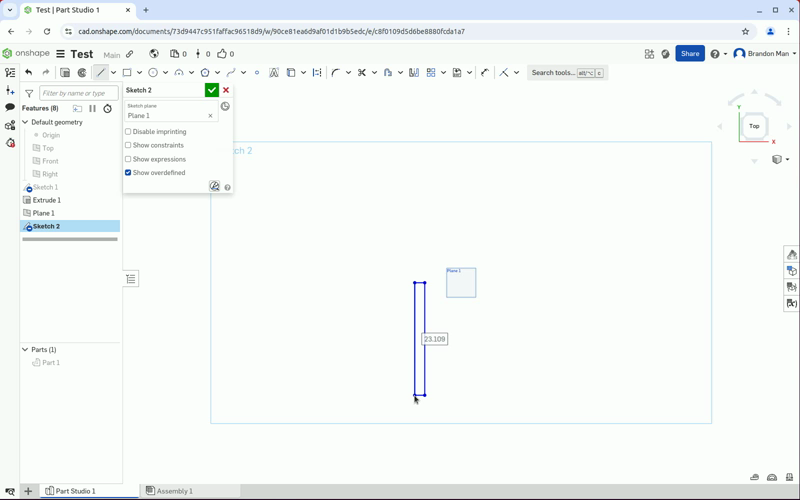
mouse_move(423, 294)
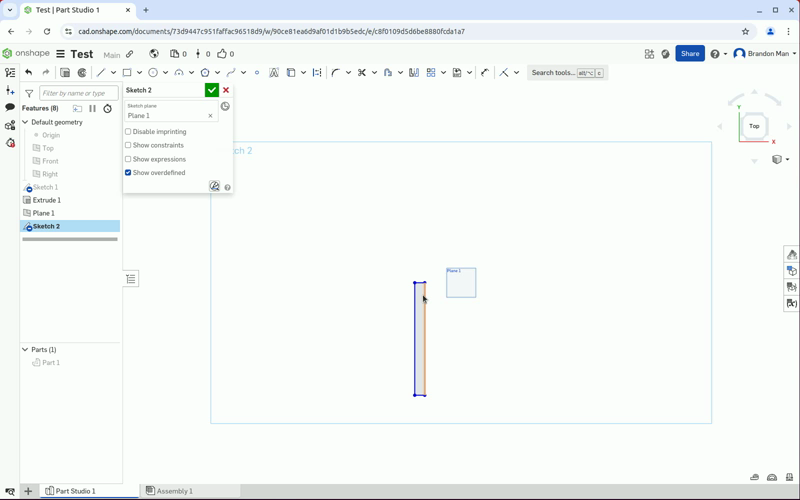
scroll(6)
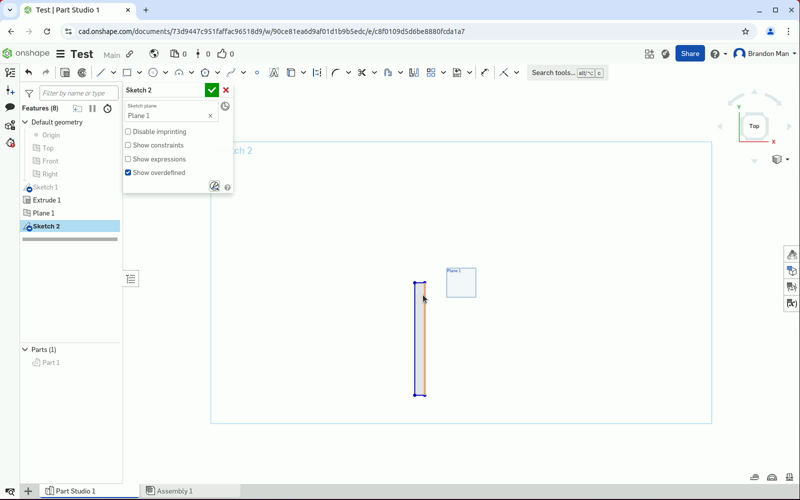
scroll(6)
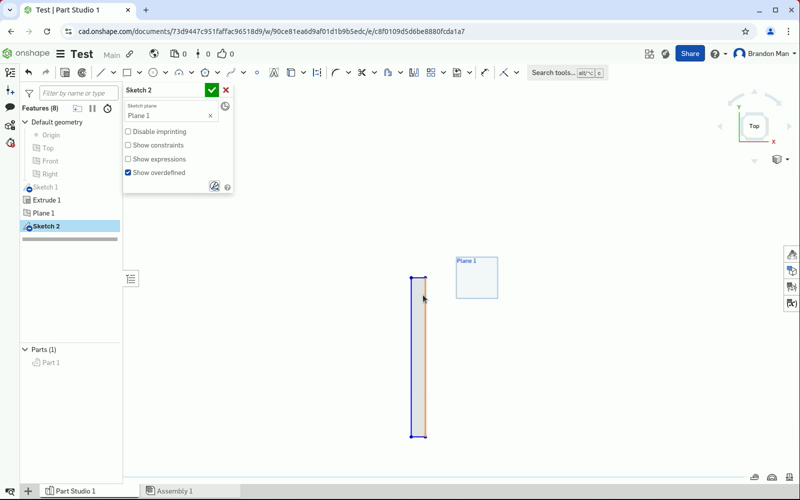
scroll(6)
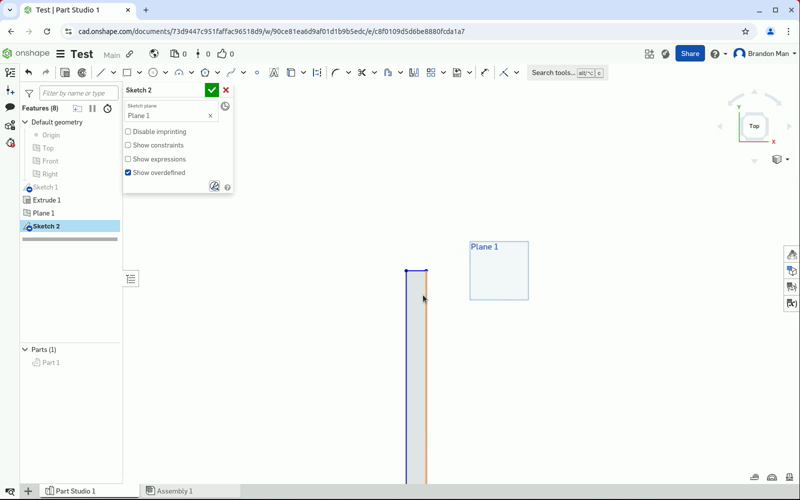
scroll(6)
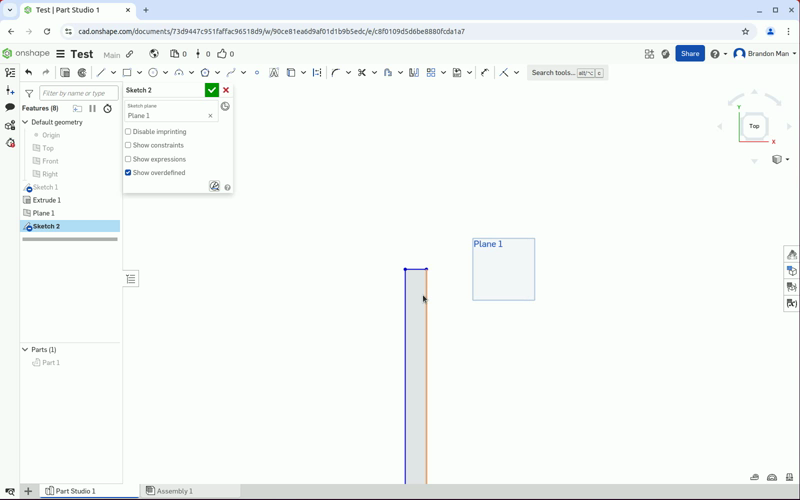
scroll(6)
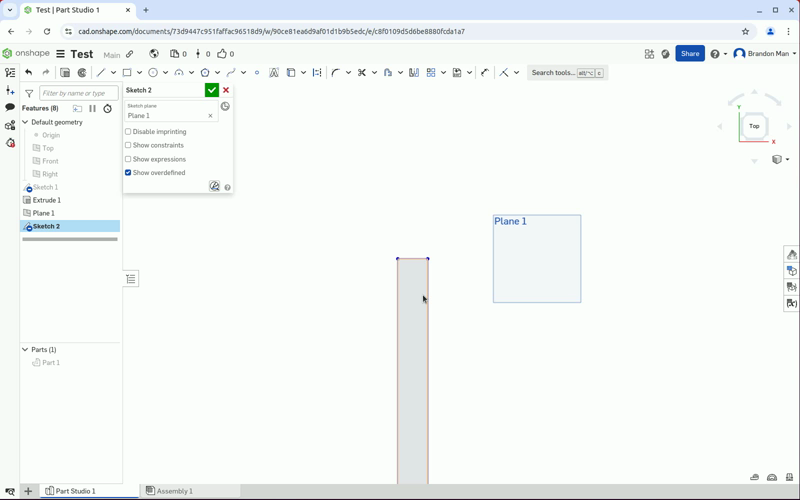
scroll(6)
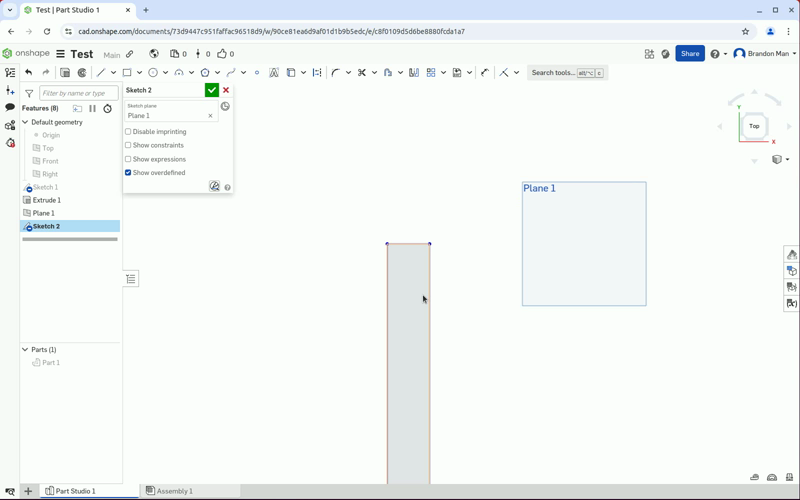
scroll(6)
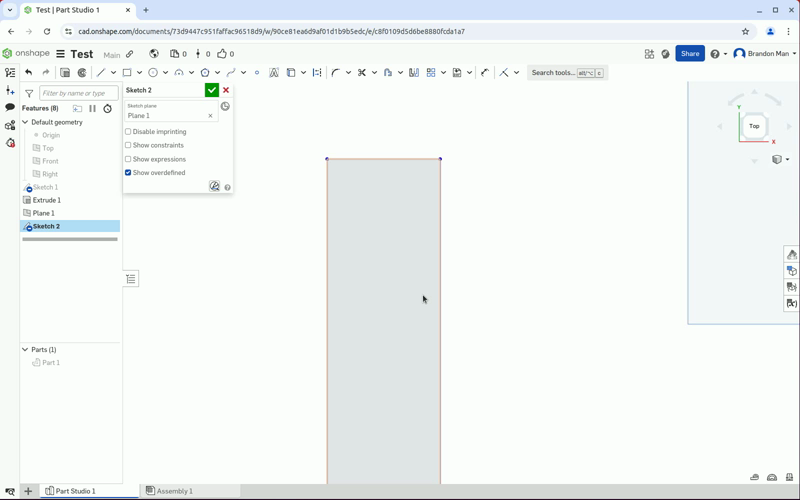
click(423, 294)
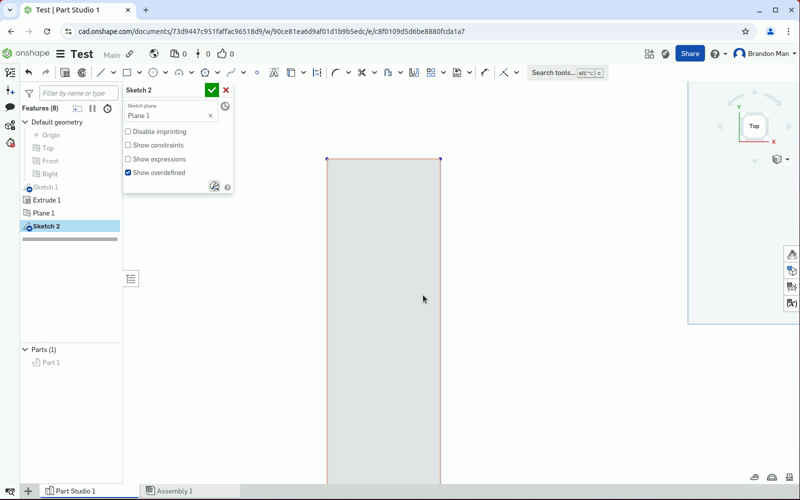
scroll(-6)
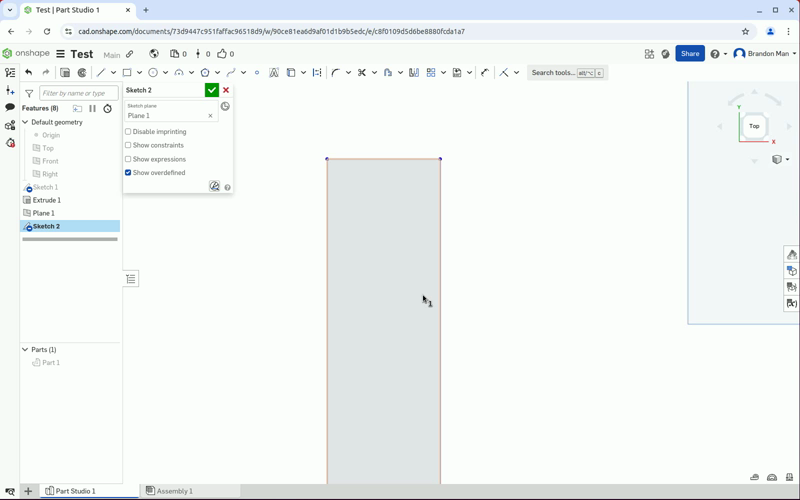
scroll(-6)
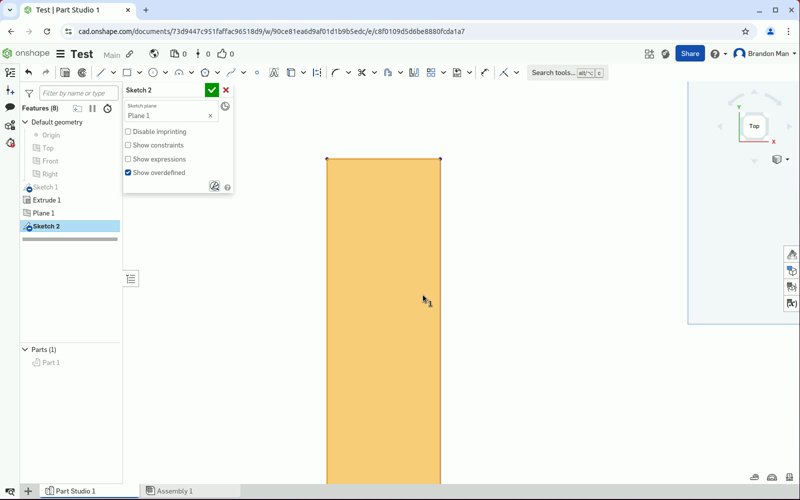
scroll(-6)
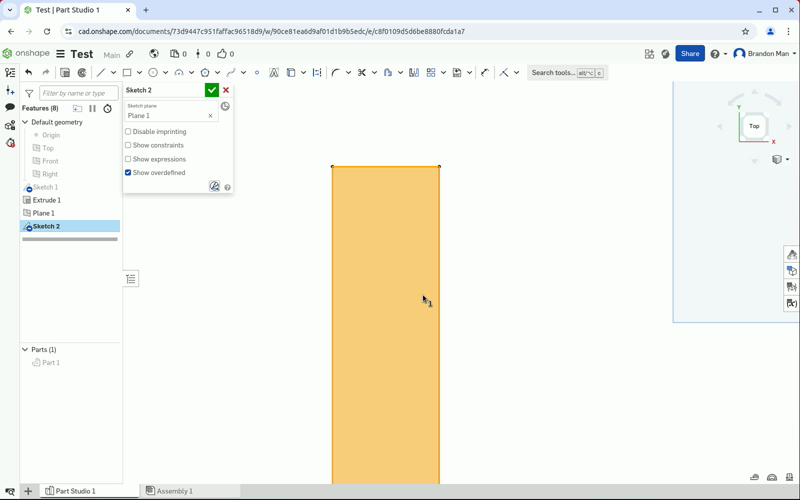
scroll(-6)
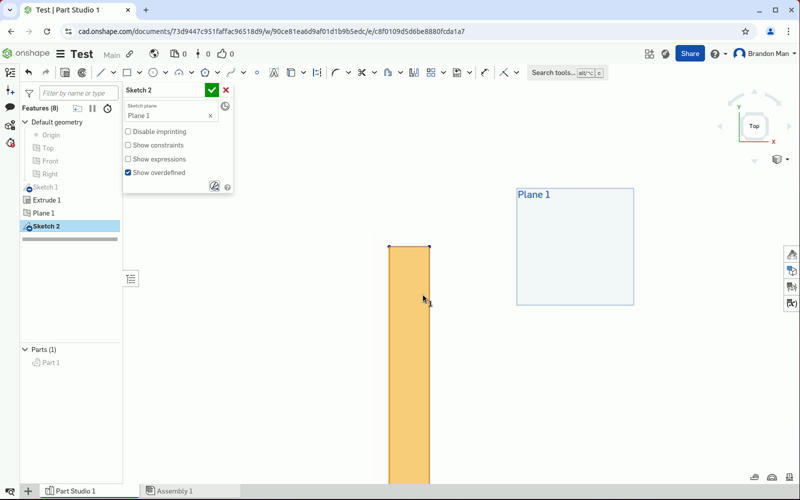
scroll(-6)
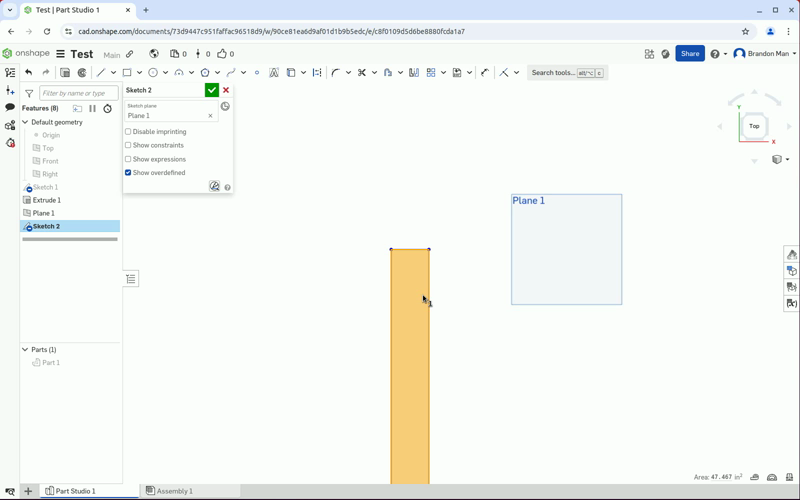
scroll(-6)
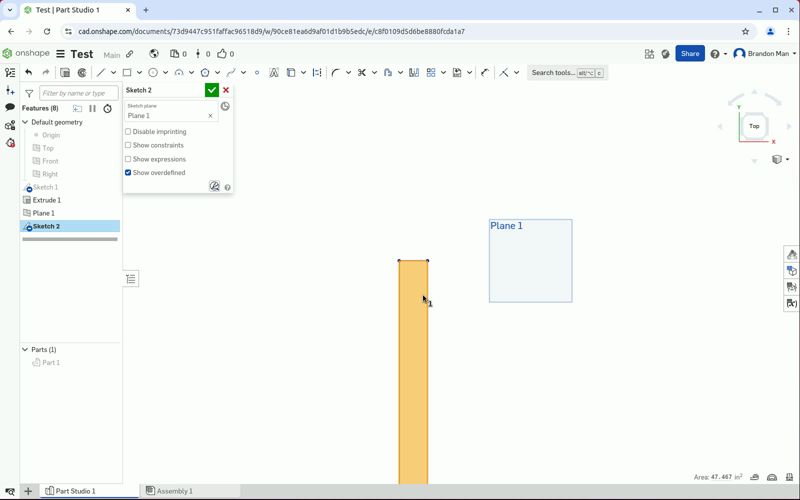
scroll(-6)
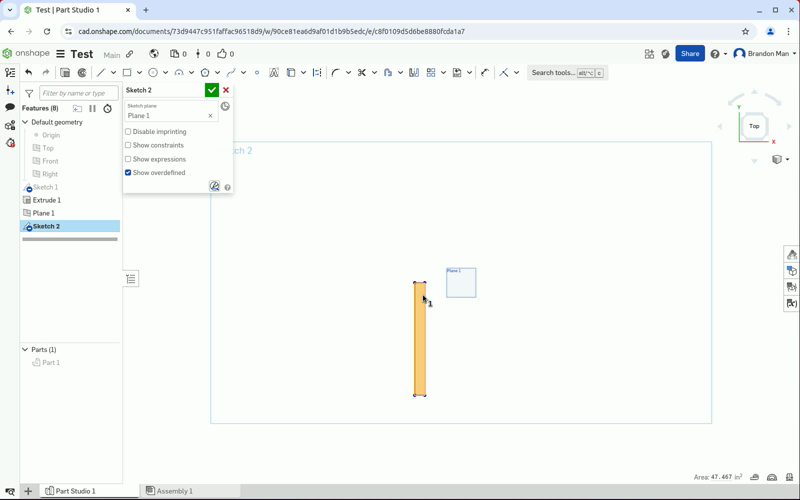
mouse_move(73, 352)
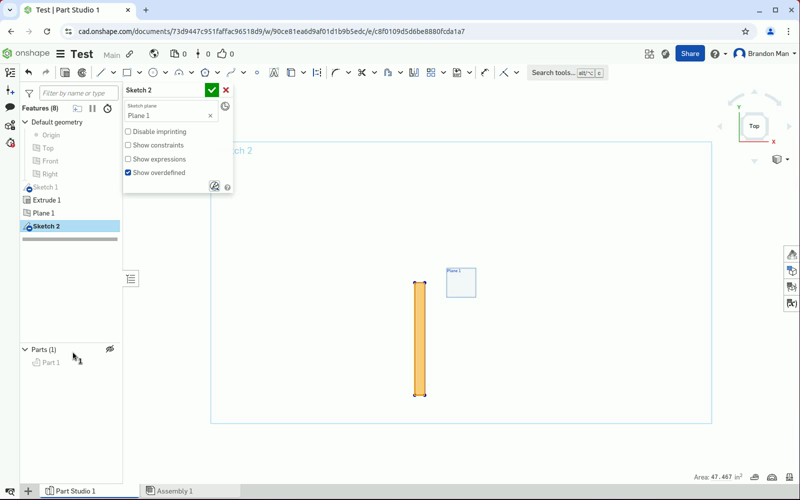
key(shift+y)
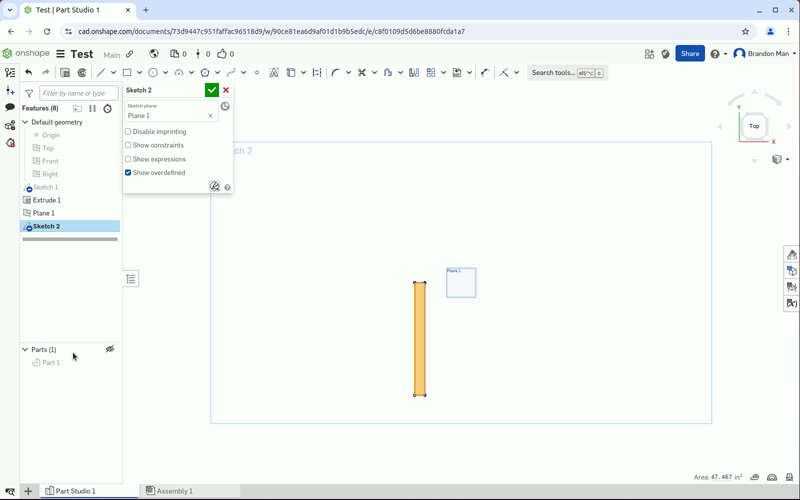
key(shift+e)
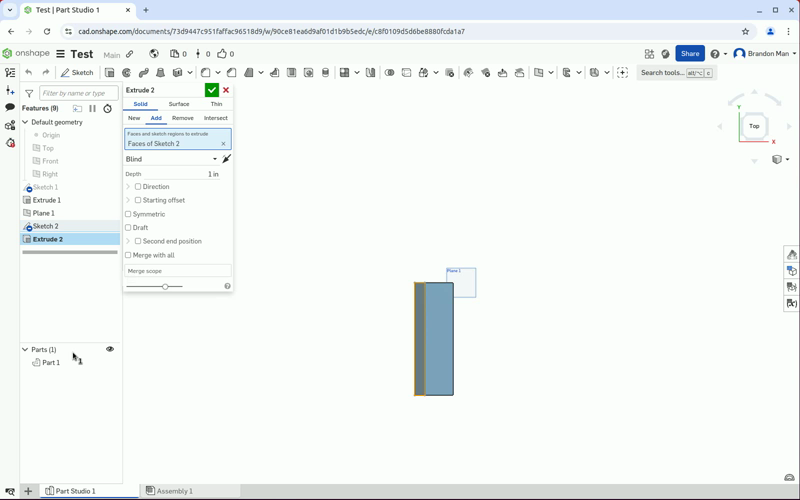
mouse_move(143, 106)
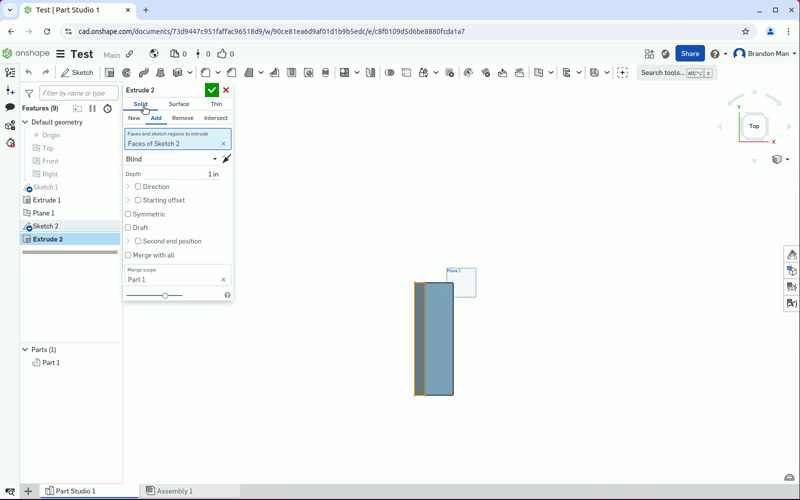
click(143, 106)
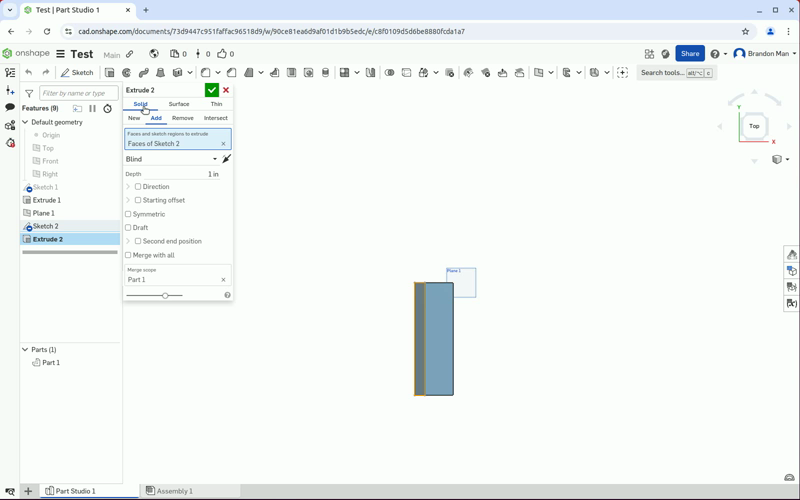
mouse_move(137, 120)
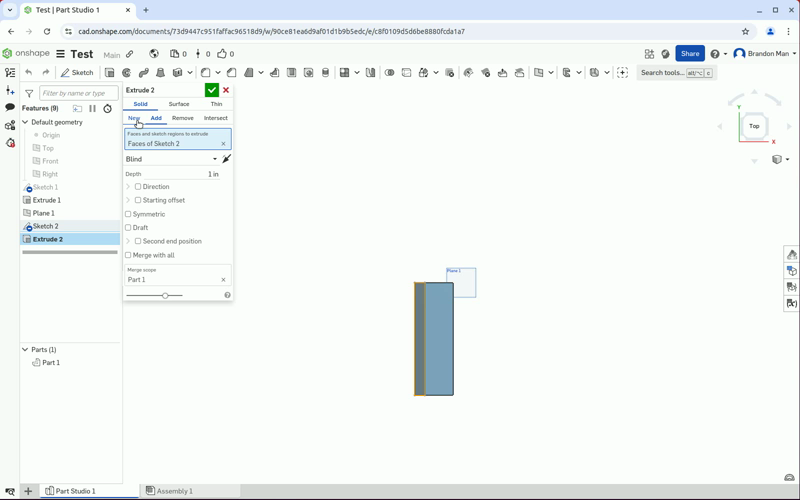
click(137, 120)
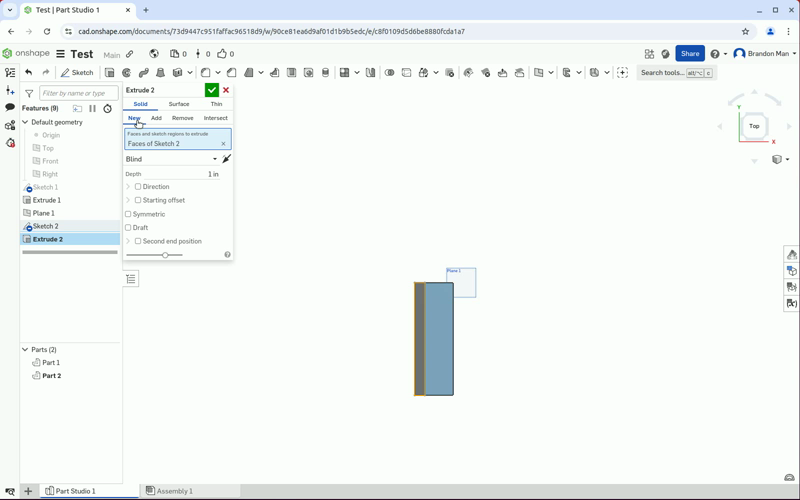
key(tab, 4)
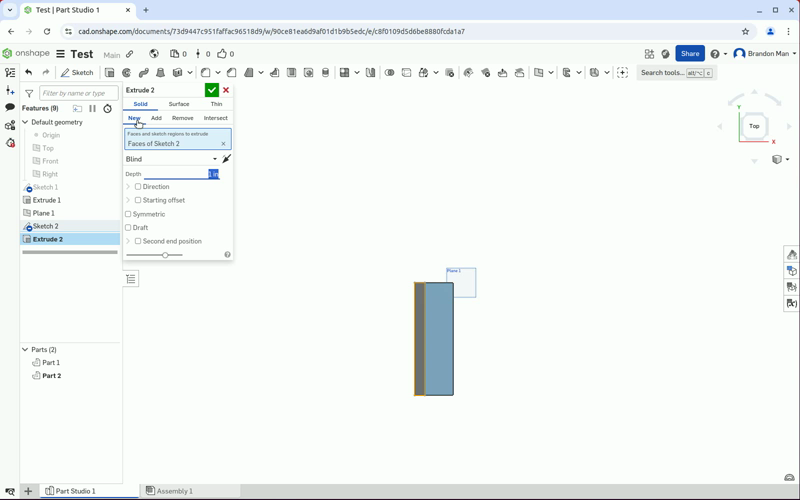
text(7.703)
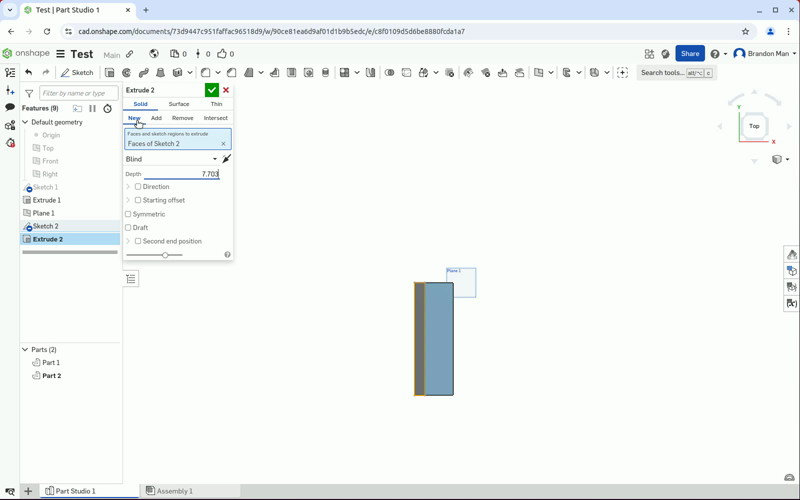
key(enter)
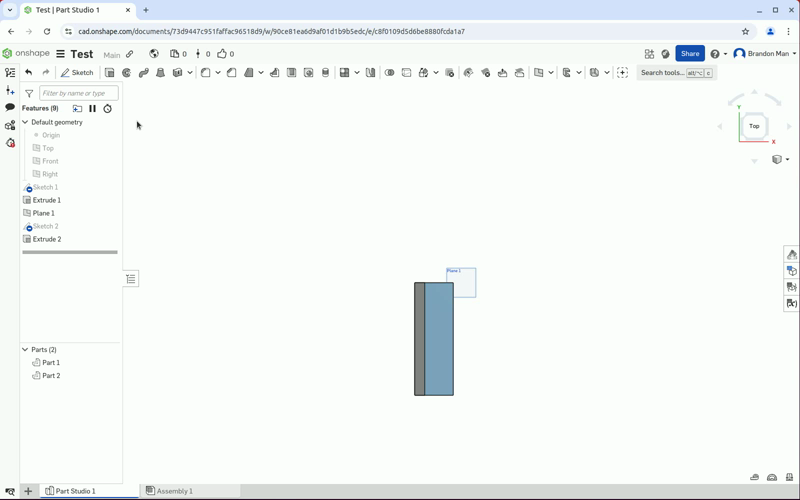
key(shift+h)
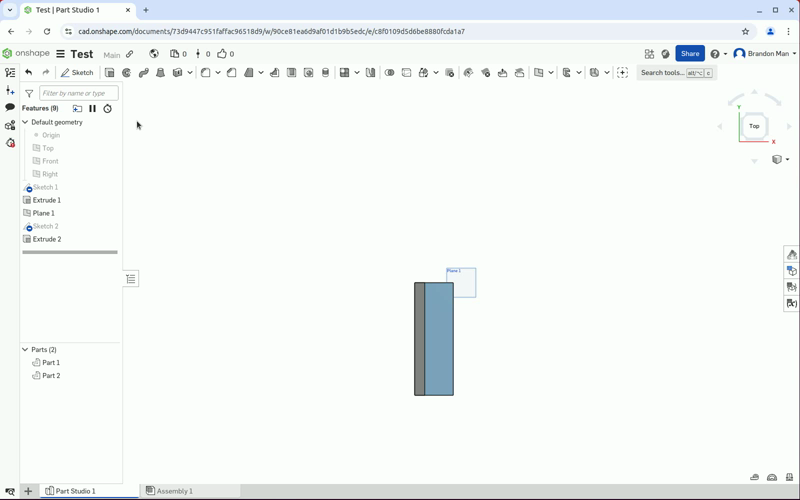
key(shift+h)
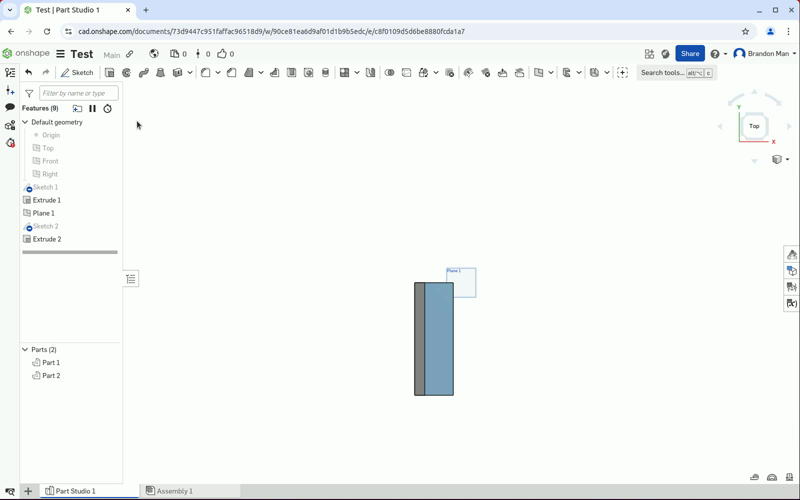
mouse_move(73, 189)
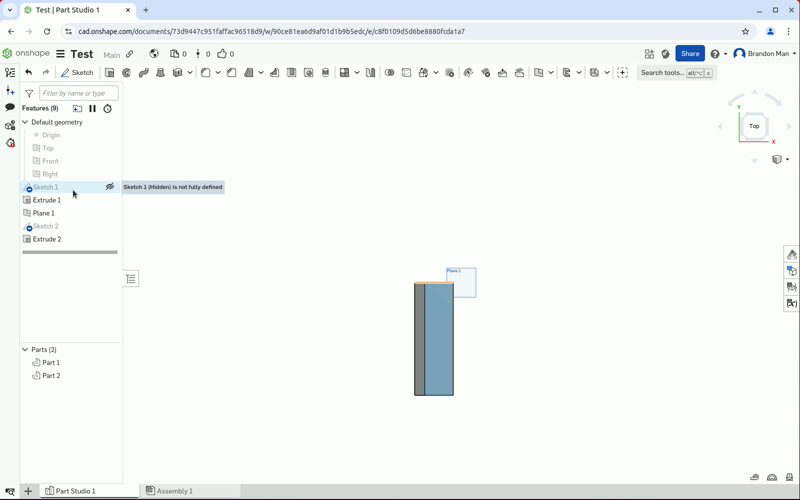
click(73, 189)
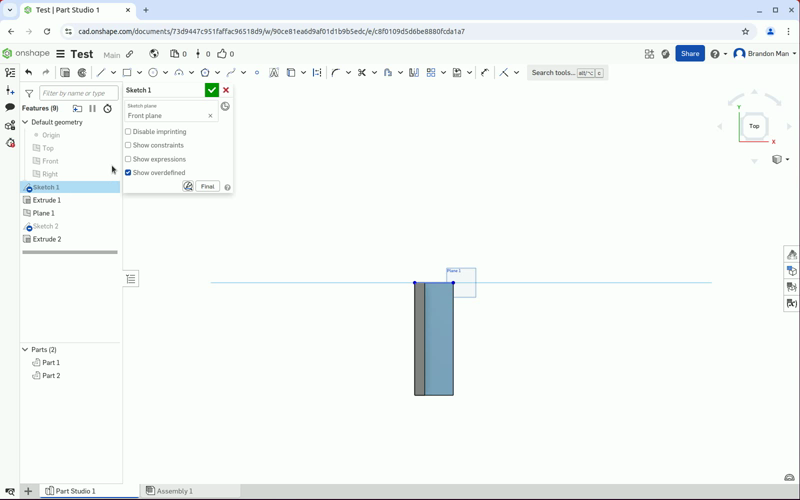
mouse_move(229, 92)
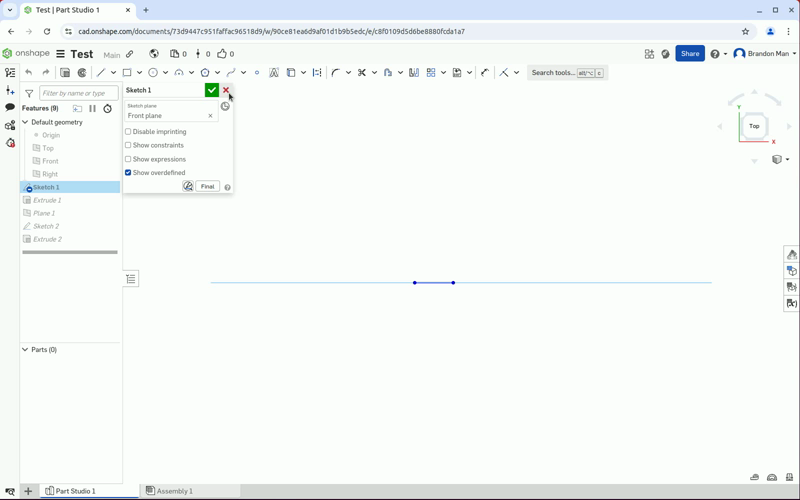
click(229, 92)
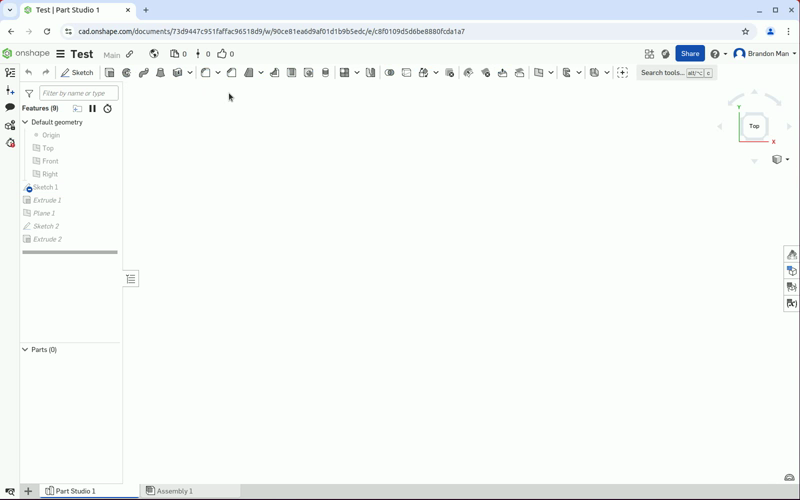
key(shift+s)
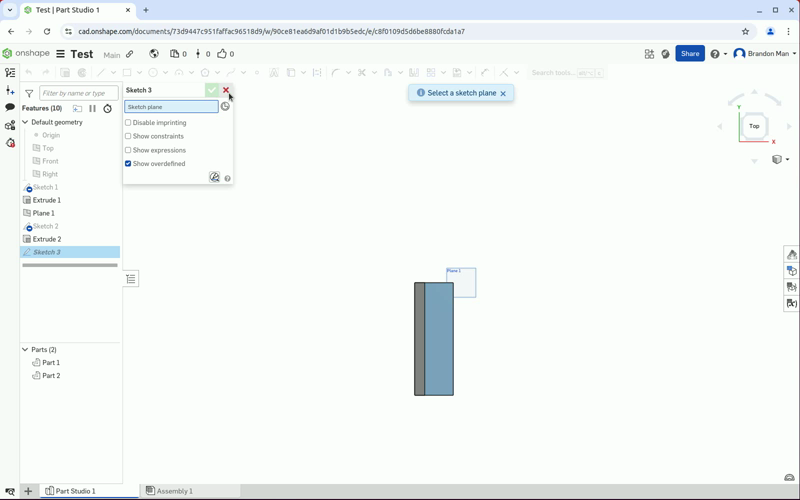
mouse_move(73, 215)
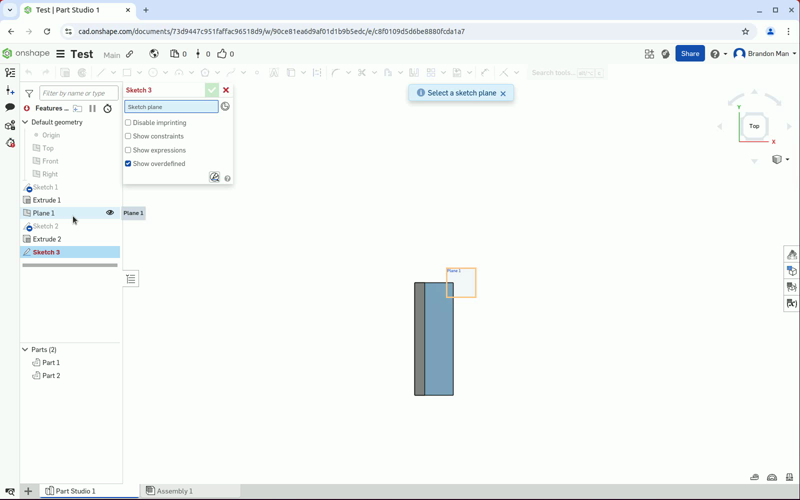
click(73, 215)
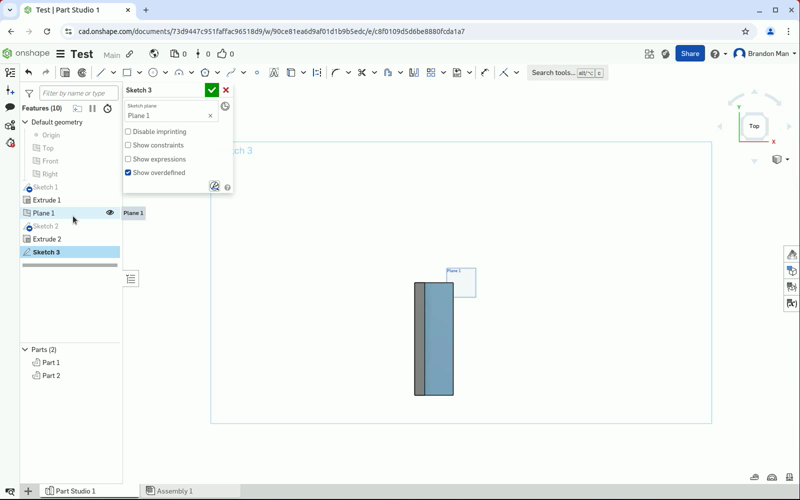
mouse_move(73, 352)
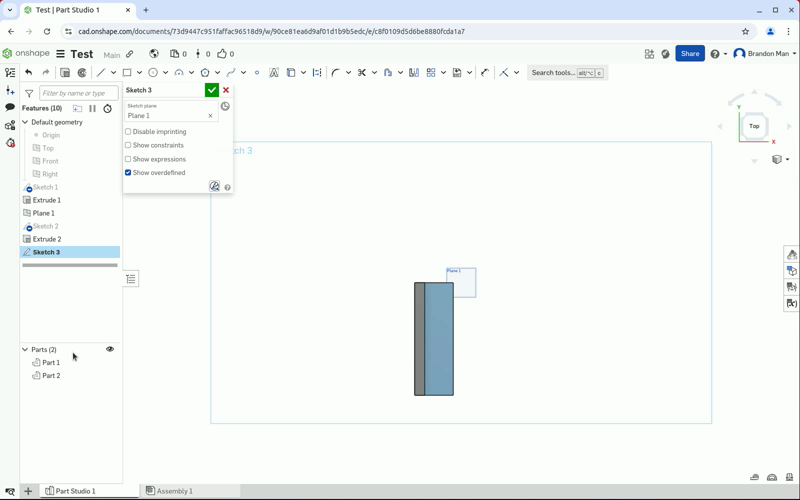
key(y)
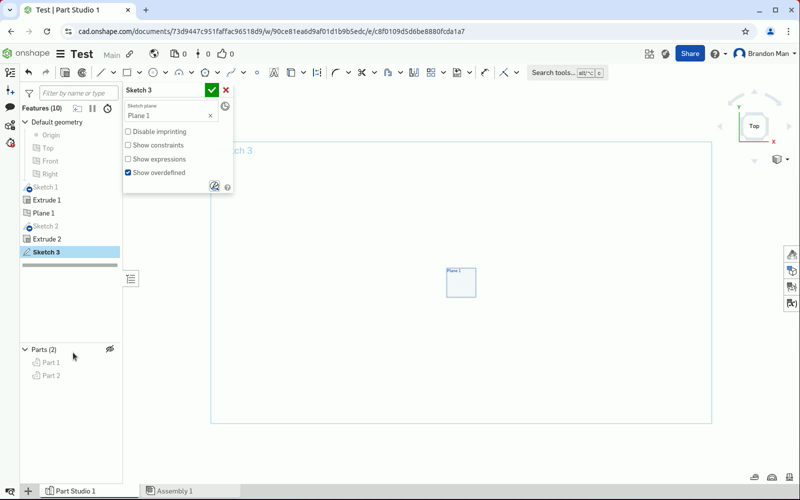
key(l)
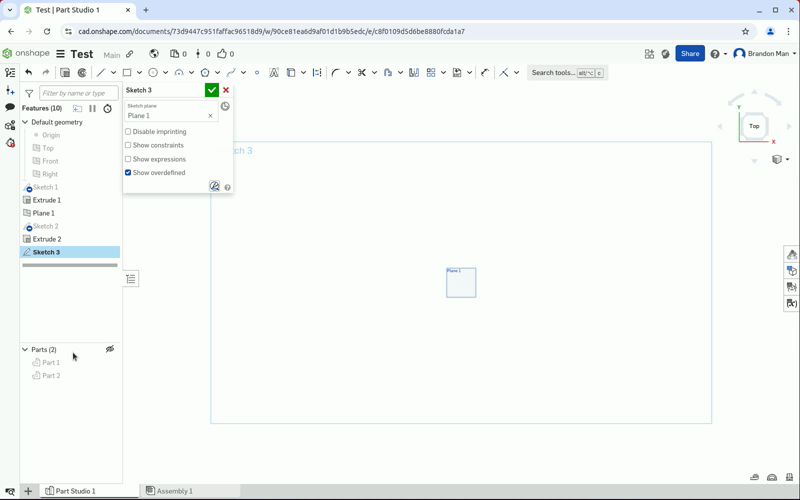
key_down(shift)
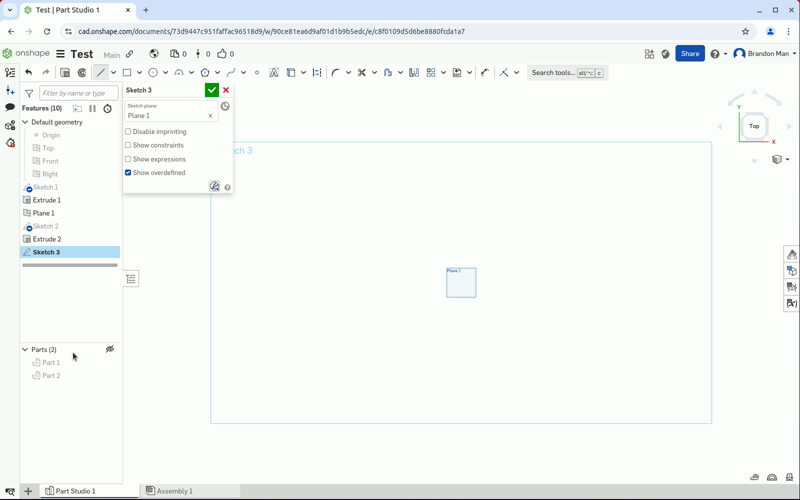
mouse_move(424, 395)
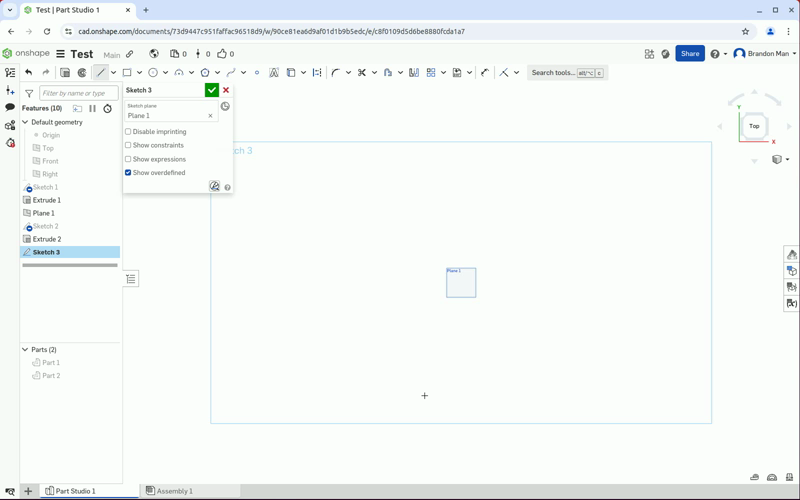
click(424, 395)
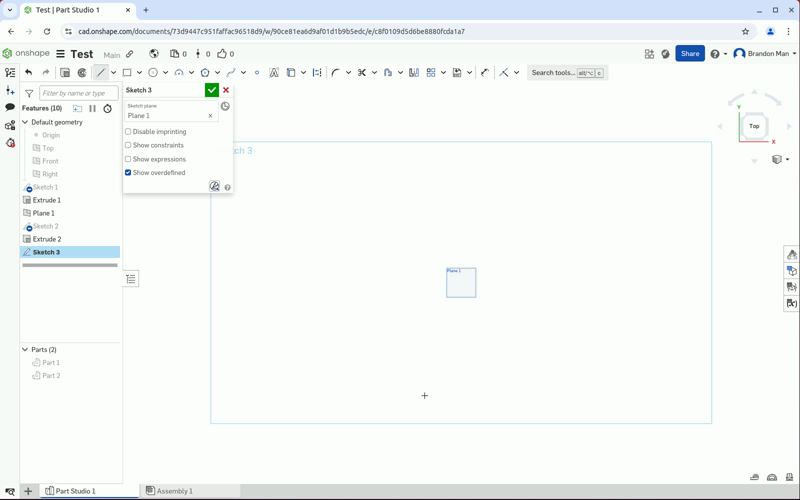
key_up(shift)
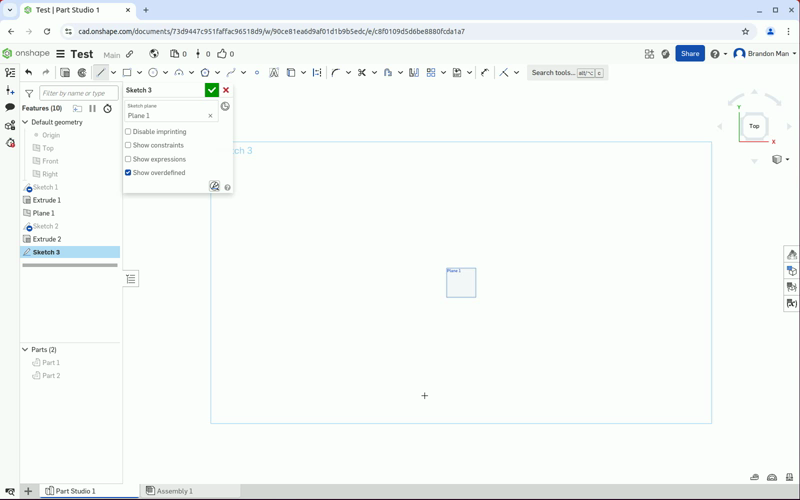
key_down(shift)
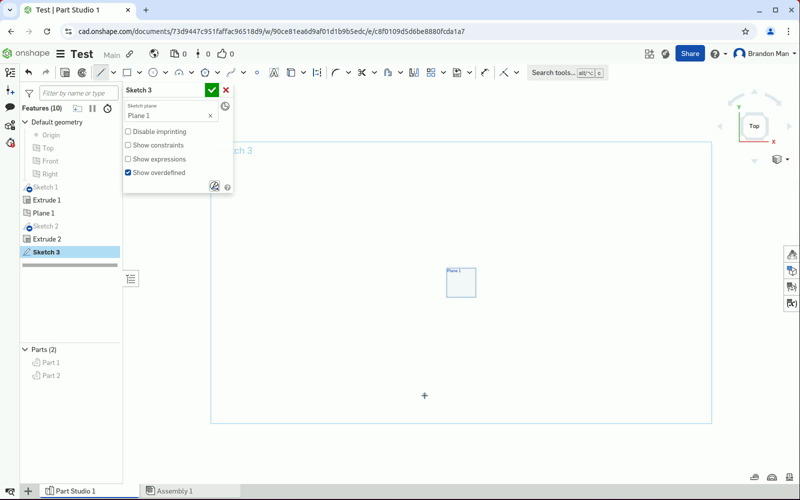
mouse_move(454, 395)
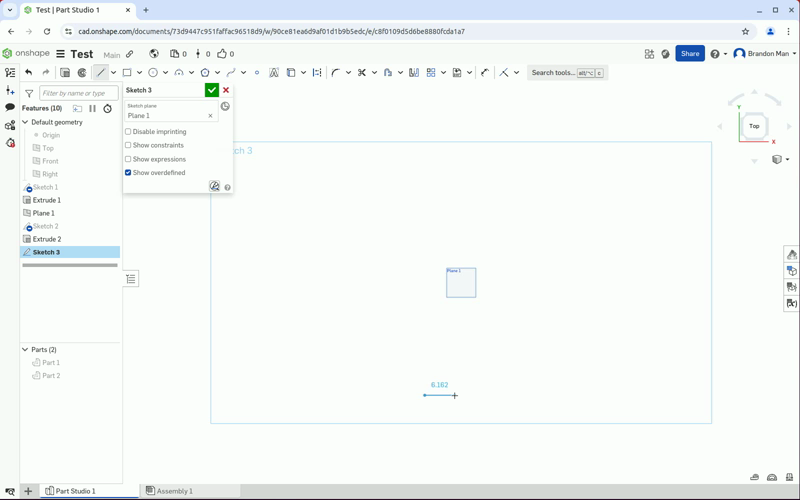
mouse_move(453, 395)
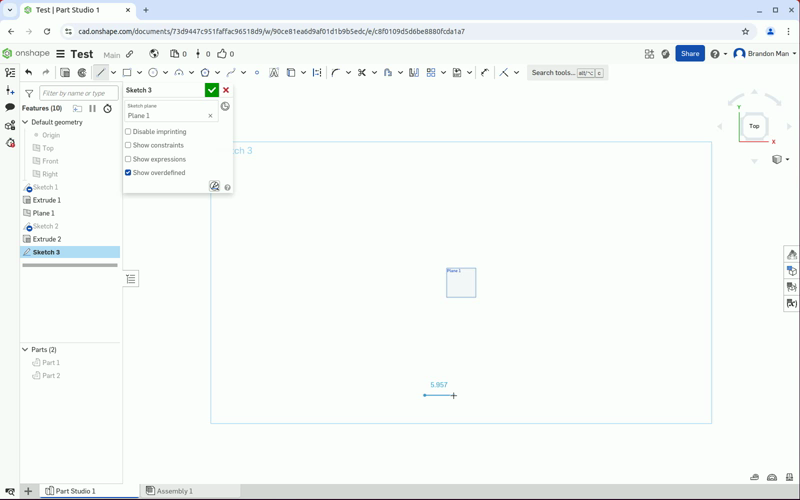
click(453, 395)
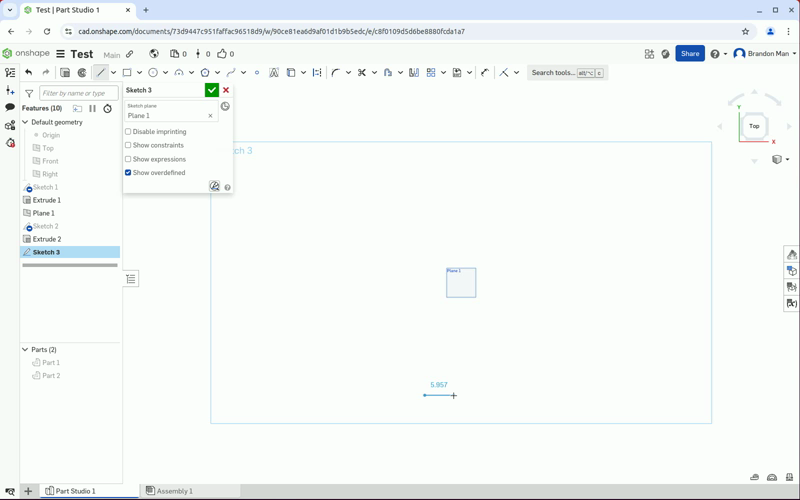
key_up(shift)
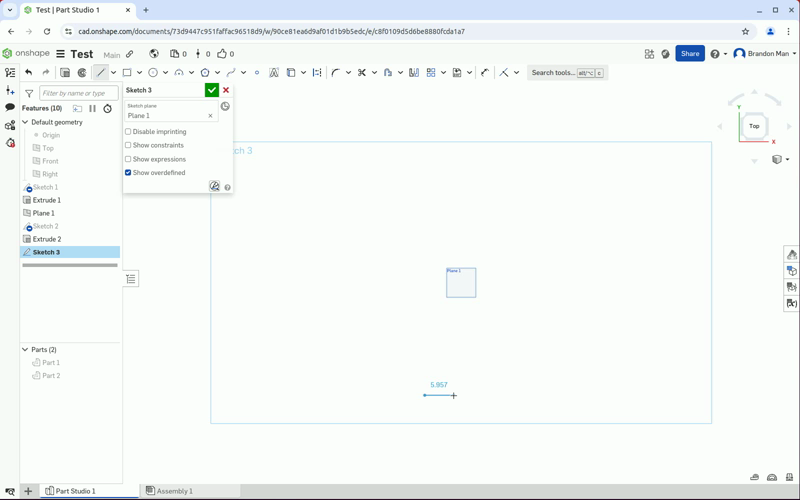
key_down(shift)
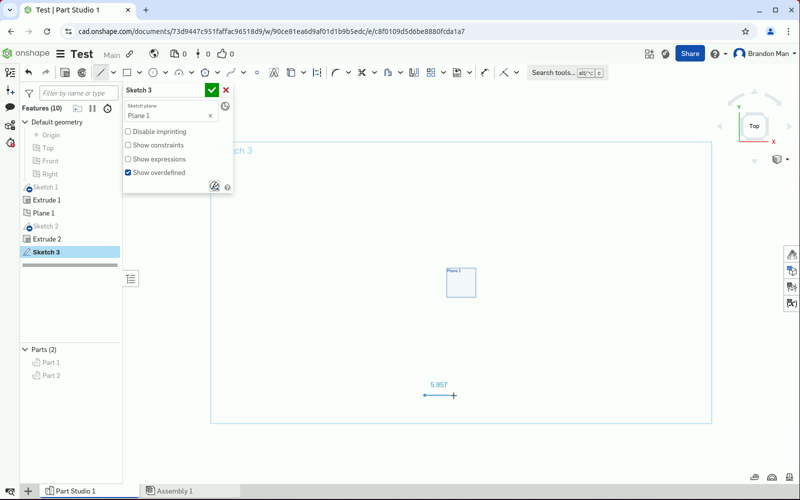
mouse_move(483, 395)
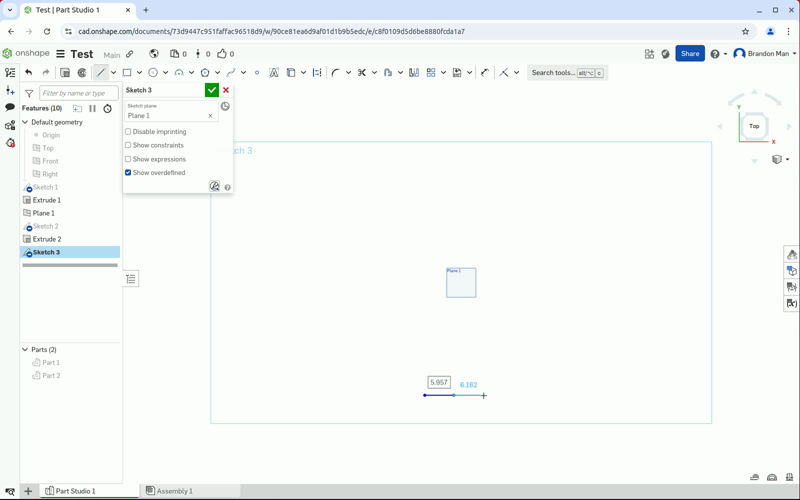
mouse_move(453, 389)
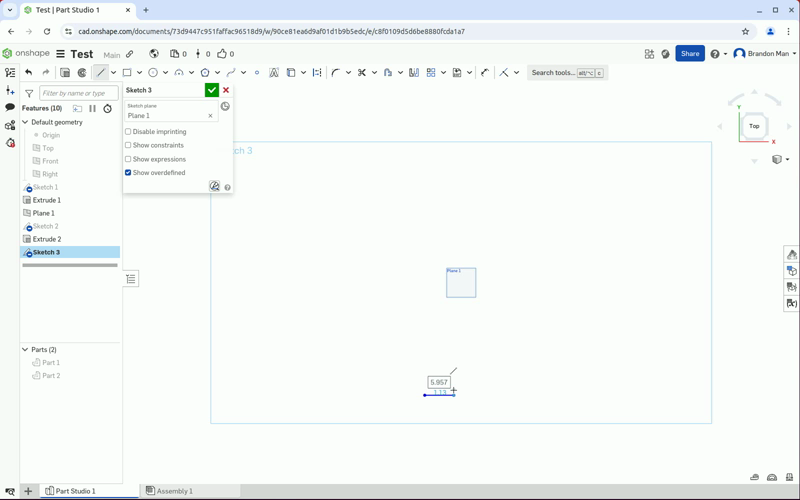
scroll(6)
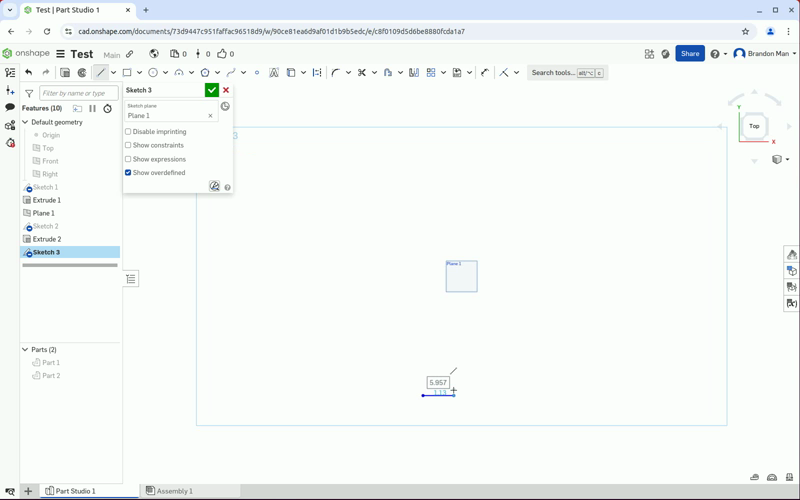
scroll(6)
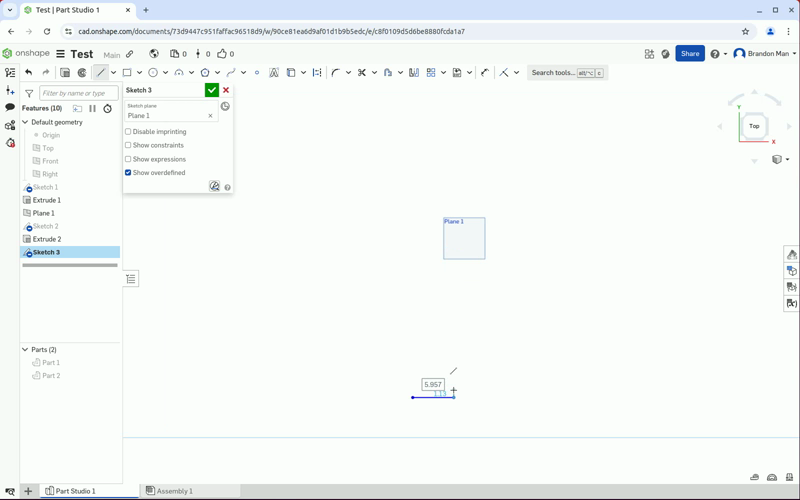
scroll(6)
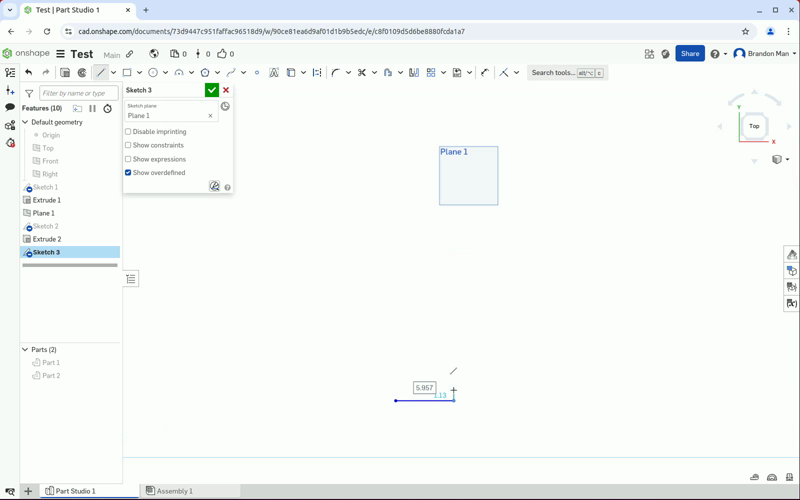
scroll(6)
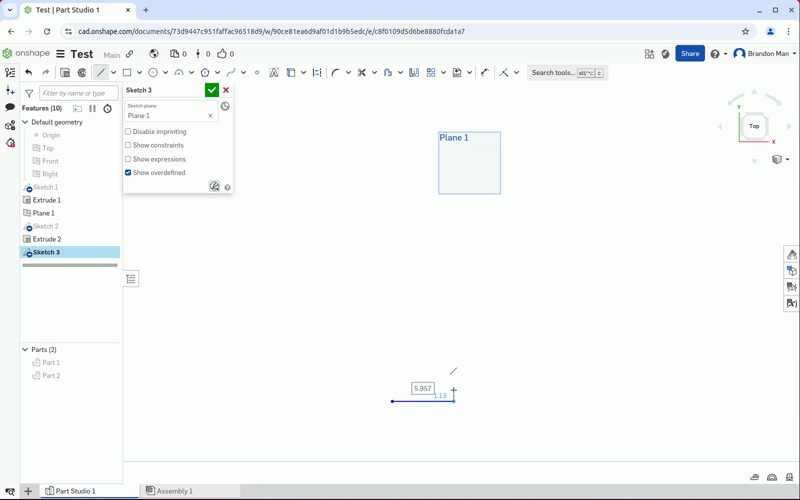
scroll(6)
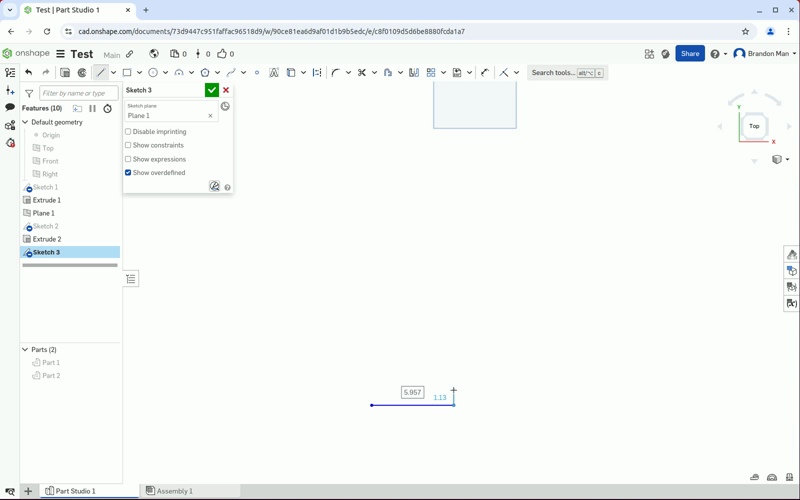
scroll(6)
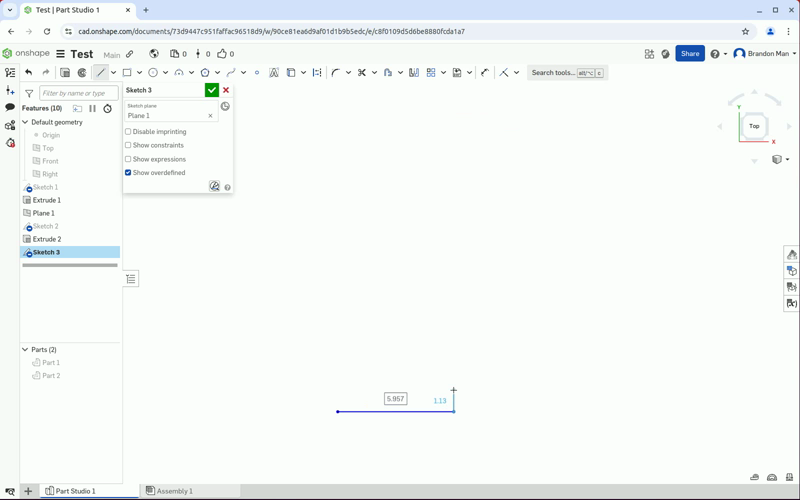
scroll(6)
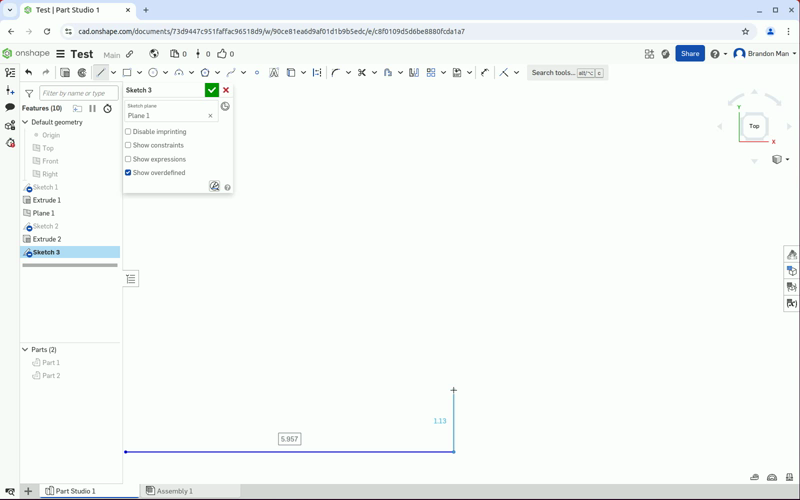
click(453, 389)
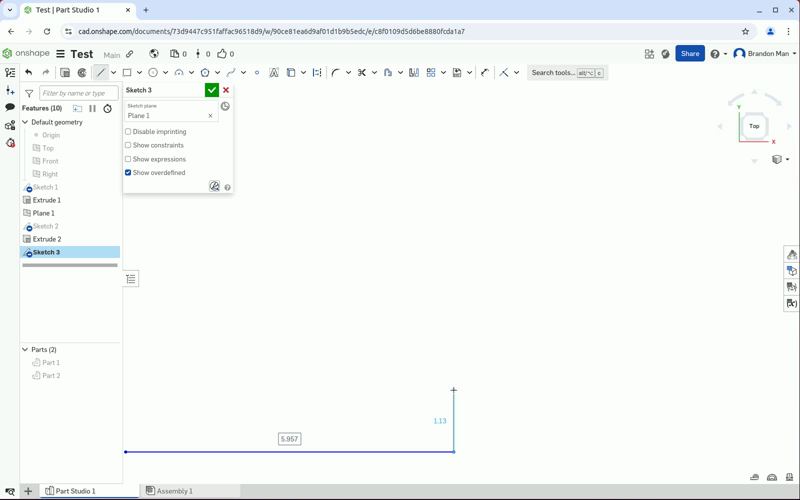
scroll(-6)
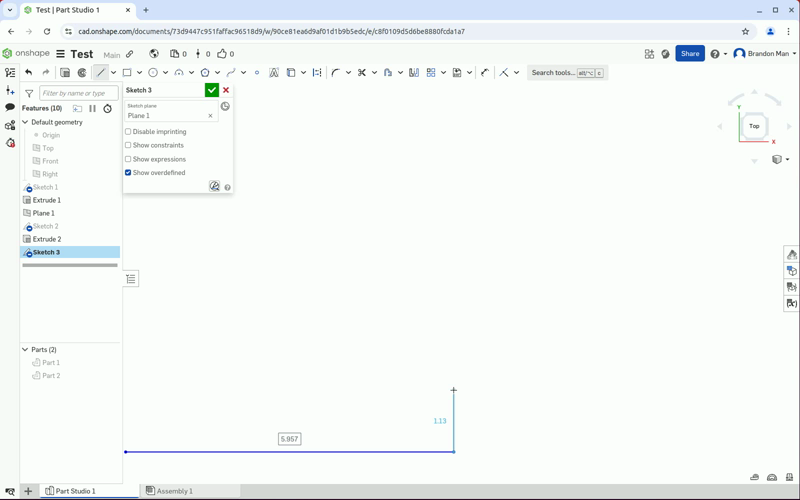
scroll(-6)
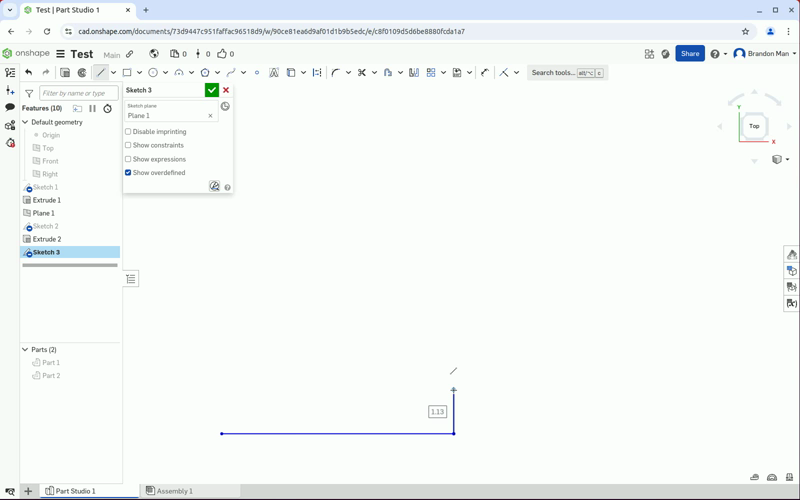
scroll(-6)
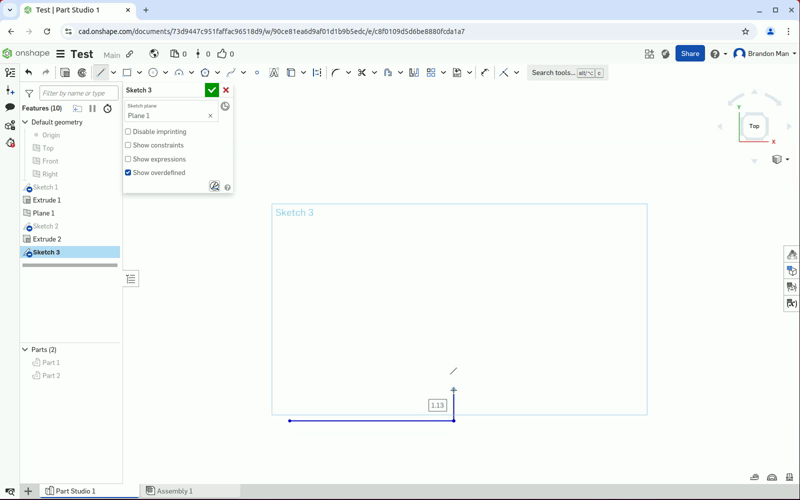
scroll(-6)
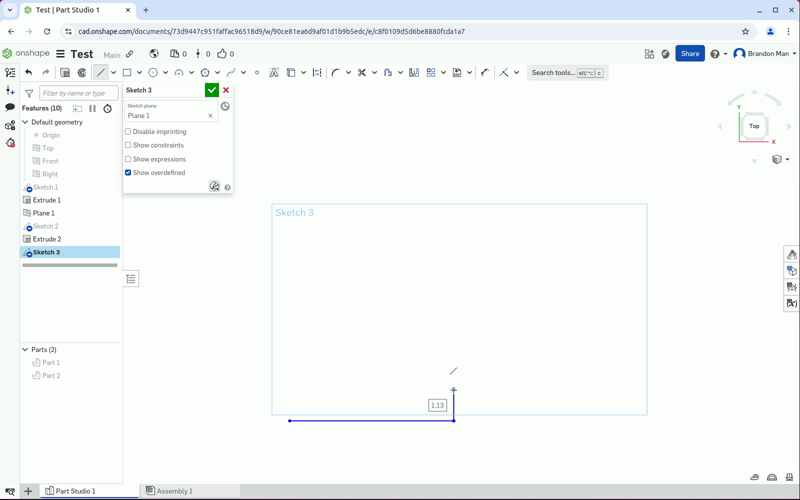
scroll(-6)
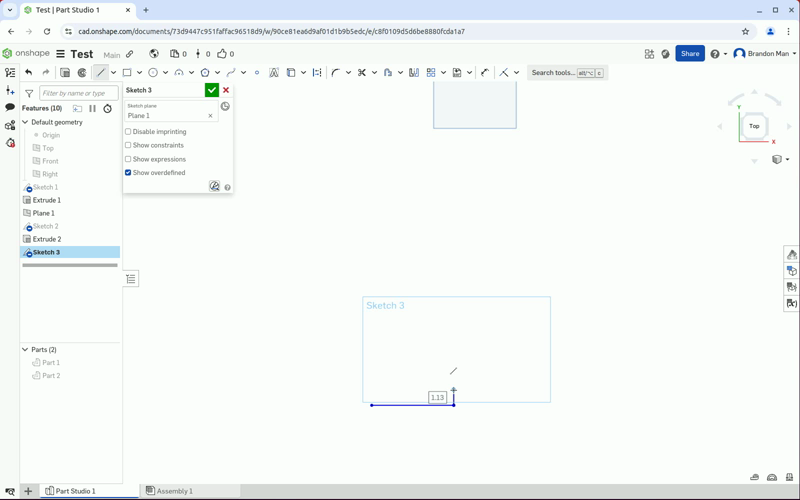
scroll(-6)
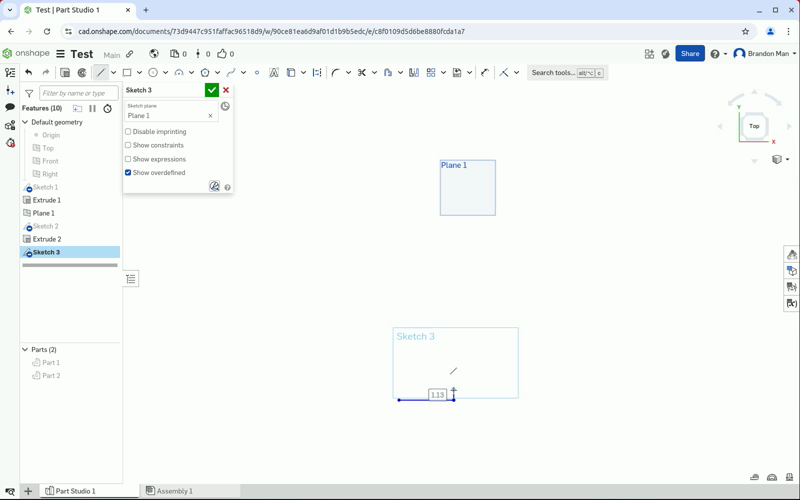
scroll(-6)
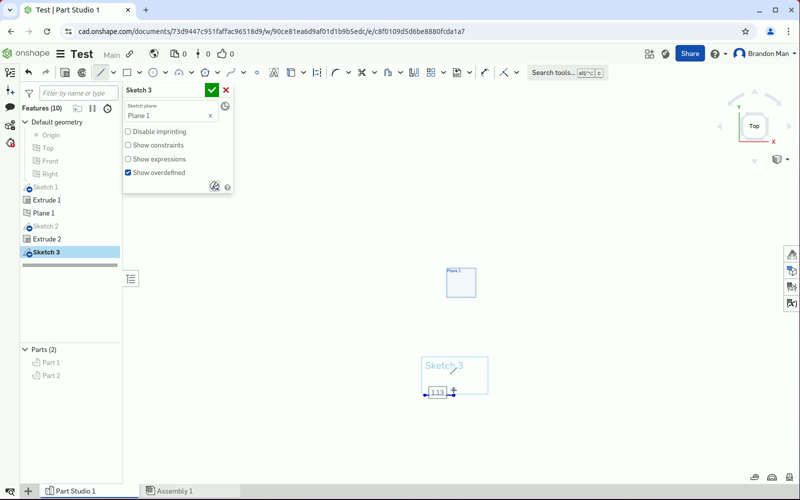
key_up(shift)
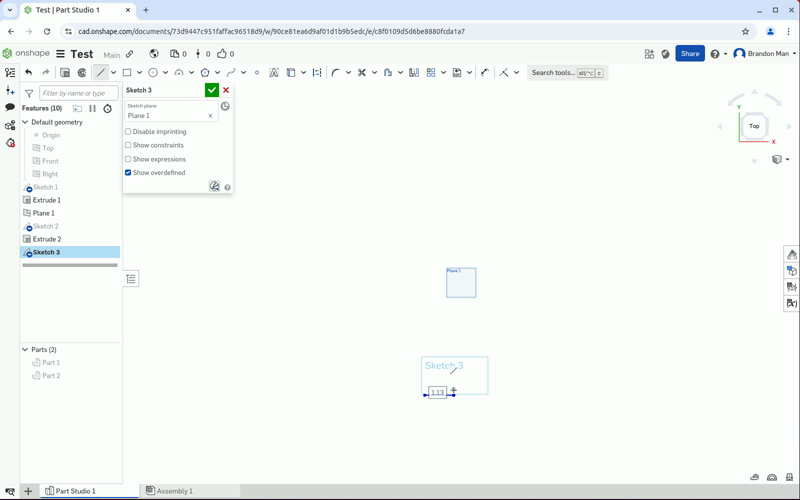
key_down(shift)
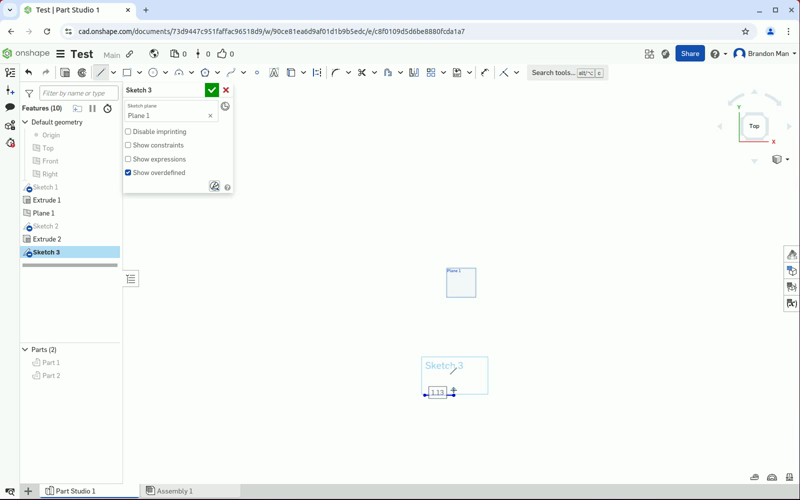
mouse_move(483, 389)
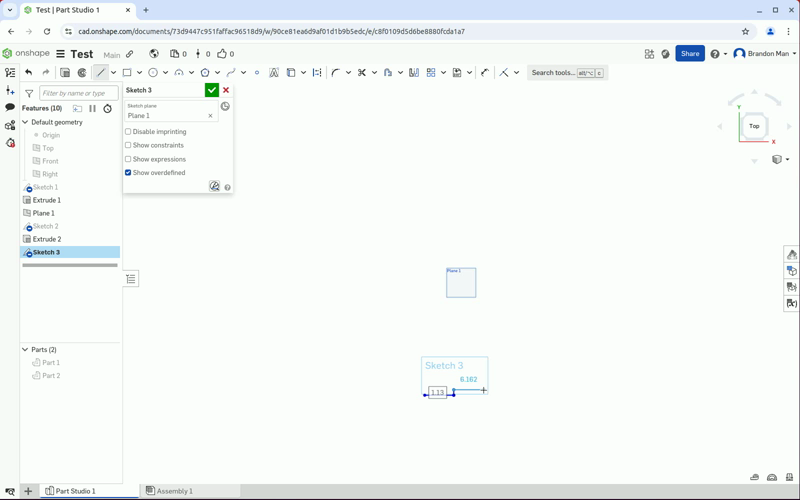
mouse_move(424, 389)
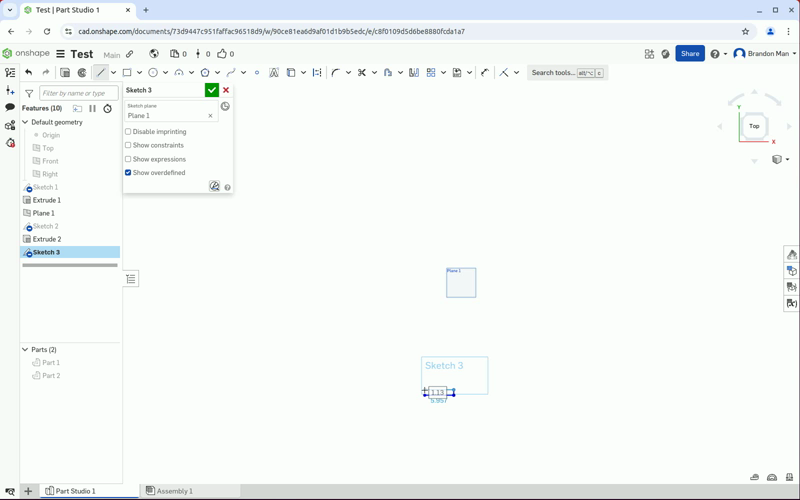
click(424, 389)
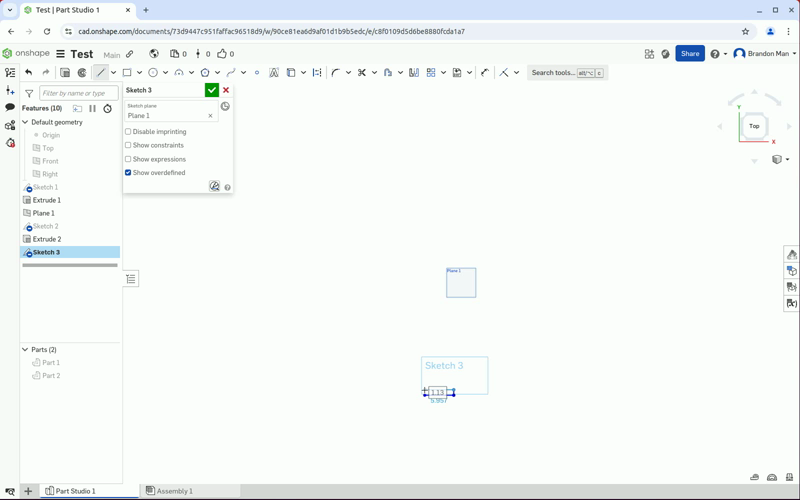
key_up(shift)
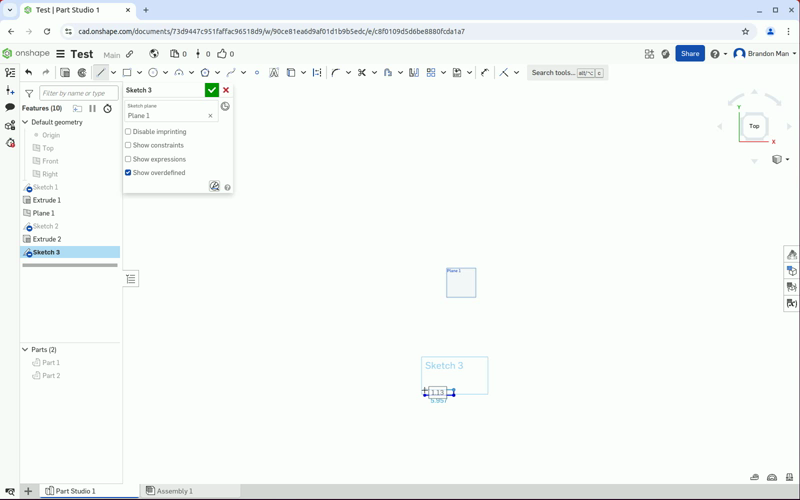
mouse_move(454, 389)
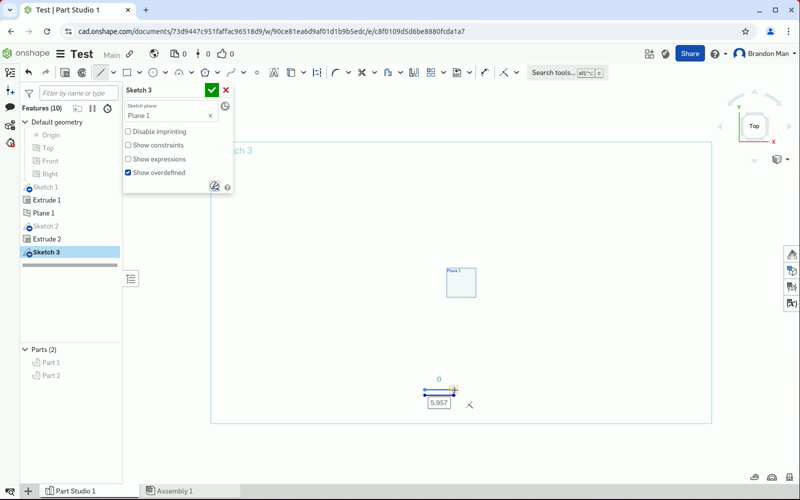
key_down(shift)
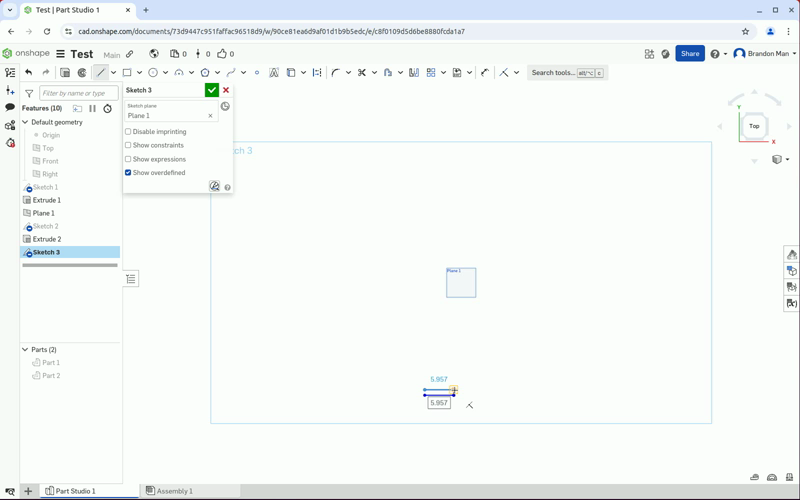
mouse_move(424, 395)
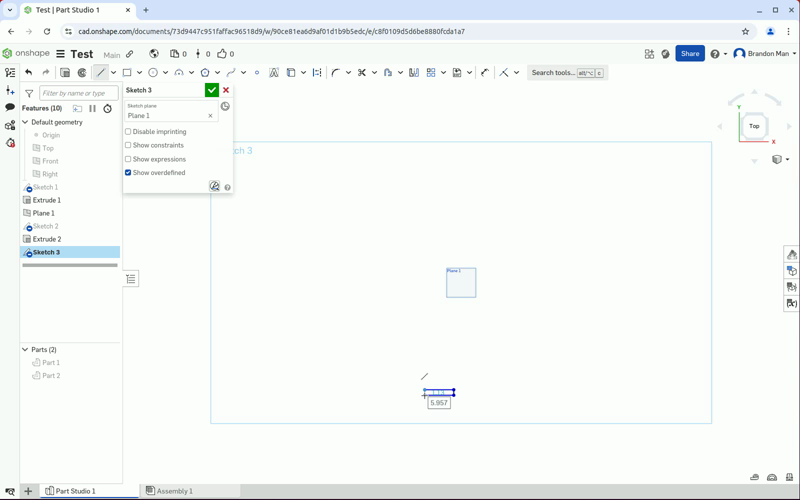
scroll(6)
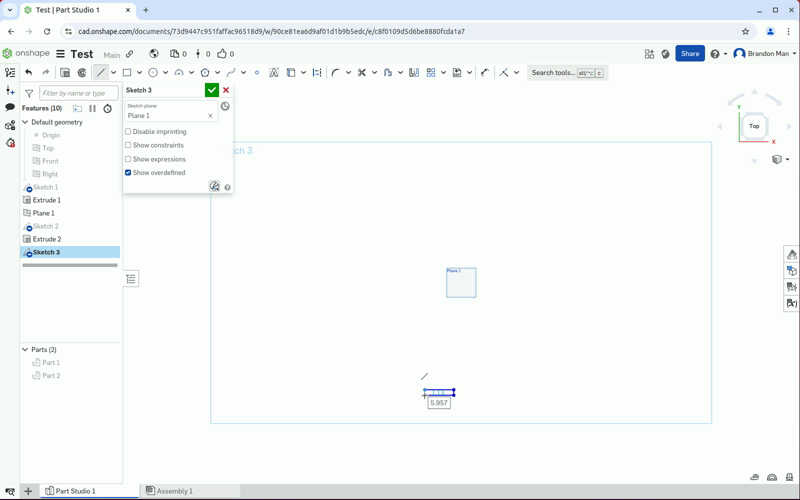
scroll(6)
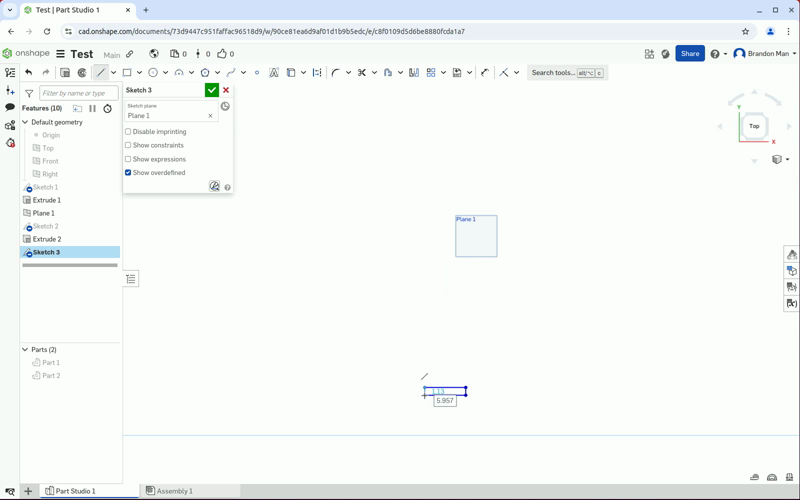
scroll(6)
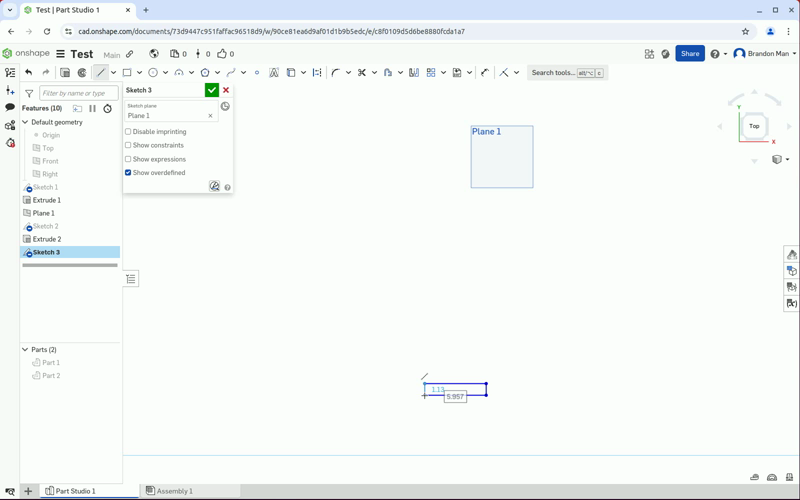
scroll(6)
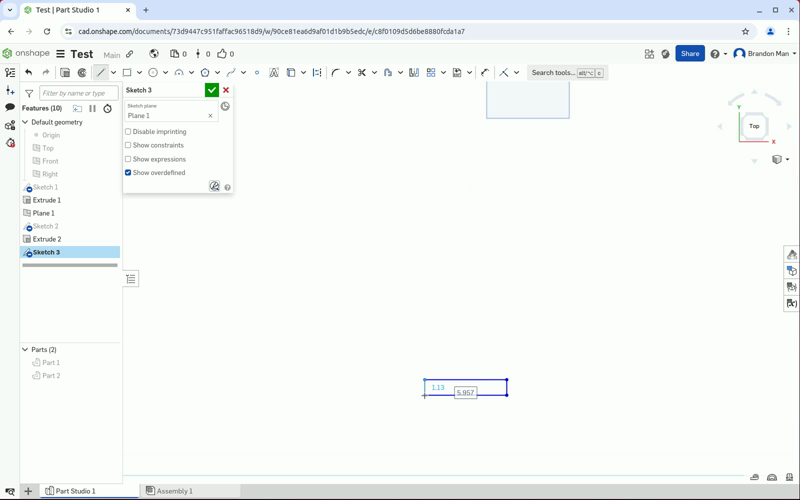
scroll(6)
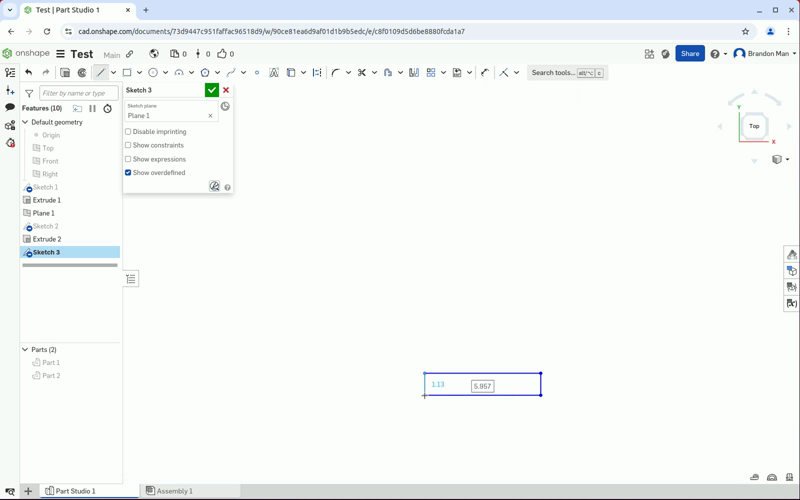
scroll(6)
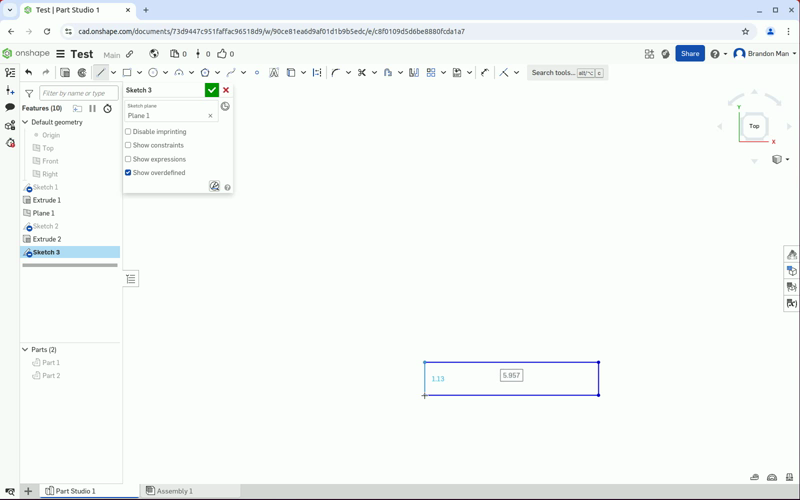
scroll(6)
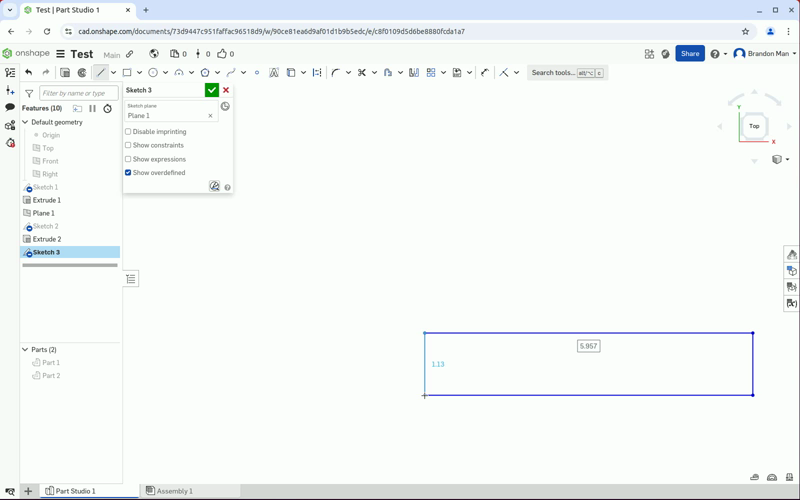
key_up(shift)
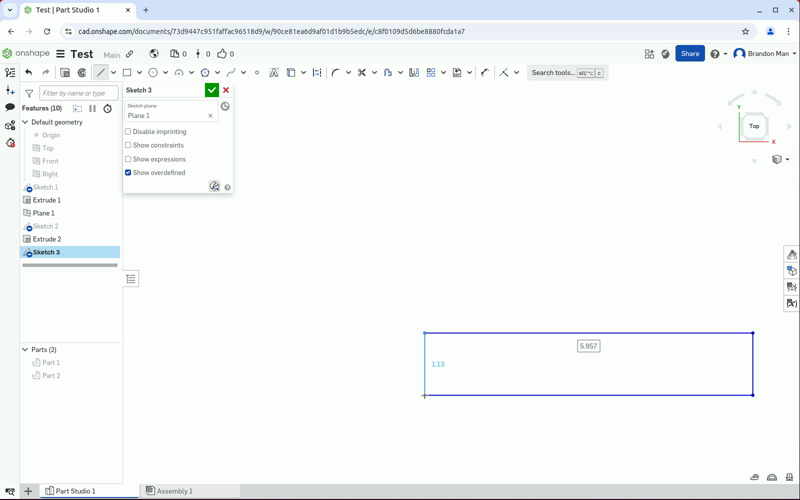
click(424, 395)
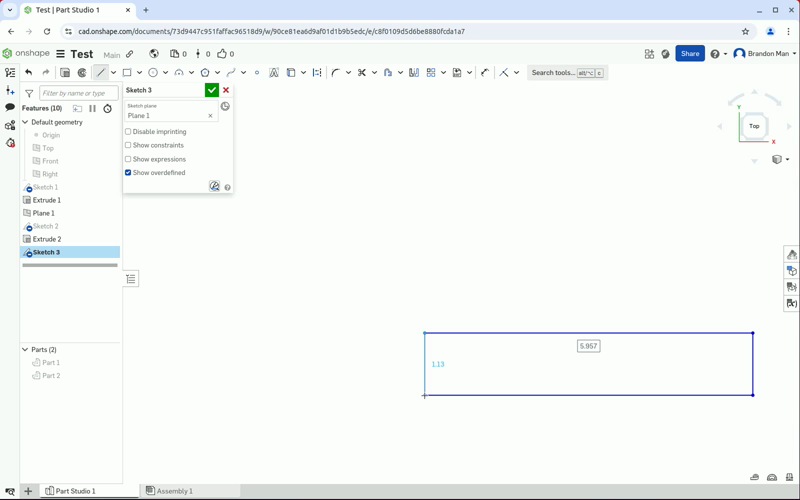
scroll(-6)
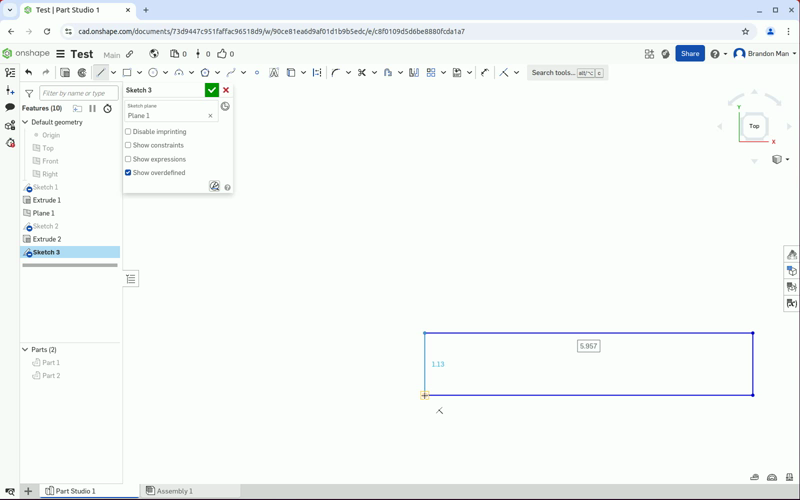
scroll(-6)
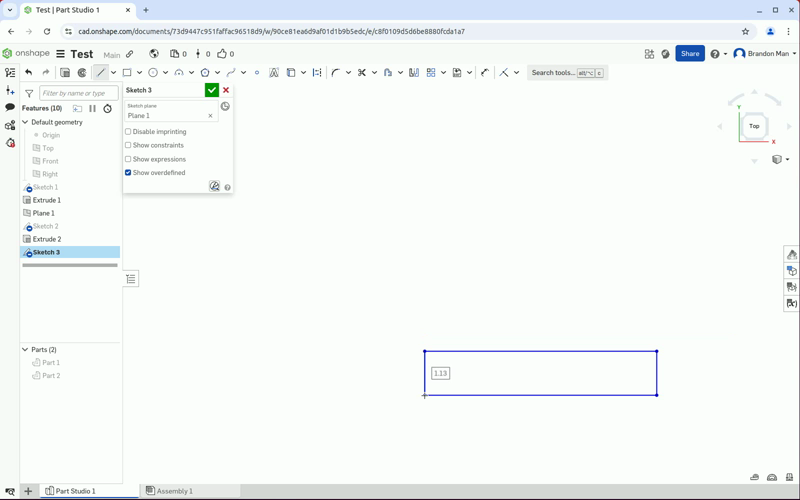
scroll(-6)
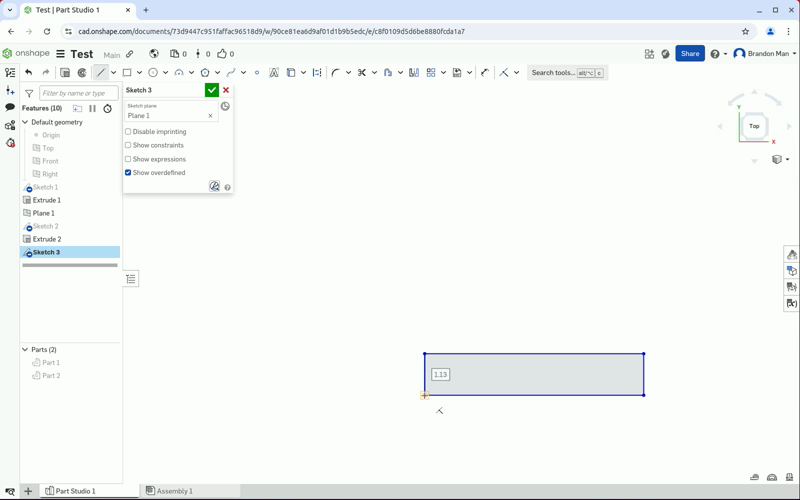
scroll(-6)
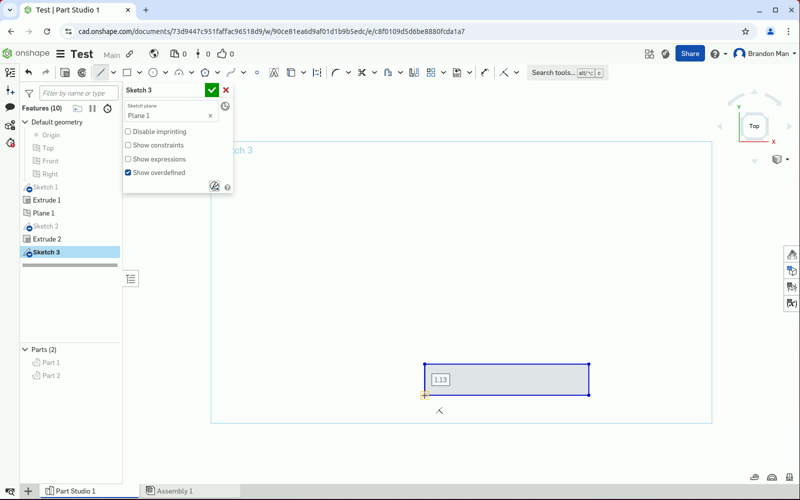
scroll(-6)
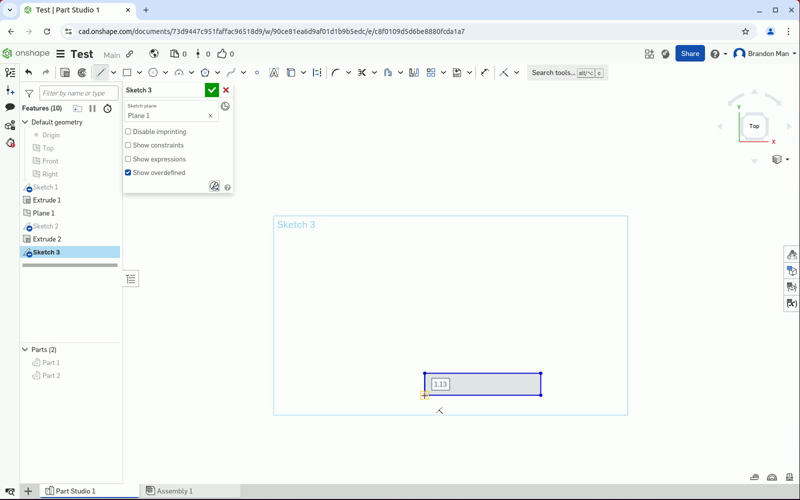
scroll(-6)
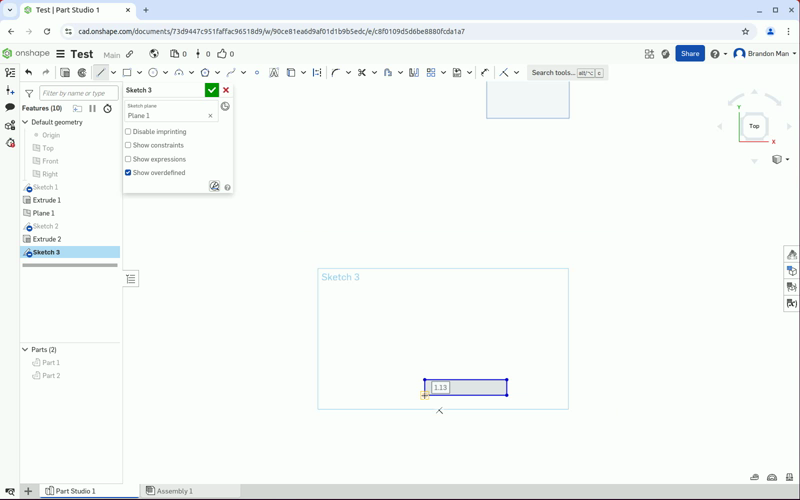
scroll(-6)
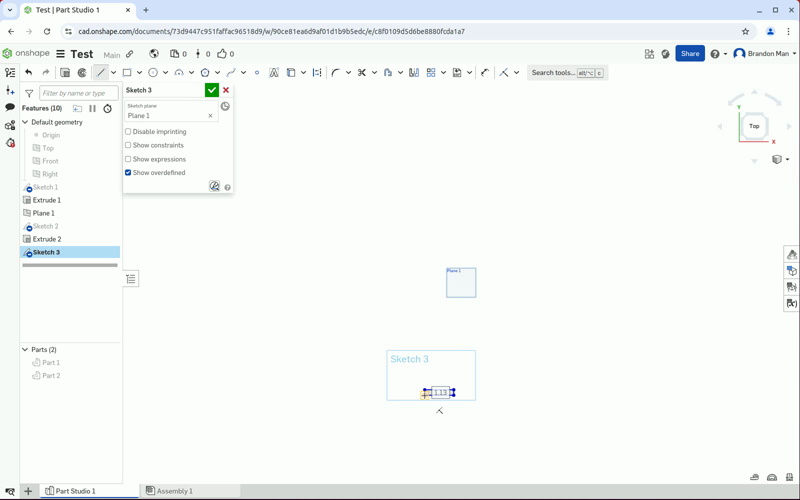
key(esc)
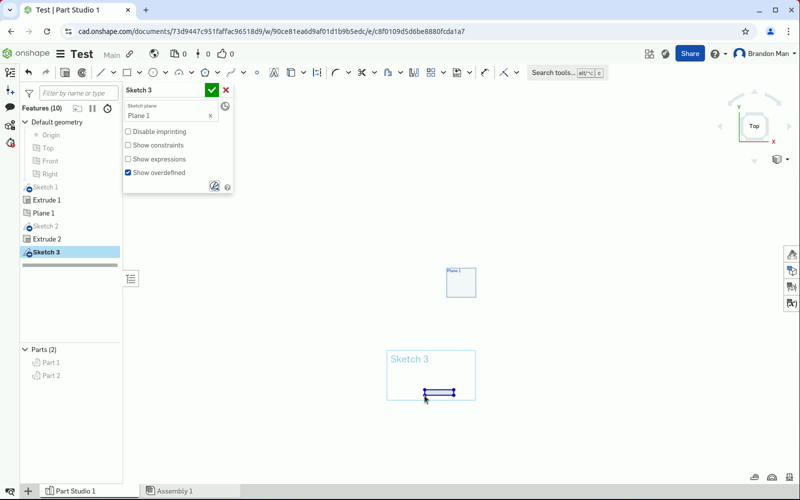
mouse_move(430, 395)
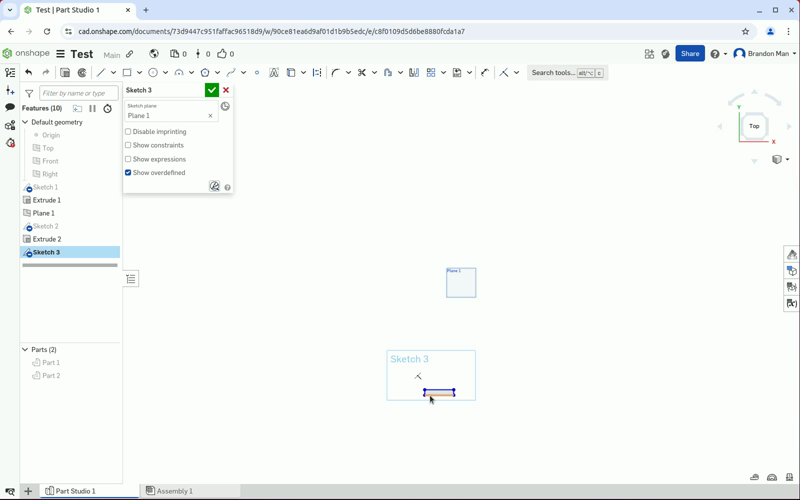
scroll(6)
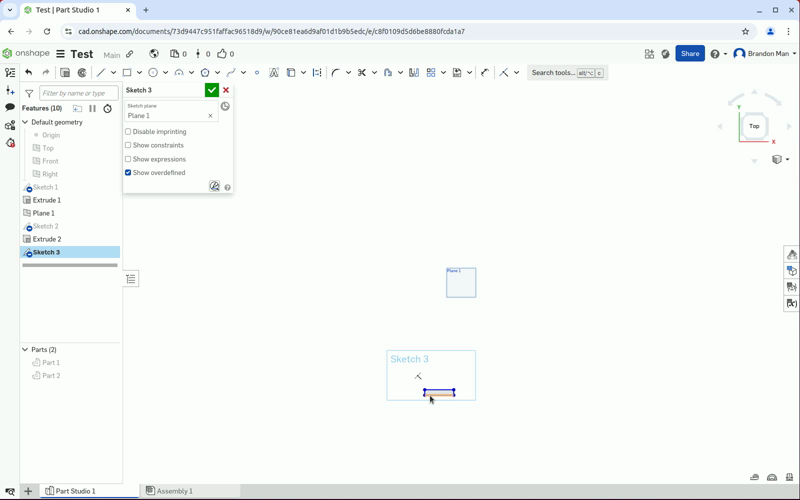
scroll(6)
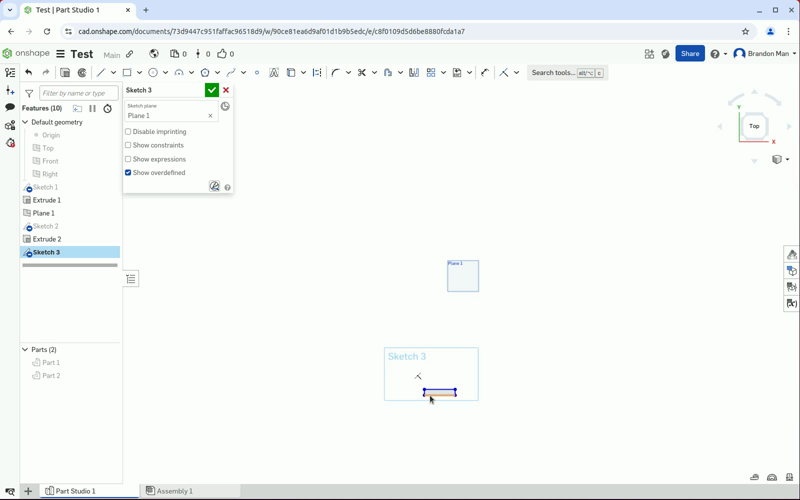
scroll(6)
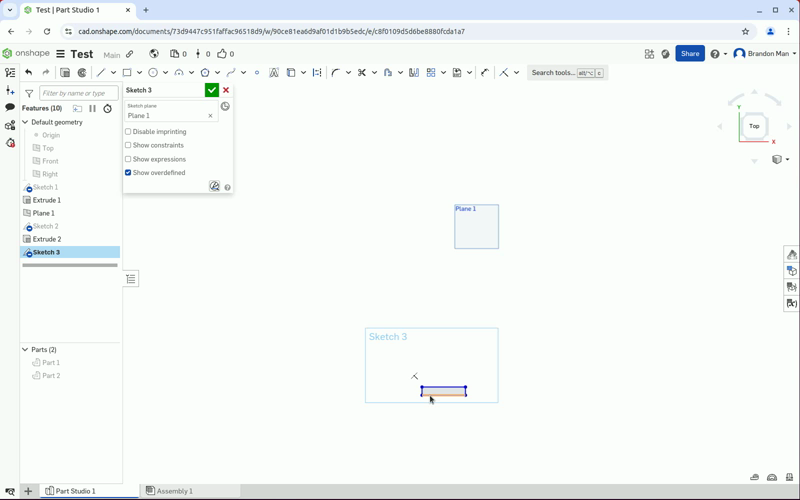
scroll(6)
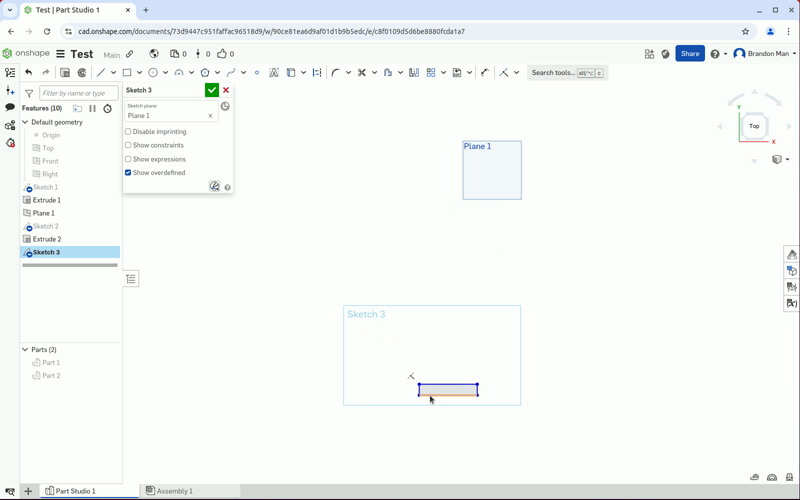
scroll(6)
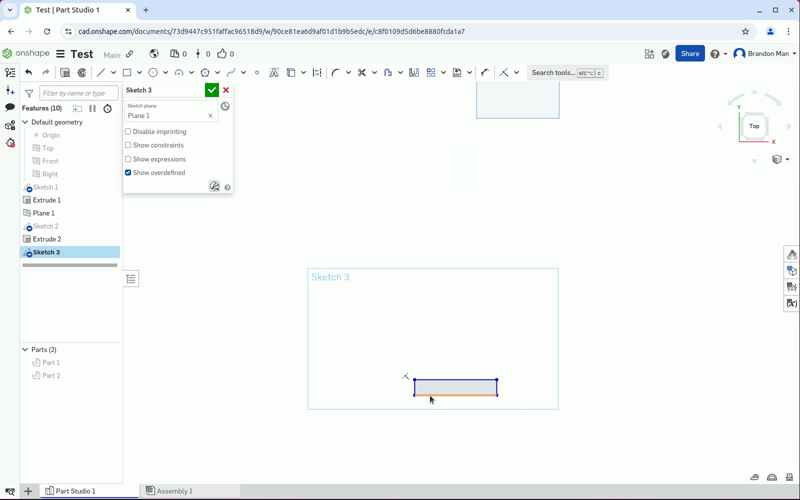
scroll(6)
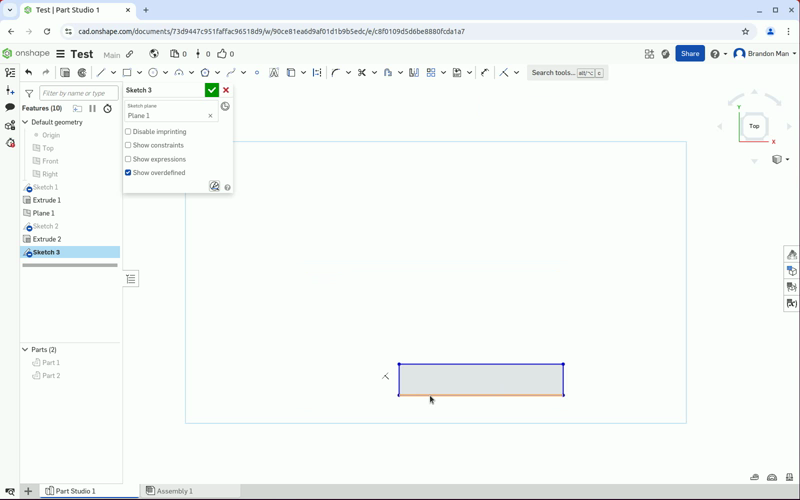
scroll(6)
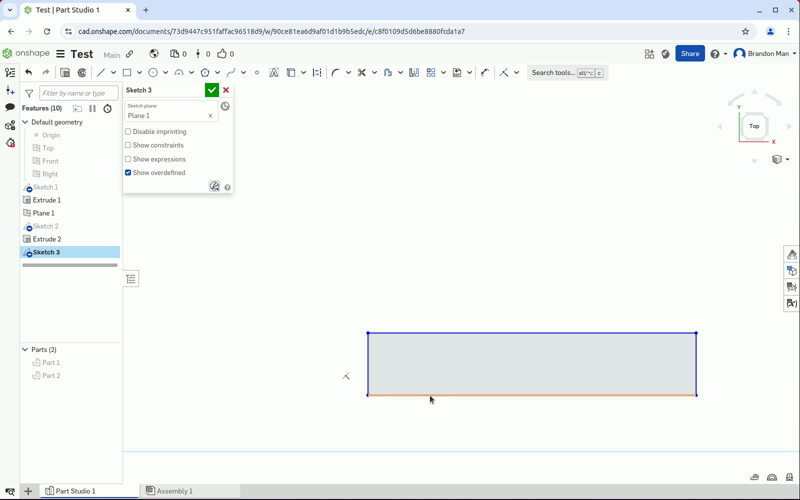
click(430, 395)
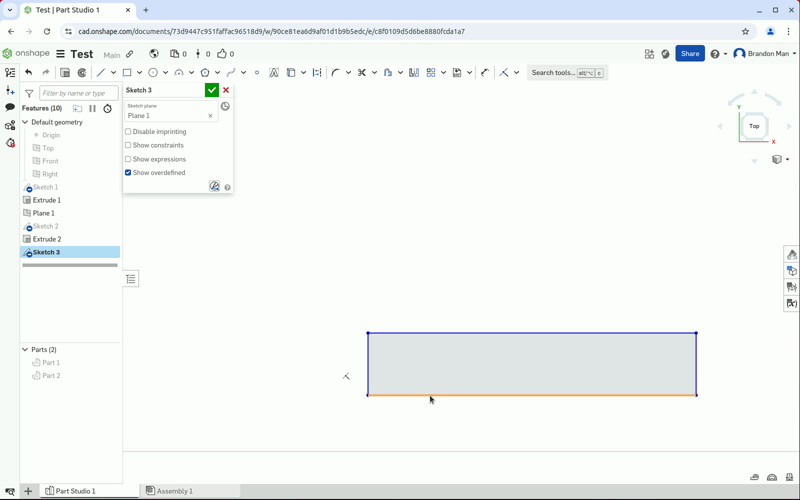
scroll(-6)
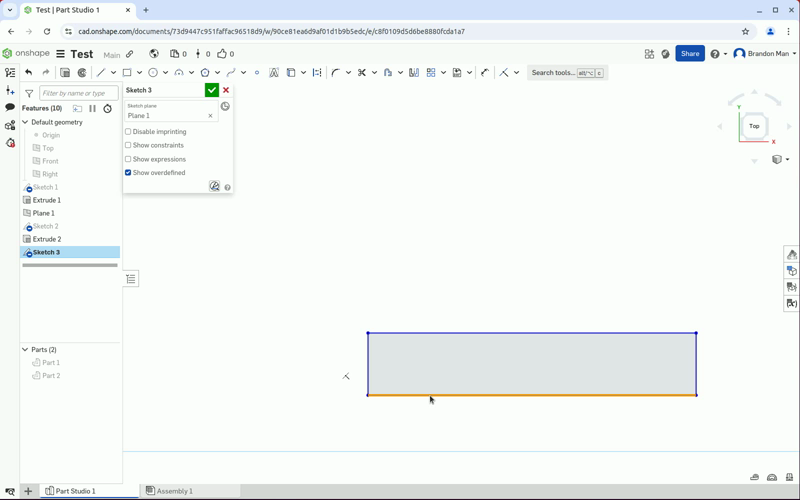
scroll(-6)
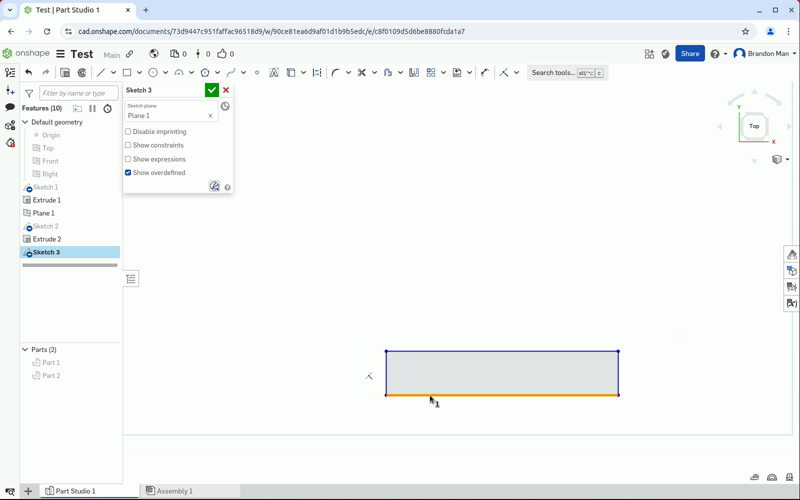
scroll(-6)
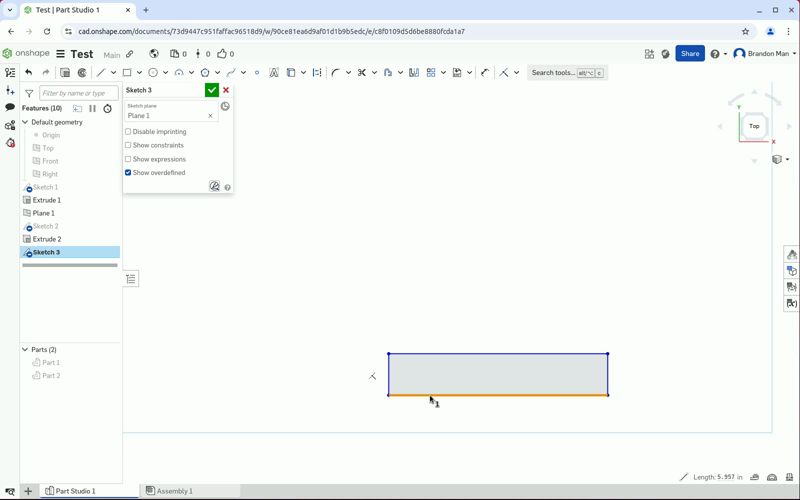
scroll(-6)
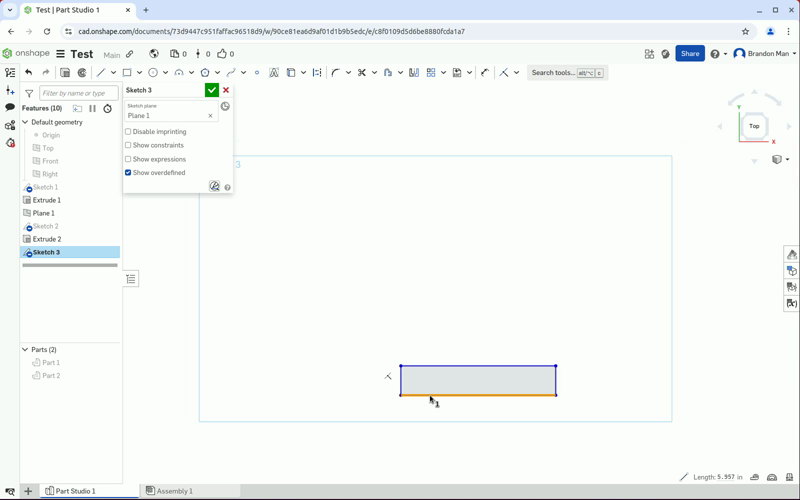
scroll(-6)
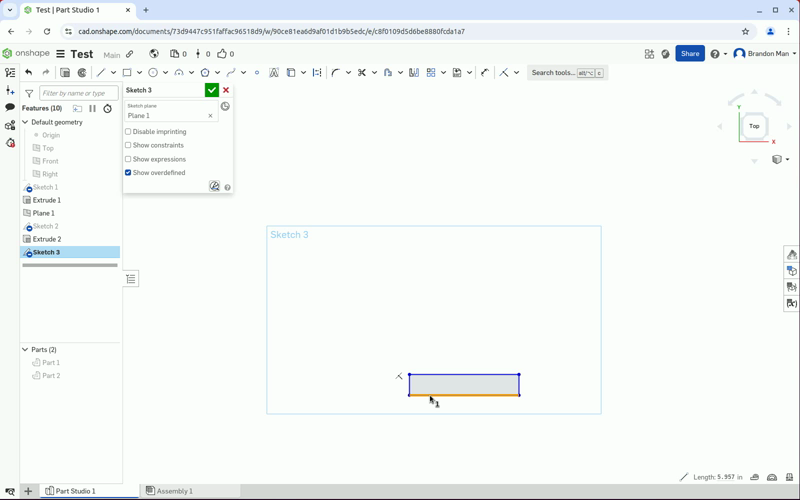
scroll(-6)
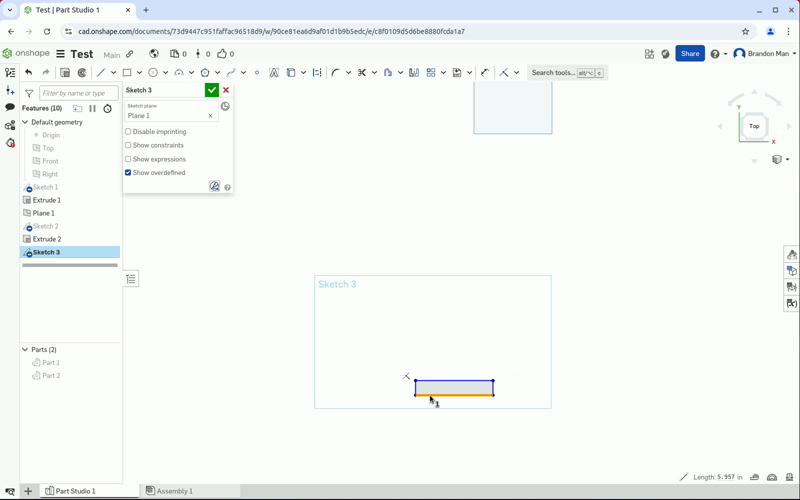
scroll(-6)
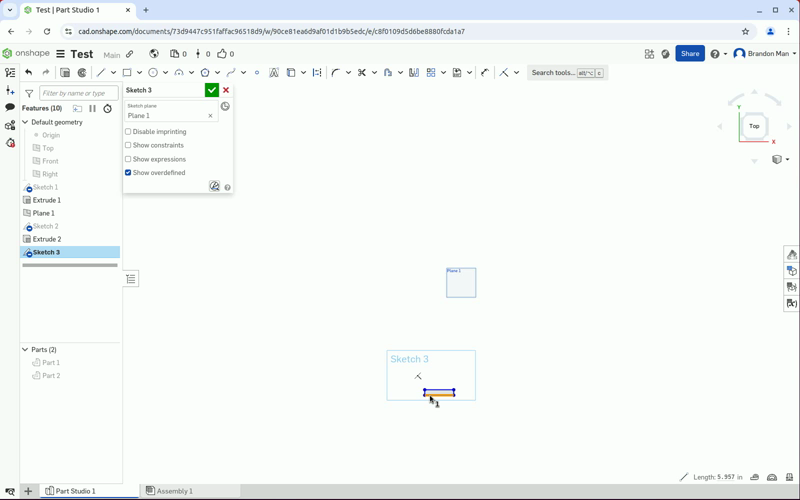
mouse_move(73, 352)
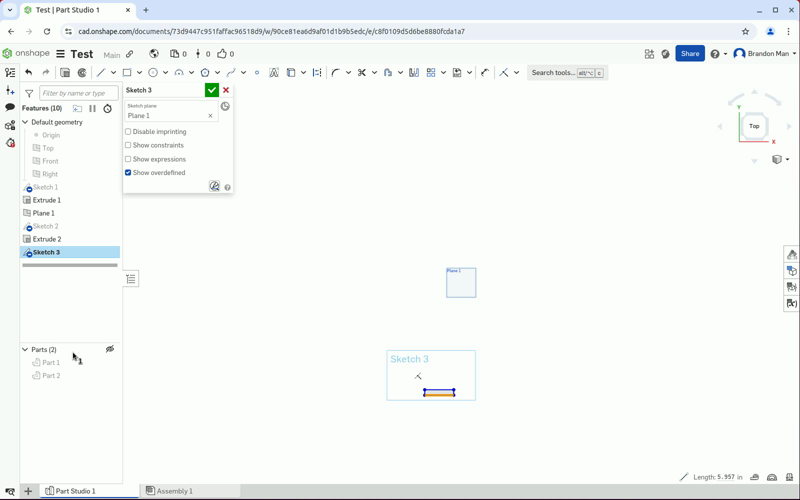
key(shift+y)
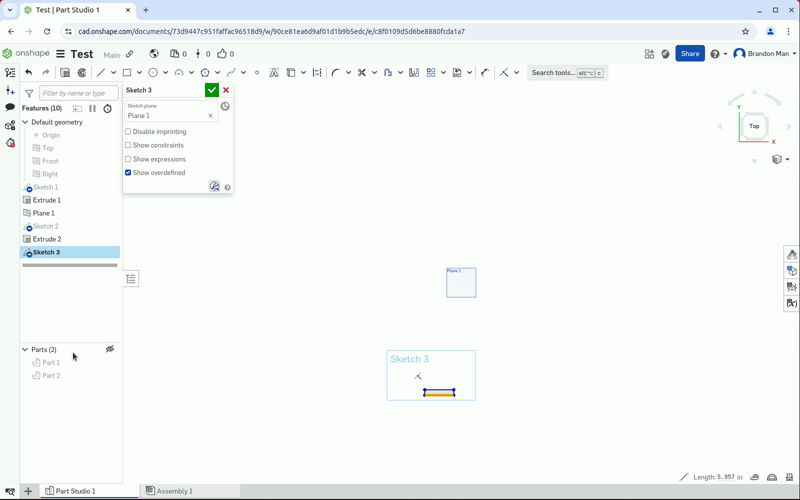
key(shift+e)
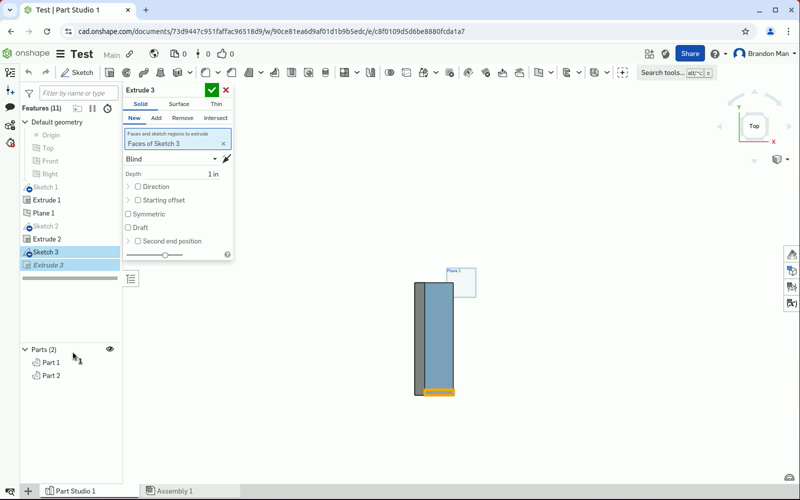
mouse_move(143, 106)
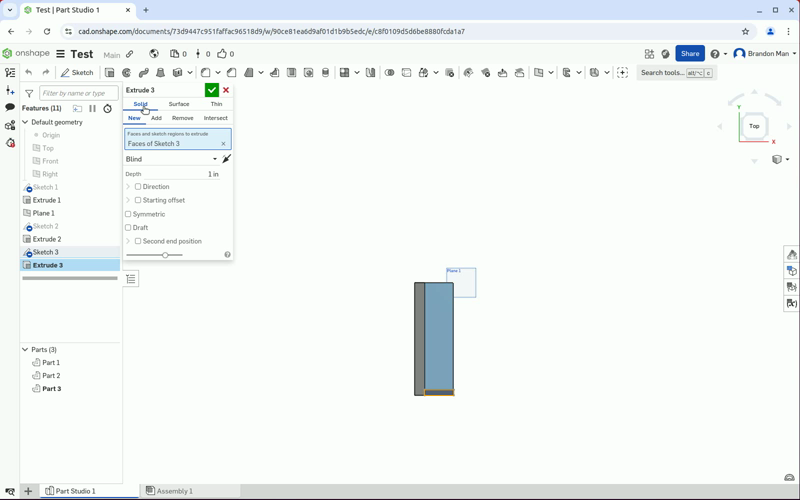
click(143, 106)
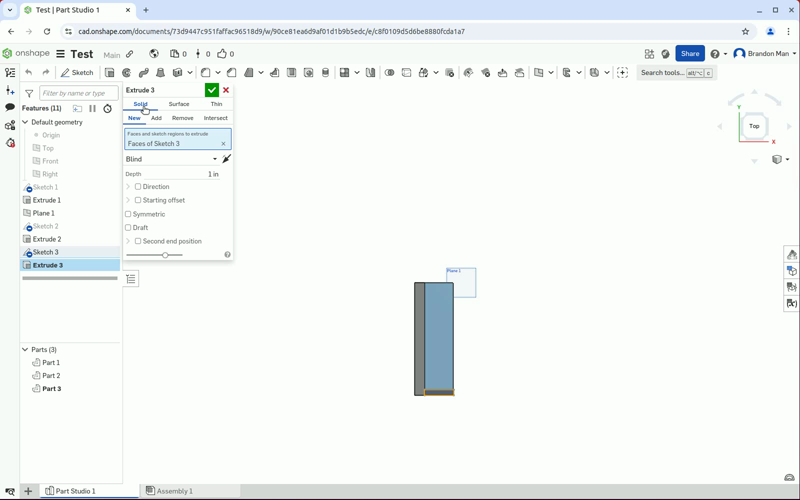
mouse_move(137, 120)
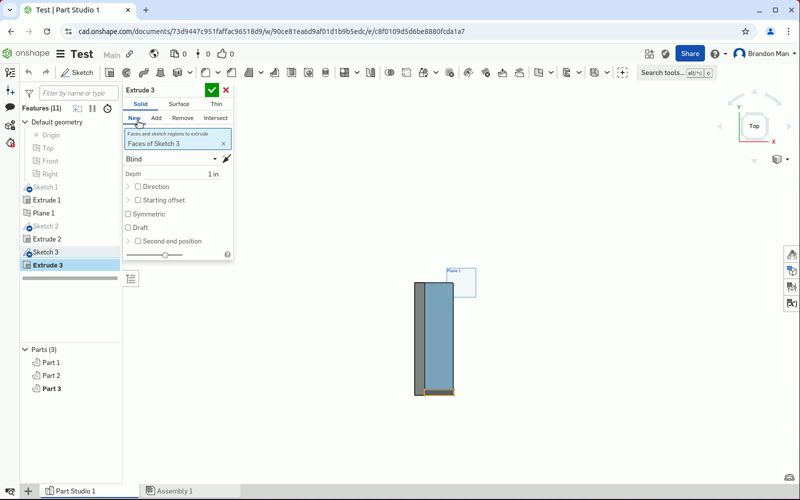
click(137, 120)
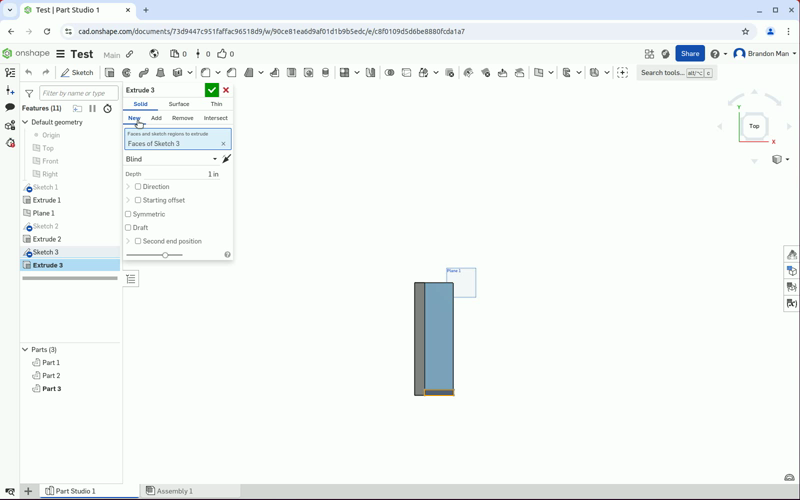
key(tab, 4)
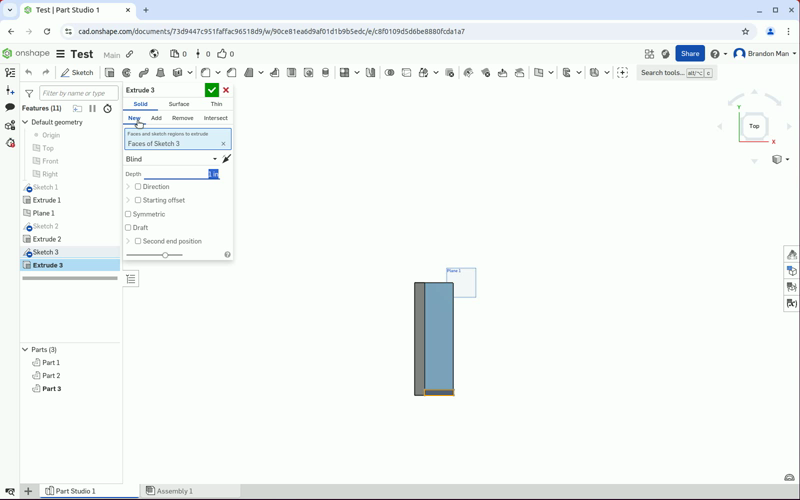
text(7.703)
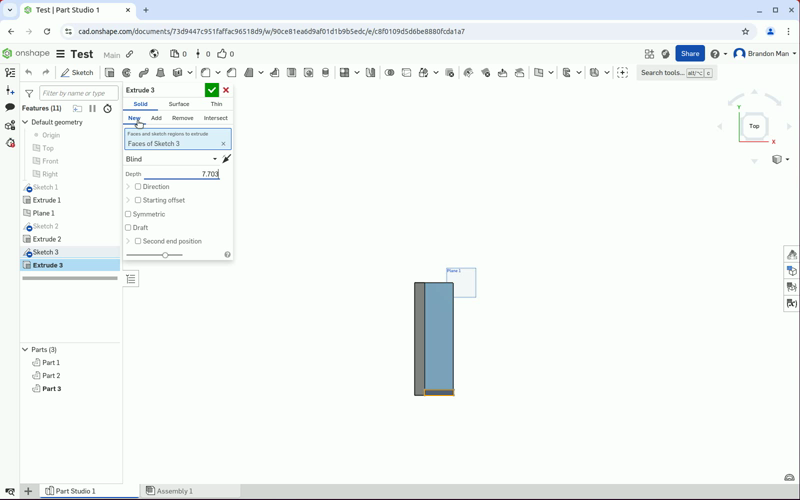
key(enter)
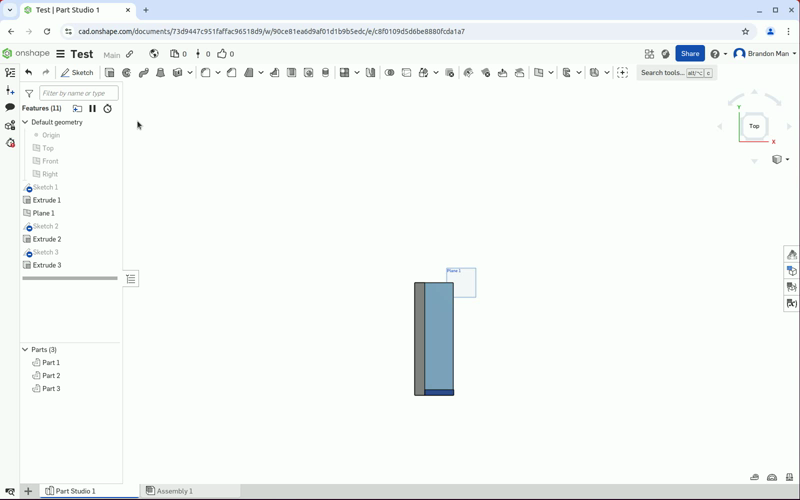
key(shift+h)
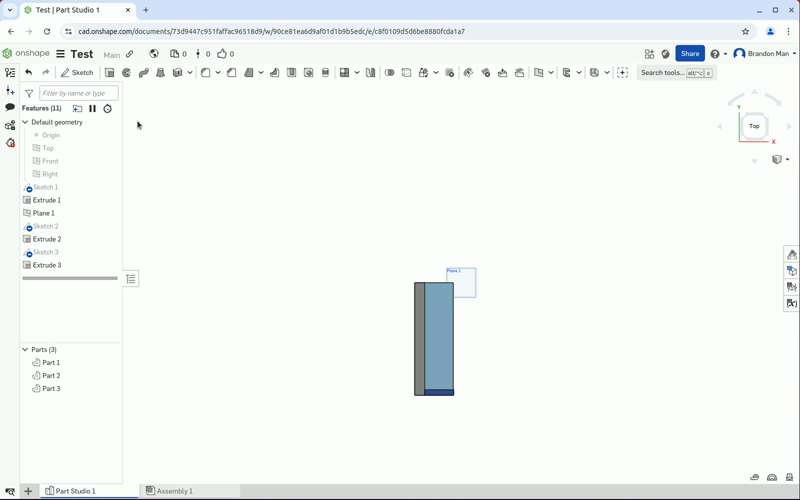
key(shift+h)
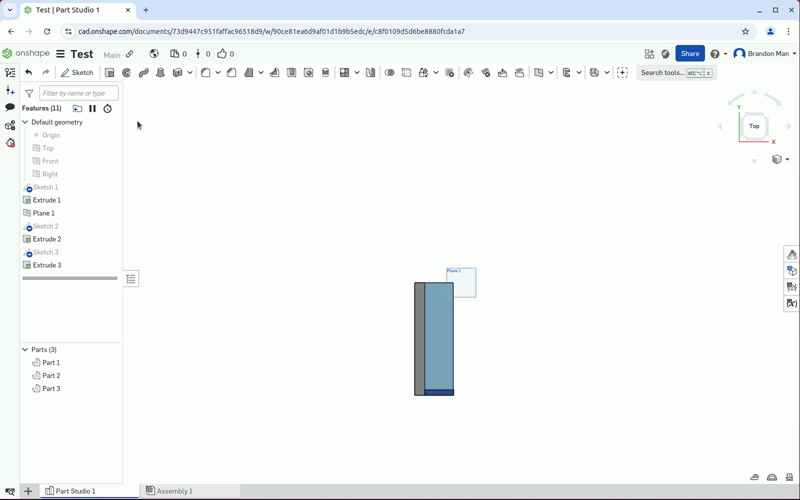
mouse_move(73, 189)
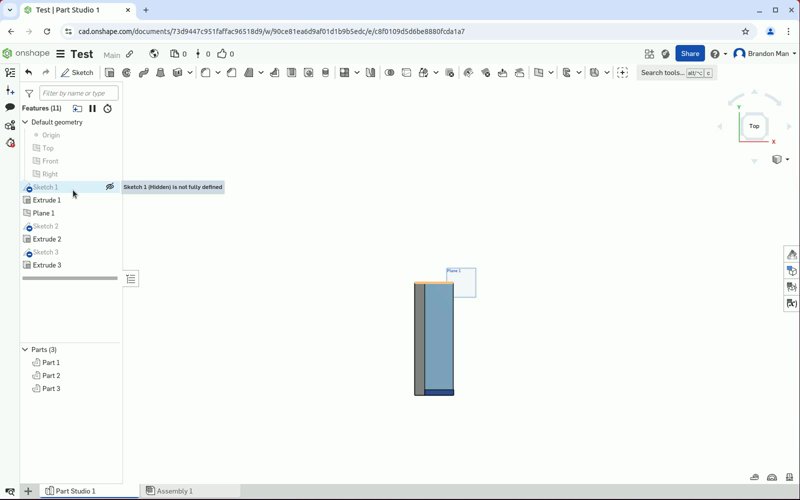
click(73, 189)
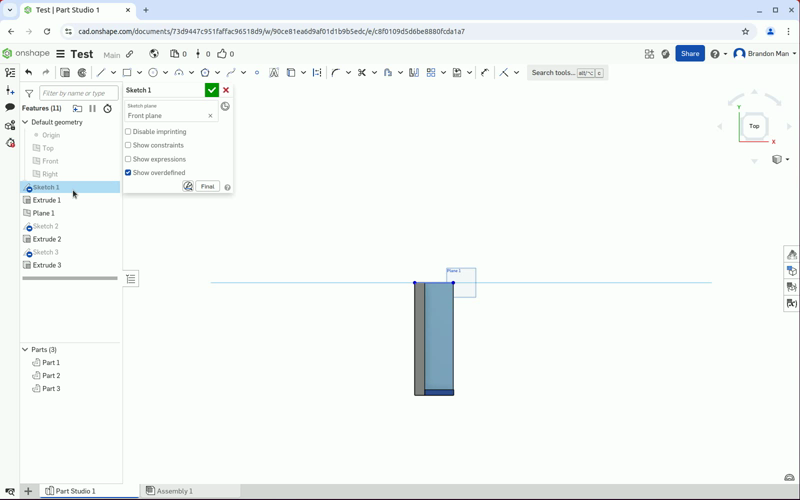
mouse_move(229, 92)
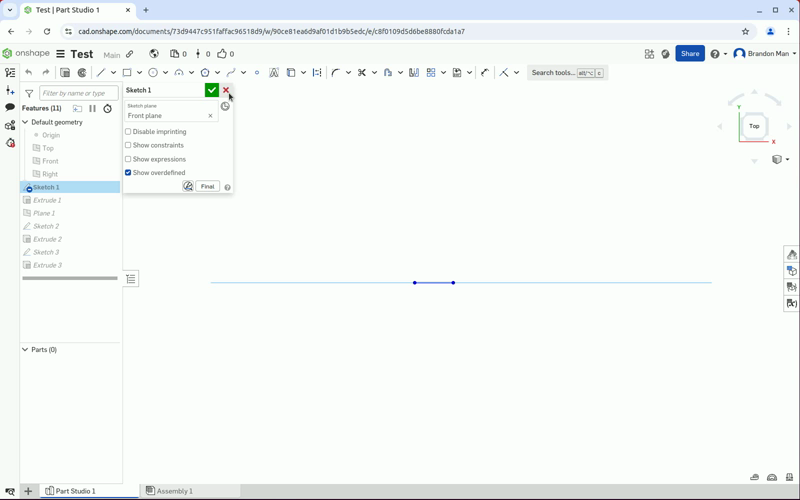
click(229, 92)
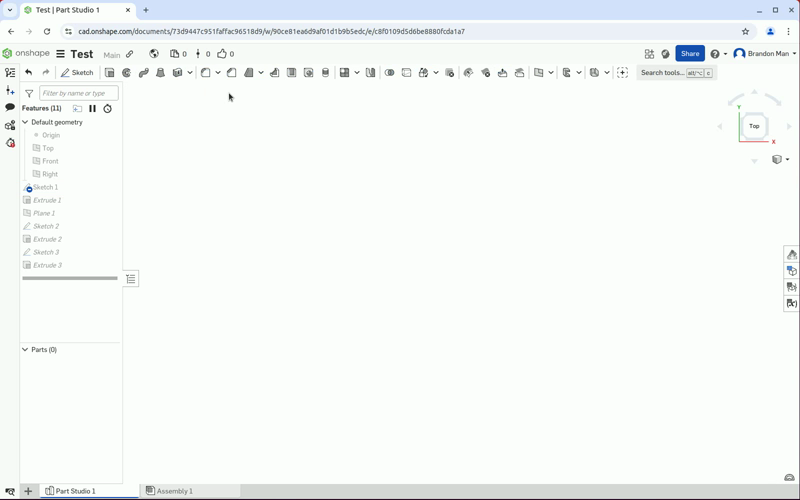
key(shift+s)
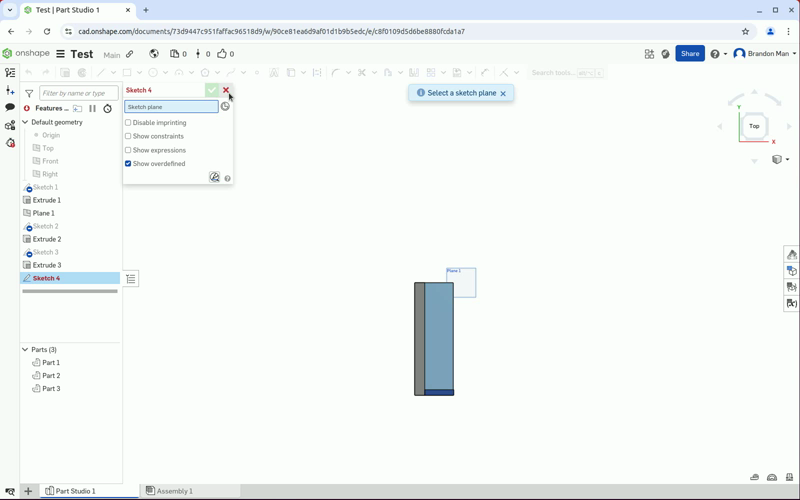
mouse_move(73, 215)
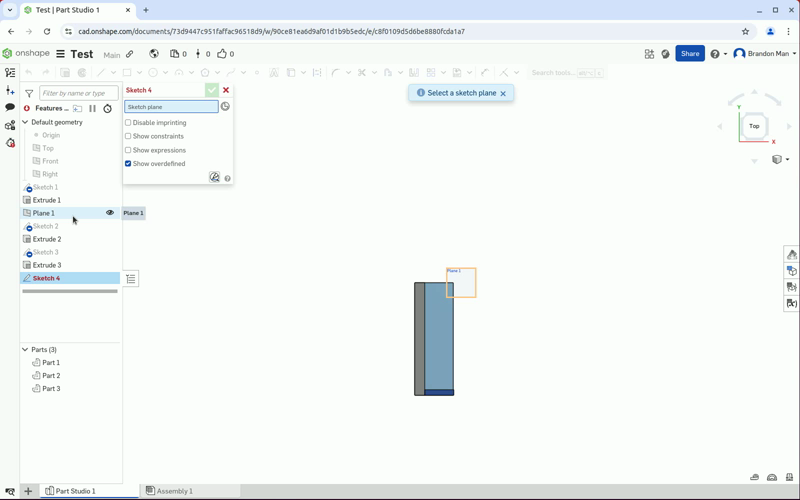
click(73, 215)
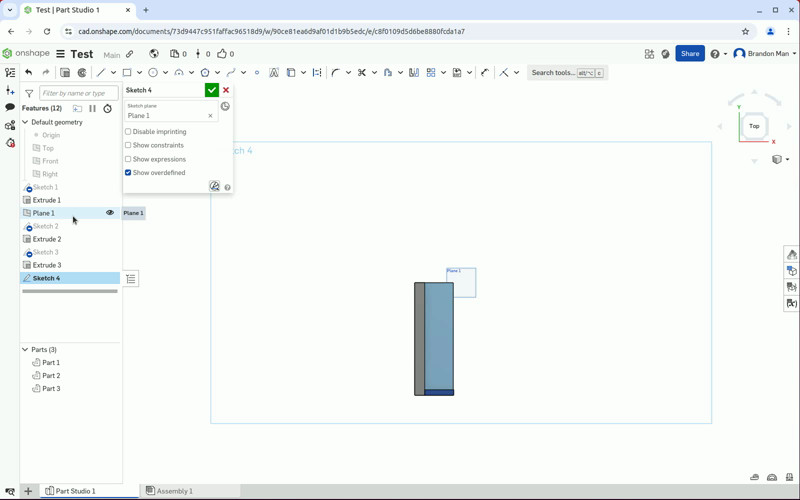
mouse_move(73, 352)
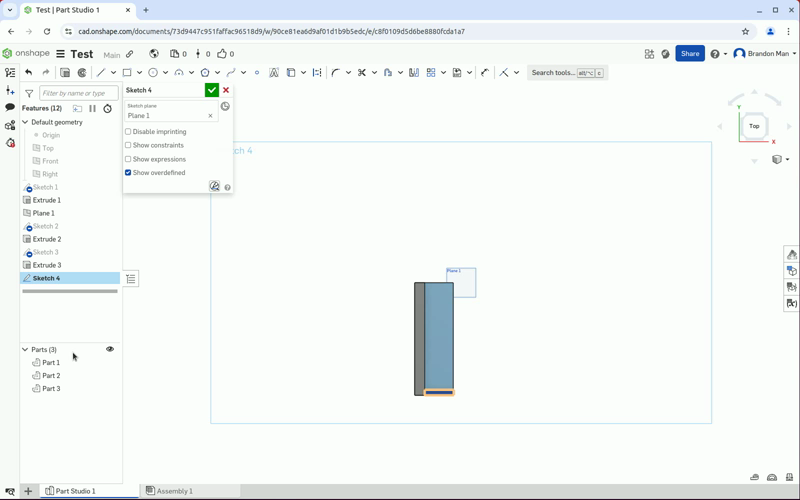
key(y)
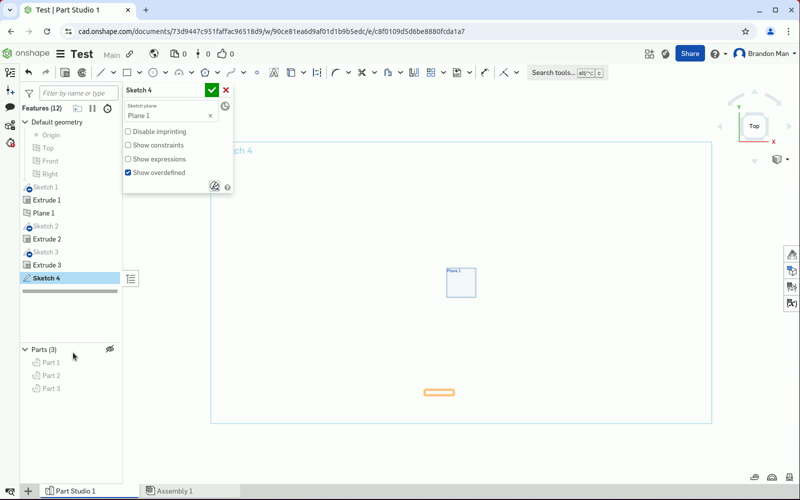
key(l)
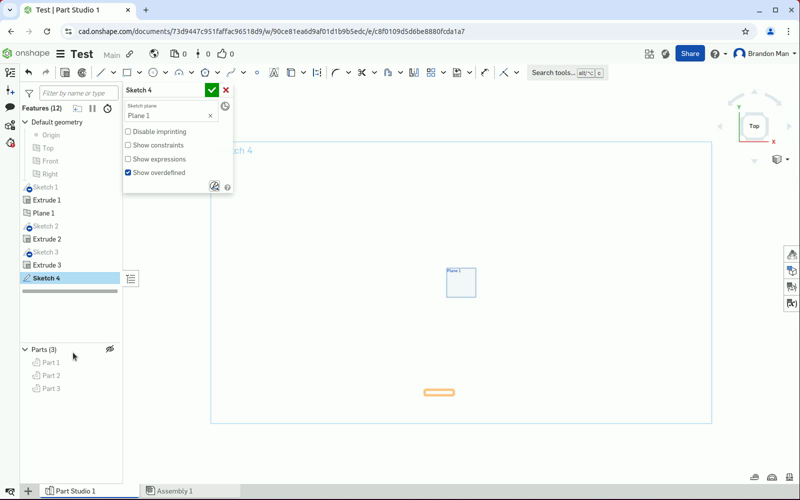
key_down(shift)
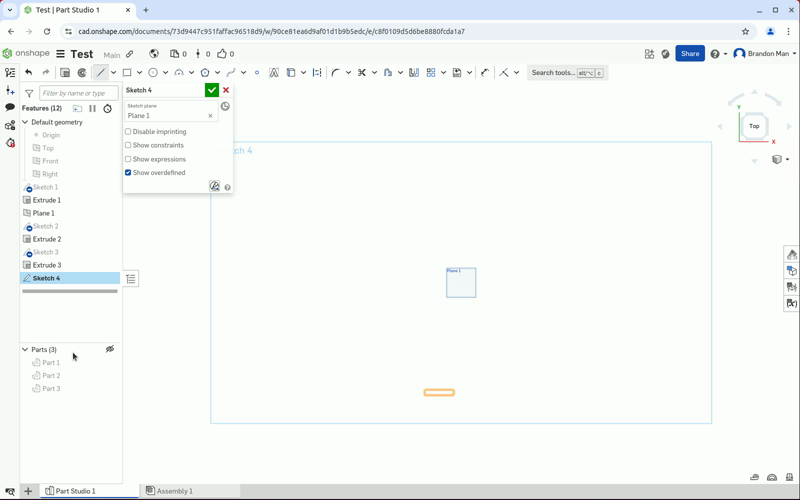
mouse_move(424, 288)
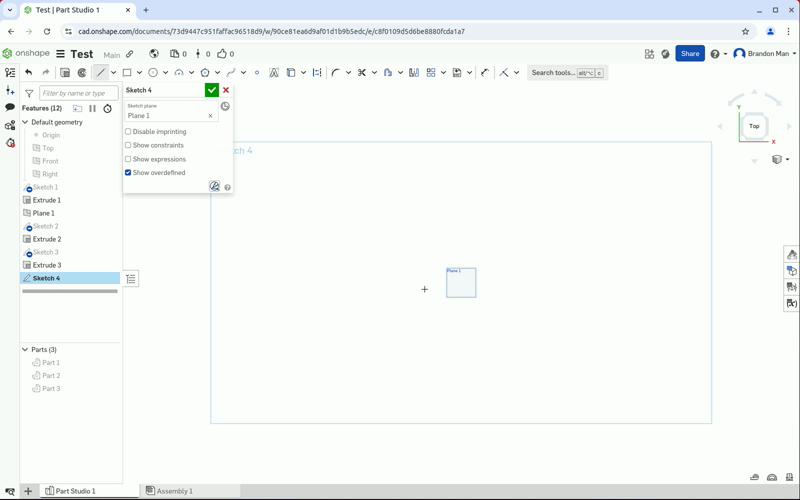
click(424, 288)
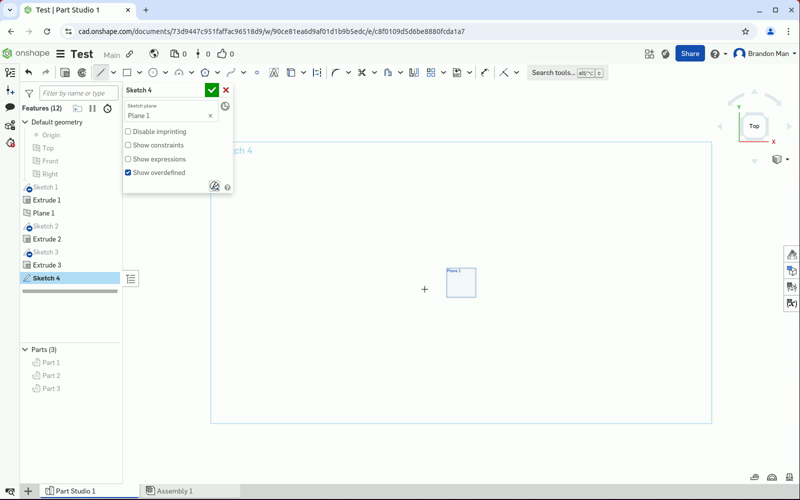
key_up(shift)
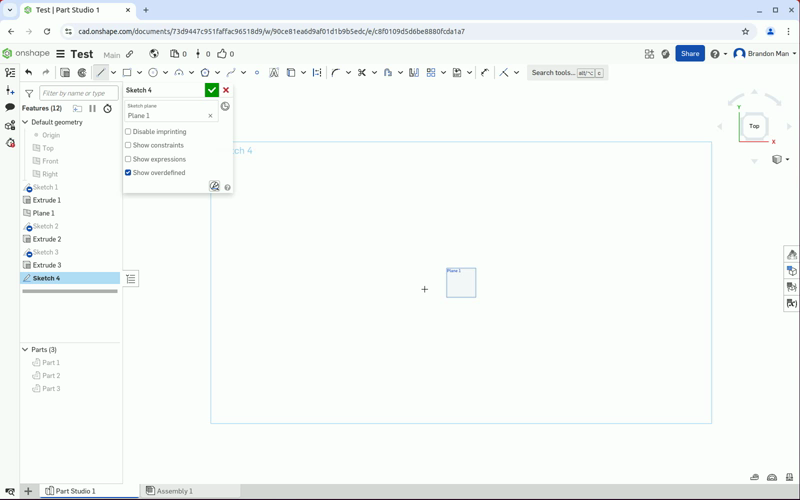
key_down(shift)
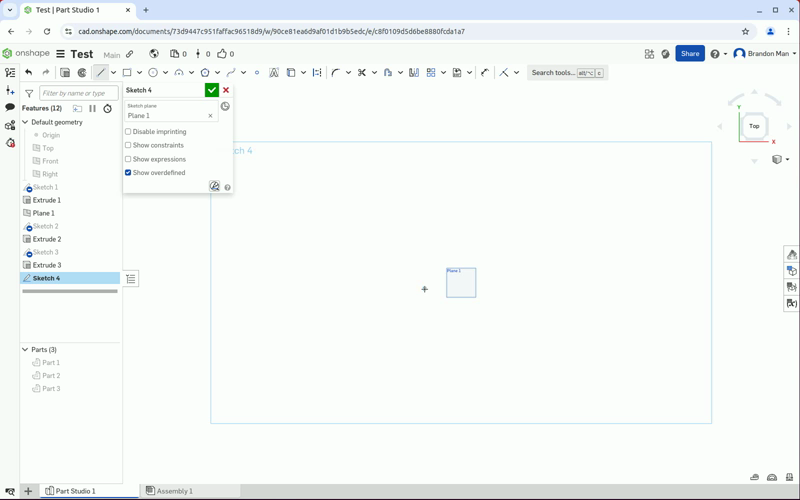
mouse_move(454, 288)
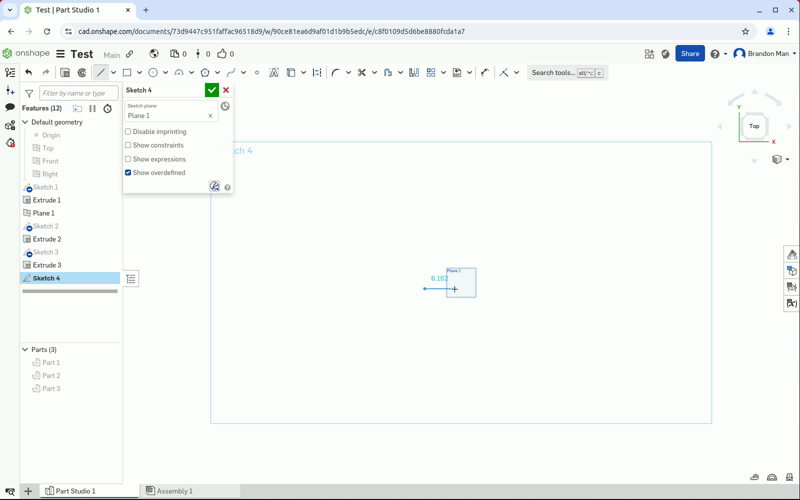
mouse_move(453, 288)
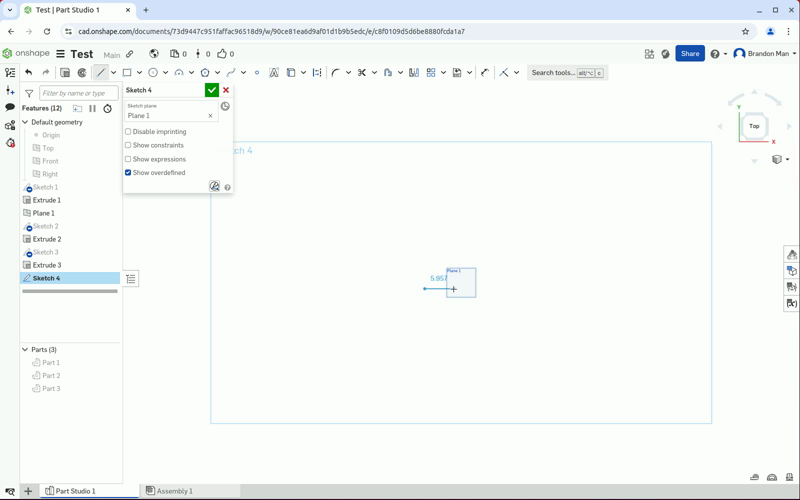
click(453, 288)
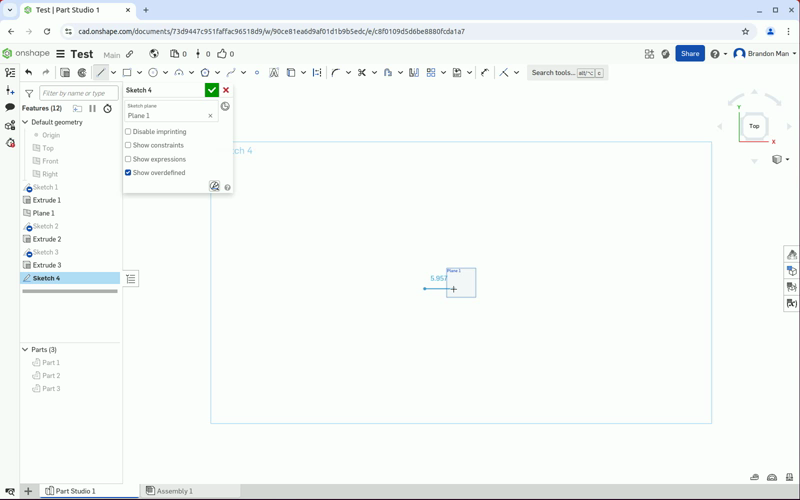
key_up(shift)
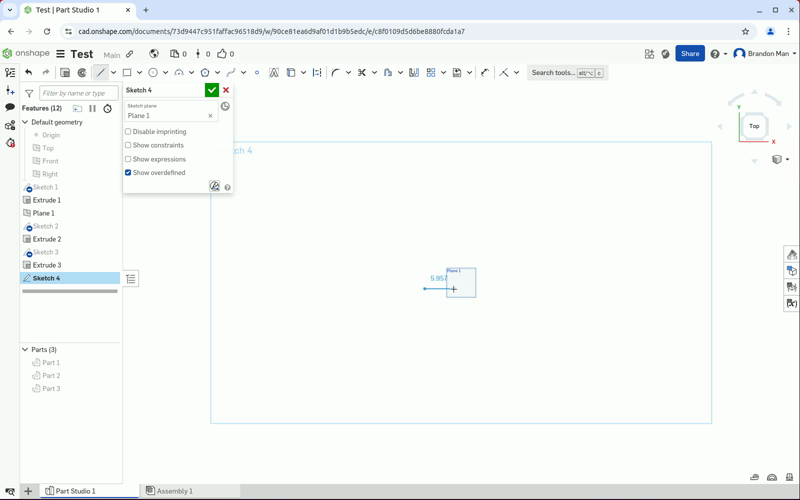
key_down(shift)
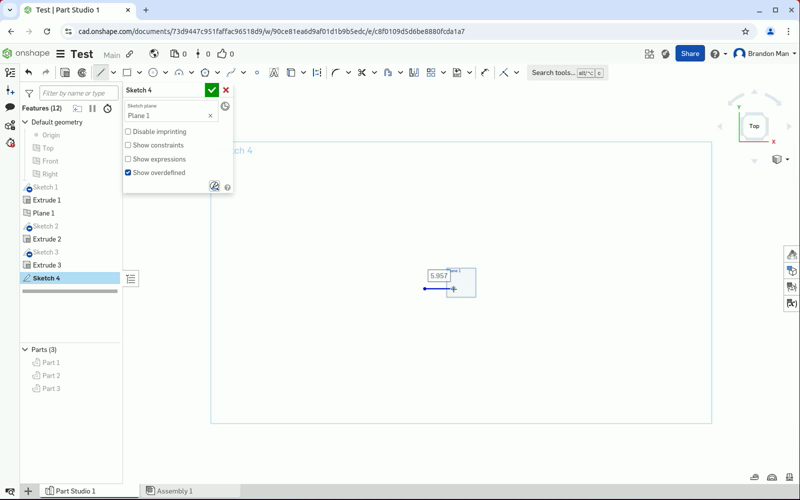
mouse_move(483, 288)
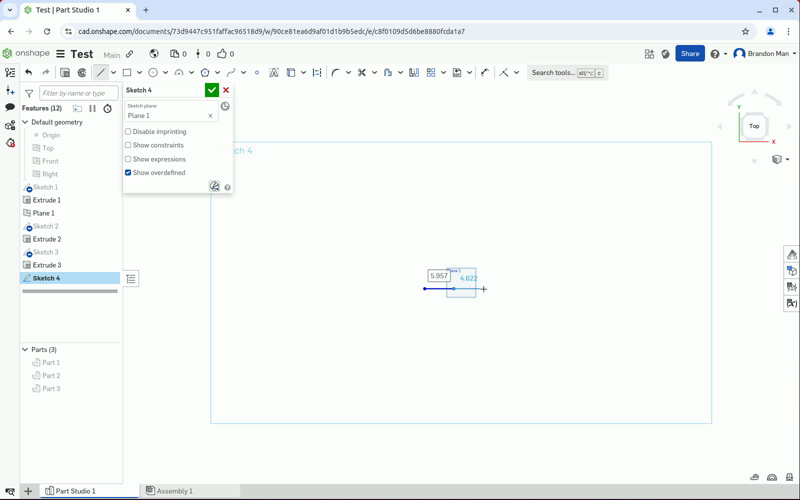
mouse_move(453, 282)
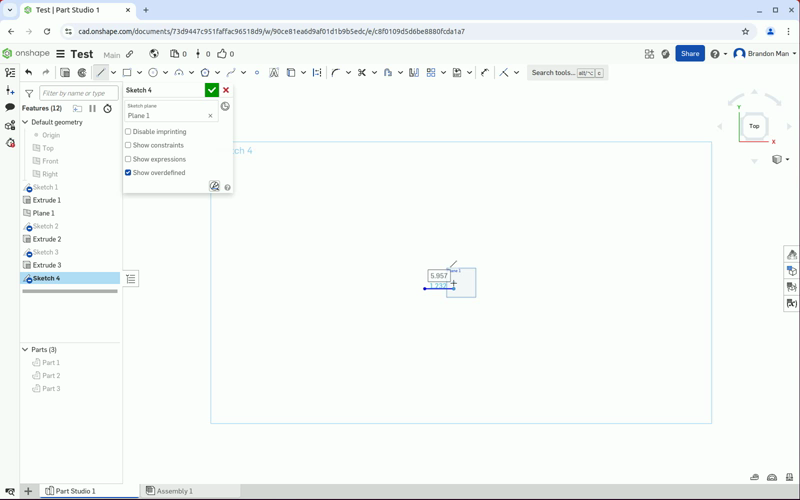
scroll(6)
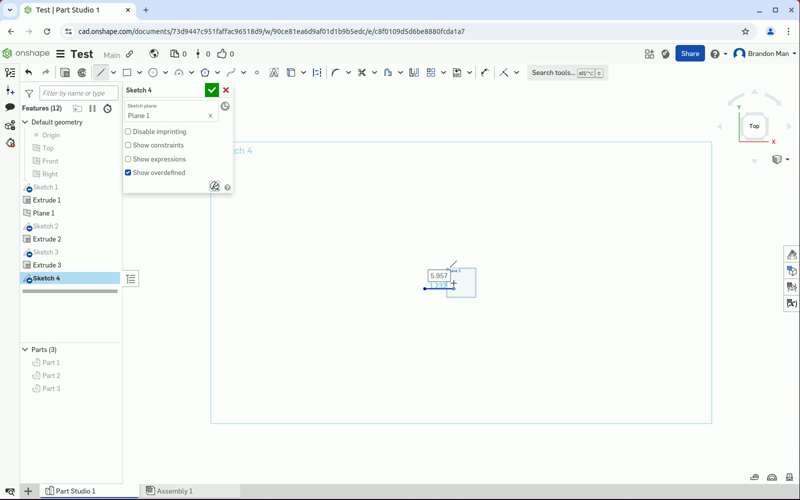
scroll(6)
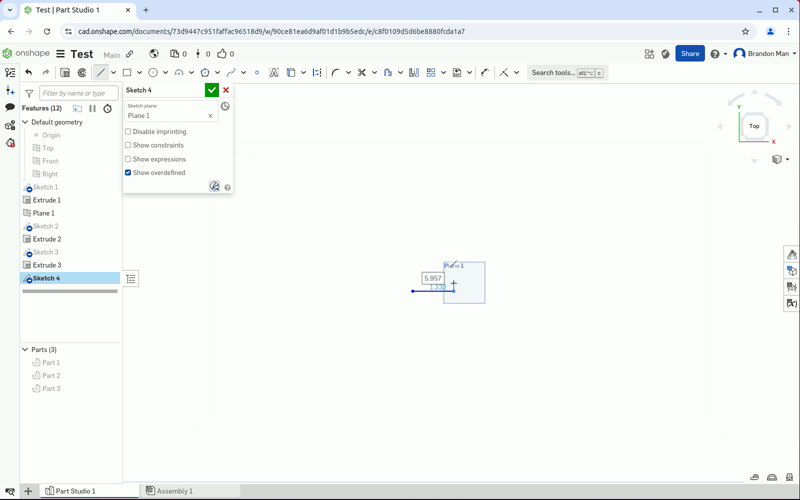
scroll(6)
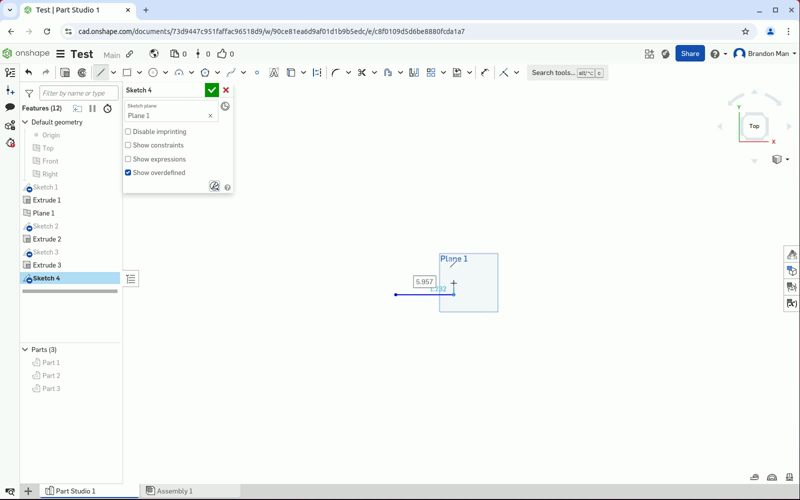
scroll(6)
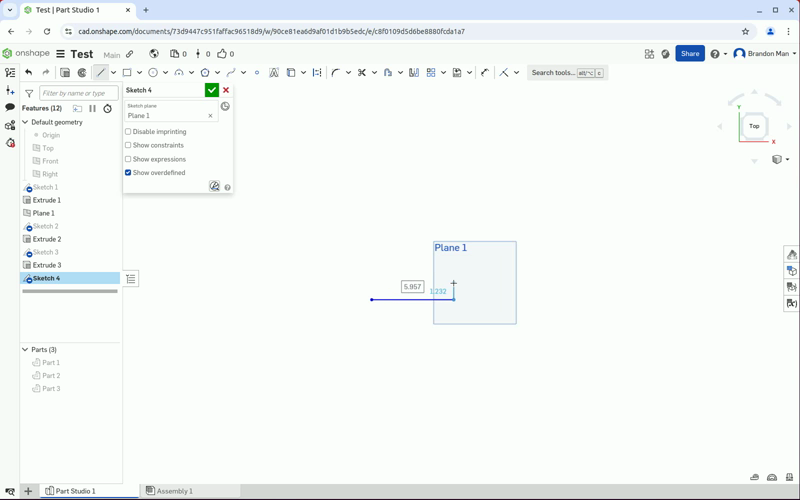
scroll(6)
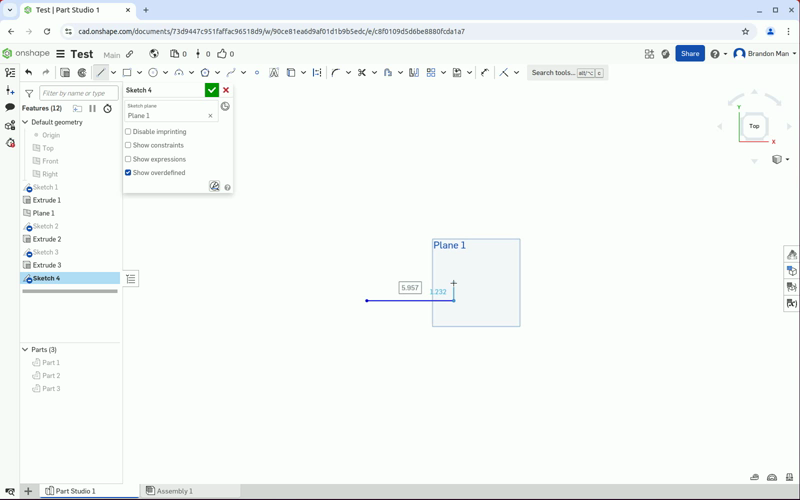
scroll(6)
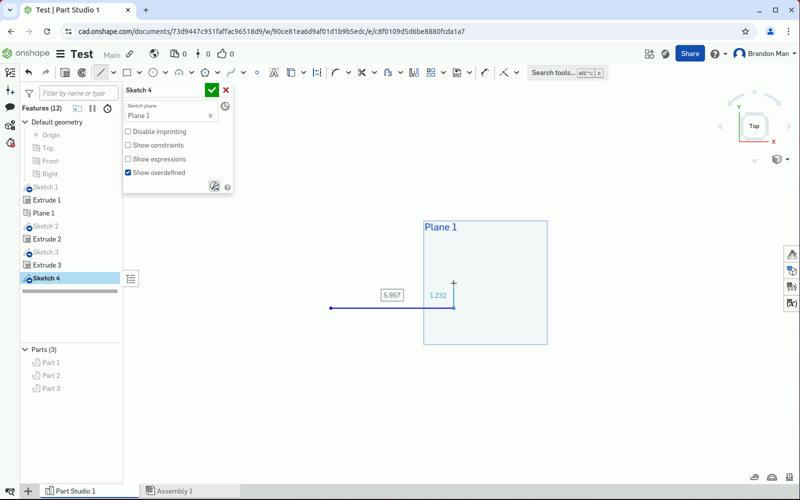
scroll(6)
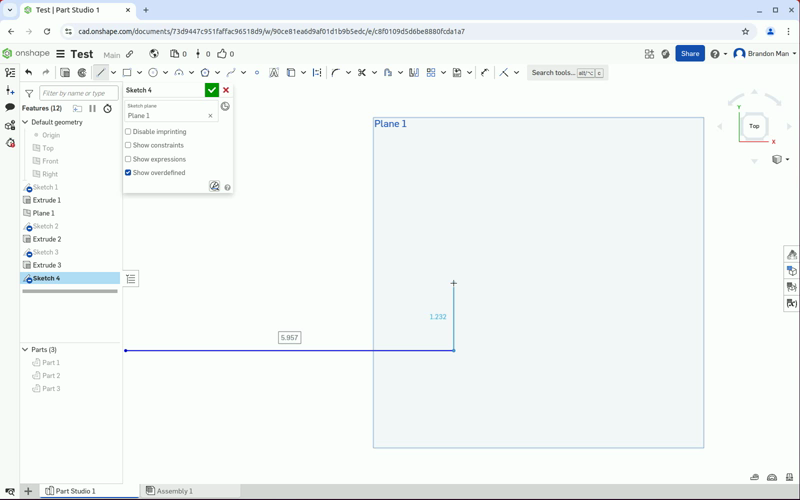
click(453, 282)
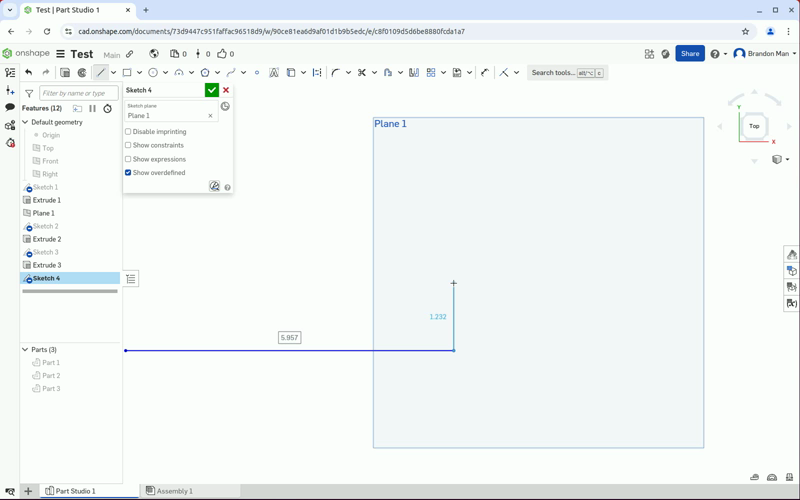
scroll(-6)
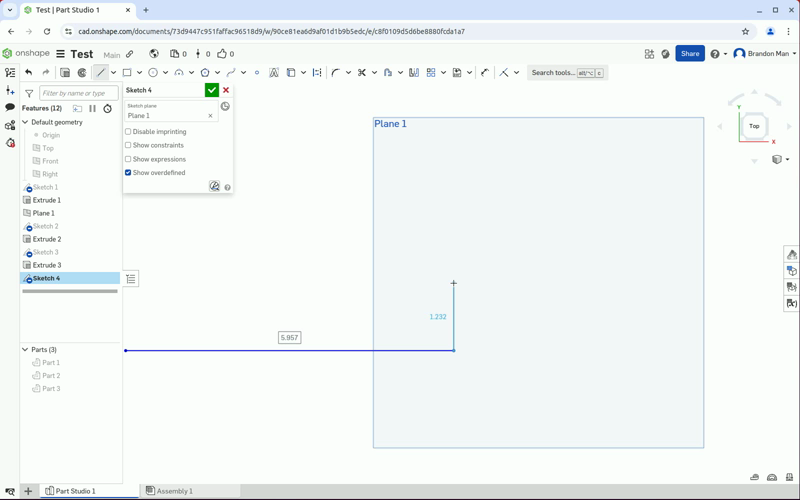
scroll(-6)
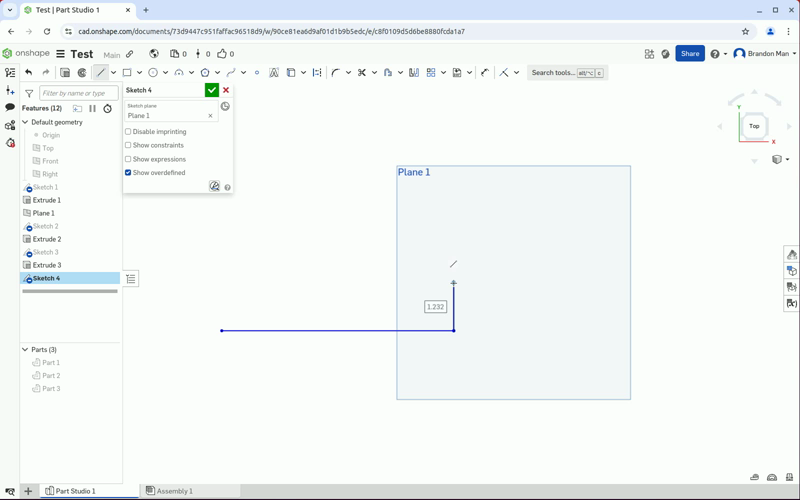
scroll(-6)
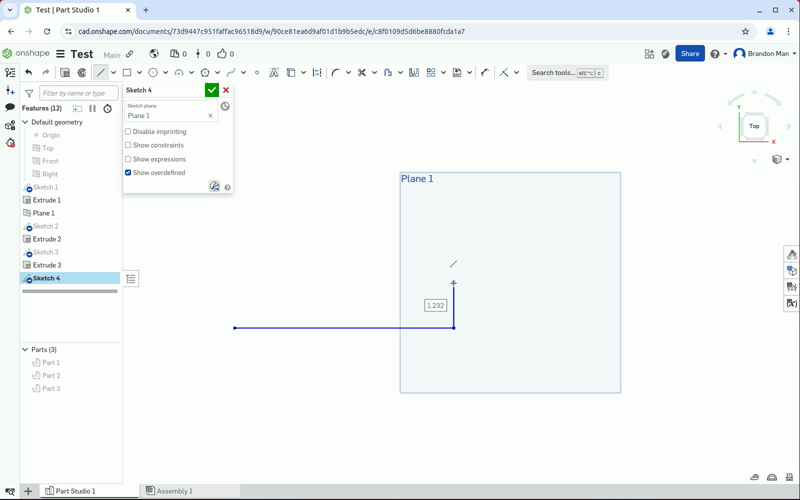
scroll(-6)
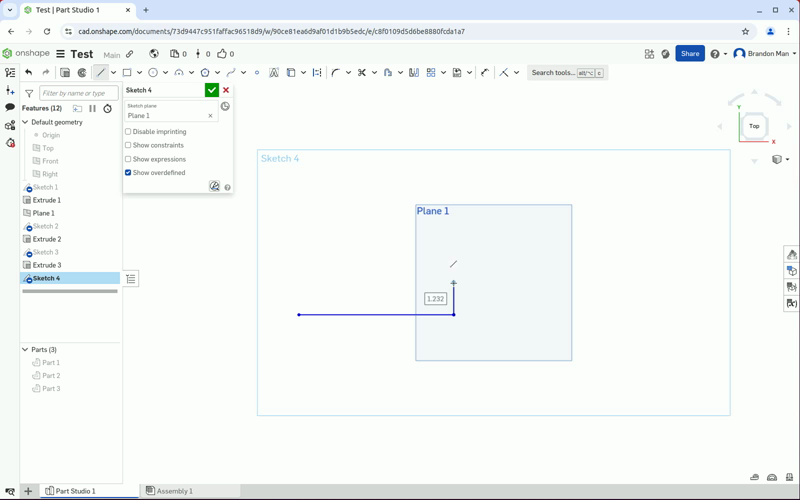
scroll(-6)
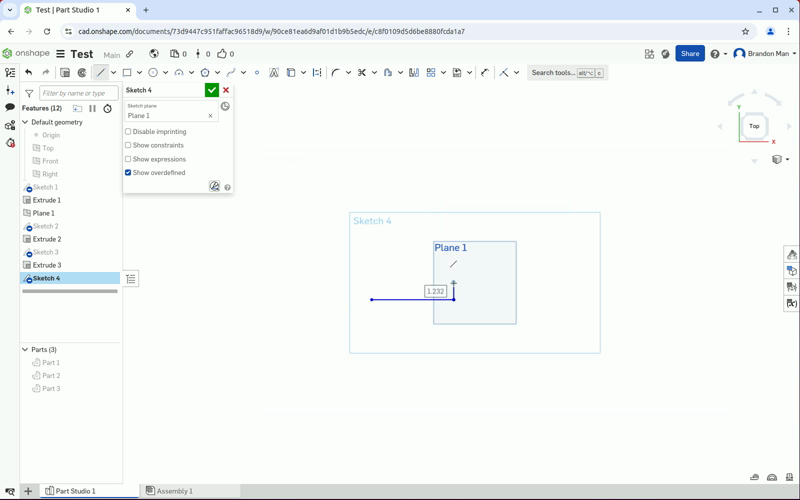
scroll(-6)
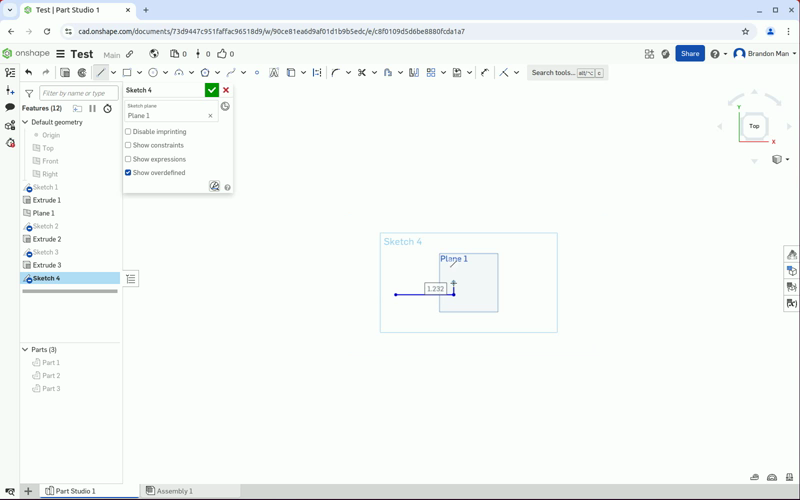
scroll(-6)
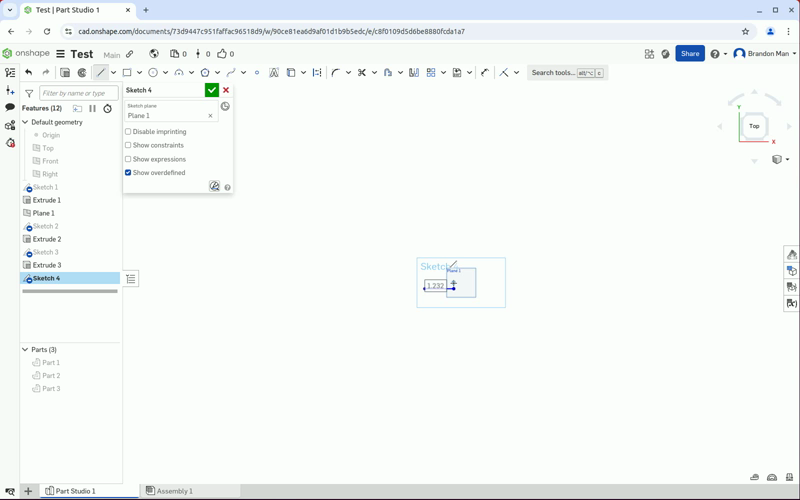
key_up(shift)
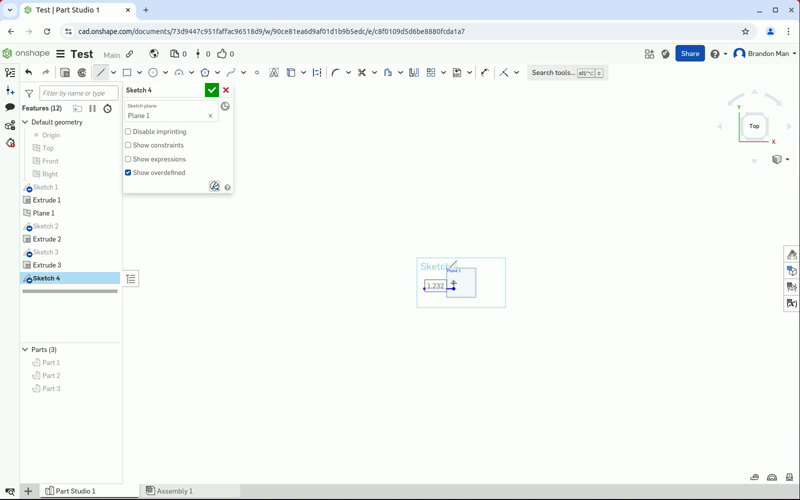
key_down(shift)
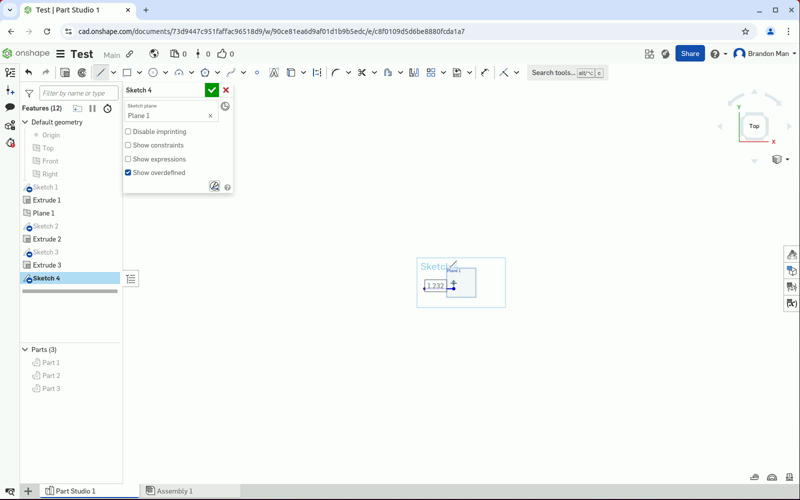
mouse_move(483, 282)
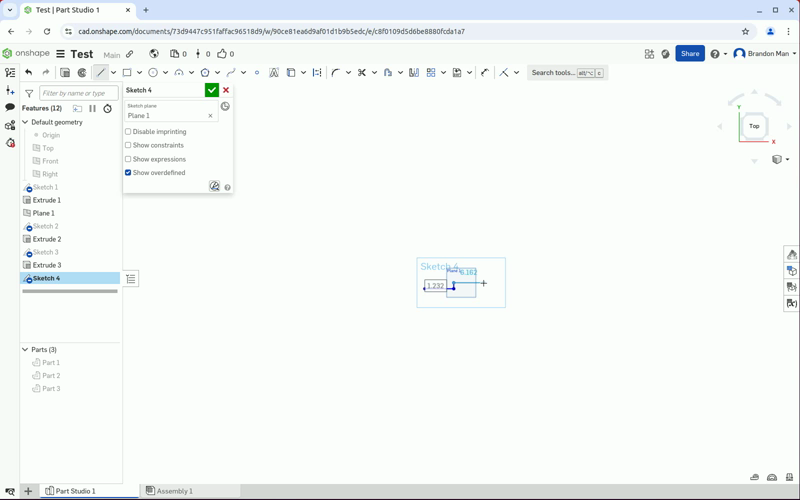
mouse_move(424, 282)
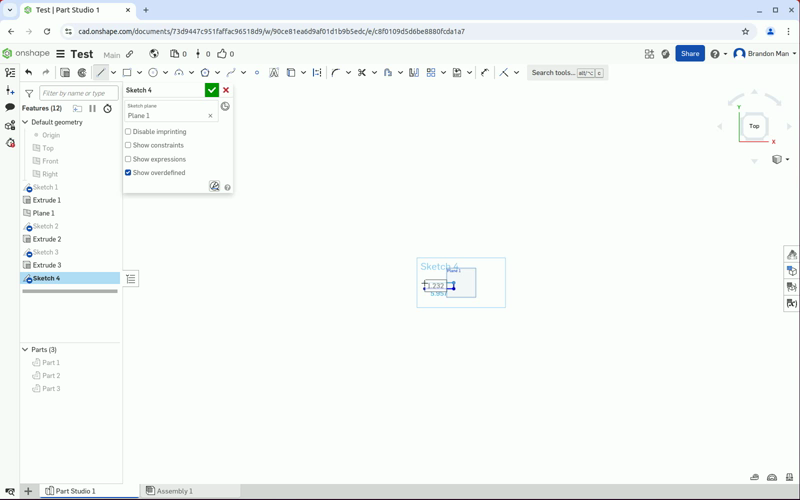
click(424, 282)
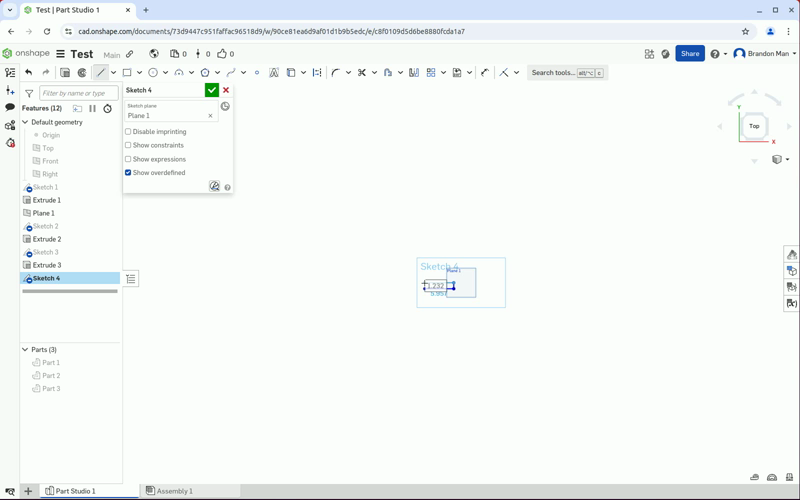
key_up(shift)
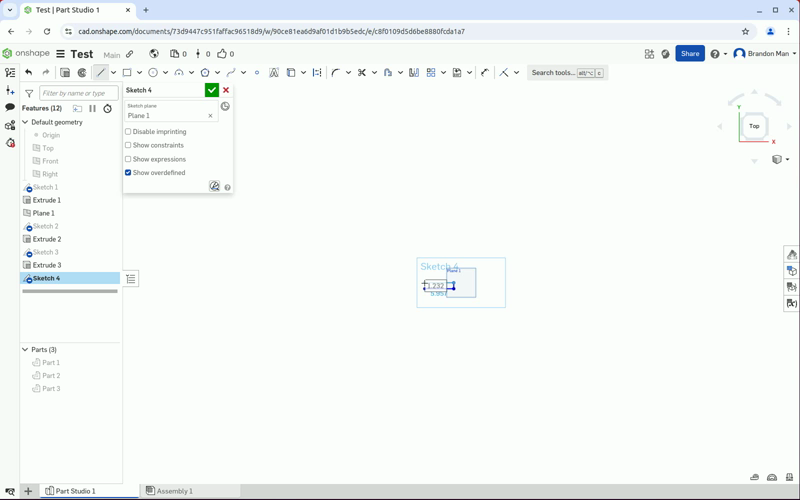
mouse_move(454, 282)
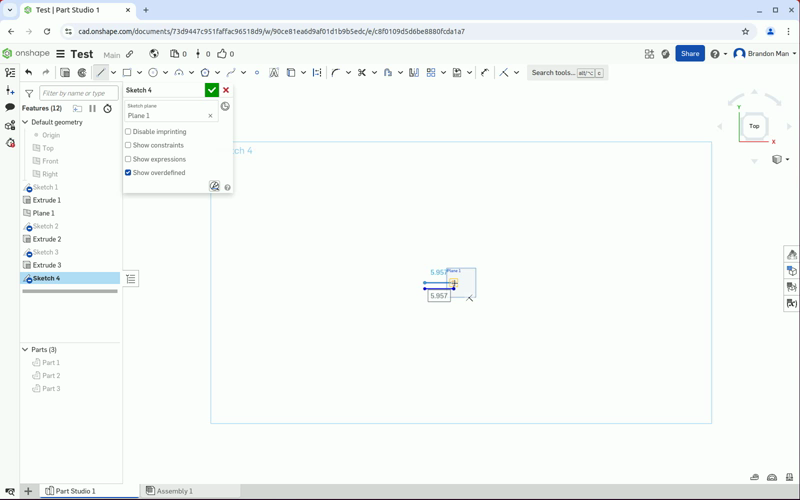
key_down(shift)
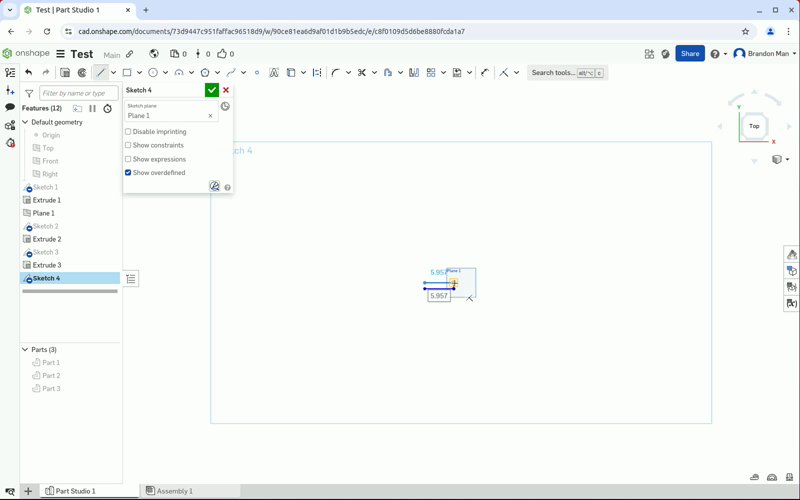
mouse_move(424, 288)
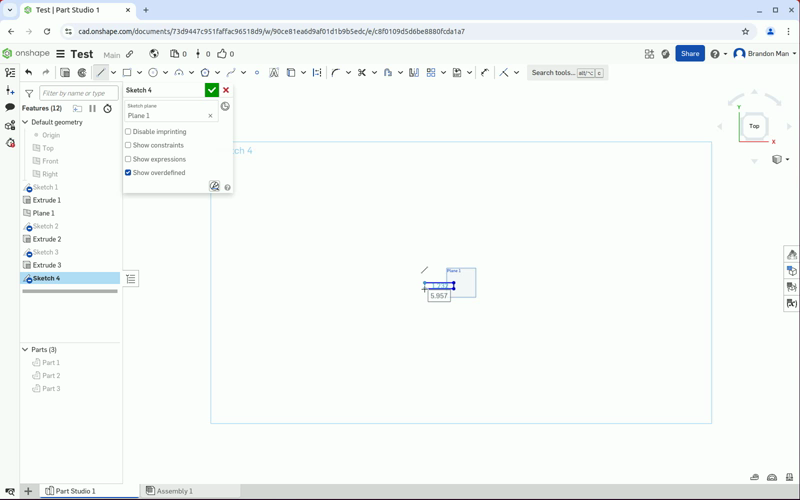
scroll(6)
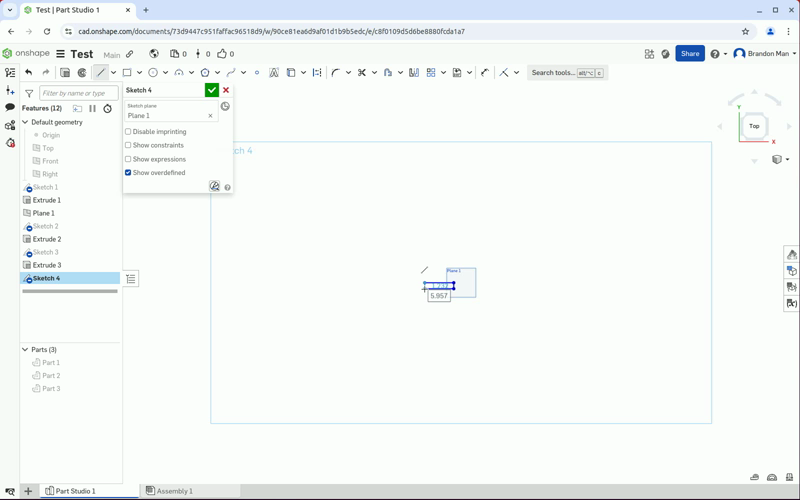
scroll(6)
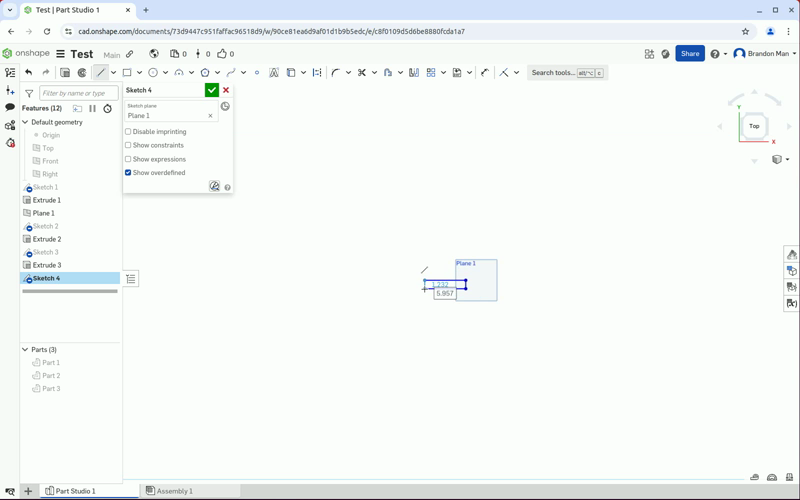
scroll(6)
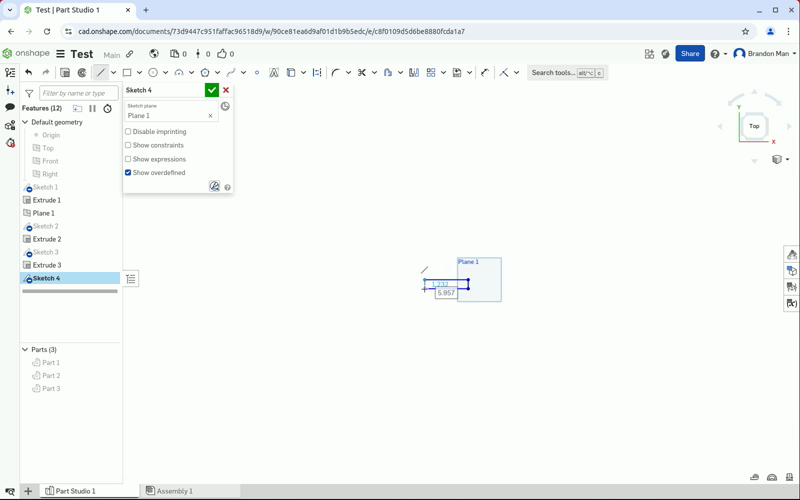
scroll(6)
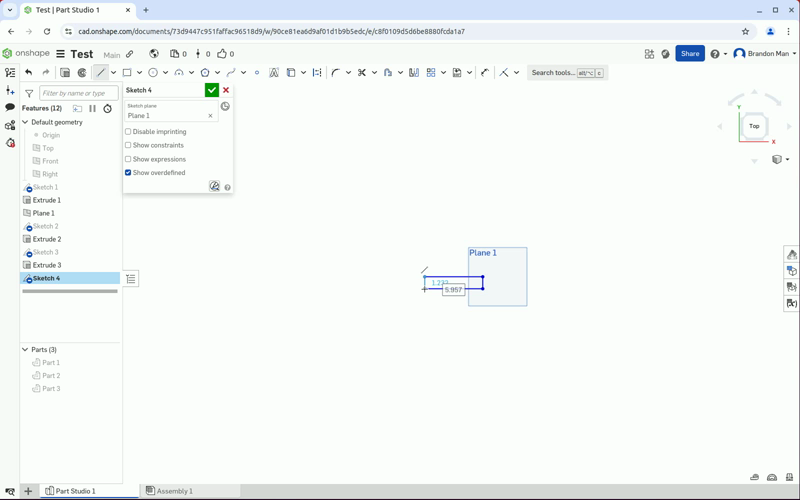
scroll(6)
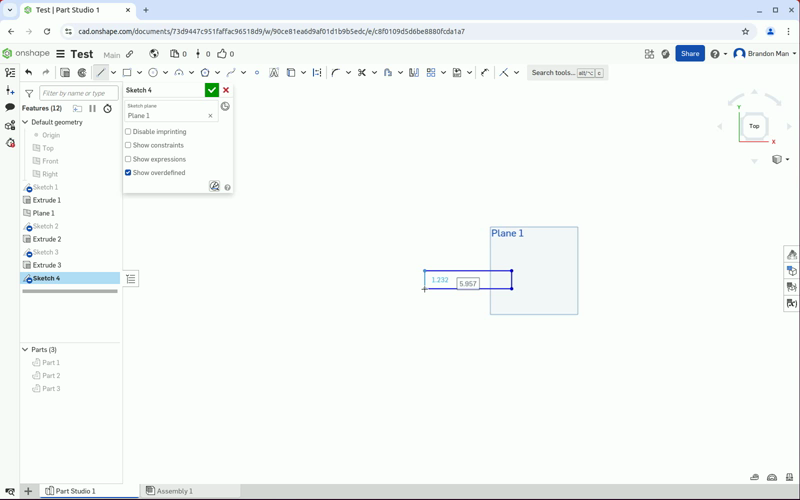
scroll(6)
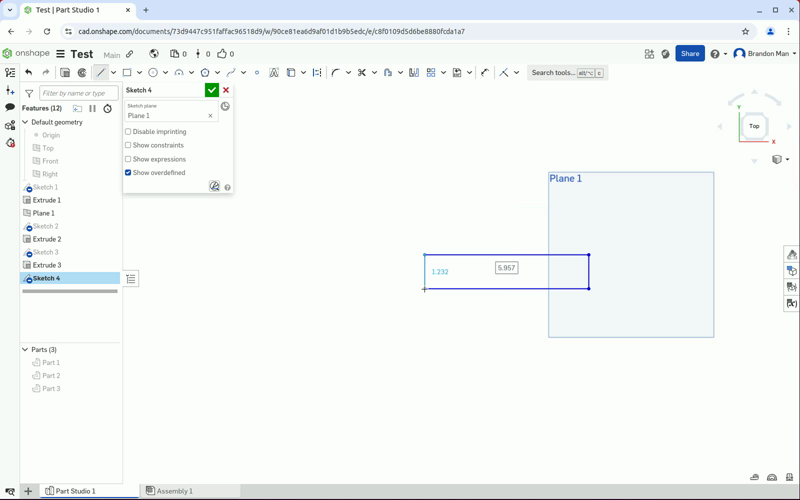
scroll(6)
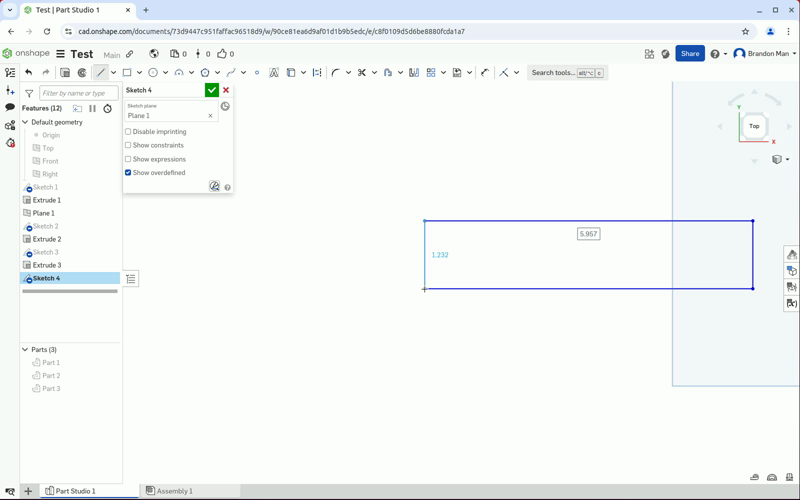
key_up(shift)
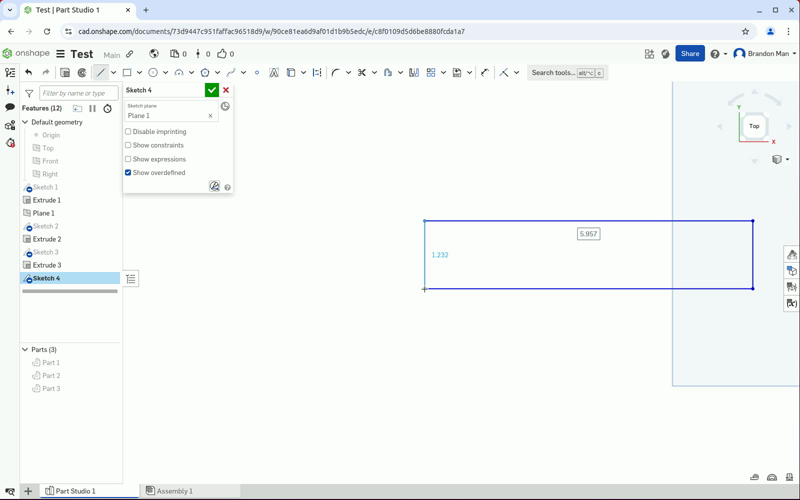
click(424, 288)
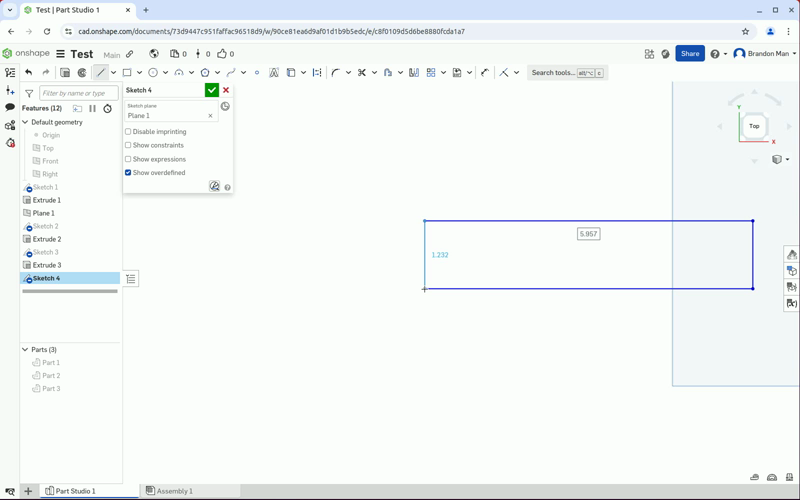
scroll(-6)
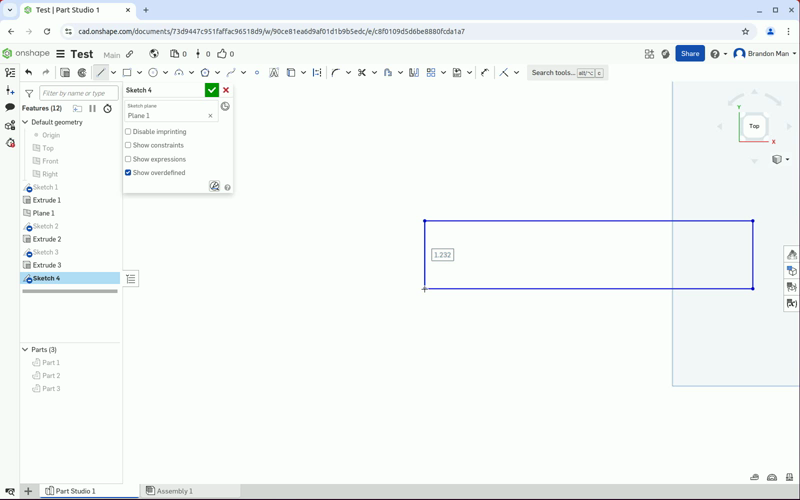
scroll(-6)
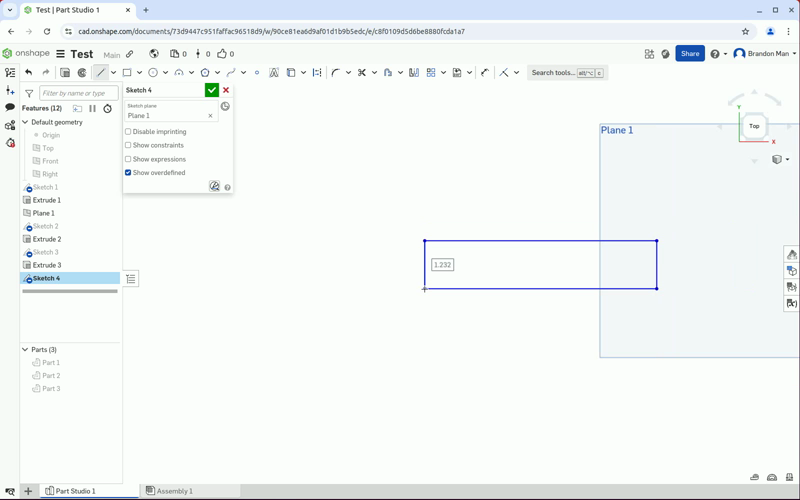
scroll(-6)
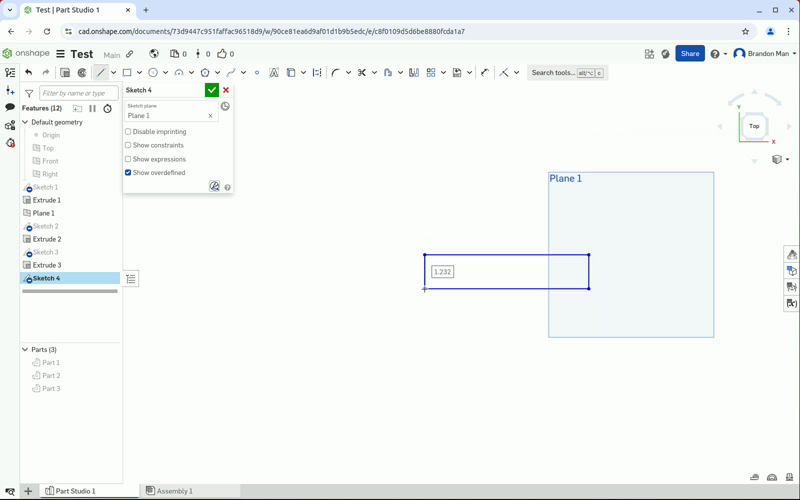
scroll(-6)
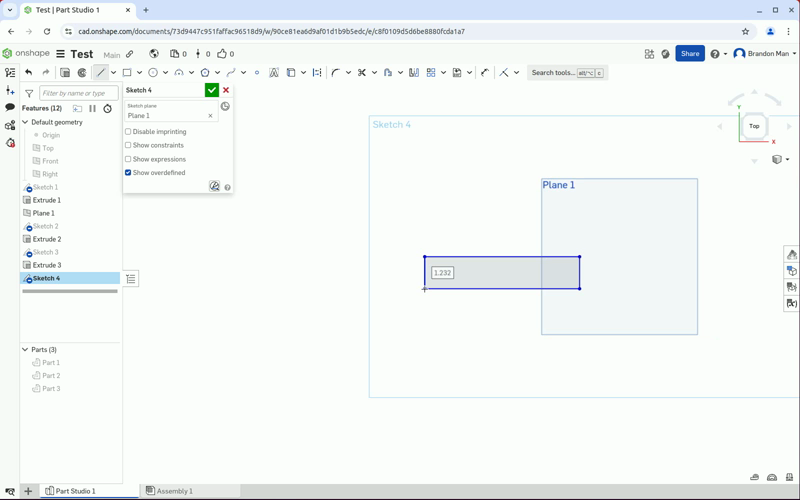
scroll(-6)
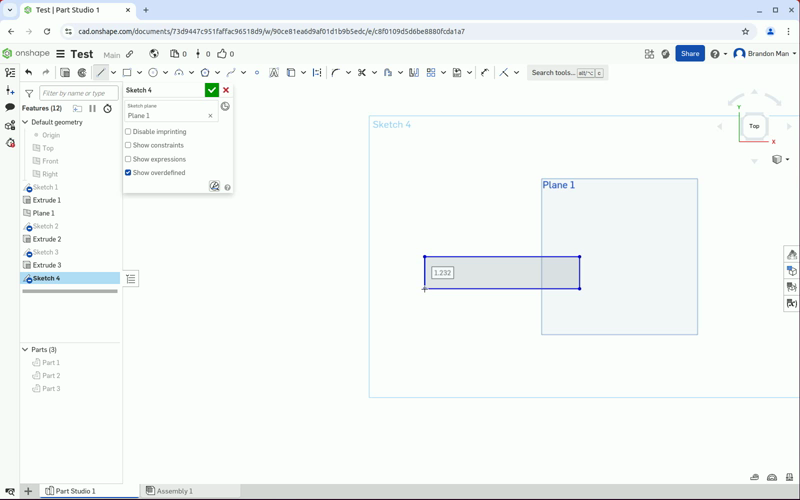
scroll(-6)
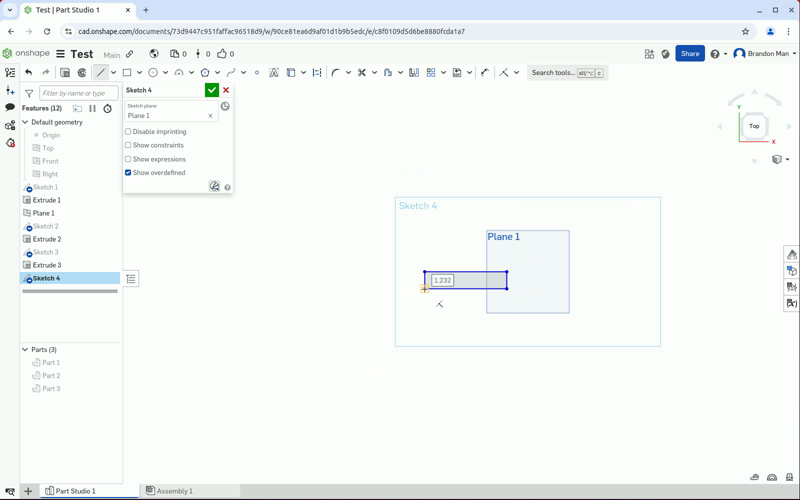
scroll(-6)
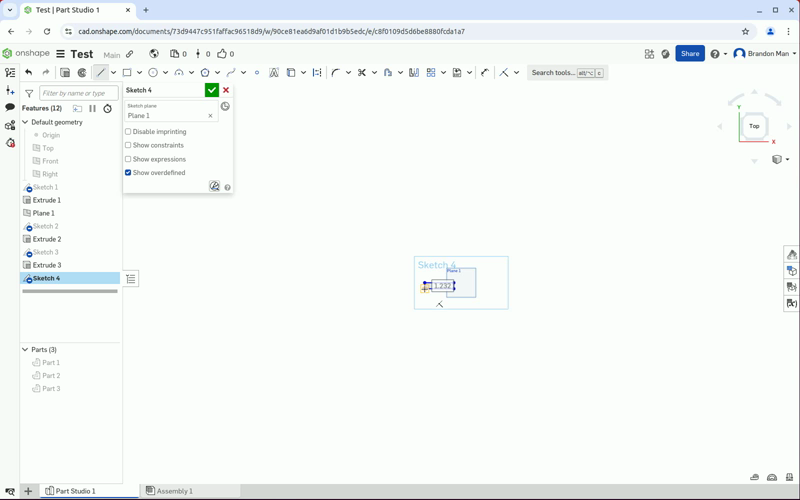
key(esc)
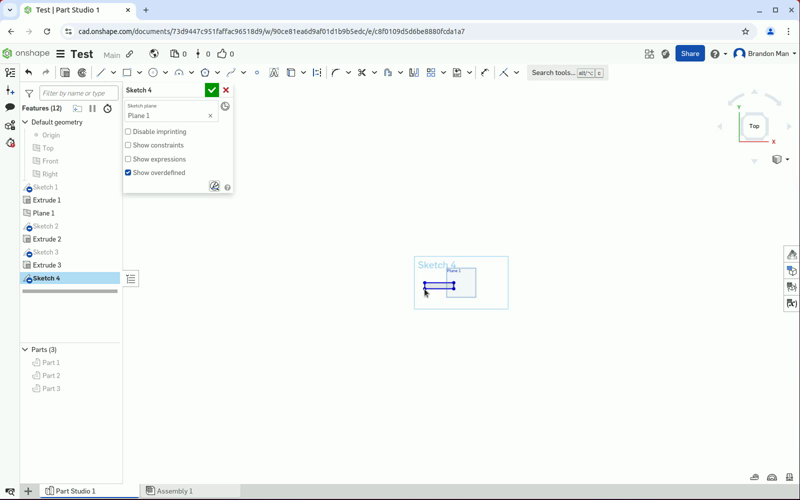
mouse_move(433, 284)
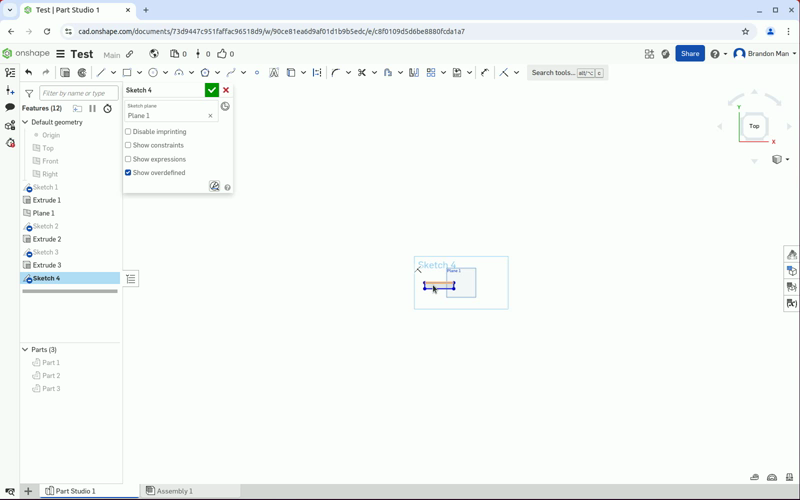
scroll(6)
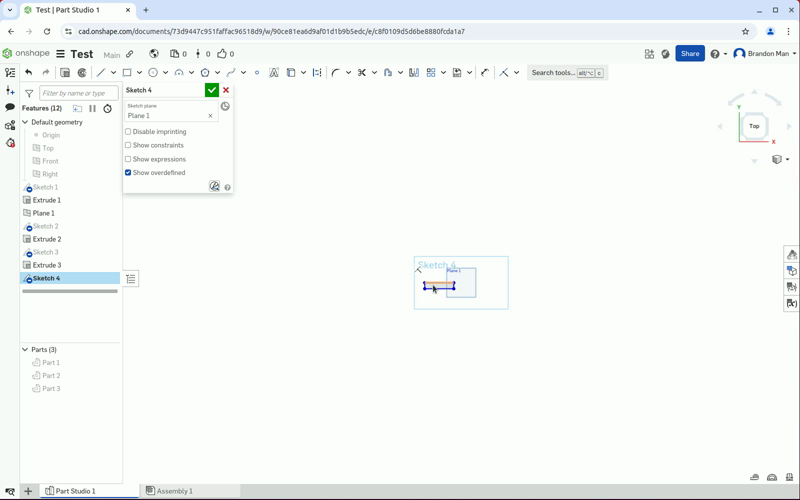
scroll(6)
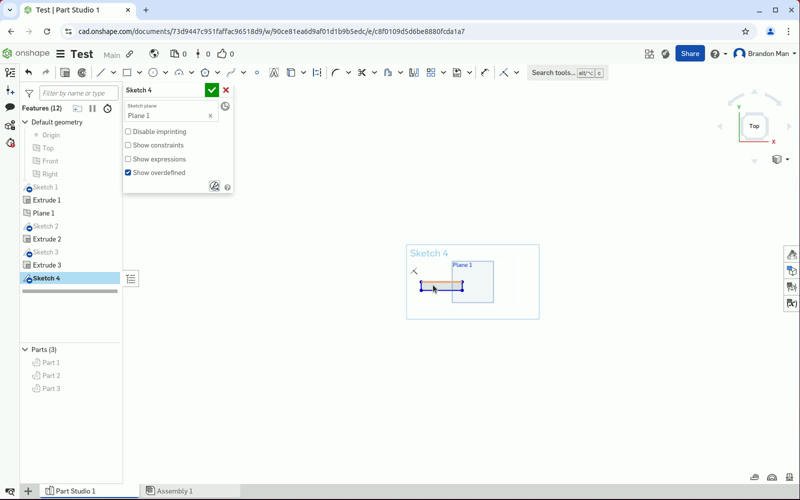
scroll(6)
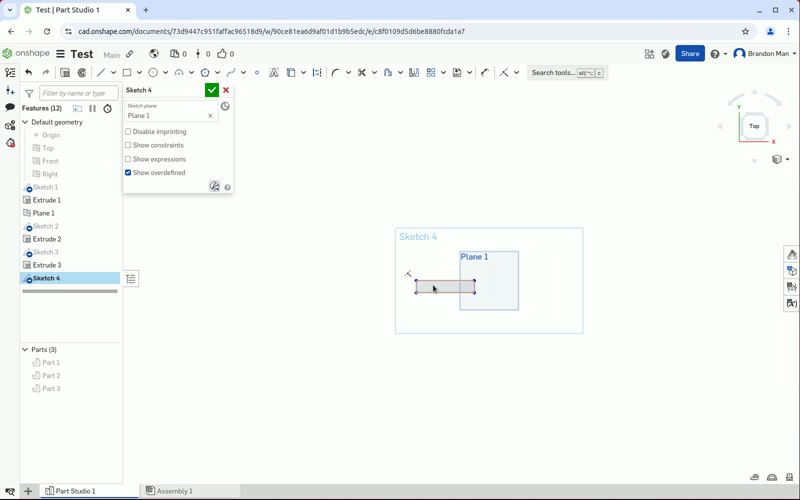
scroll(6)
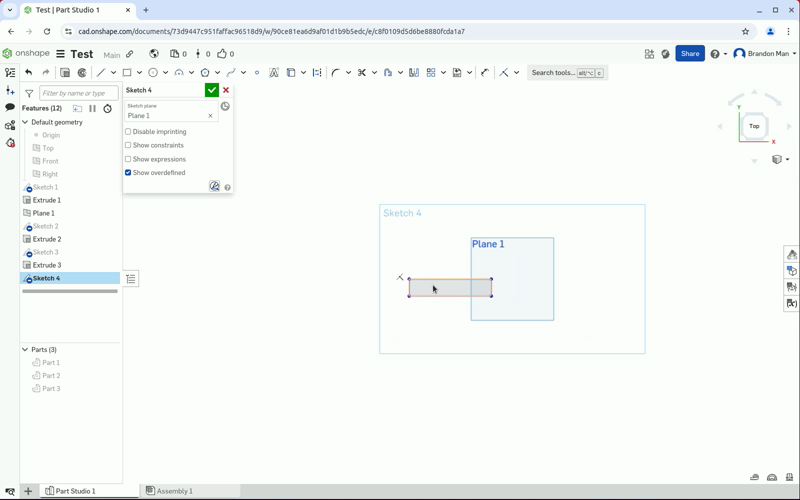
scroll(6)
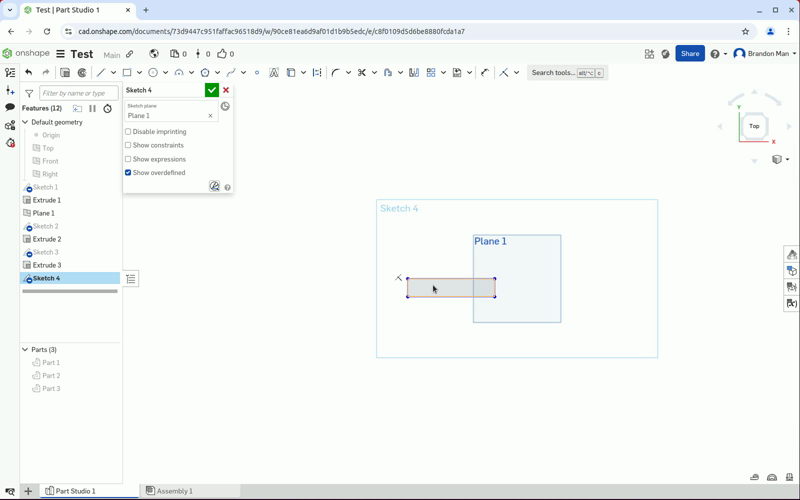
scroll(6)
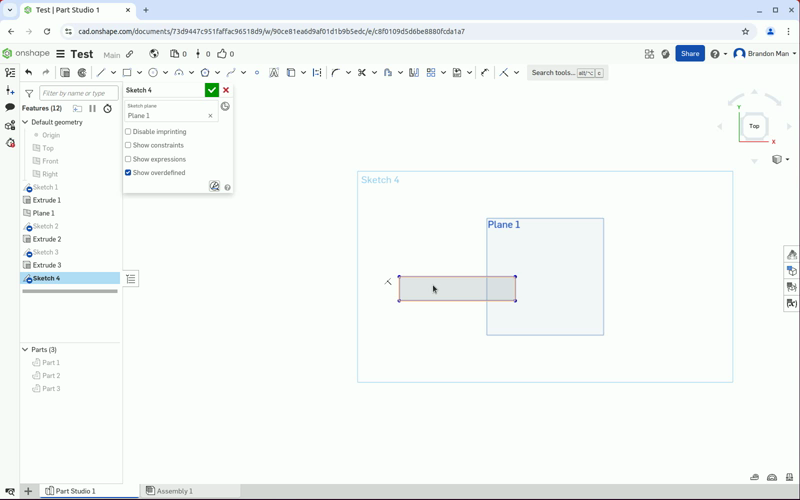
scroll(6)
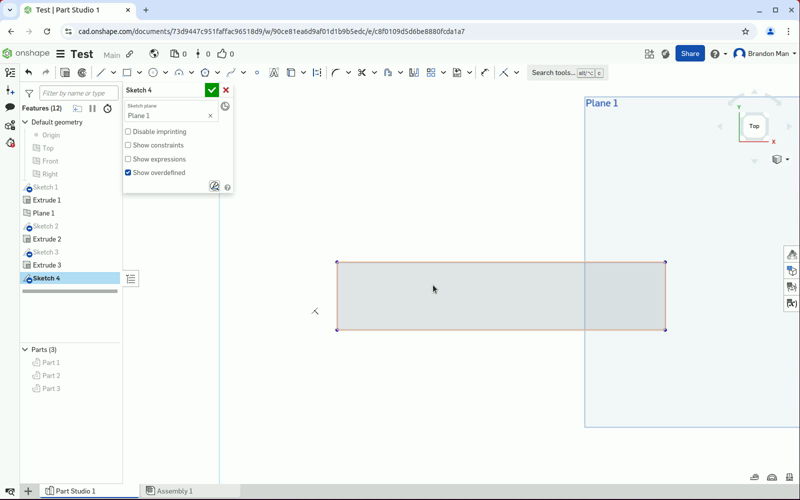
click(433, 284)
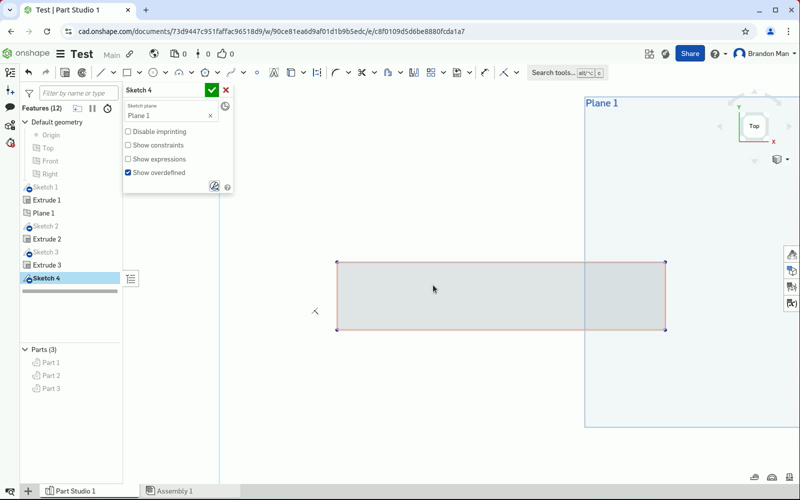
scroll(-6)
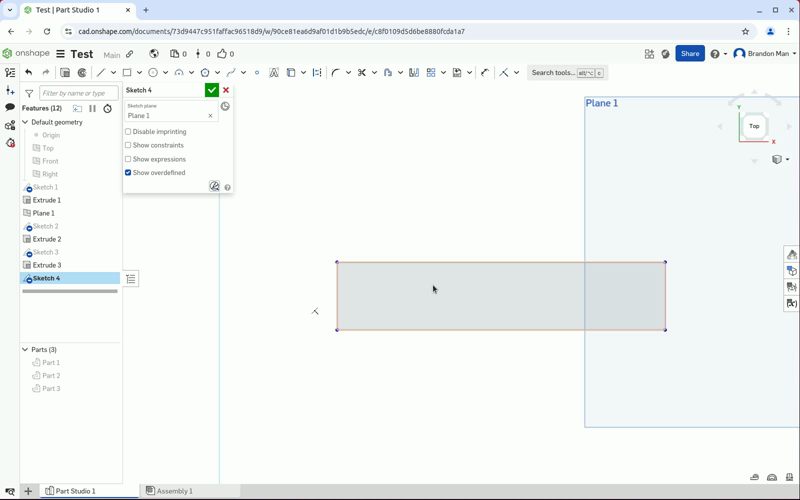
scroll(-6)
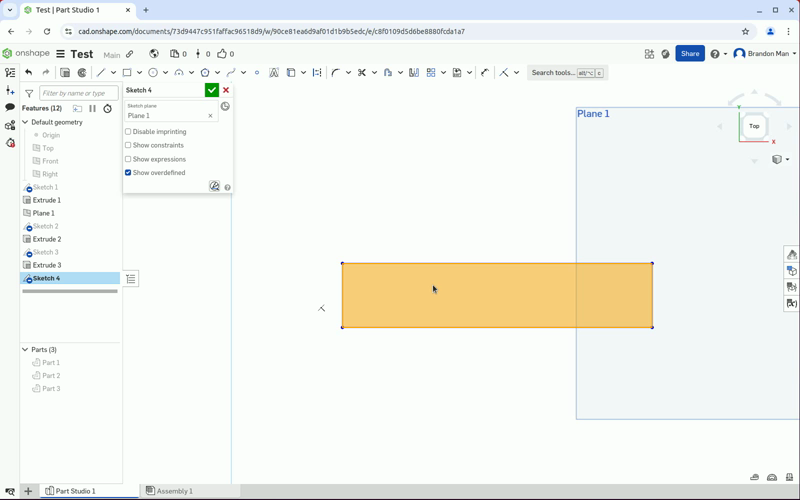
scroll(-6)
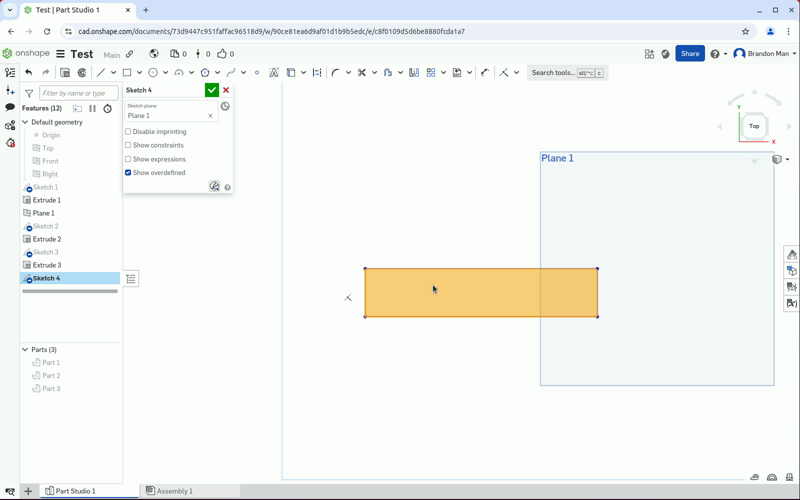
scroll(-6)
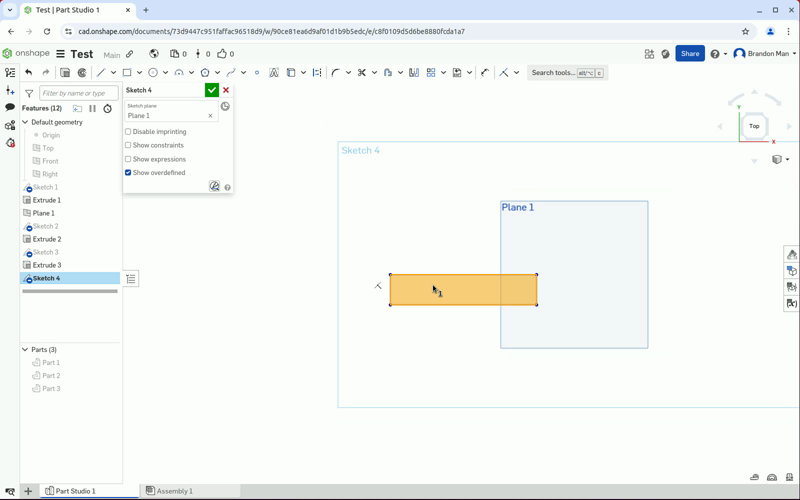
scroll(-6)
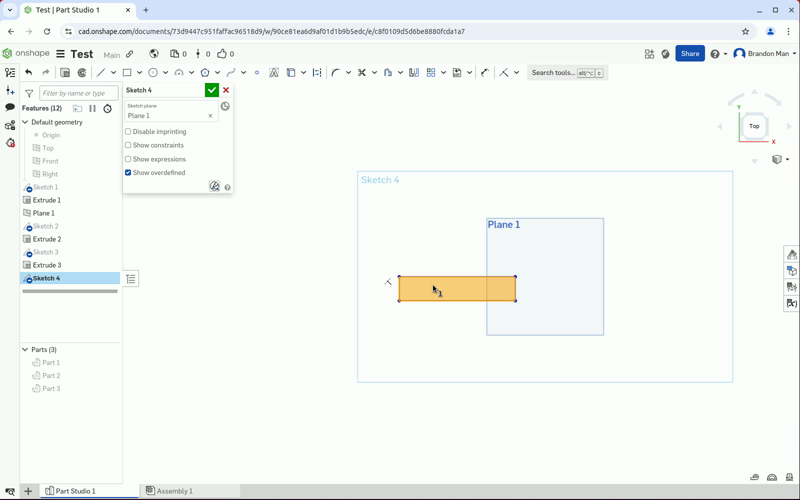
scroll(-6)
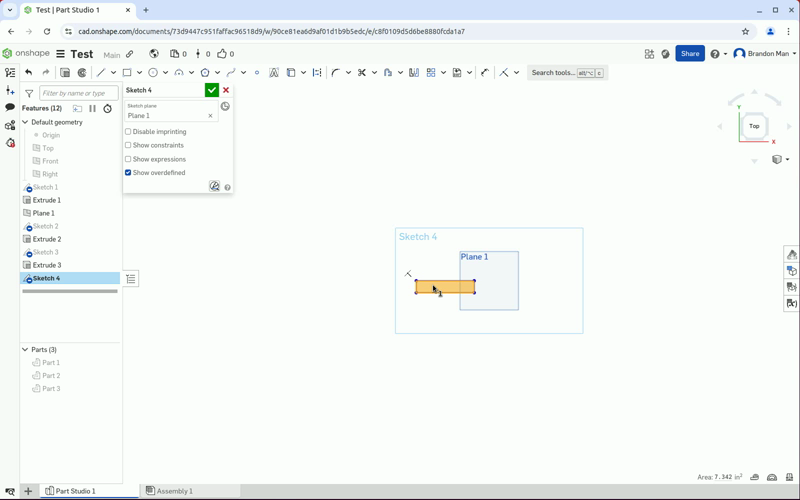
scroll(-6)
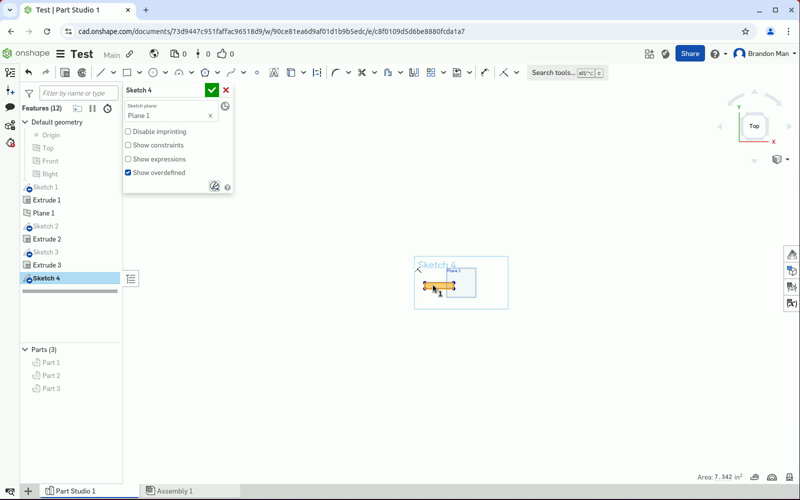
mouse_move(73, 352)
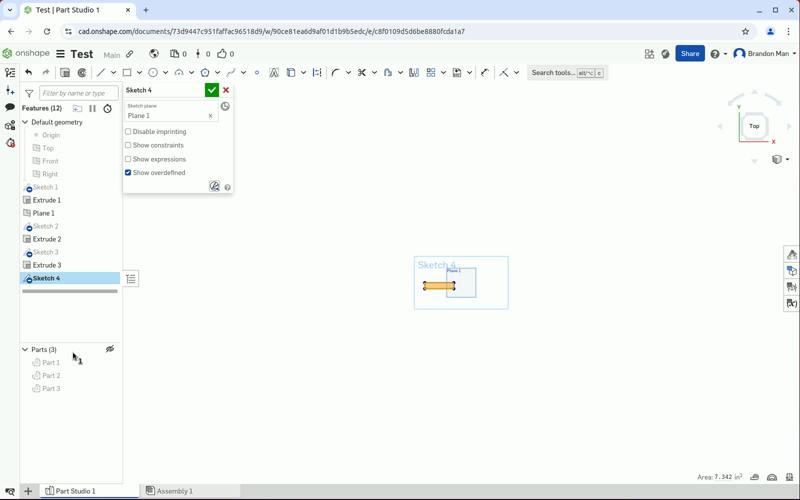
key(shift+y)
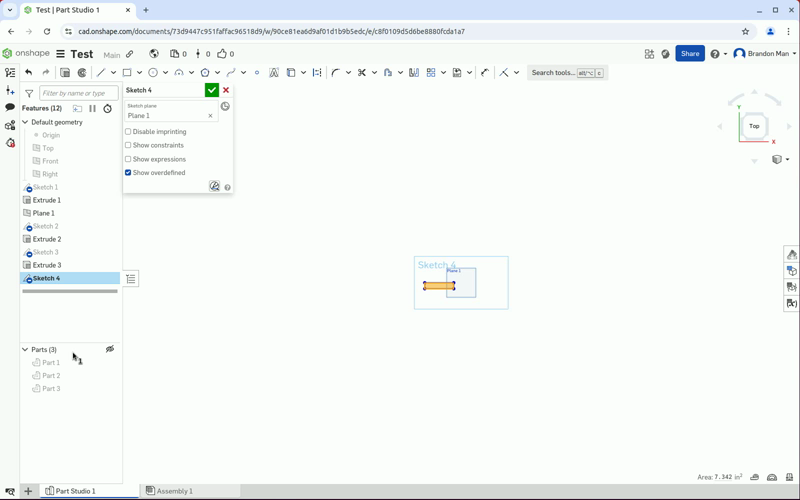
key(shift+e)
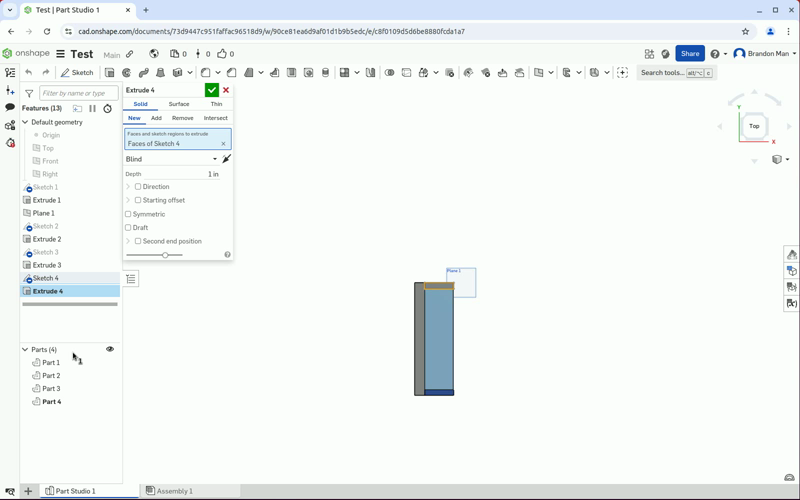
mouse_move(143, 106)
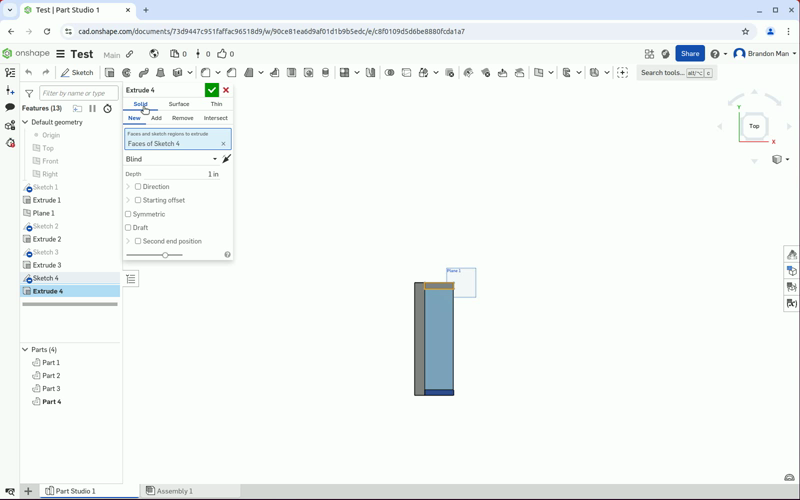
click(143, 106)
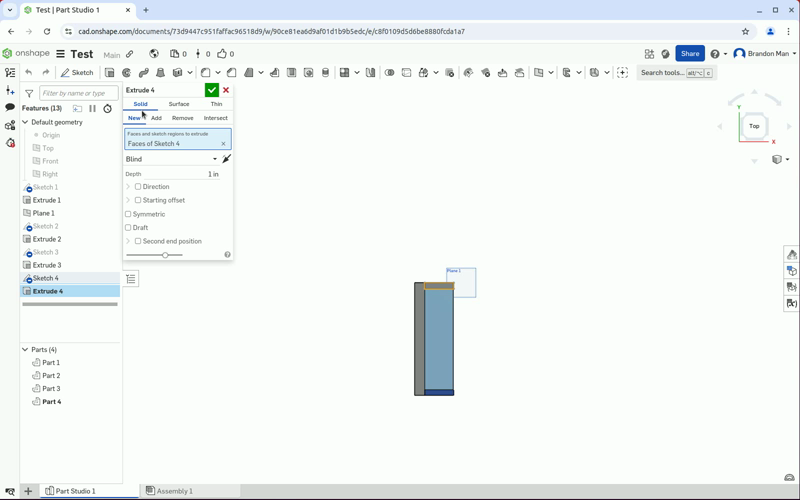
mouse_move(137, 120)
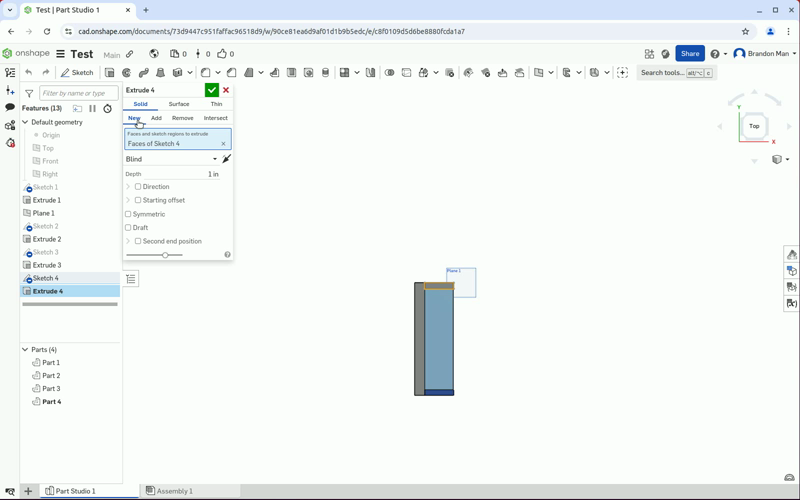
click(137, 120)
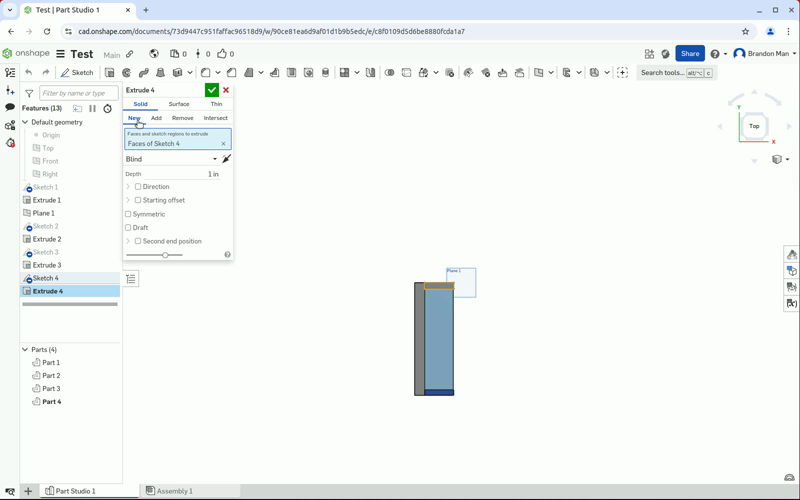
key(tab, 4)
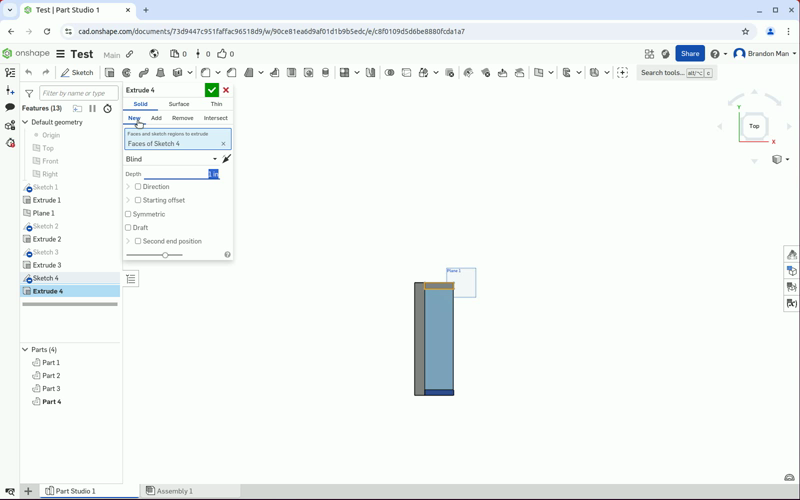
text(7.703)
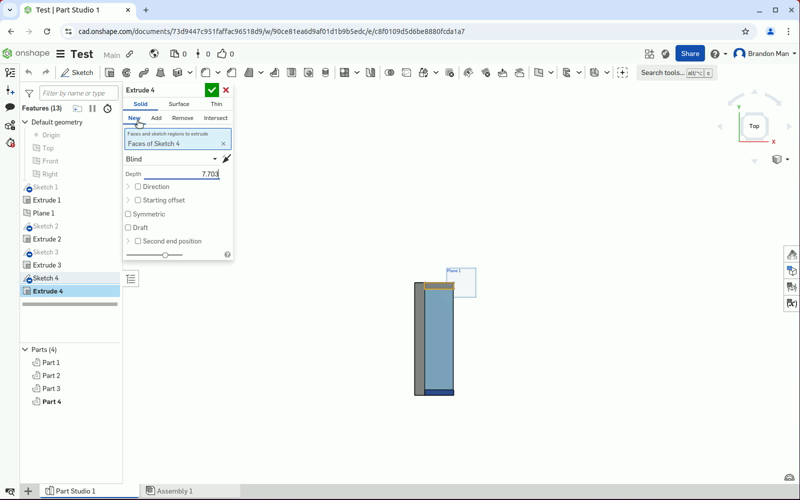
key(enter)
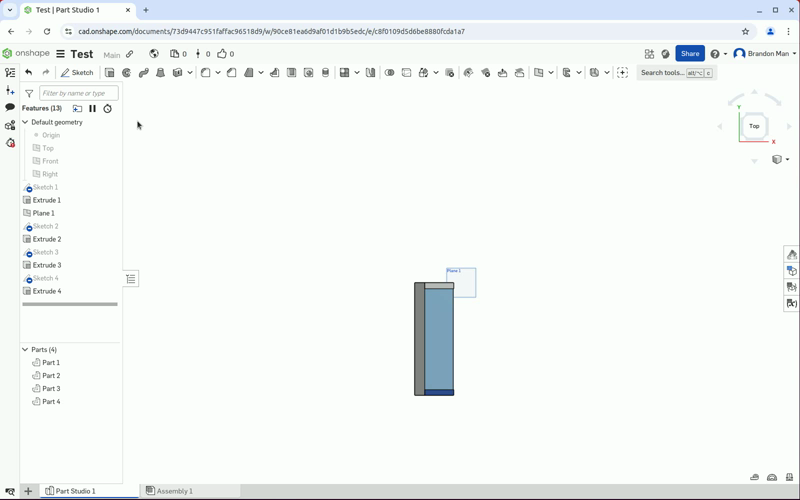
key(shift+h)
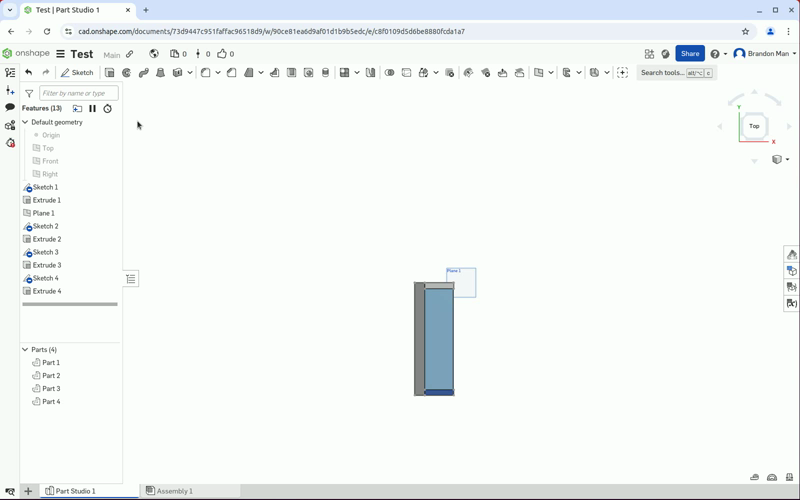
key(shift+h)
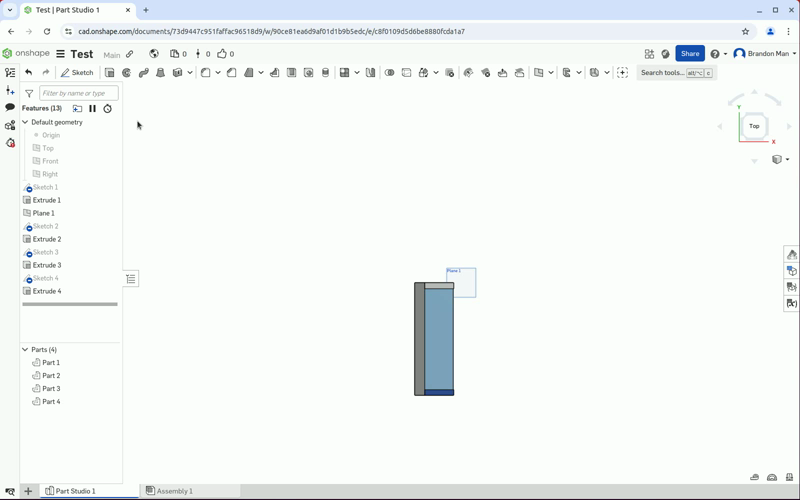
mouse_move(73, 189)
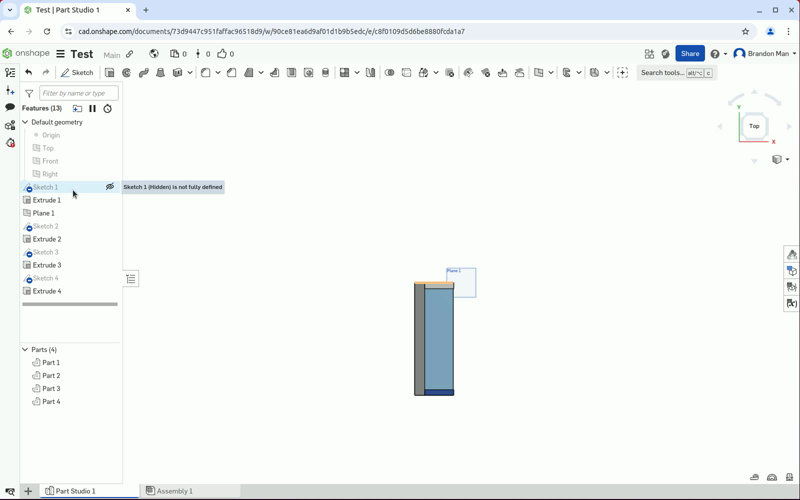
click(73, 189)
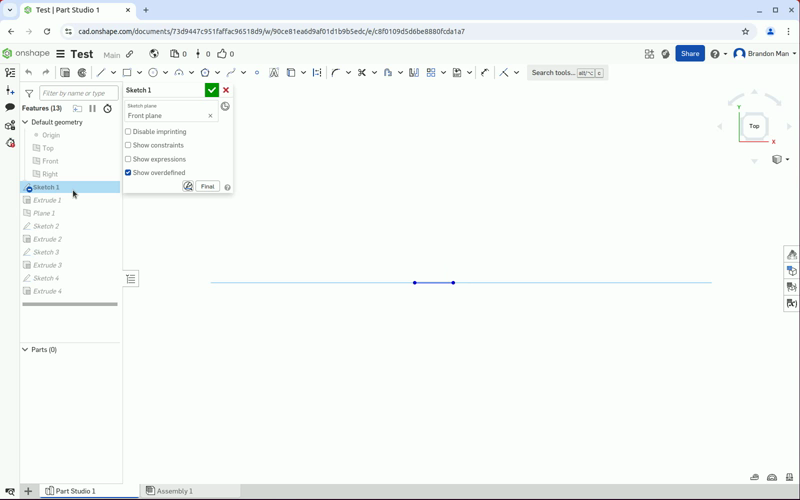
mouse_move(229, 92)
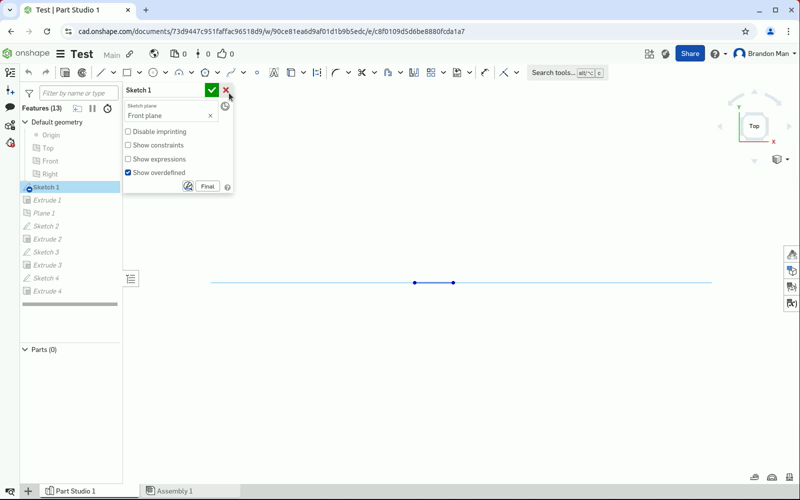
click(229, 92)
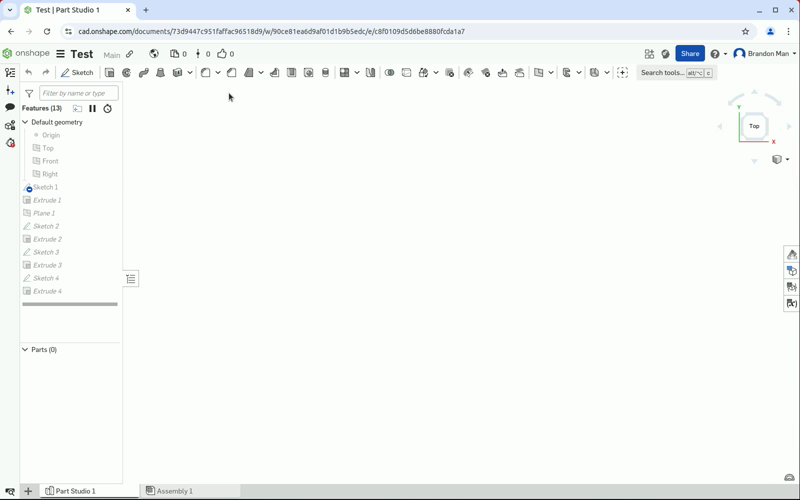
key(shift+s)
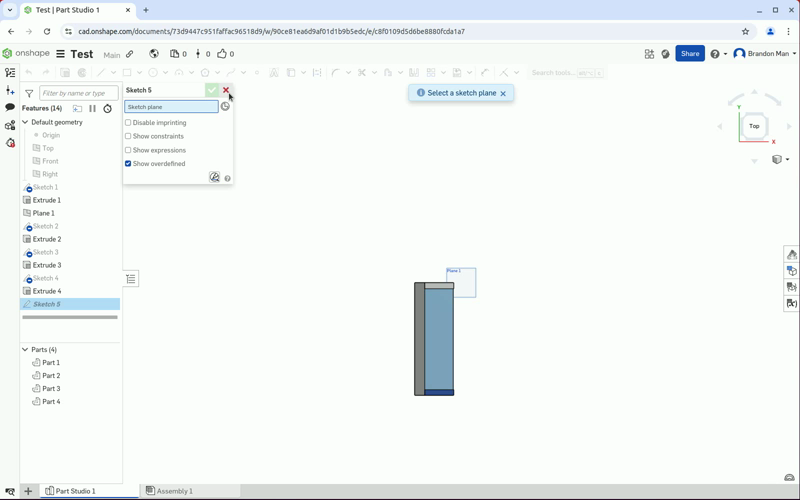
mouse_move(73, 215)
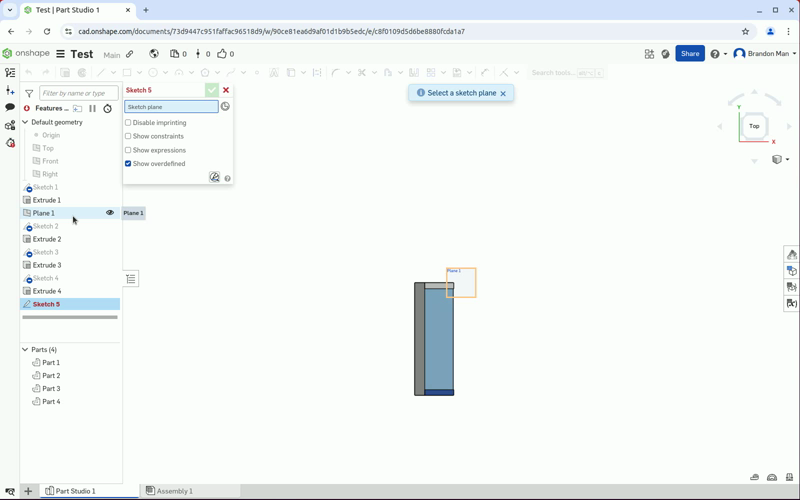
click(73, 215)
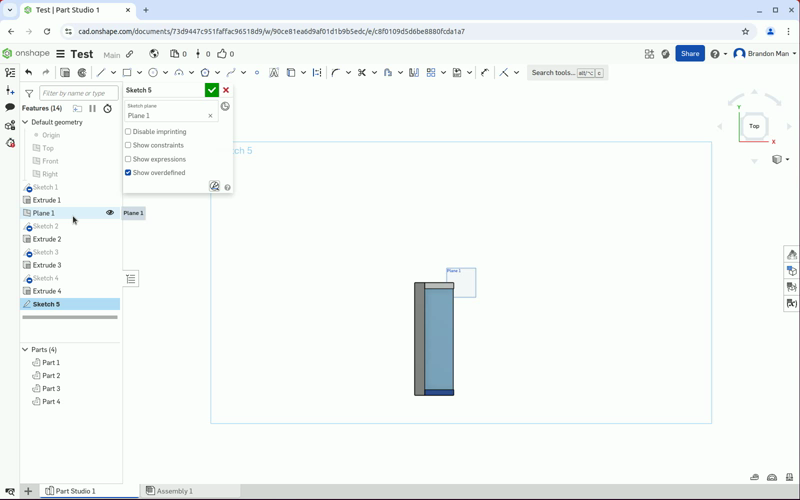
mouse_move(73, 352)
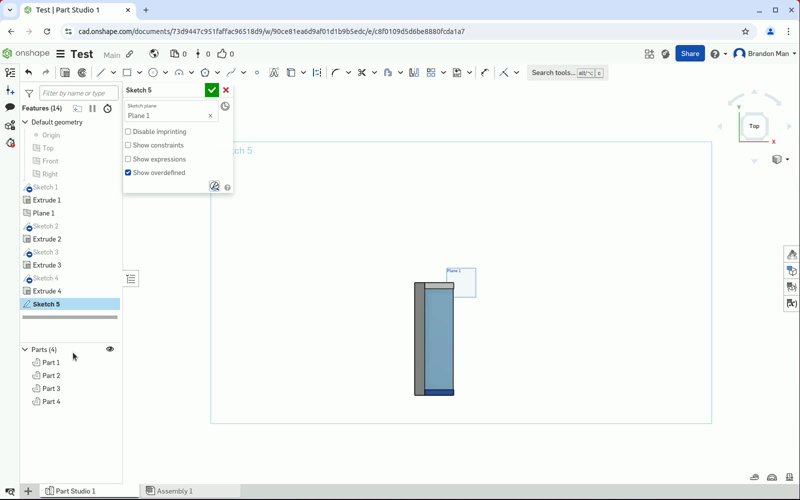
key(y)
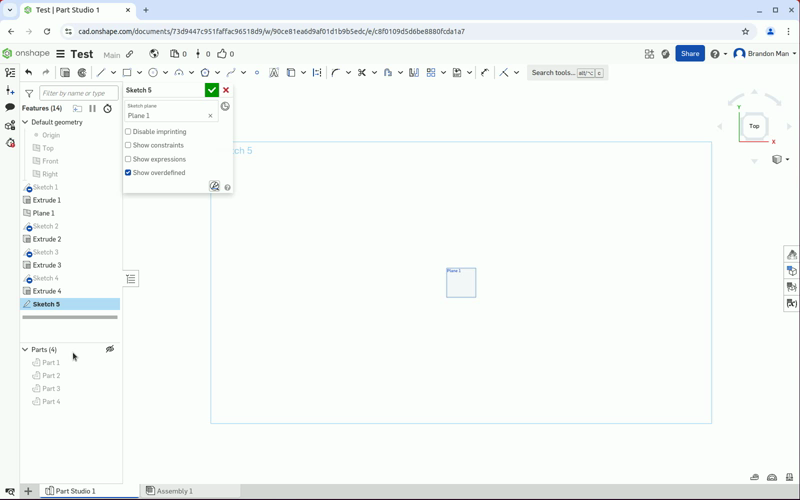
key(l)
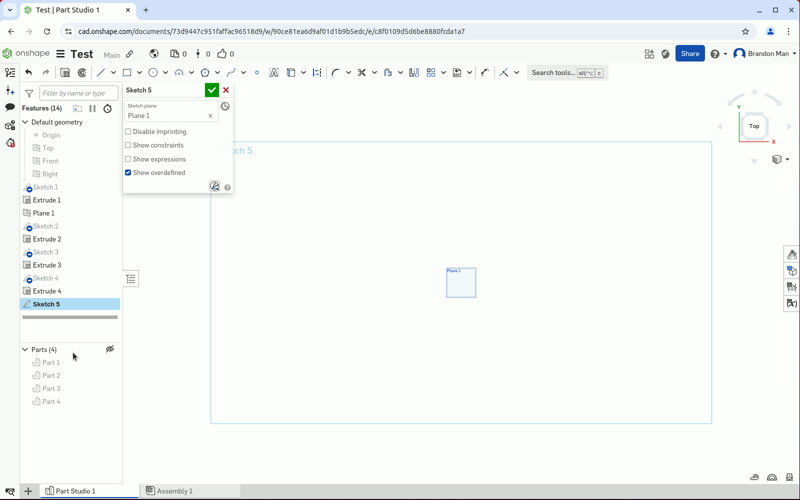
key_down(shift)
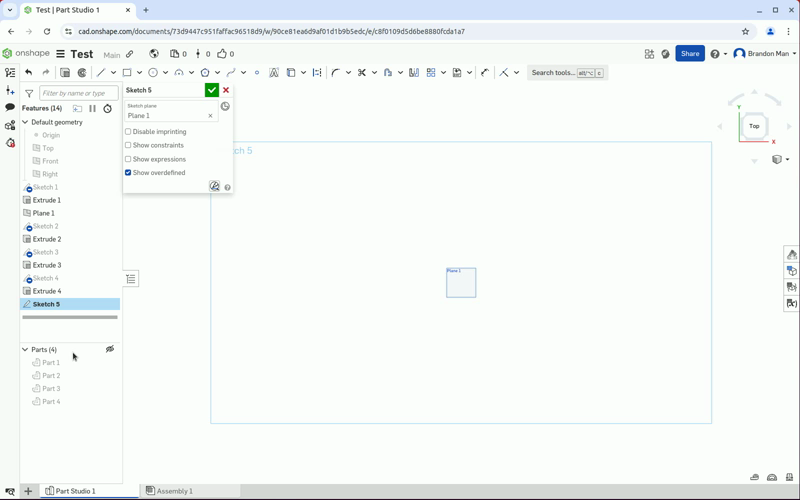
mouse_move(445, 389)
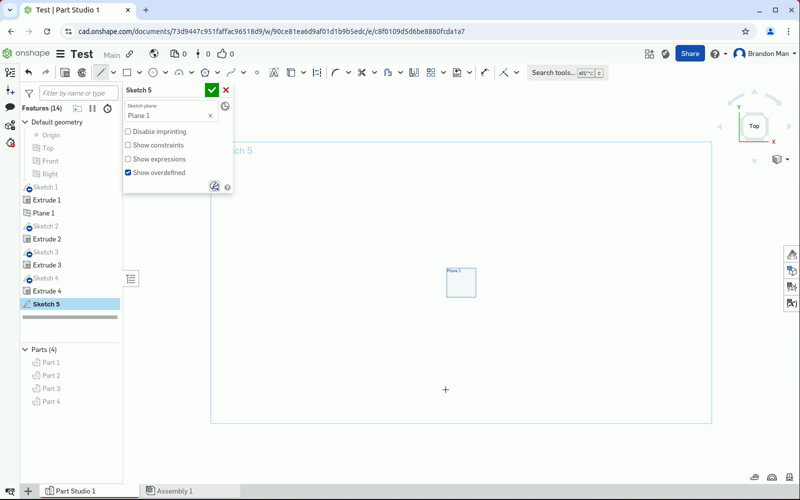
click(445, 389)
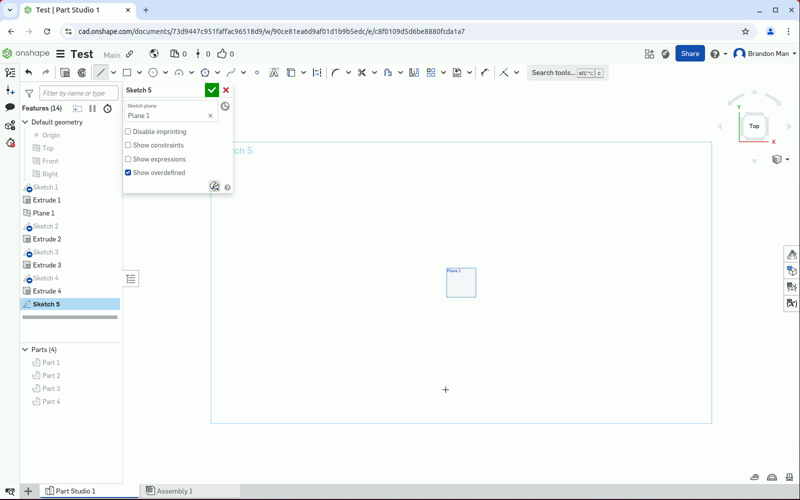
key_up(shift)
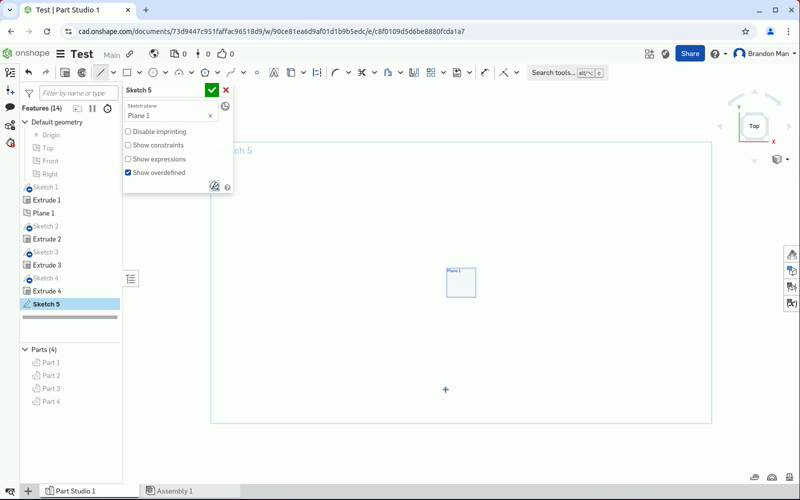
key_down(shift)
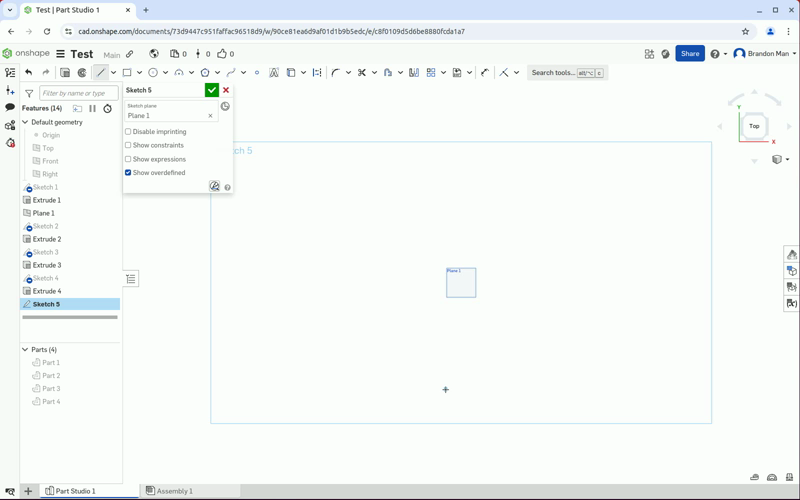
mouse_move(475, 389)
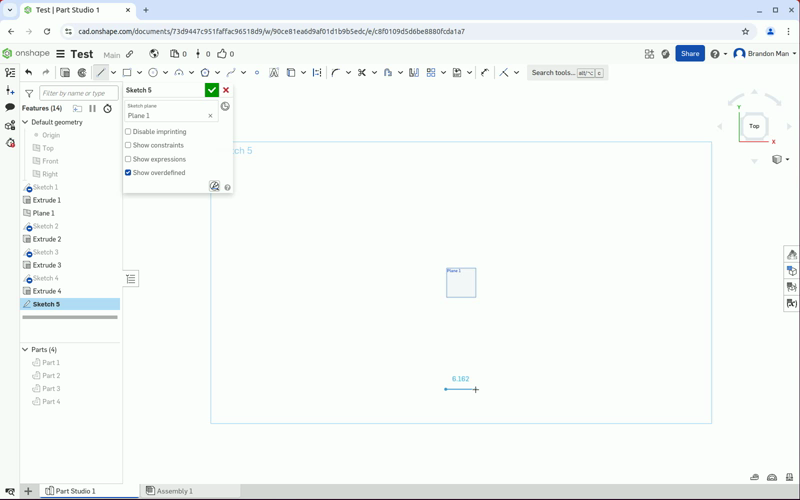
mouse_move(453, 389)
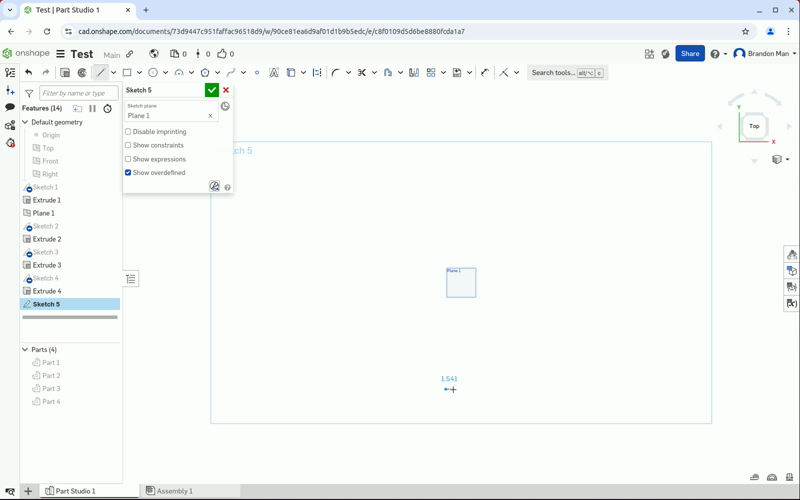
click(453, 389)
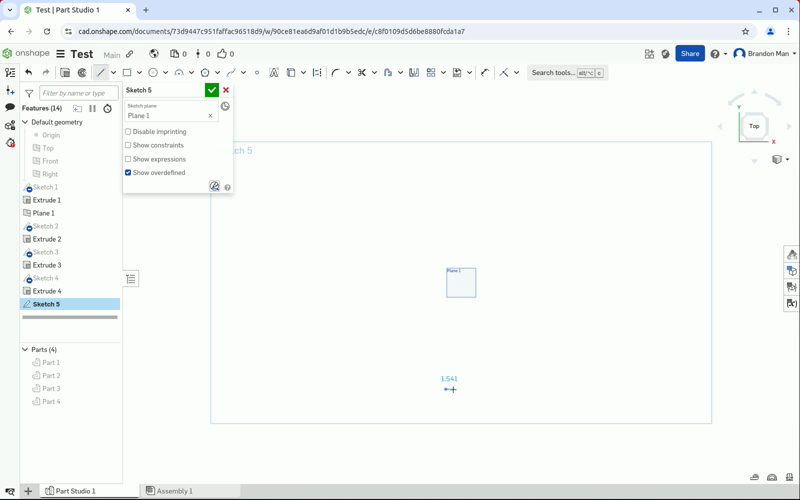
key_up(shift)
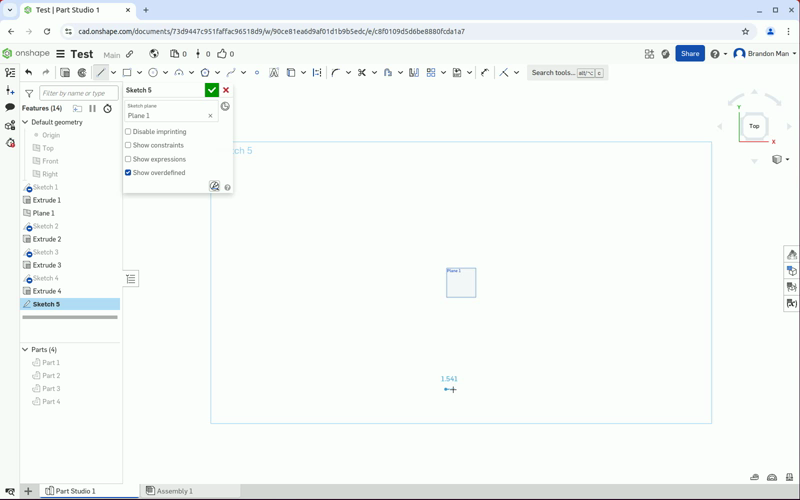
key_down(shift)
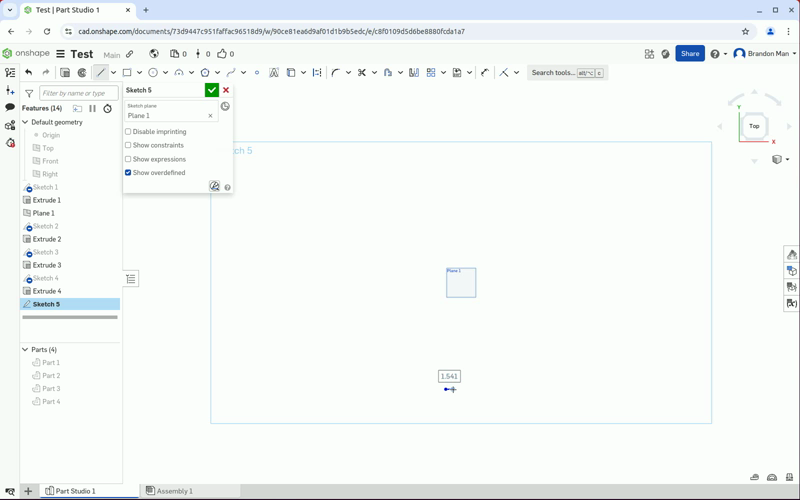
mouse_move(453, 288)
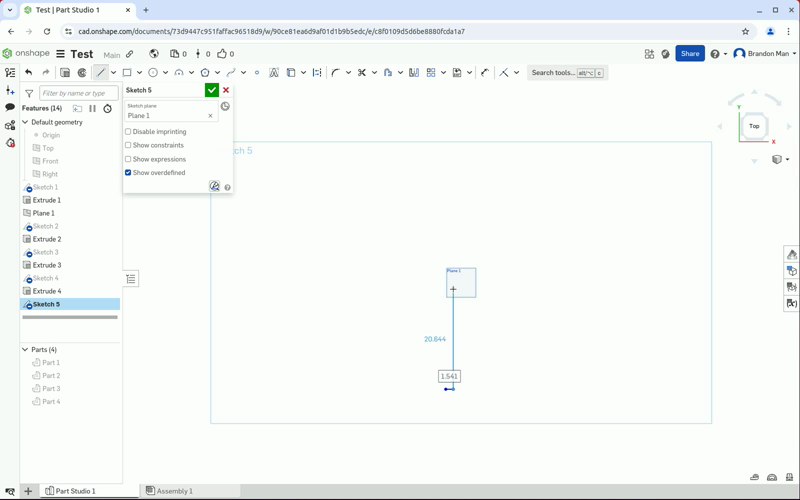
click(453, 288)
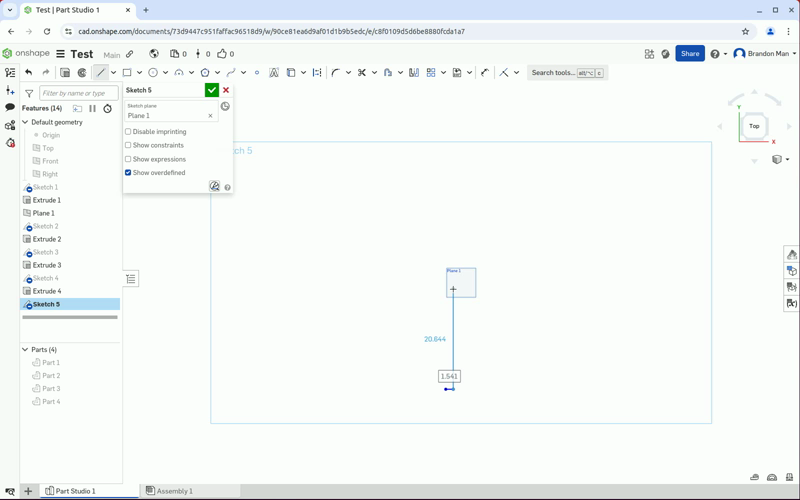
key_up(shift)
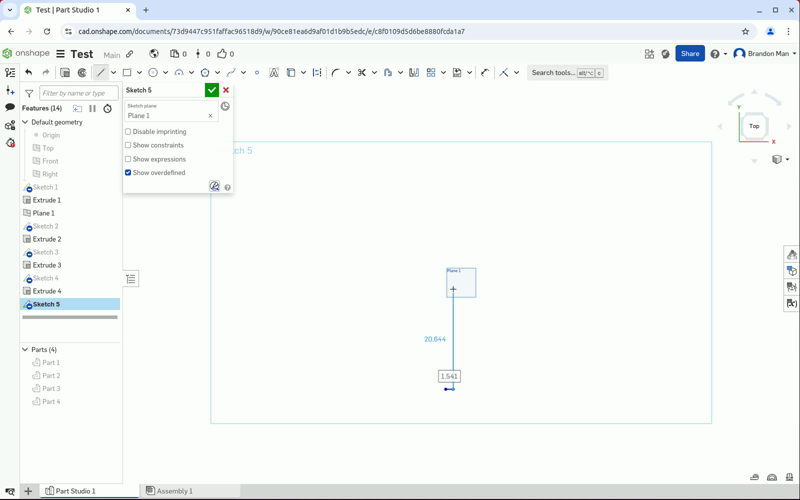
key_down(shift)
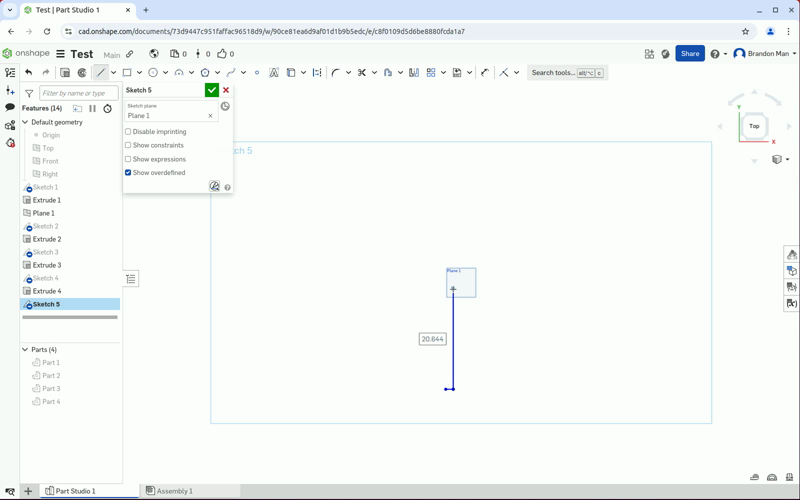
mouse_move(483, 288)
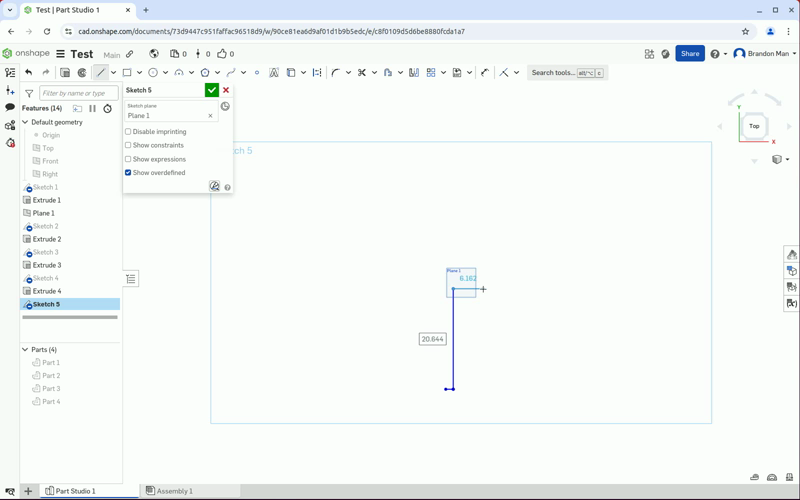
mouse_move(445, 288)
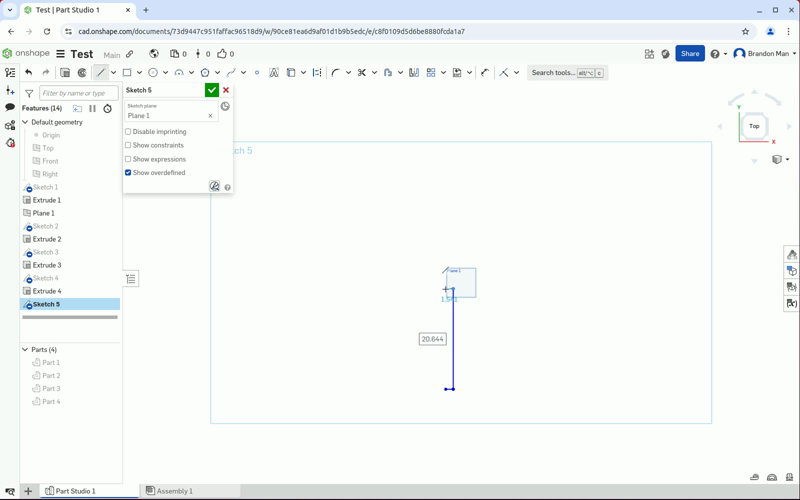
click(445, 288)
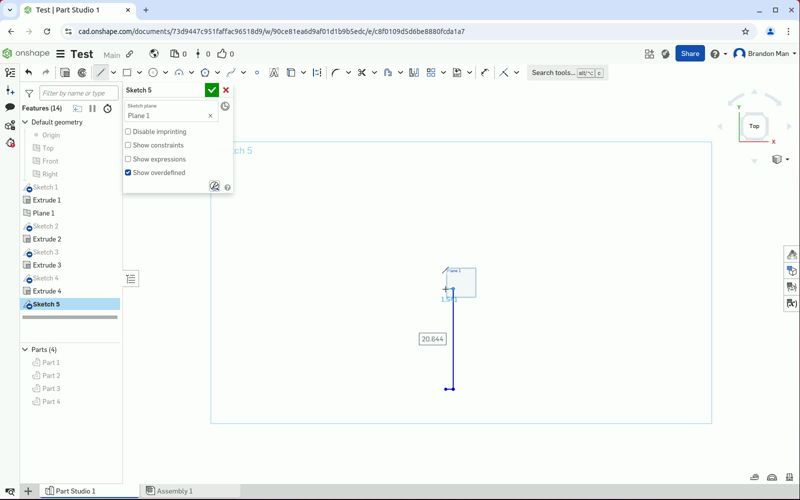
key_up(shift)
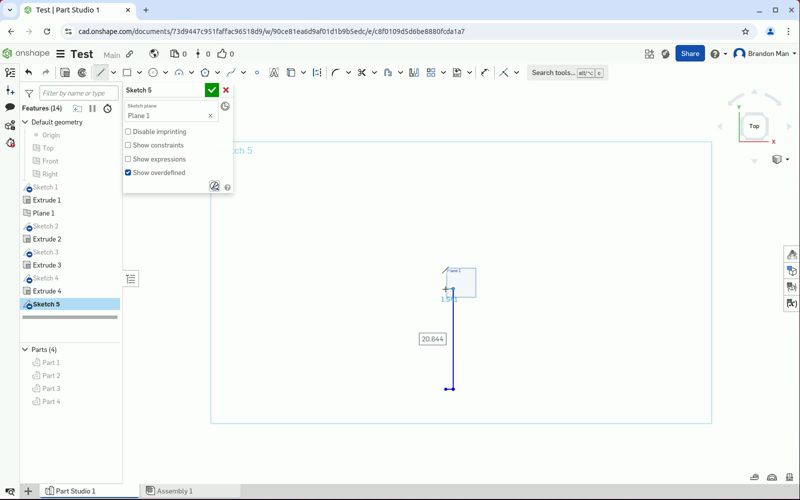
key_down(shift)
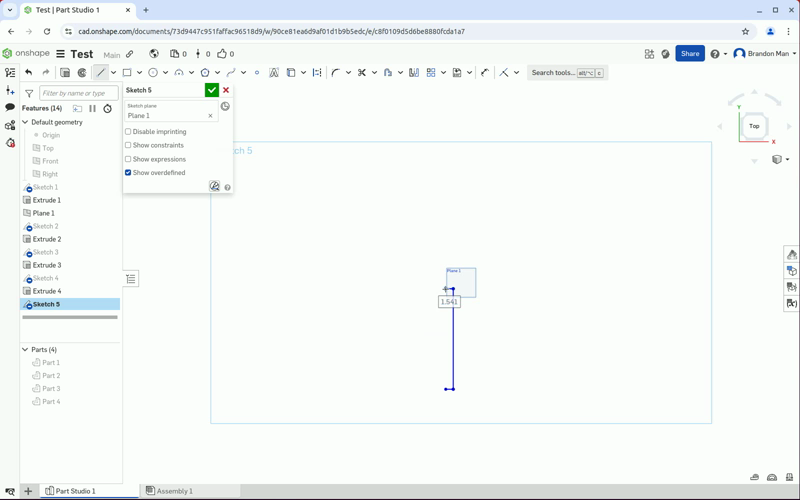
mouse_move(445, 389)
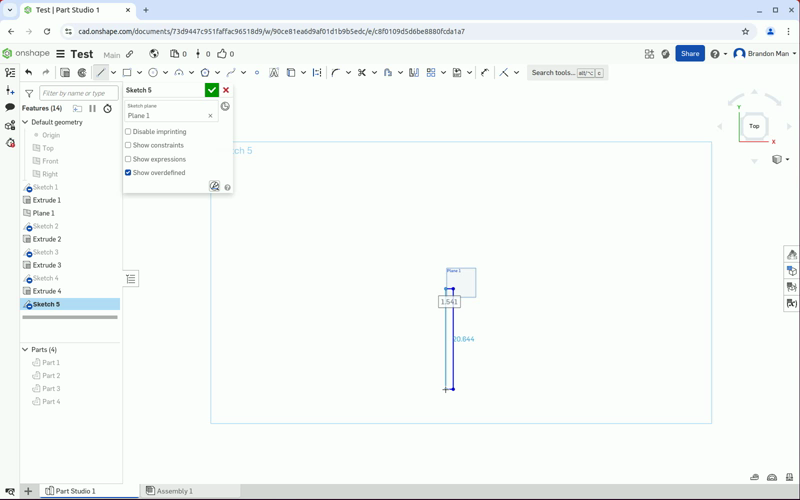
key_up(shift)
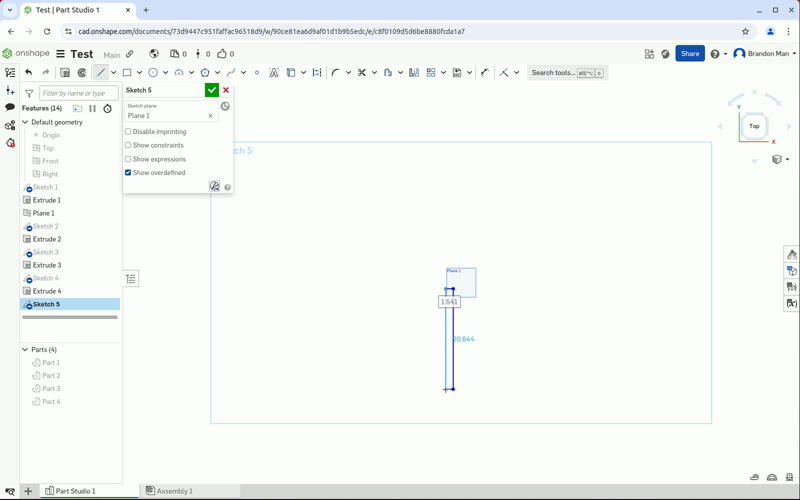
click(445, 389)
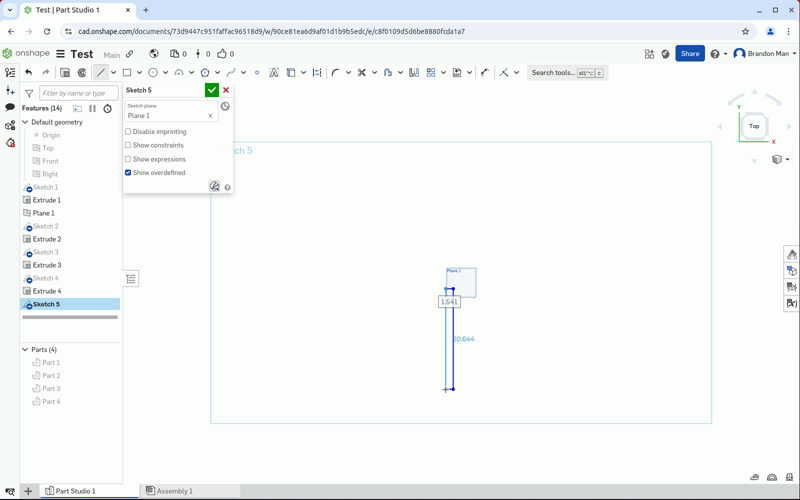
key(esc)
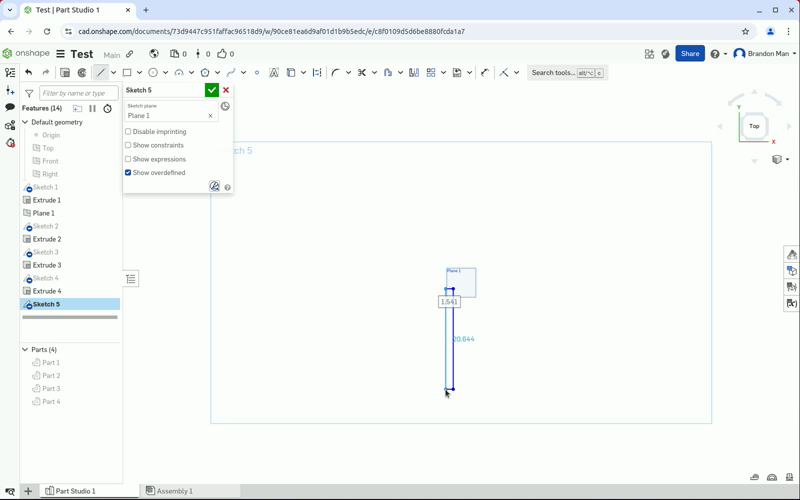
mouse_move(446, 303)
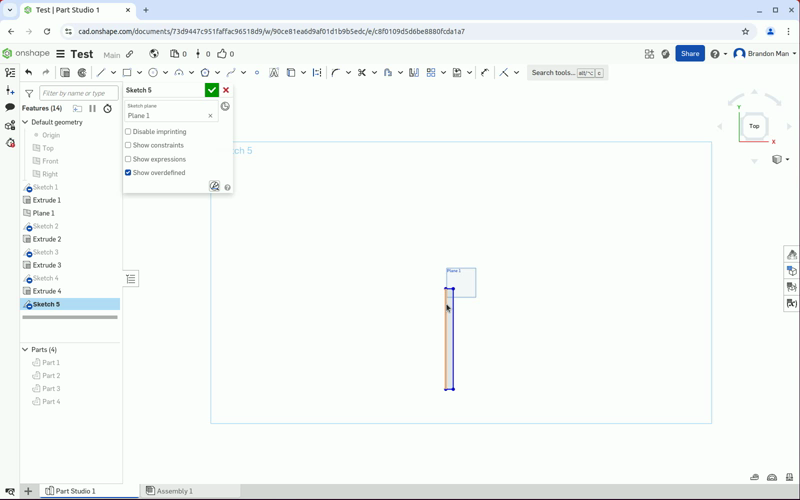
scroll(6)
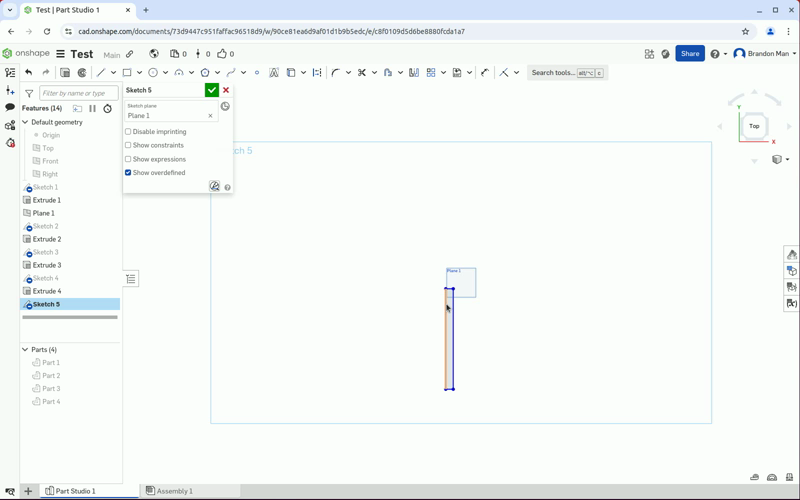
scroll(6)
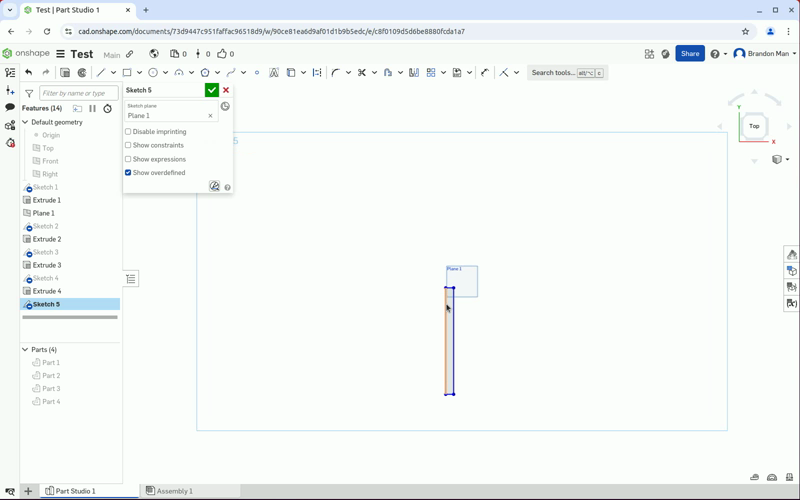
scroll(6)
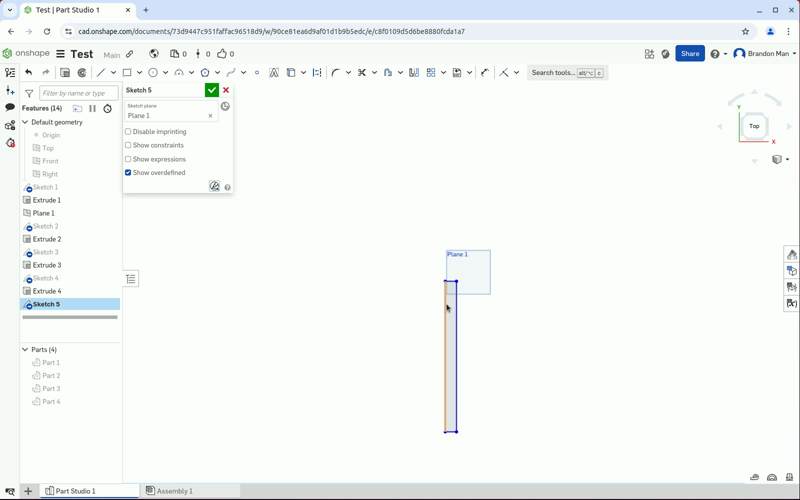
scroll(6)
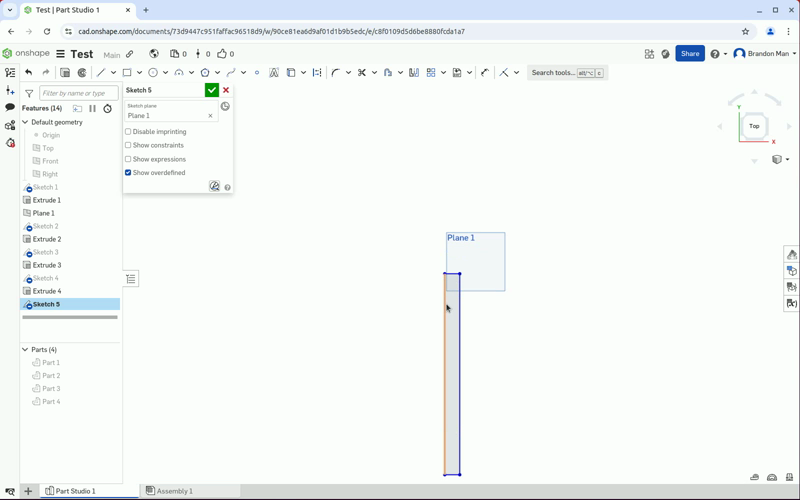
scroll(6)
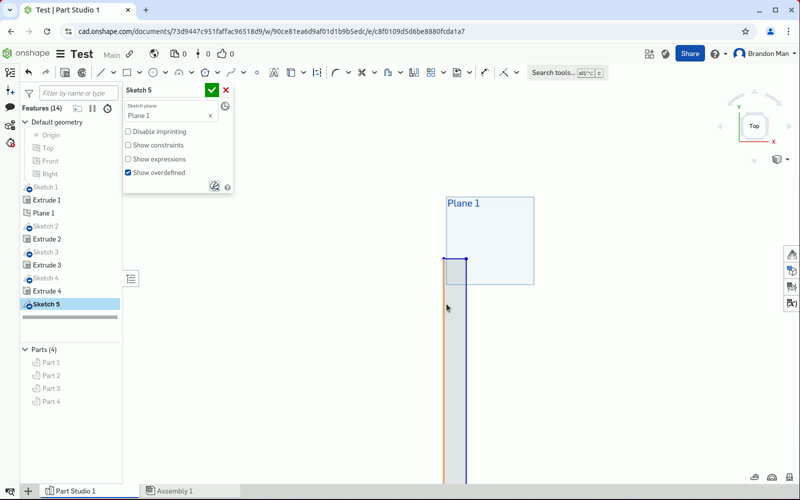
scroll(6)
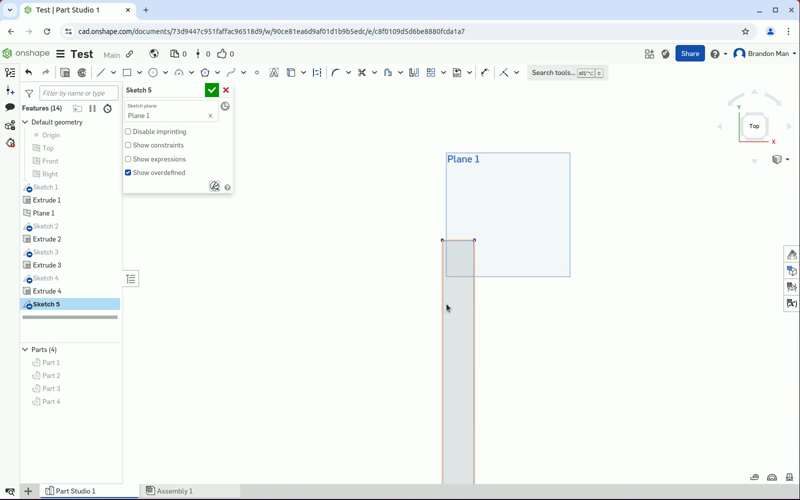
scroll(6)
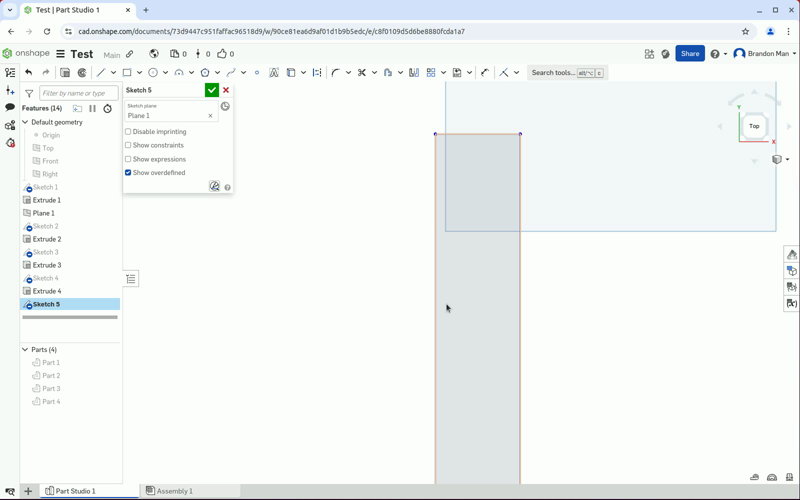
click(446, 303)
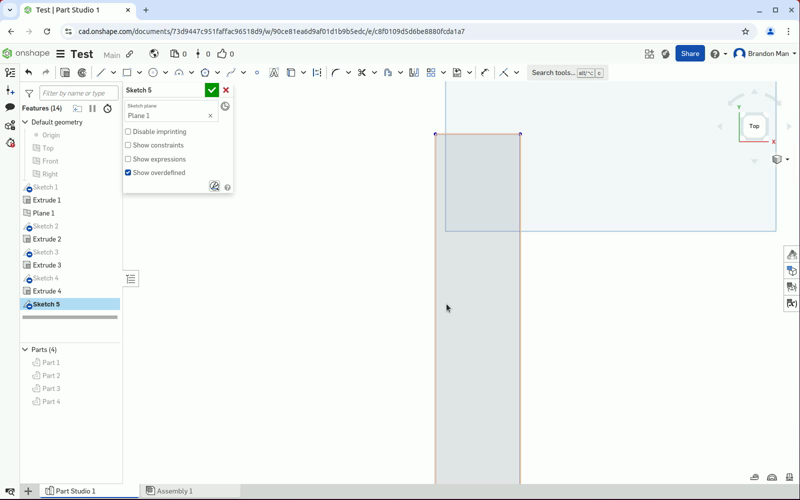
scroll(-6)
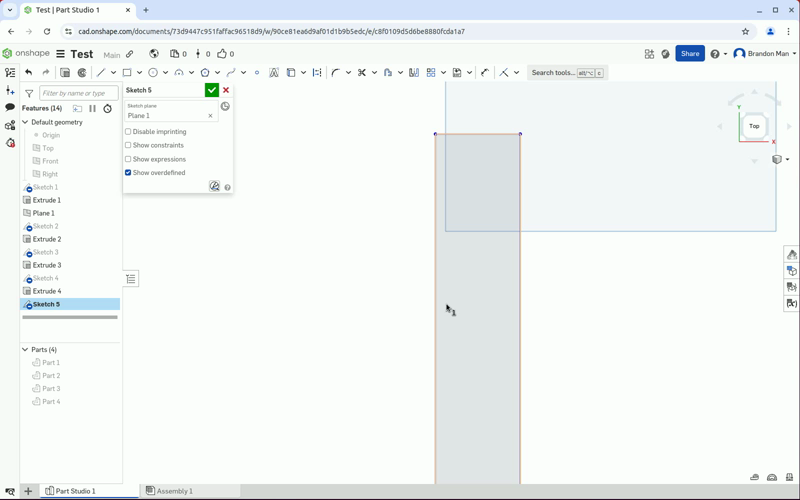
scroll(-6)
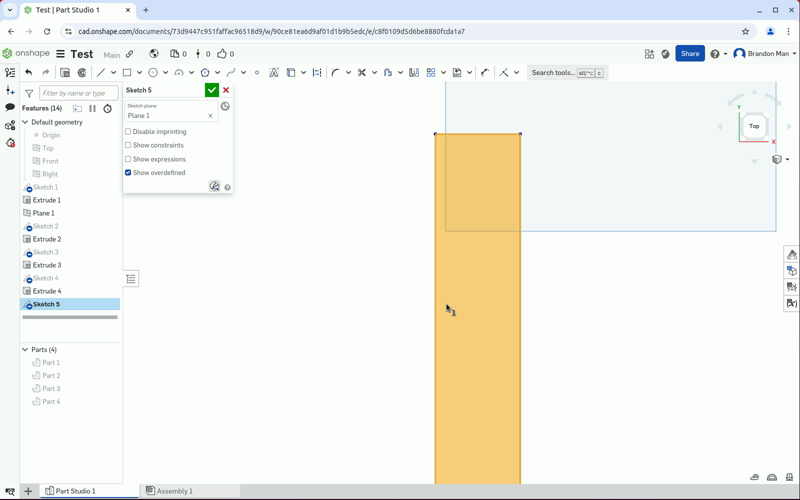
scroll(-6)
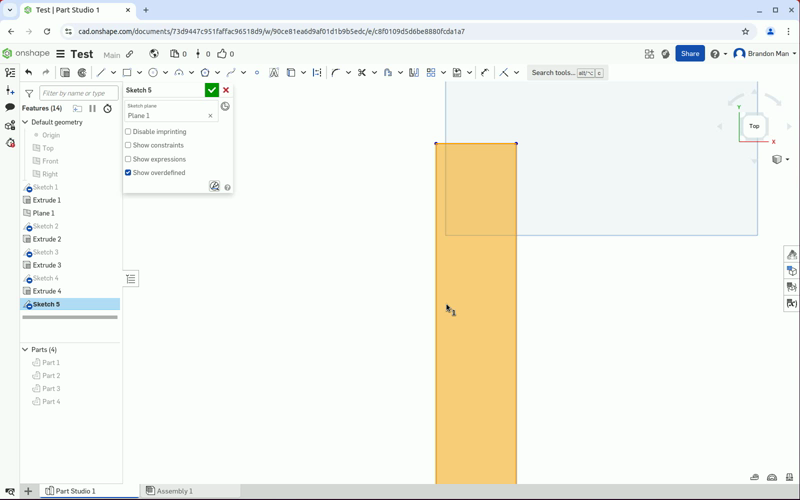
scroll(-6)
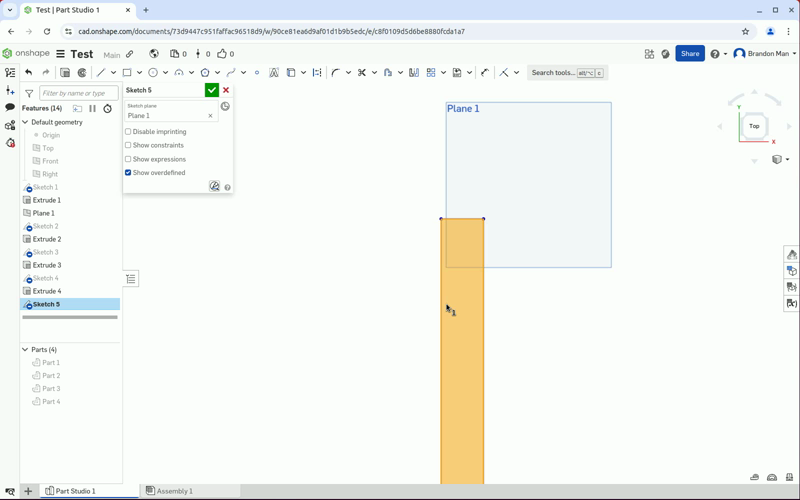
scroll(-6)
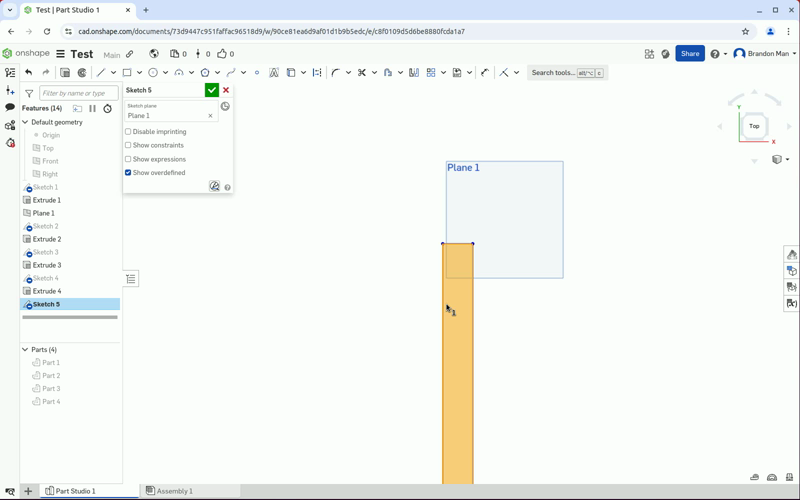
scroll(-6)
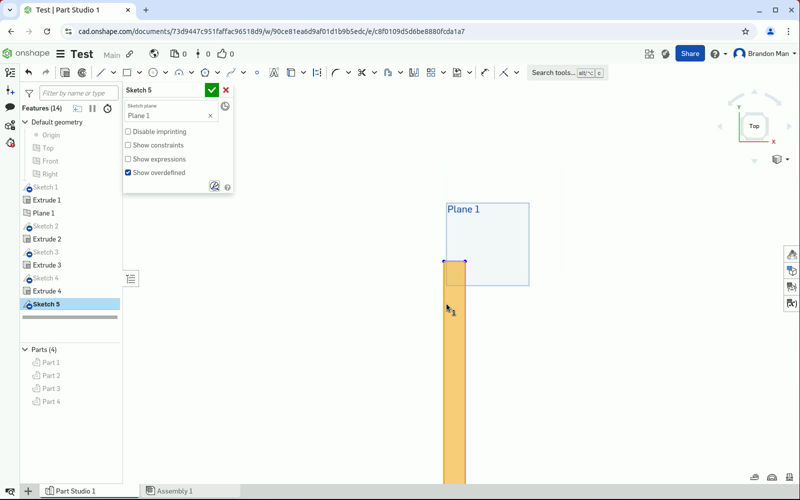
scroll(-6)
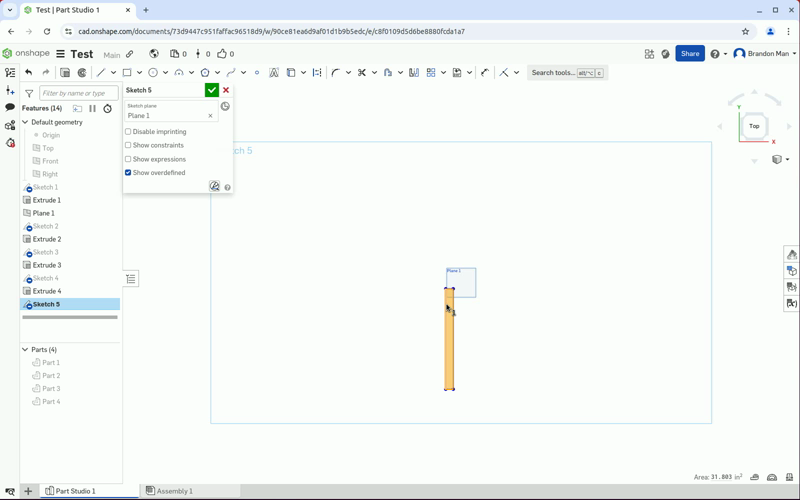
mouse_move(73, 352)
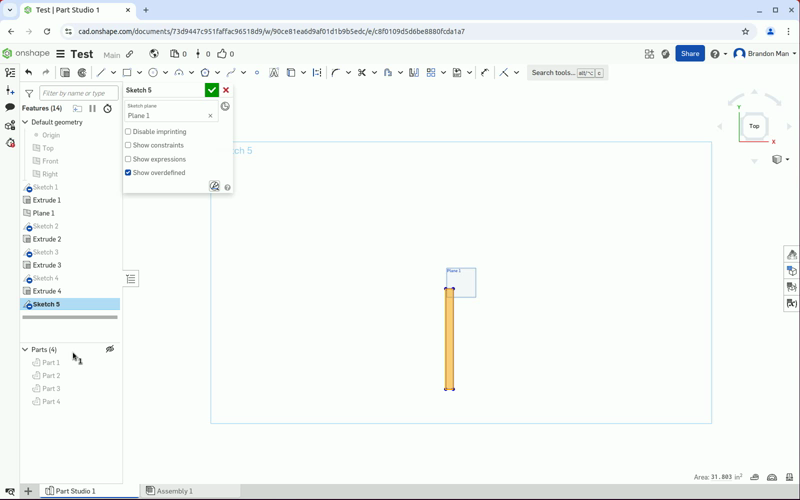
key(shift+y)
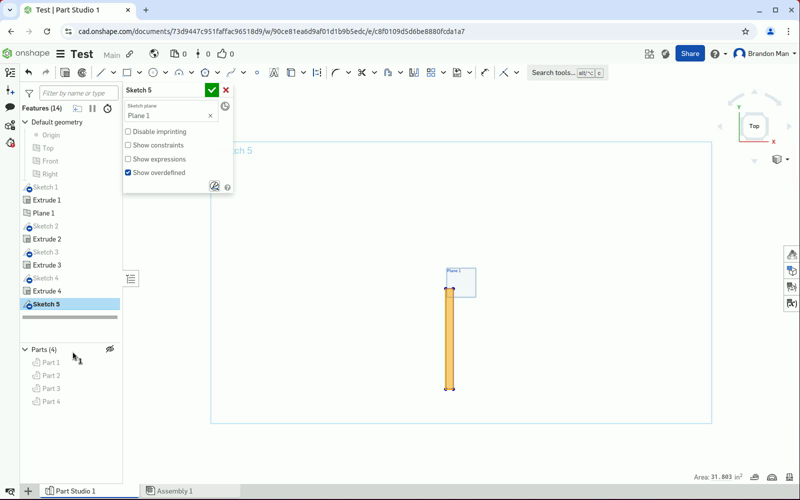
key(shift+e)
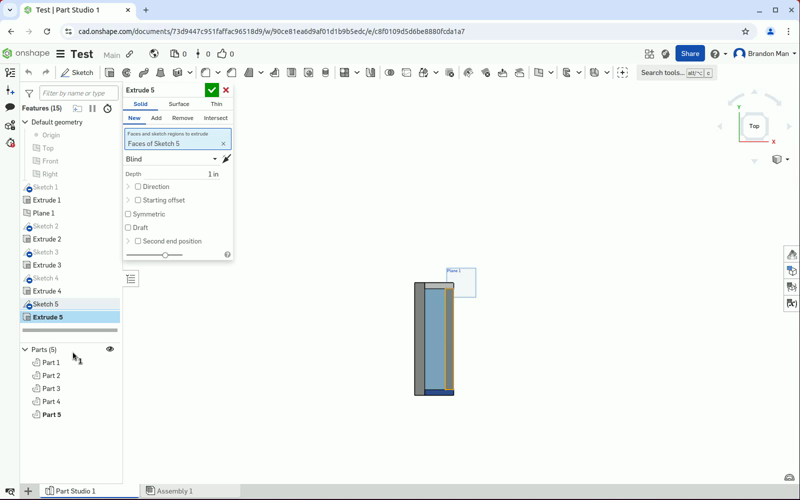
mouse_move(143, 106)
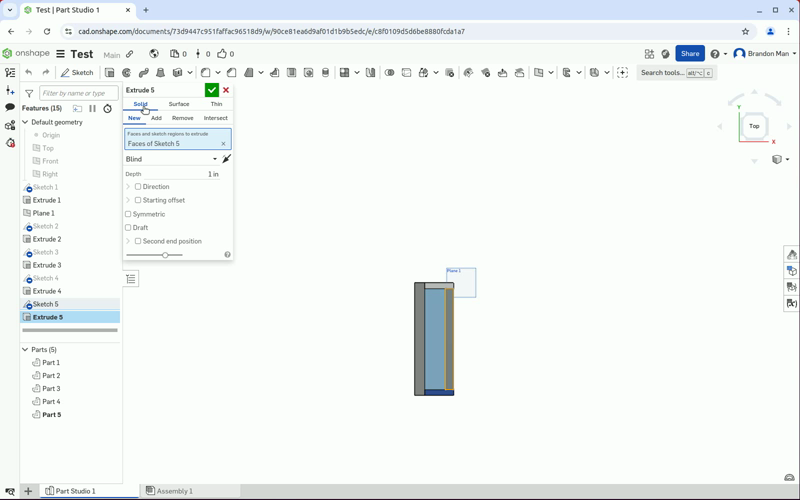
click(143, 106)
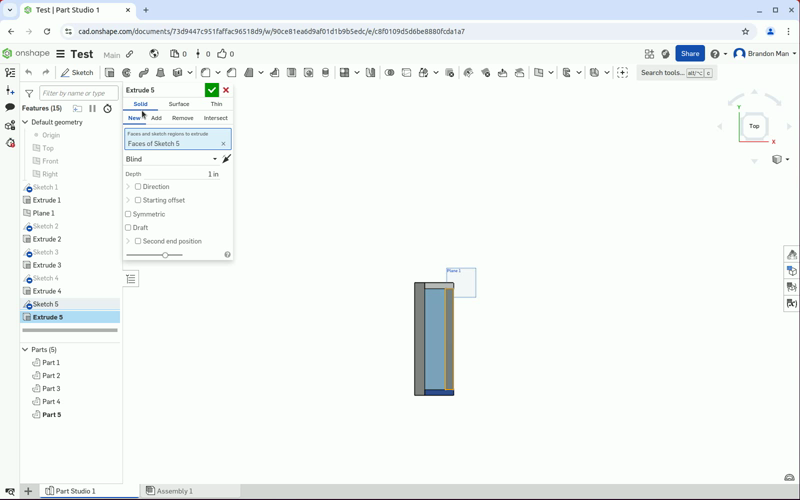
mouse_move(137, 120)
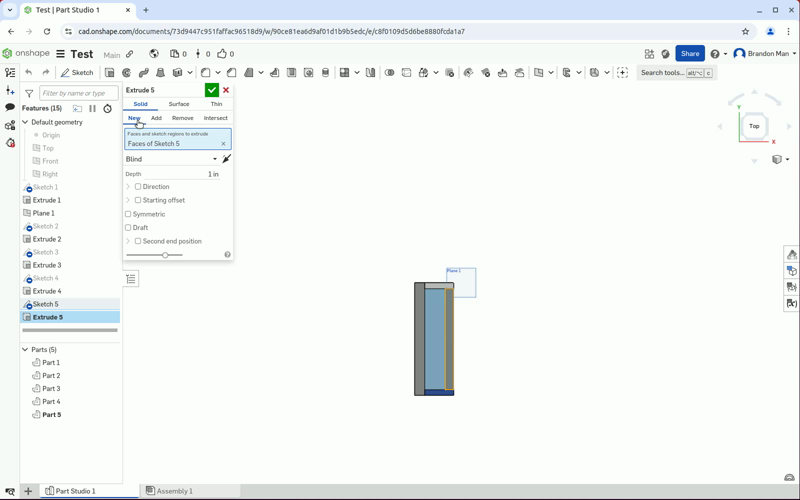
click(137, 120)
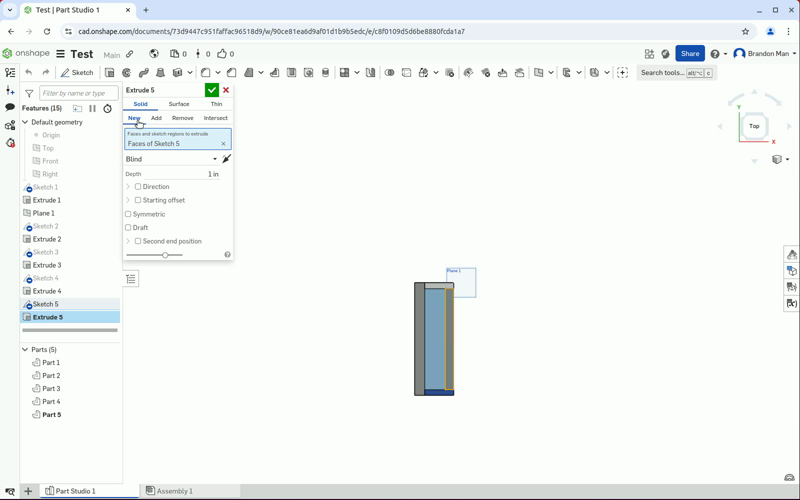
key(tab, 4)
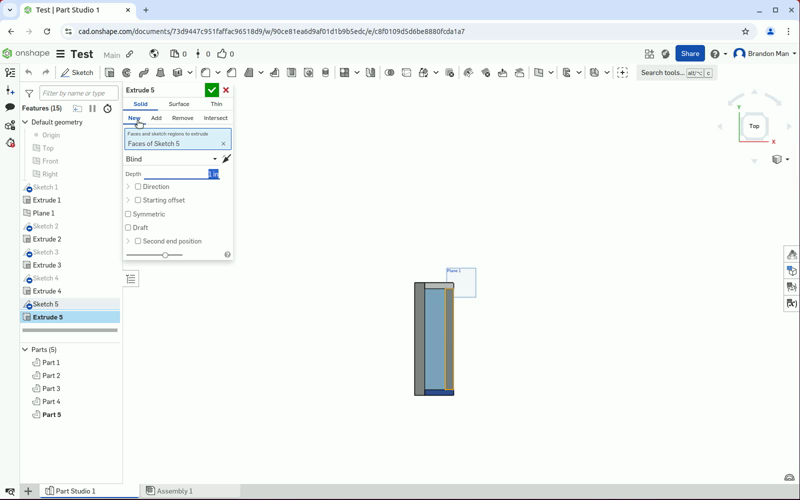
text(1.444)
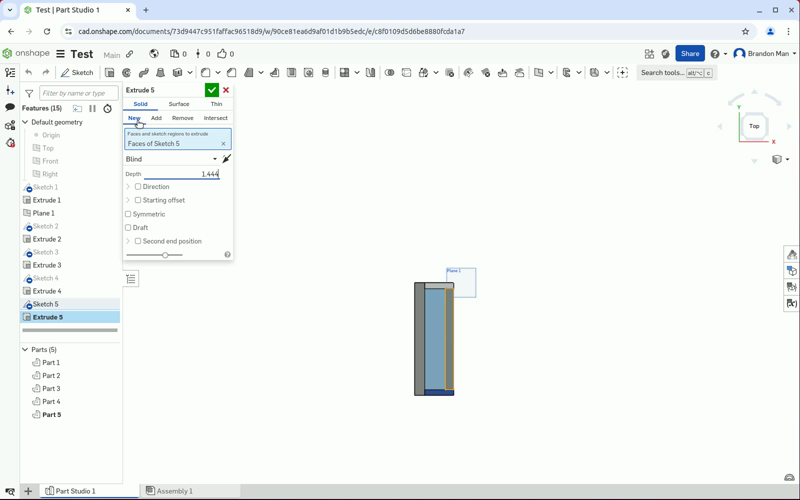
key(enter)
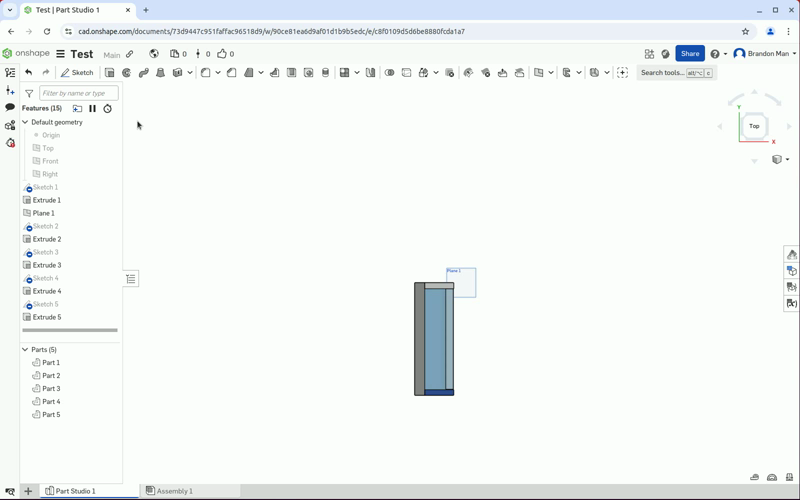
key(shift+h)
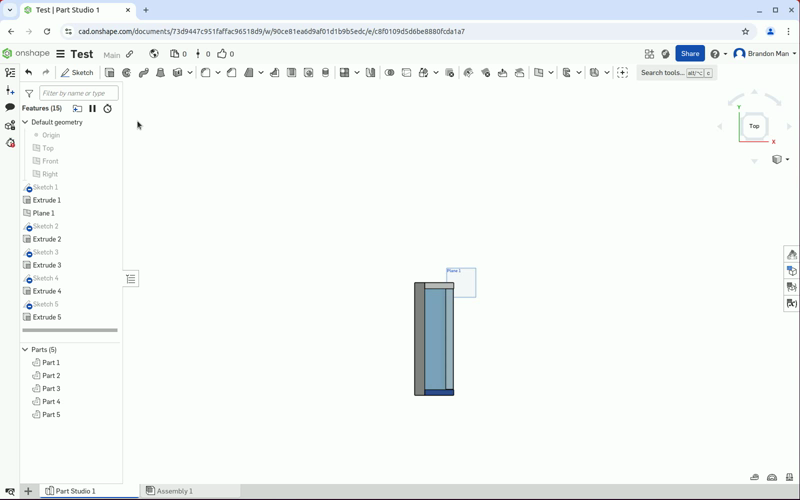
key(shift+h)
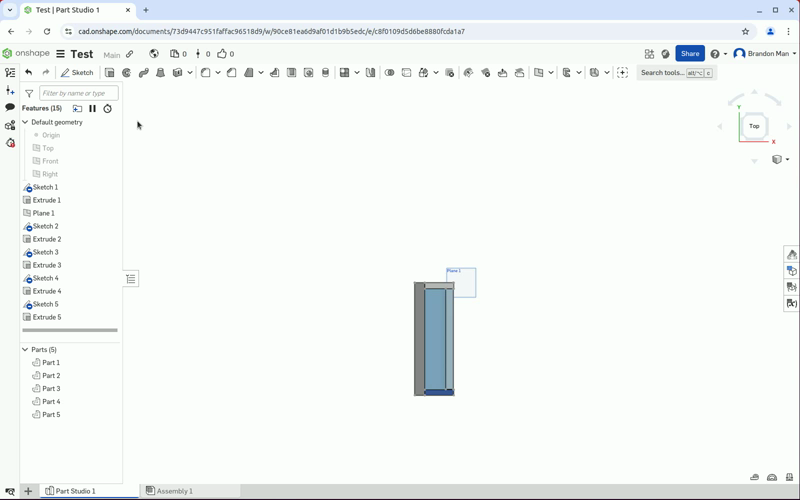
key(shift+7)
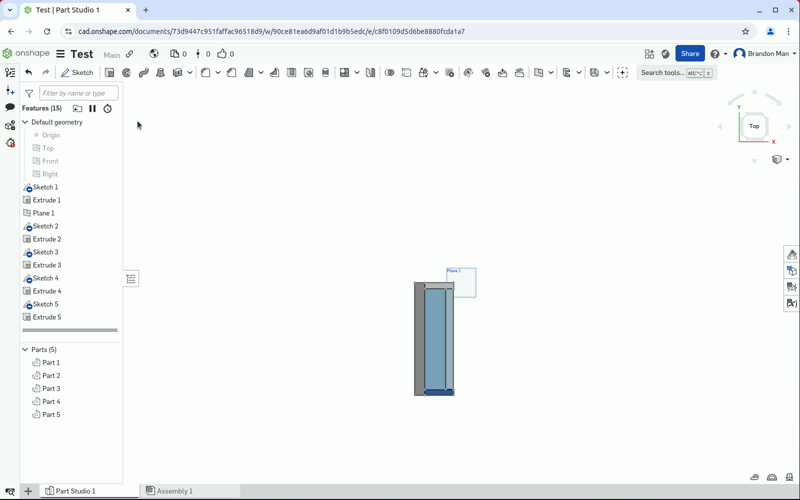
key(up, 3)
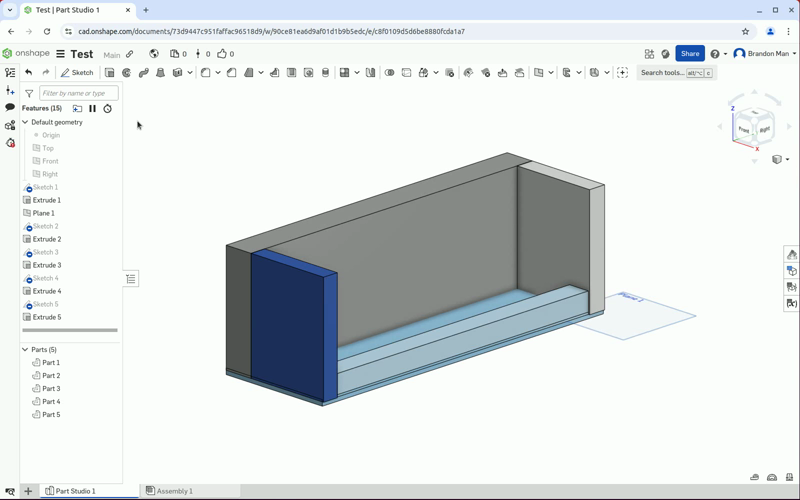
key(left, 3)
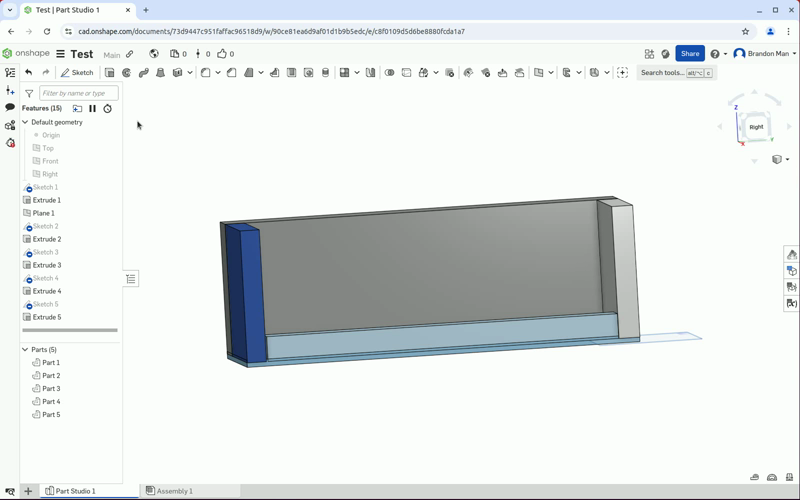
key(right, 3)
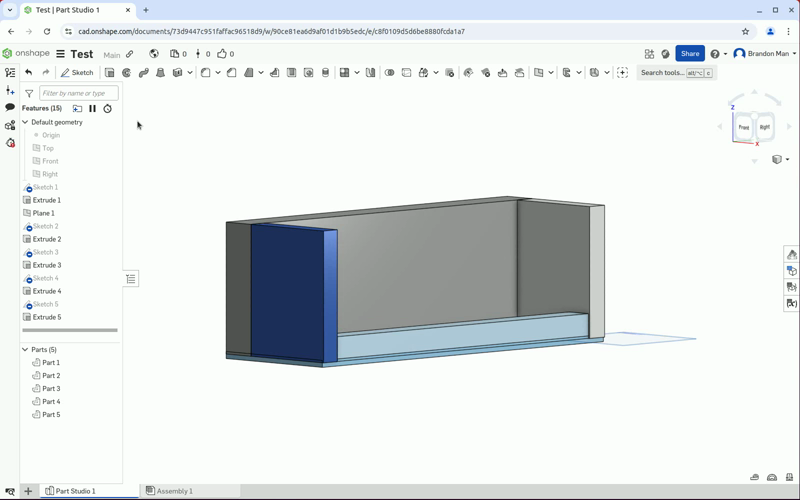
key(down, 3)
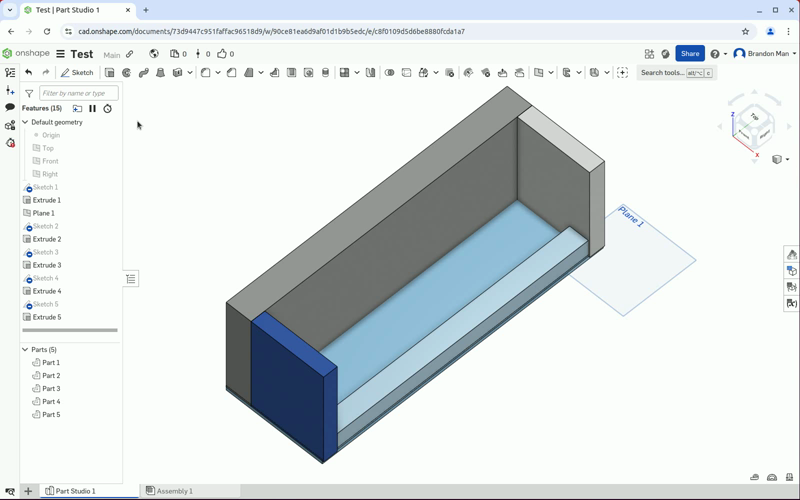
mouse_move(73, 189)
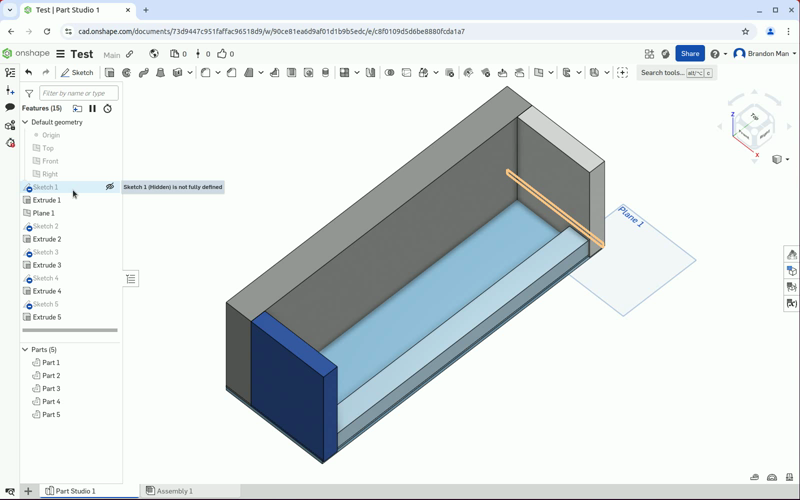
click(73, 189)